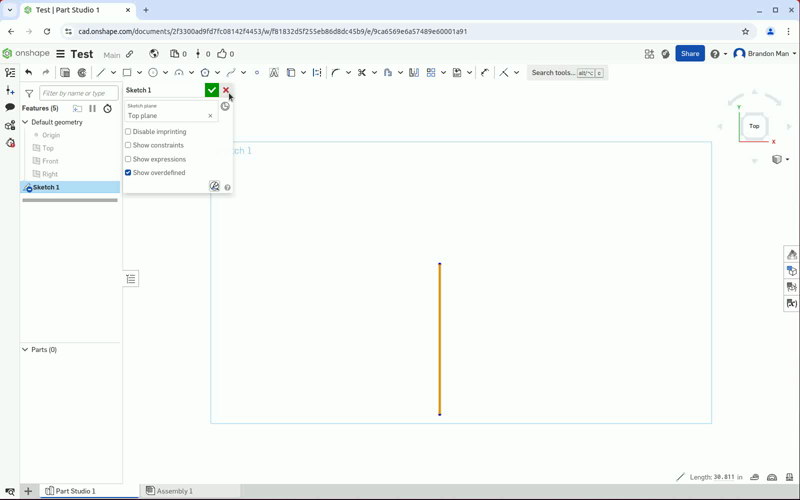
key(shift+h)
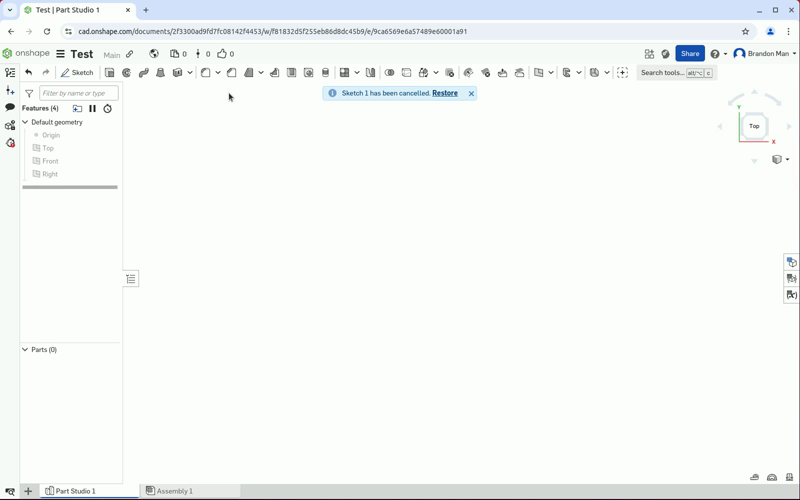
mouse_move(73, 352)
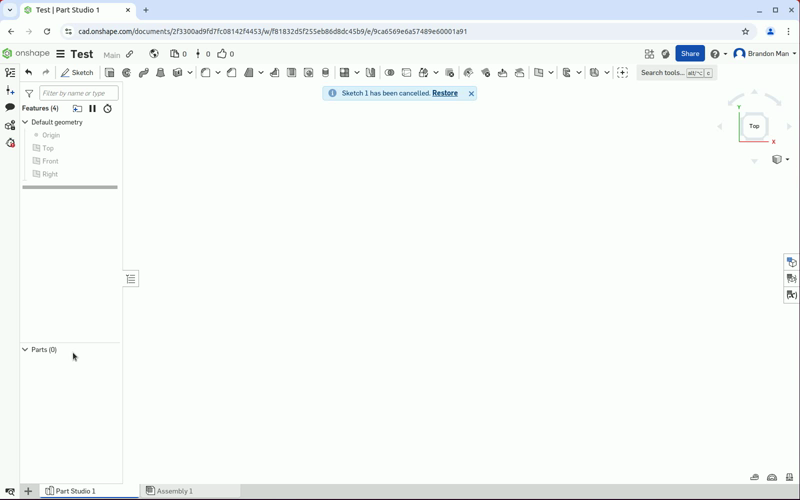
key(y)
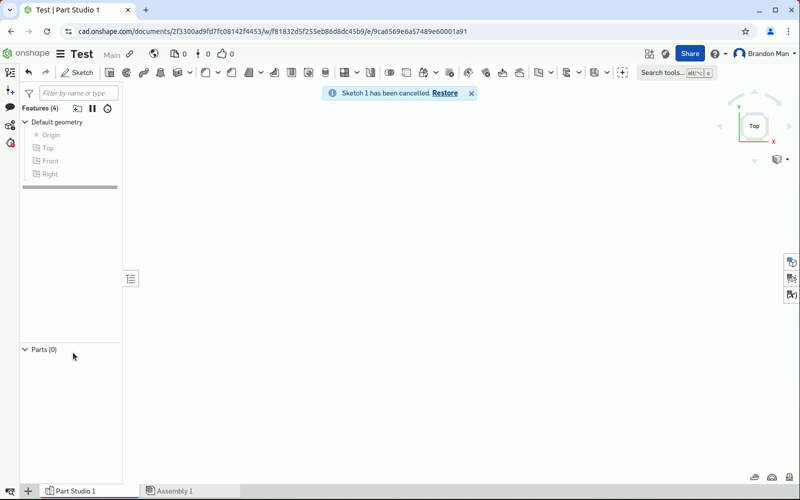
key(shift+p)
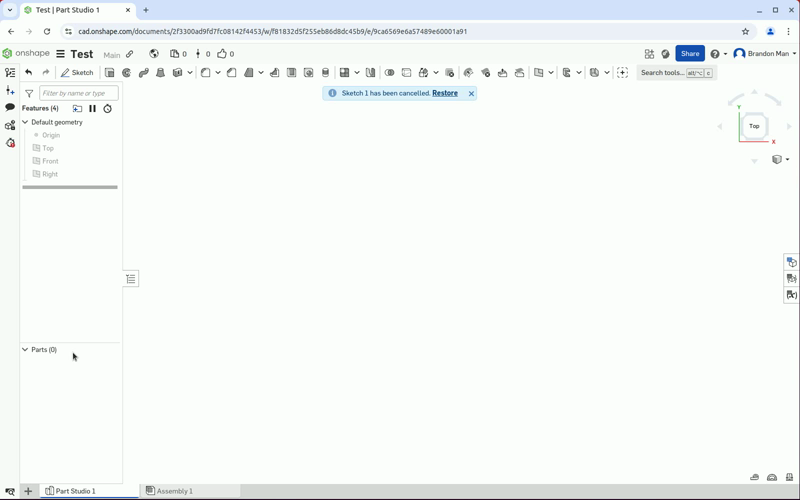
key(space)
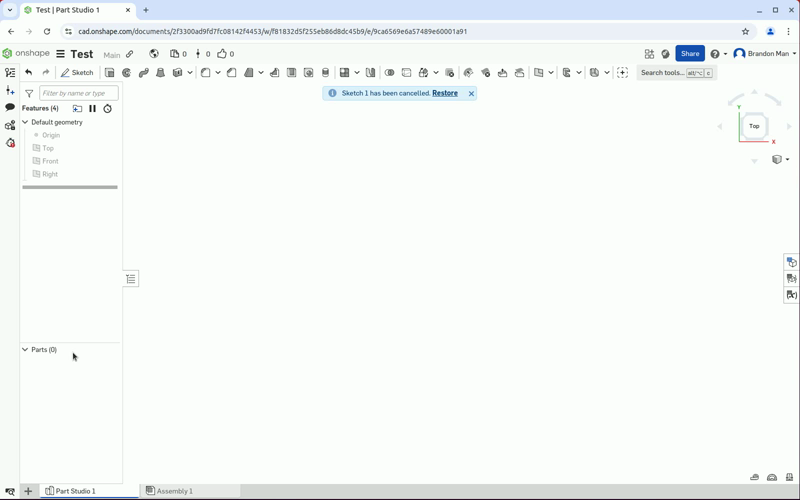
key_down(shift)
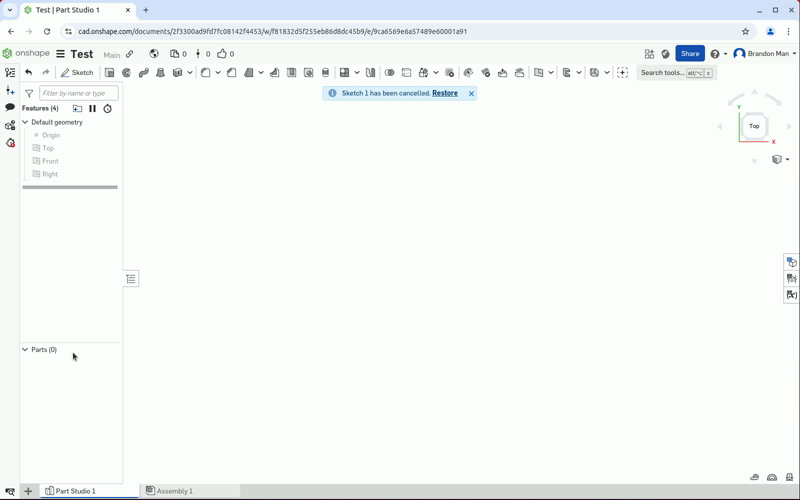
key(up)
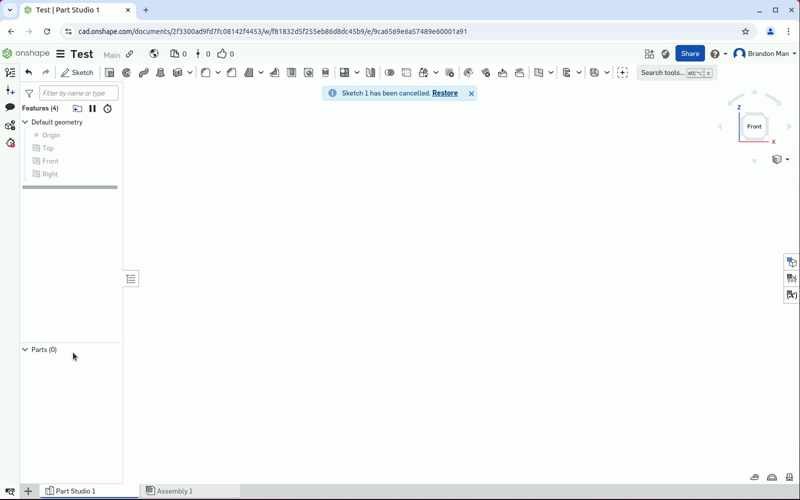
key_up(shift)
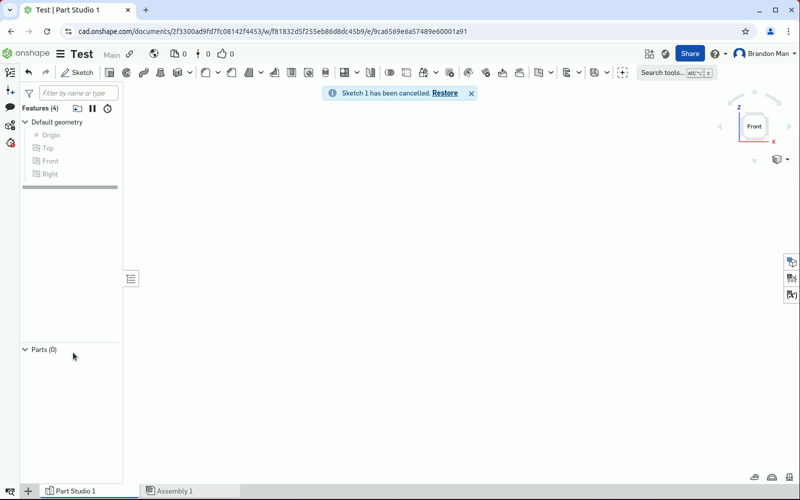
mouse_move(73, 352)
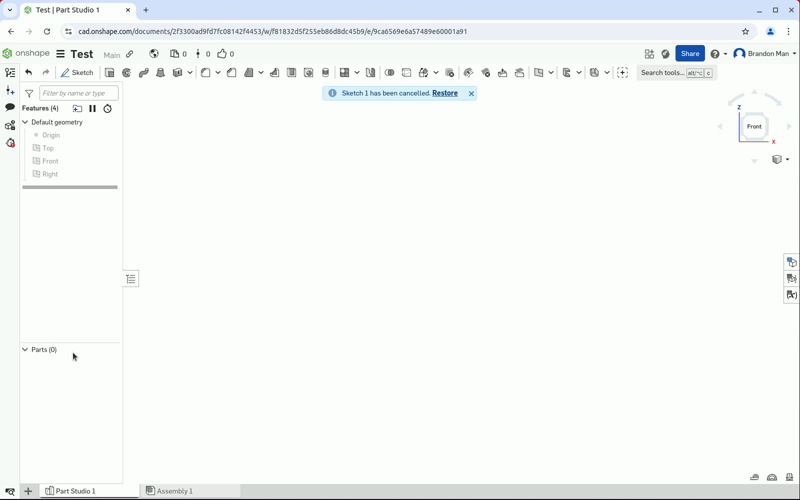
key(shift+y)
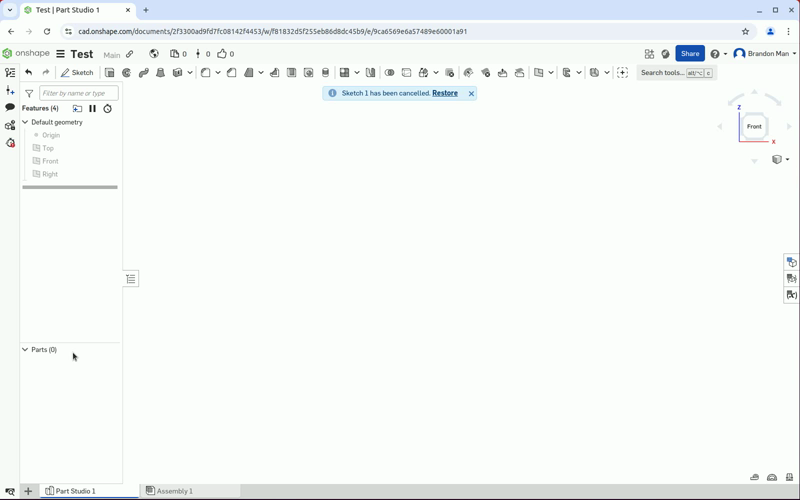
key(shift+s)
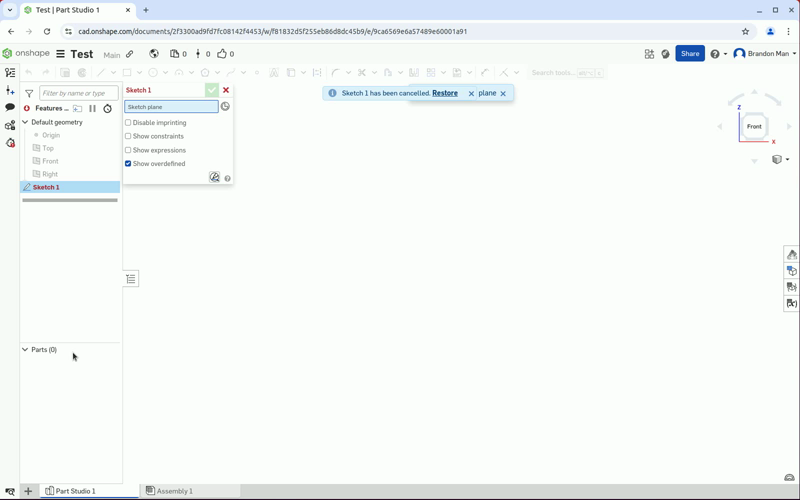
mouse_move(73, 163)
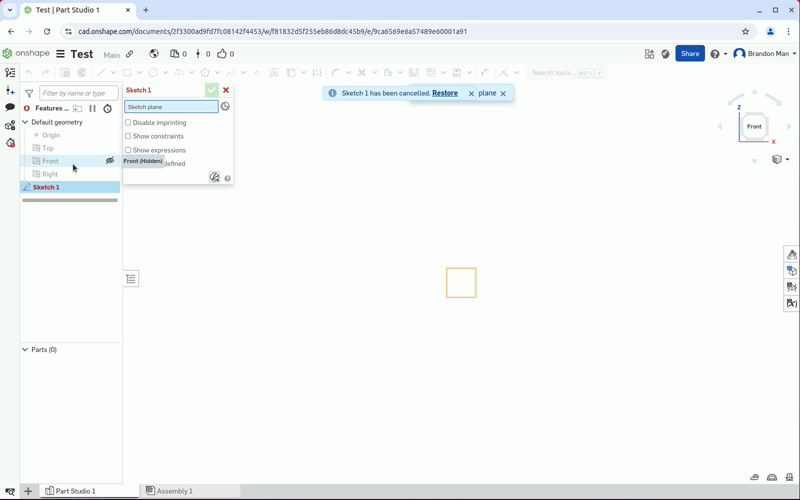
click(73, 163)
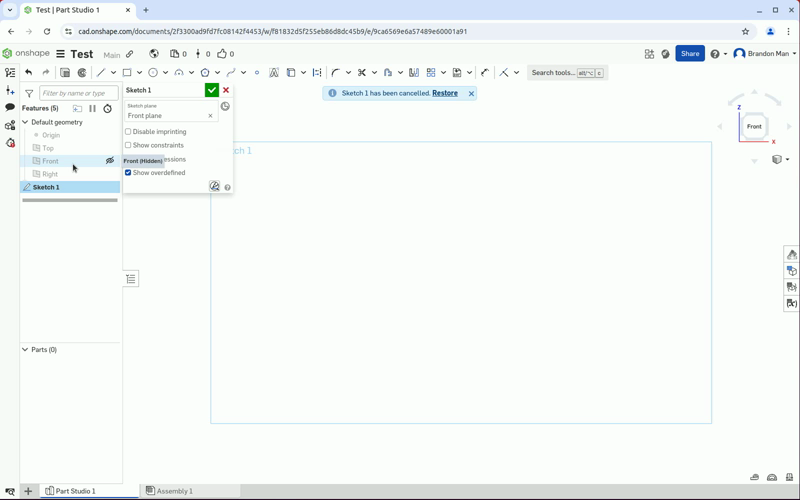
mouse_move(73, 352)
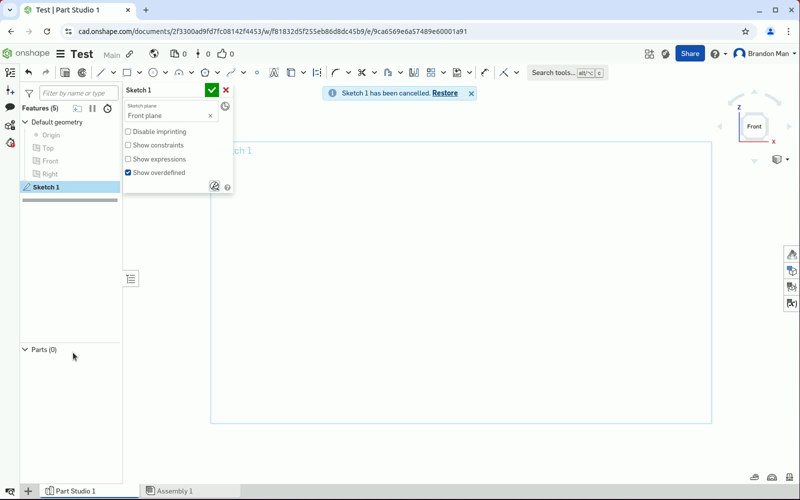
key(y)
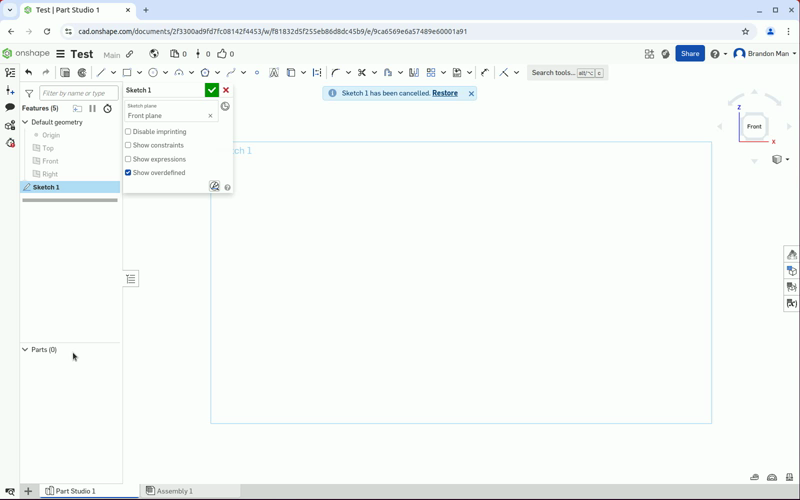
key(c)
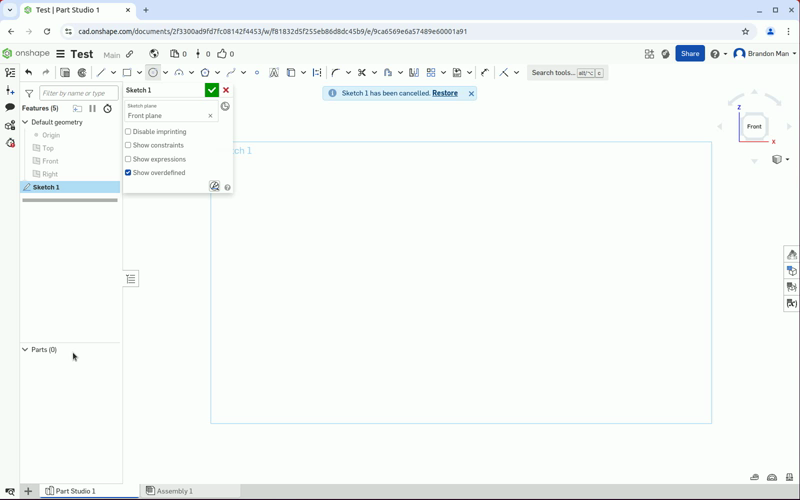
key_down(shift)
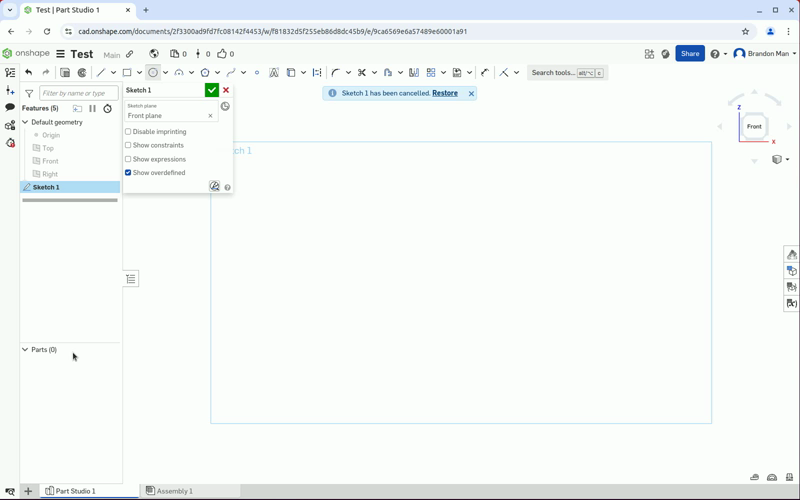
mouse_move(425, 282)
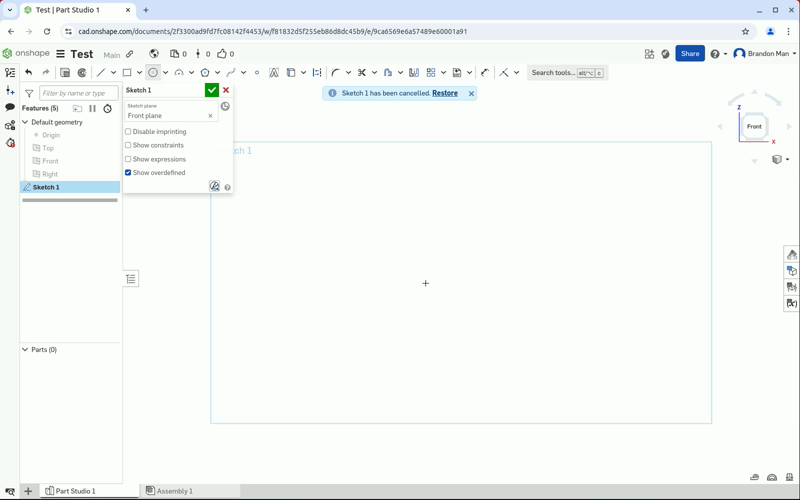
click(425, 282)
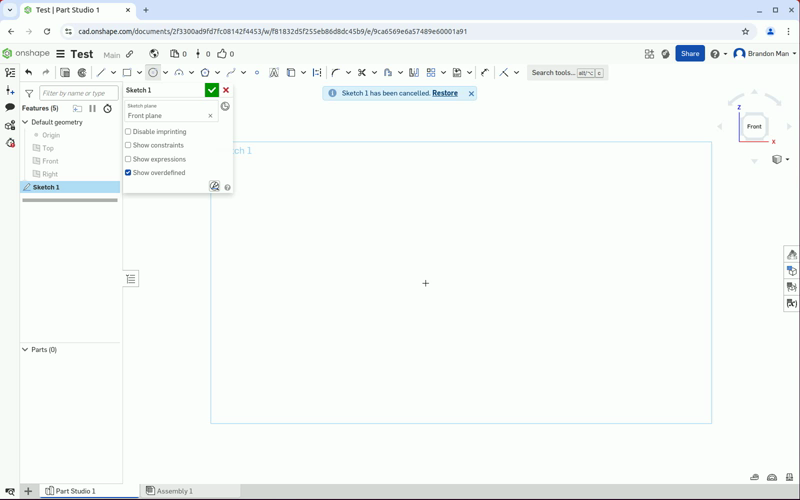
key_up(shift)
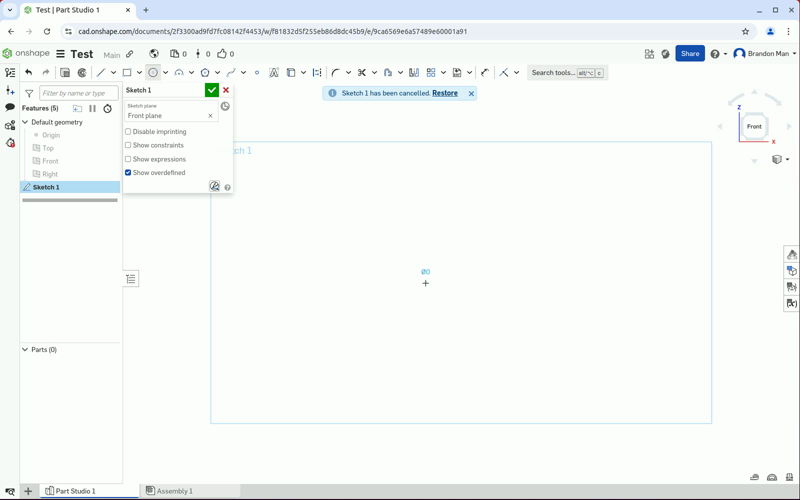
mouse_move(432, 282)
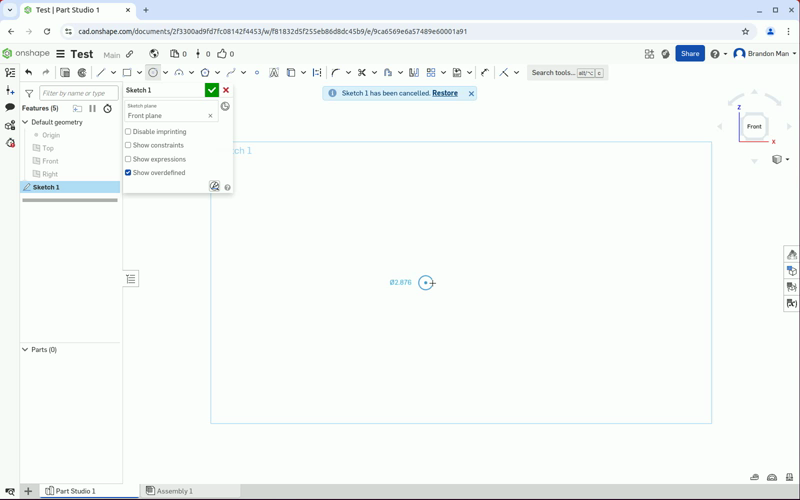
click(432, 282)
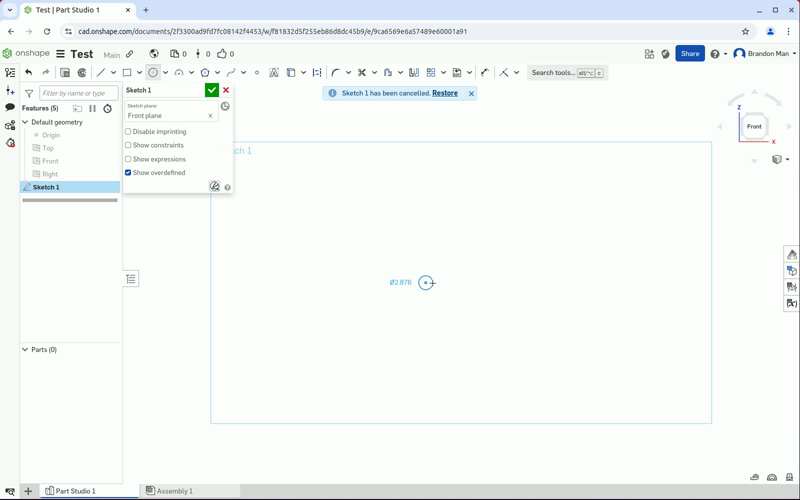
key(esc)
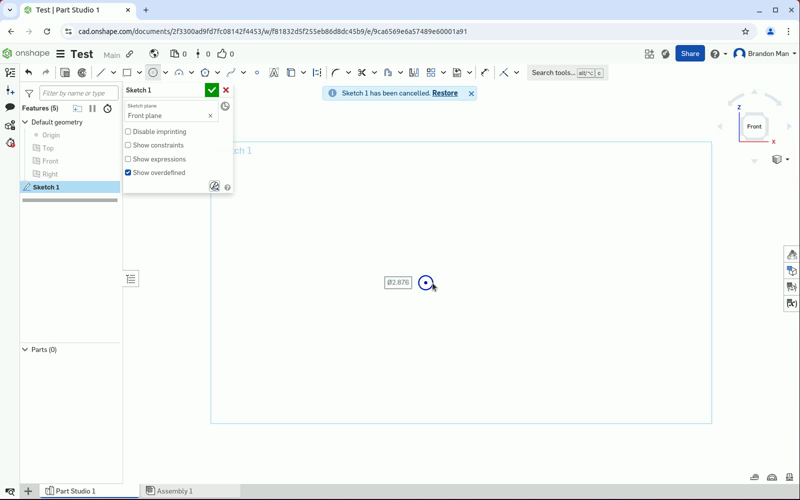
mouse_move(426, 276)
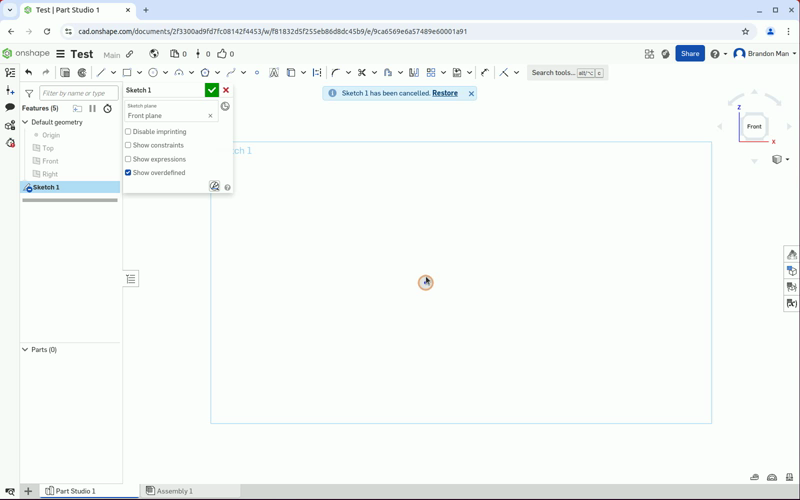
scroll(6)
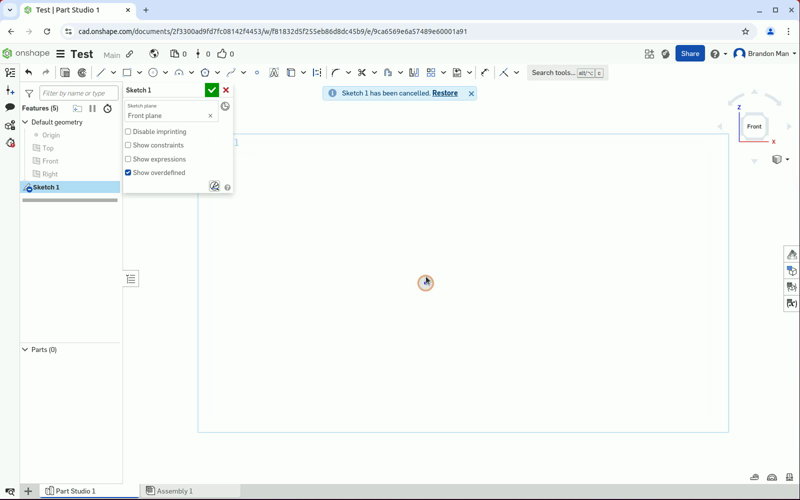
scroll(6)
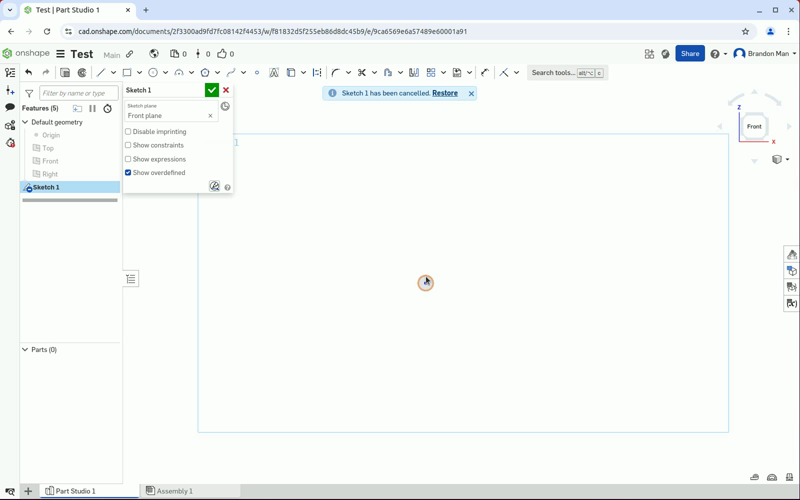
scroll(6)
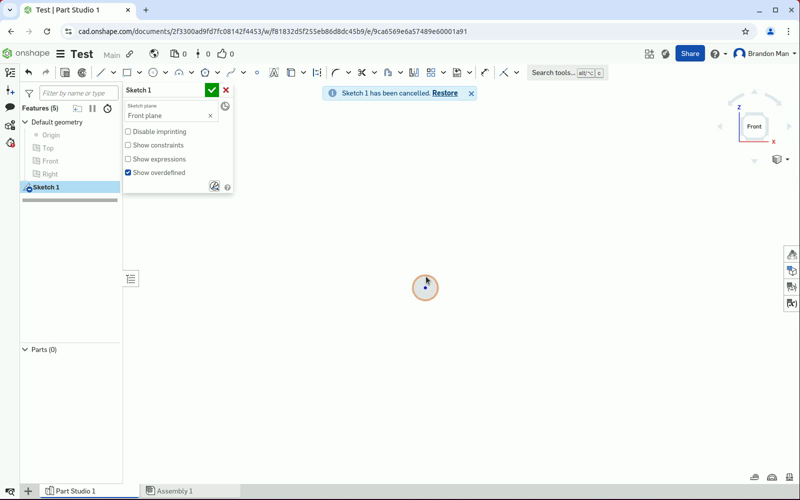
scroll(6)
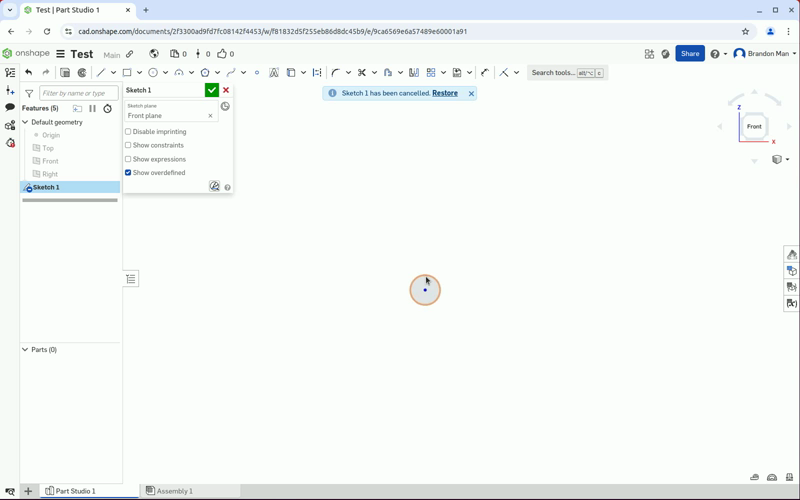
scroll(6)
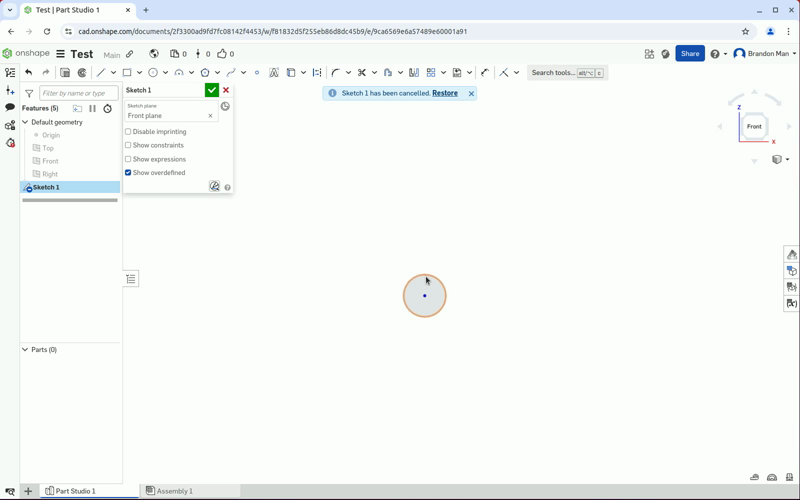
scroll(6)
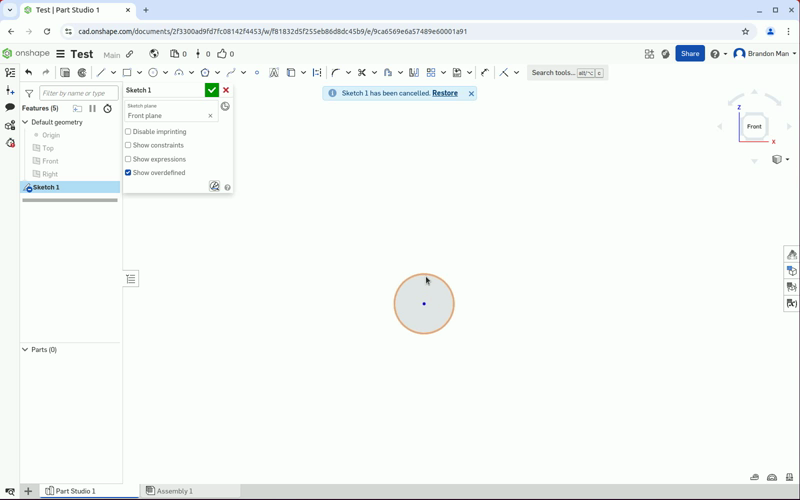
scroll(6)
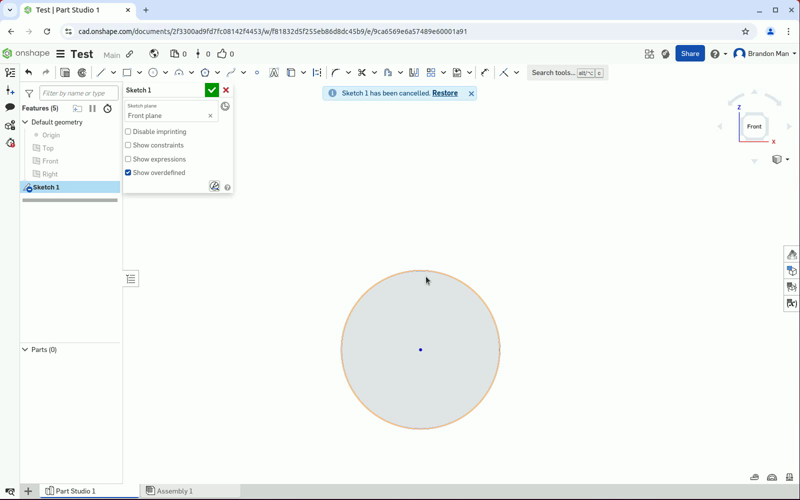
click(426, 276)
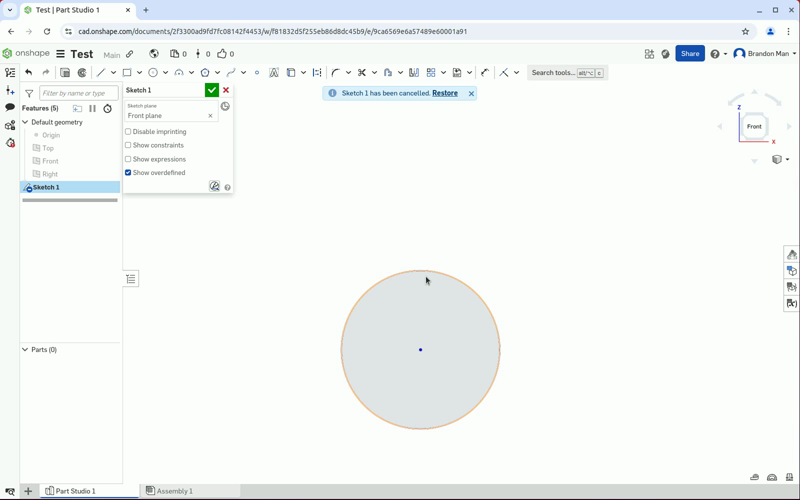
scroll(-6)
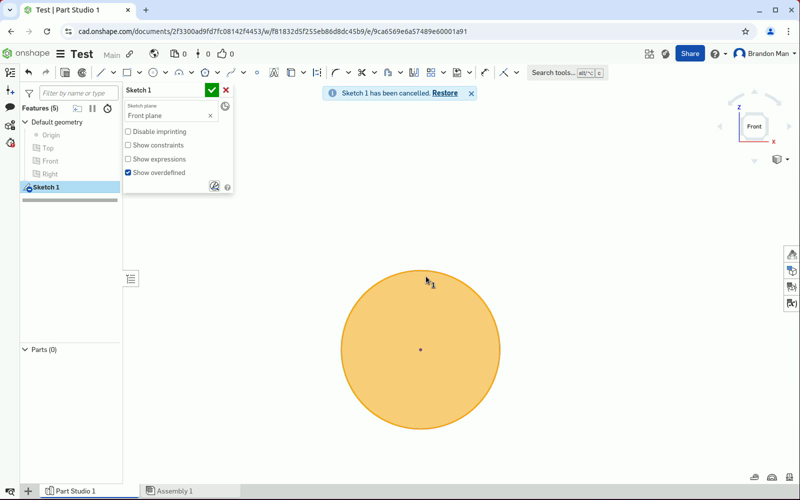
scroll(-6)
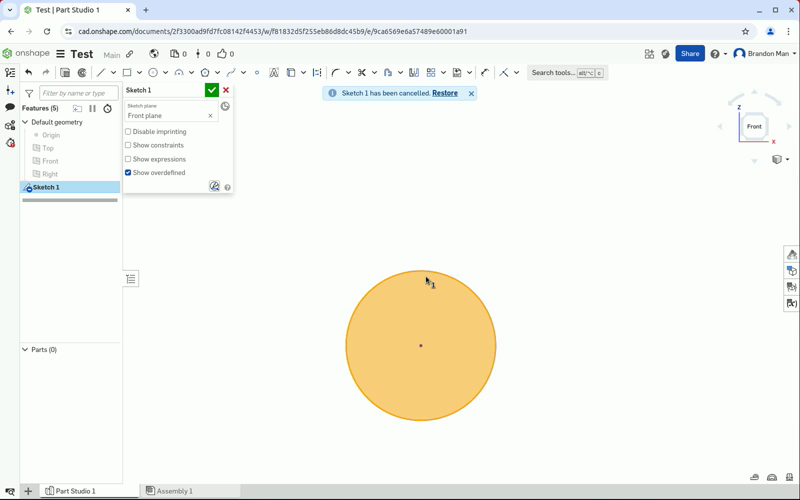
scroll(-6)
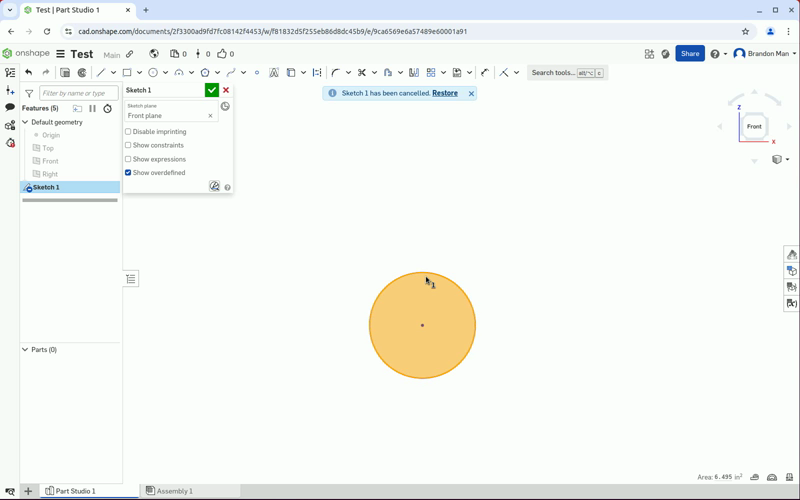
scroll(-6)
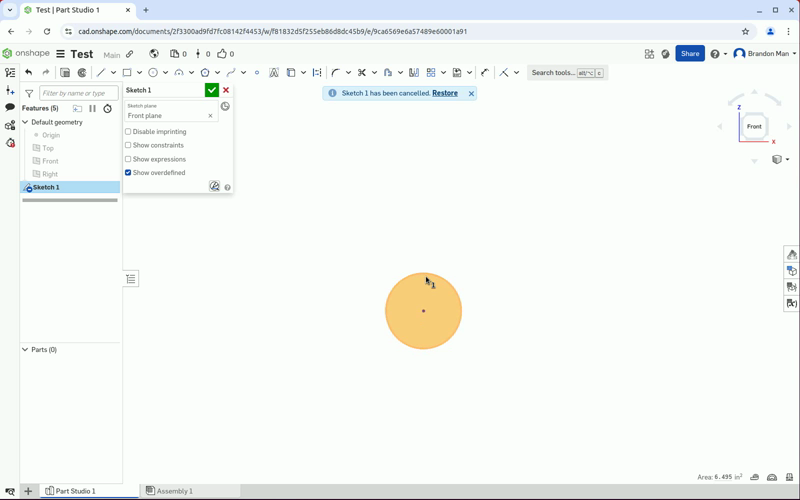
scroll(-6)
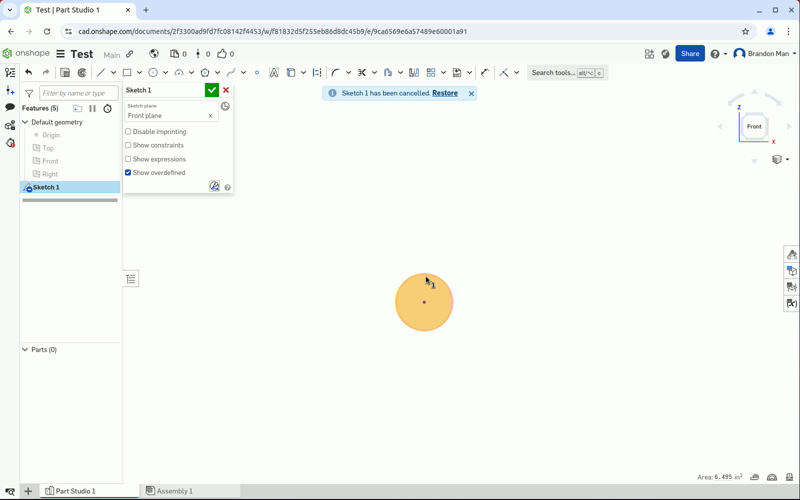
scroll(-6)
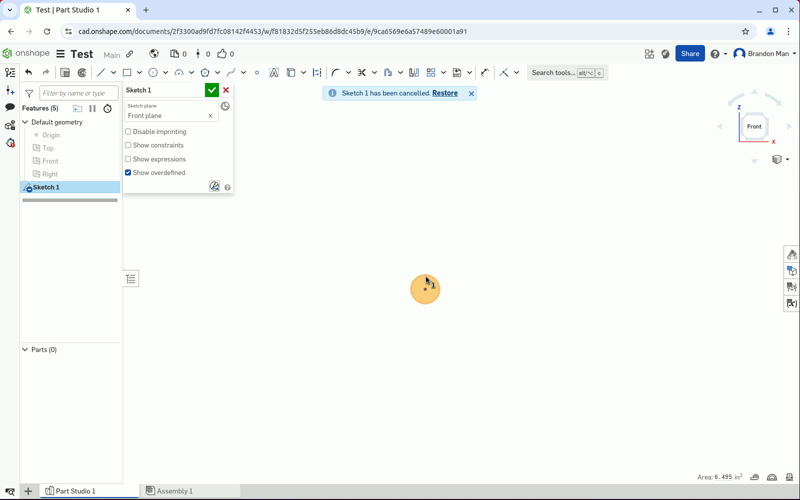
scroll(-6)
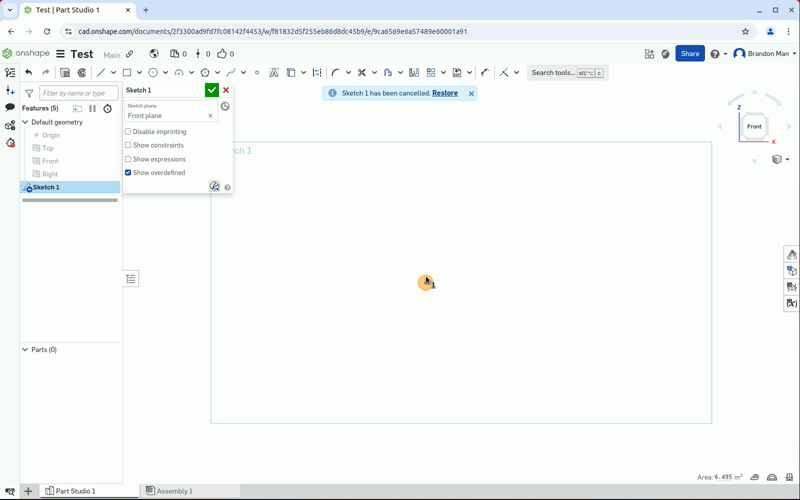
mouse_move(73, 352)
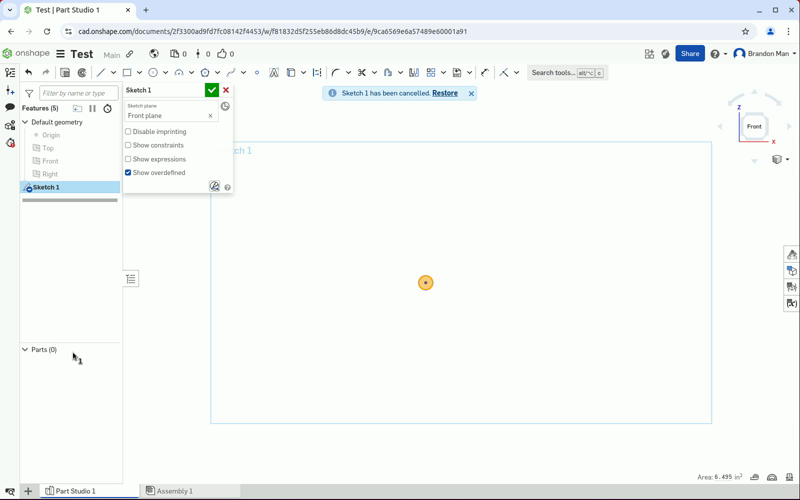
key(shift+y)
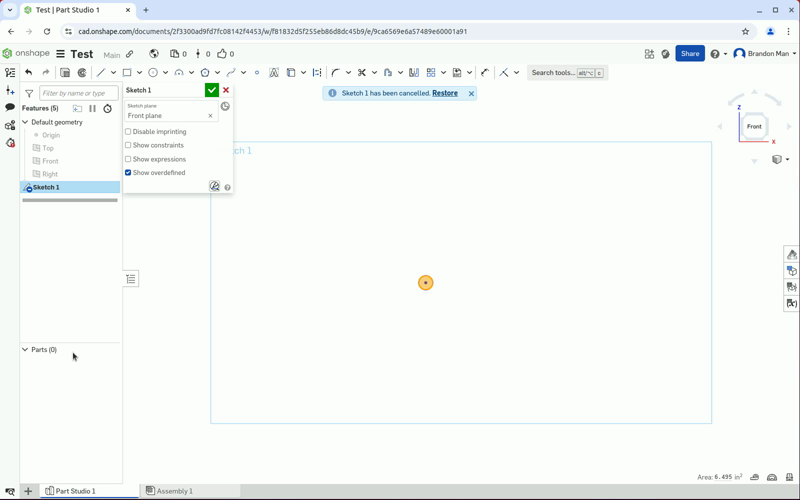
key(shift+e)
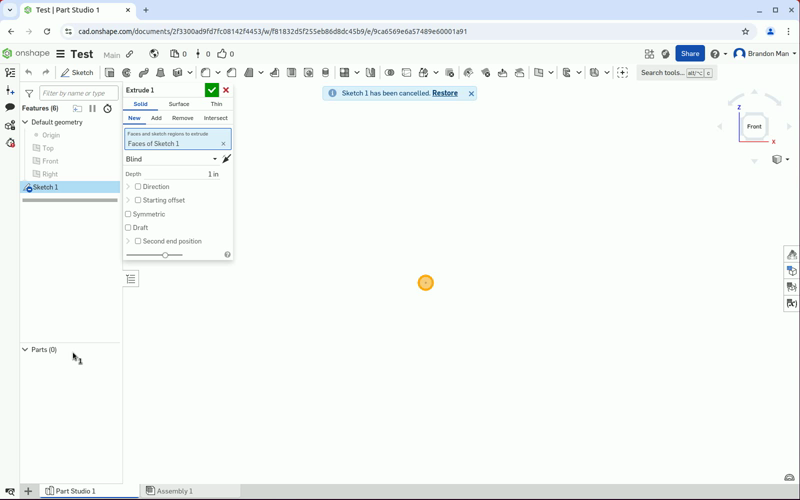
mouse_move(143, 106)
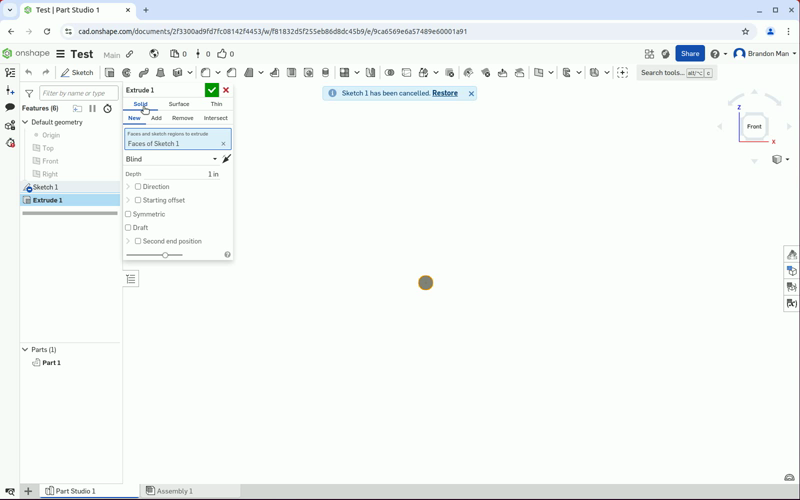
click(143, 106)
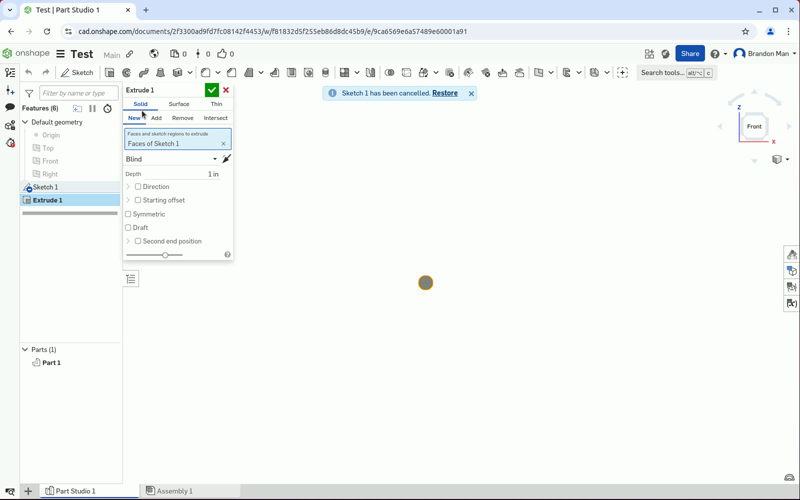
mouse_move(137, 120)
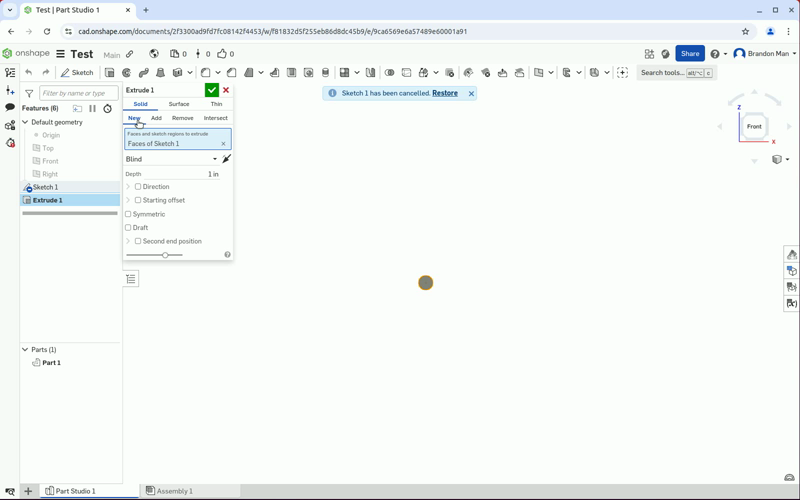
click(137, 120)
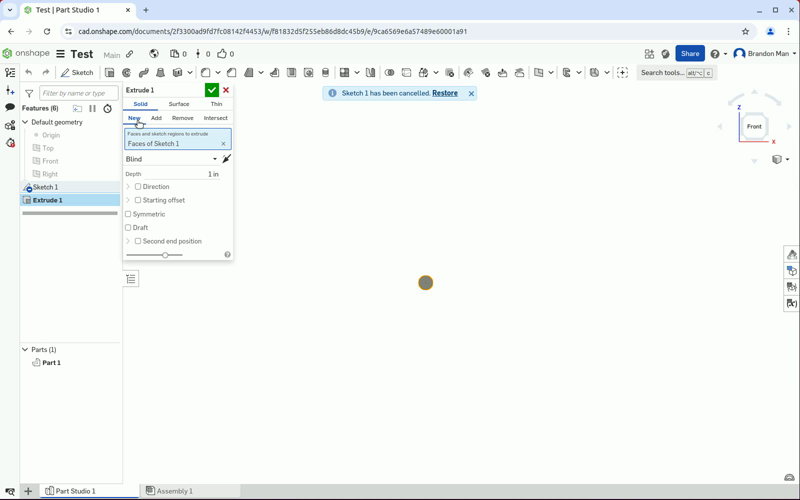
key(tab, 4)
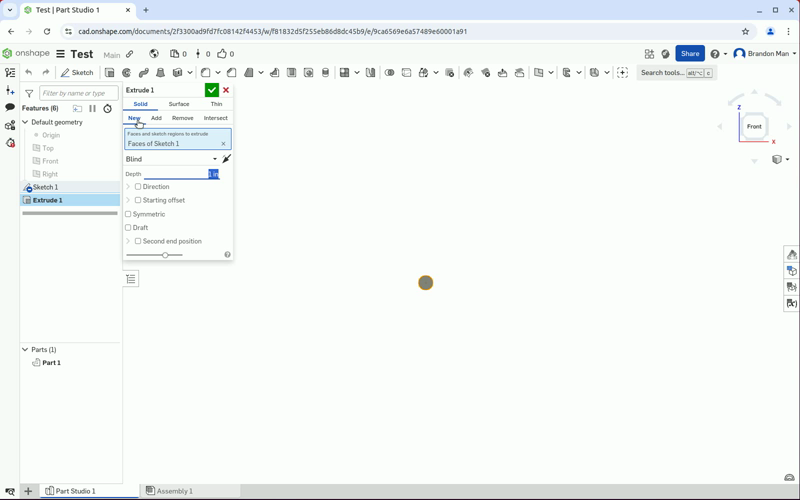
text(1.685)
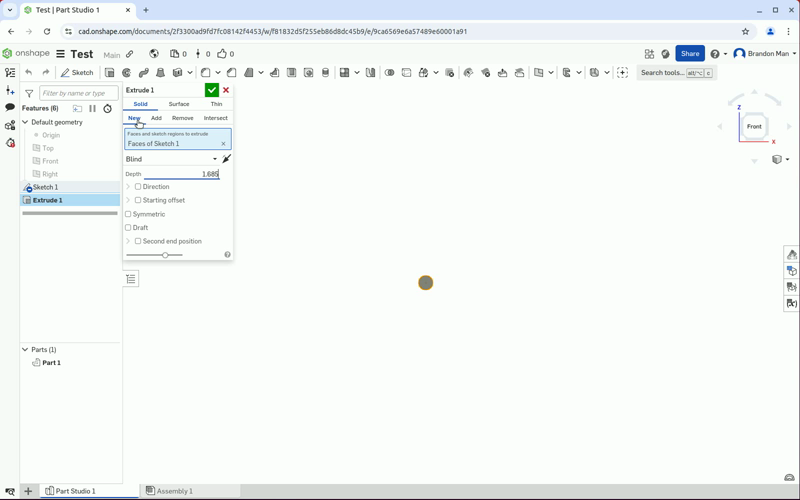
key(enter)
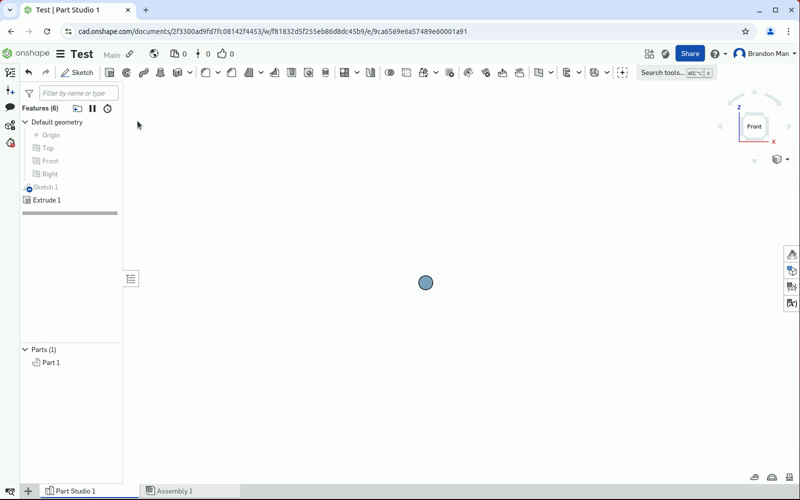
key(shift+h)
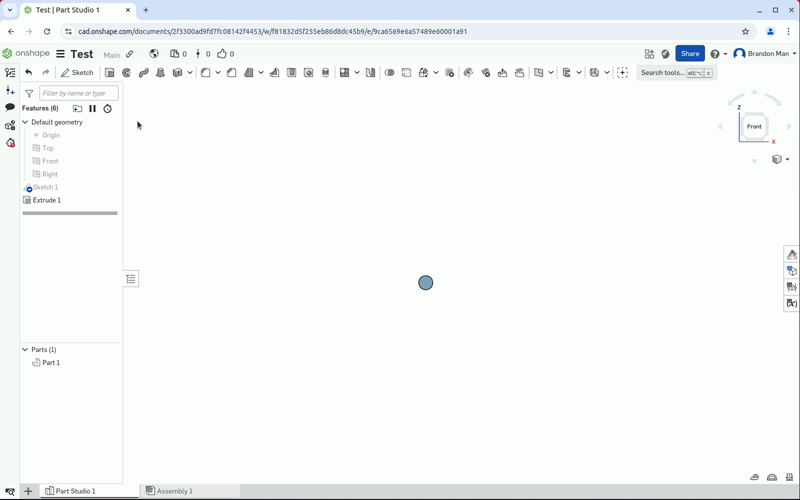
key(shift+h)
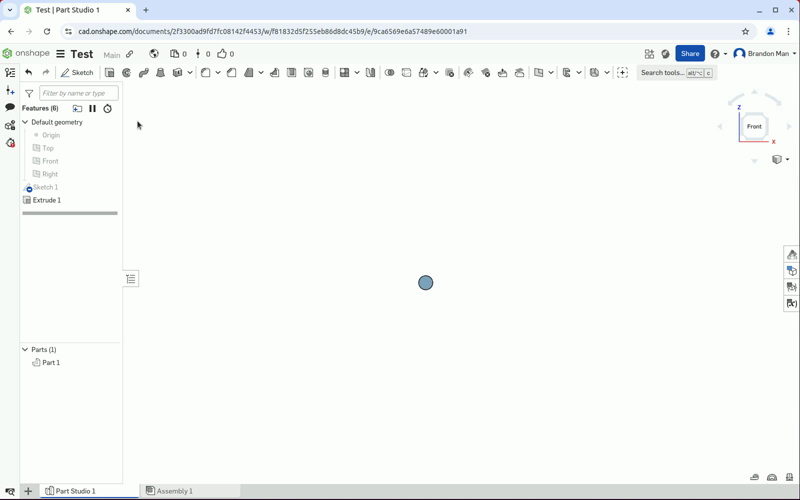
mouse_move(73, 189)
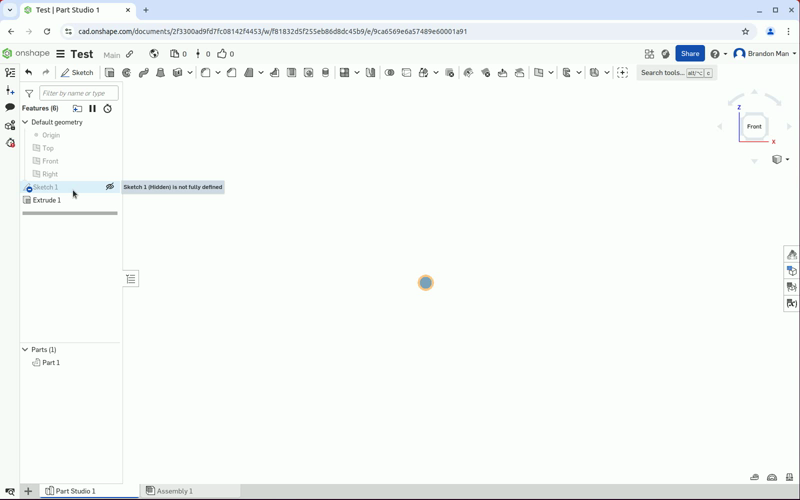
click(73, 189)
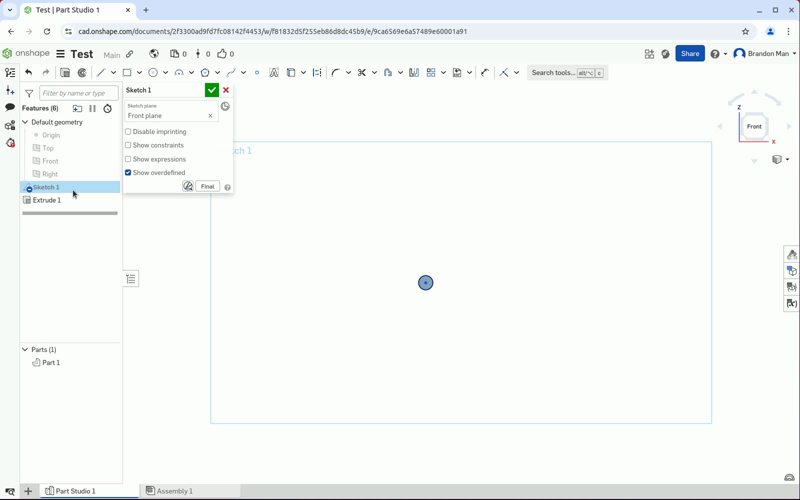
mouse_move(229, 92)
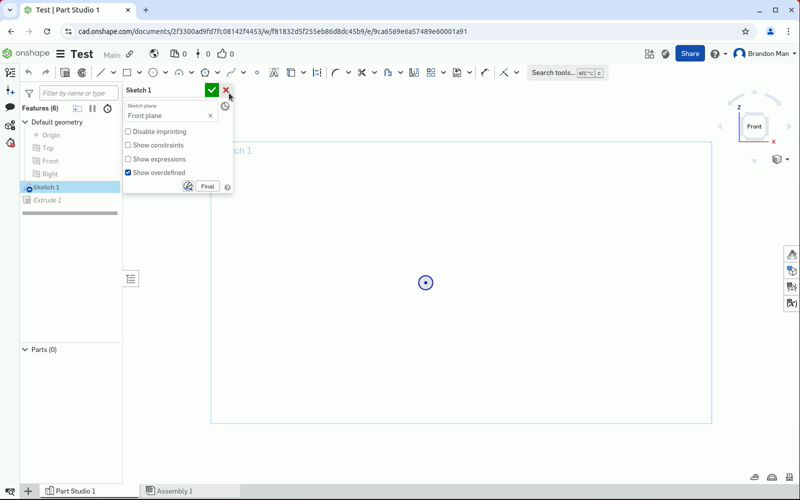
click(229, 92)
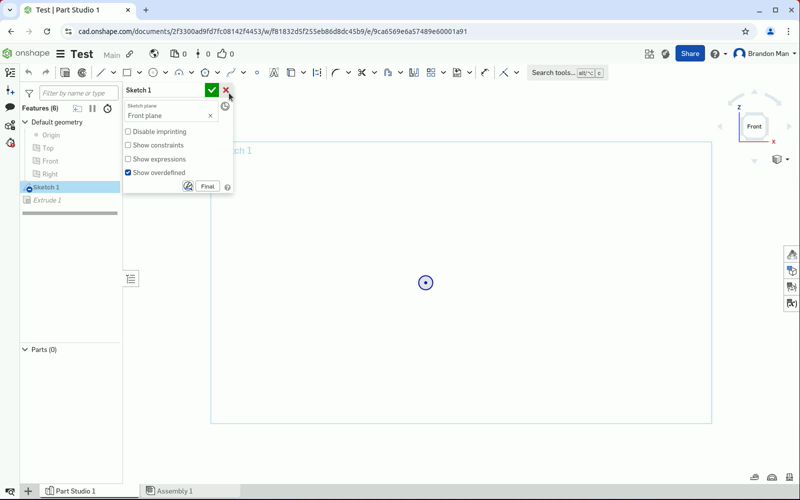
key(shift+s)
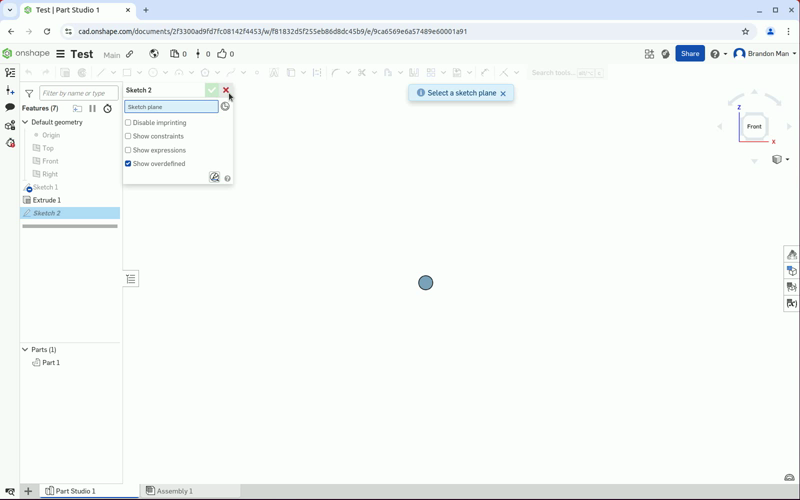
mouse_move(73, 163)
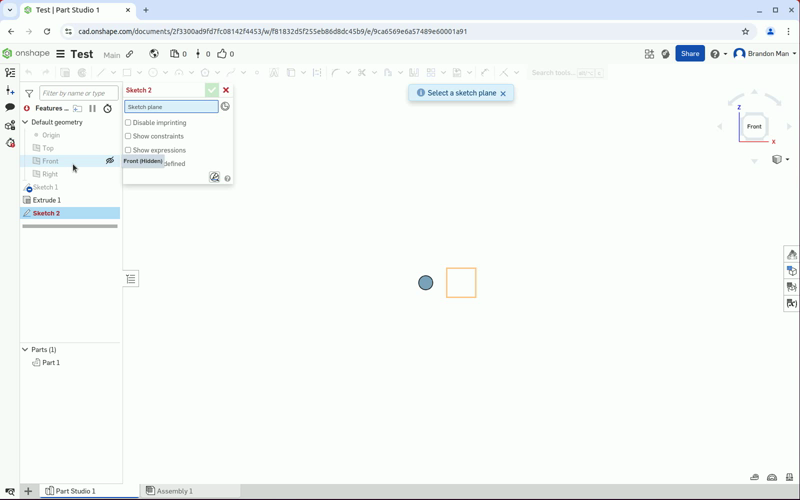
click(73, 163)
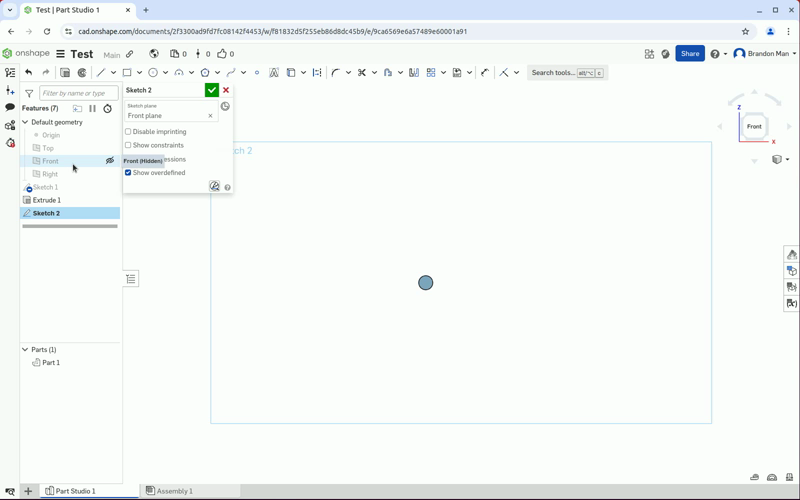
mouse_move(73, 352)
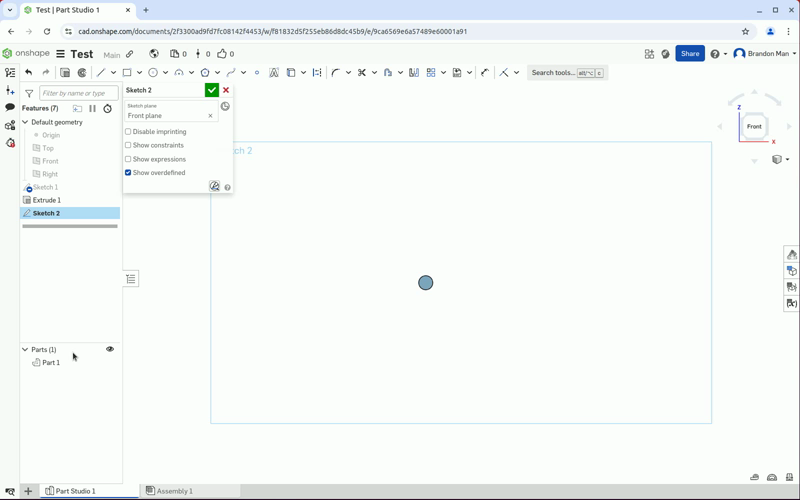
key(y)
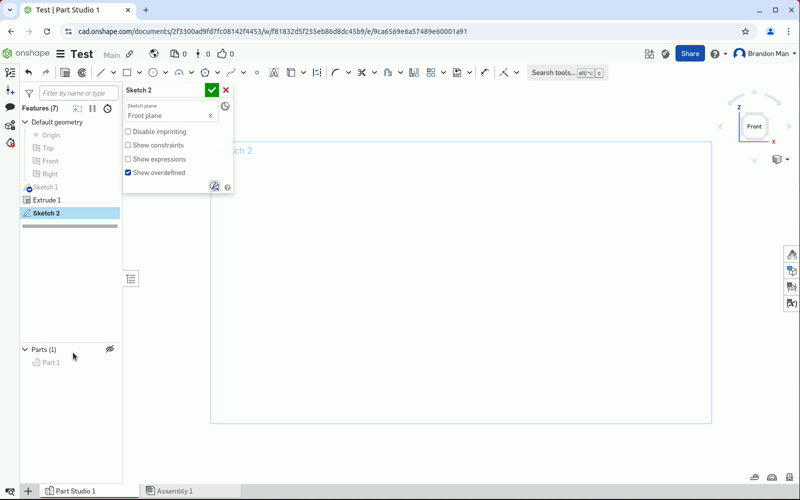
key(c)
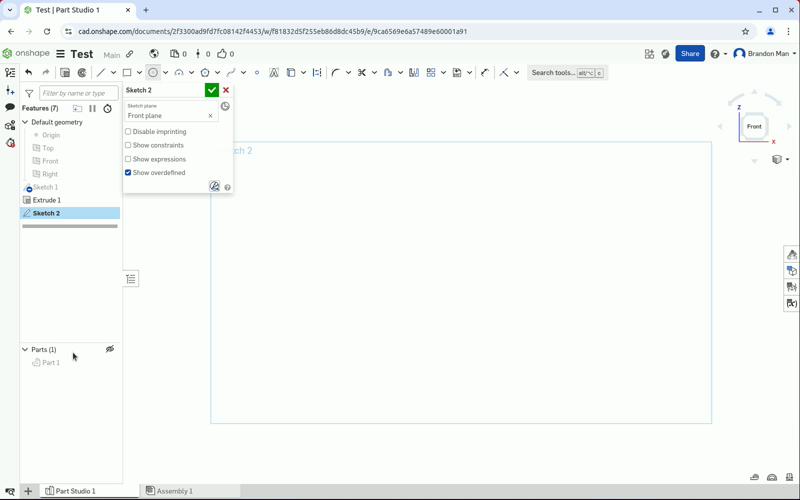
key_down(shift)
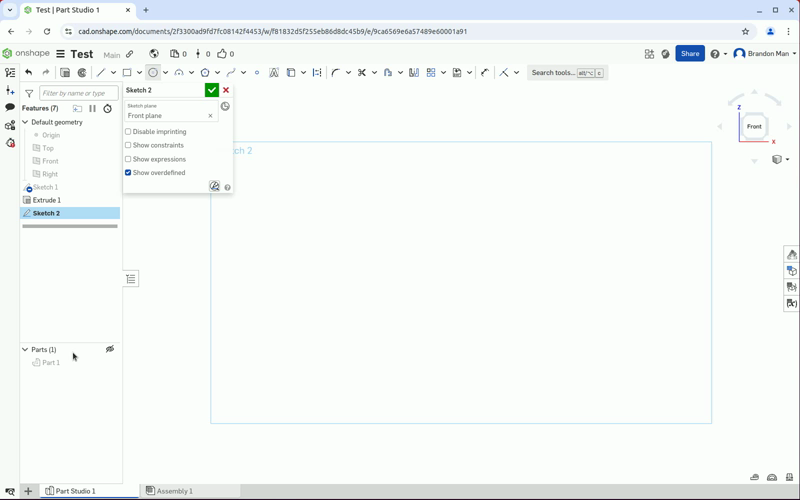
mouse_move(497, 282)
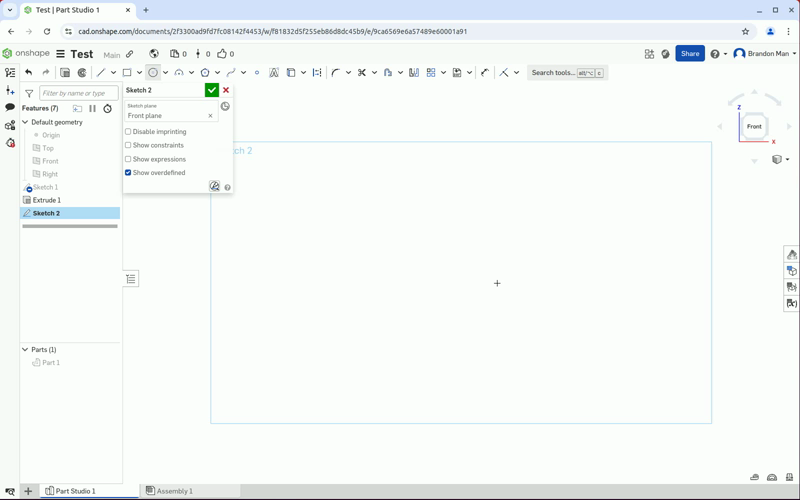
click(497, 282)
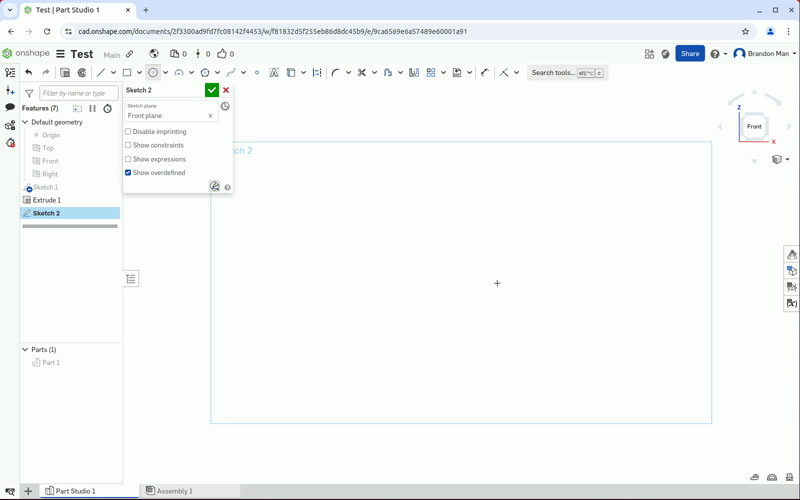
key_up(shift)
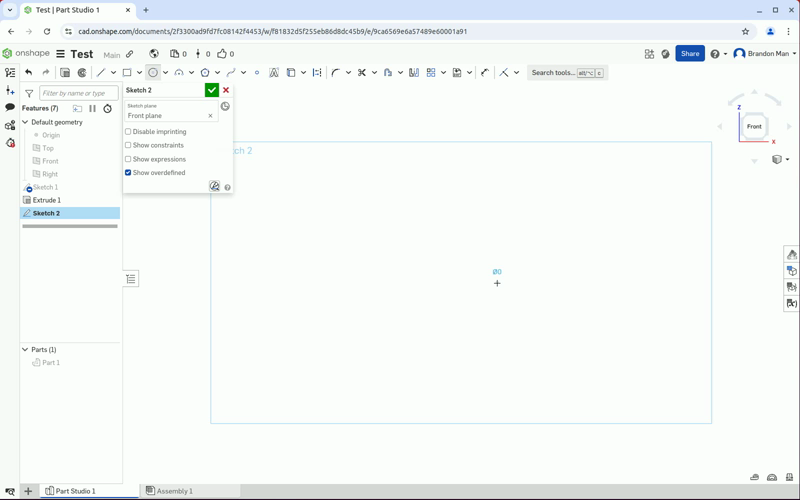
mouse_move(504, 282)
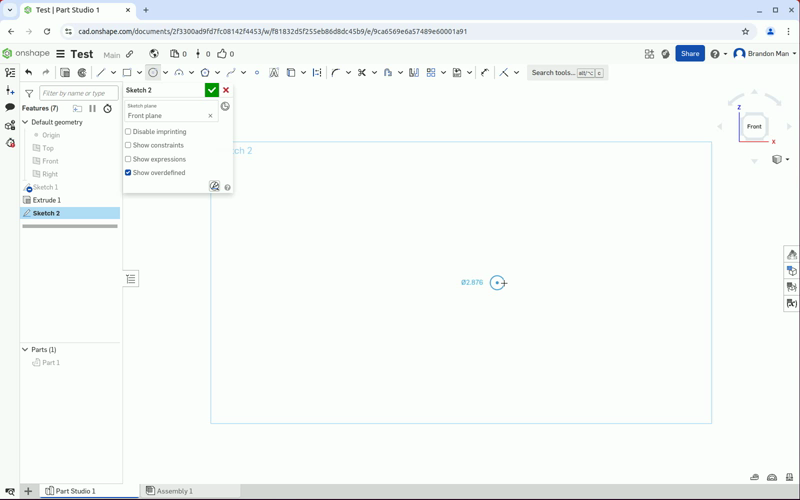
click(504, 282)
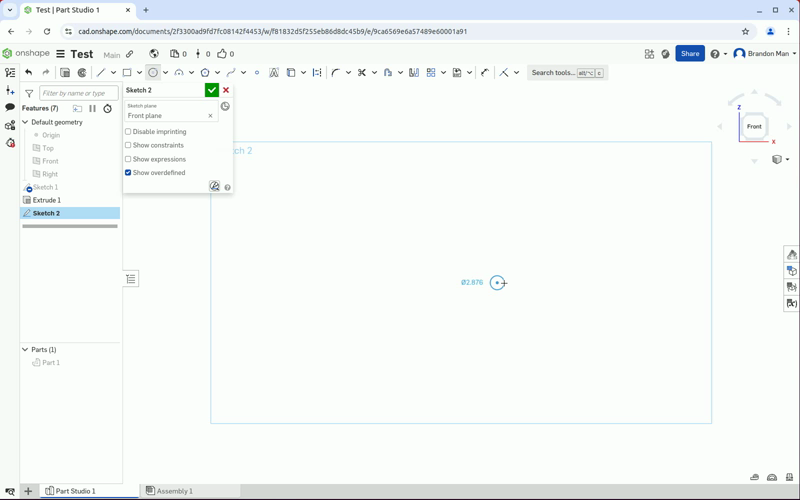
key(esc)
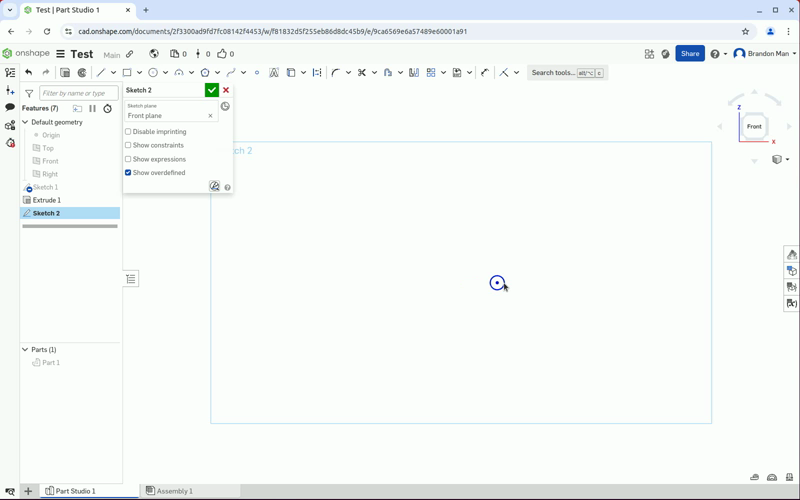
mouse_move(490, 282)
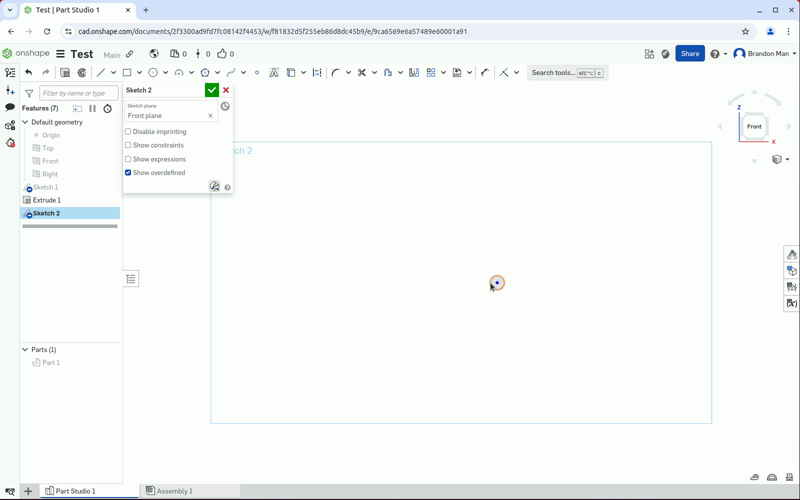
scroll(6)
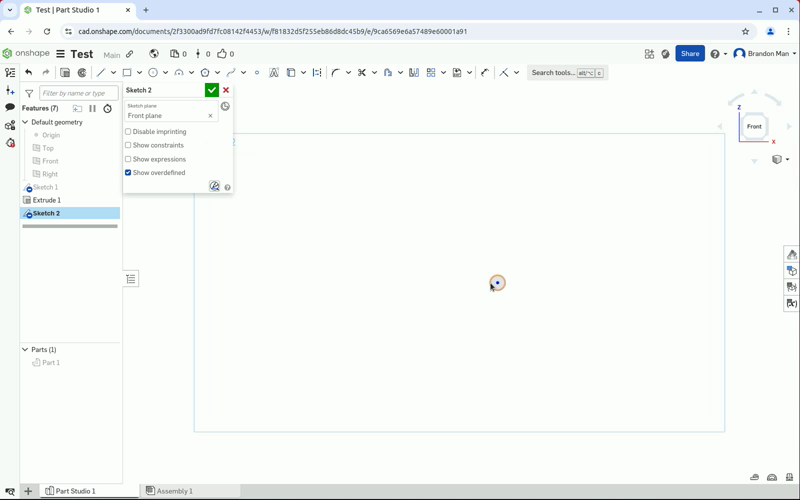
scroll(6)
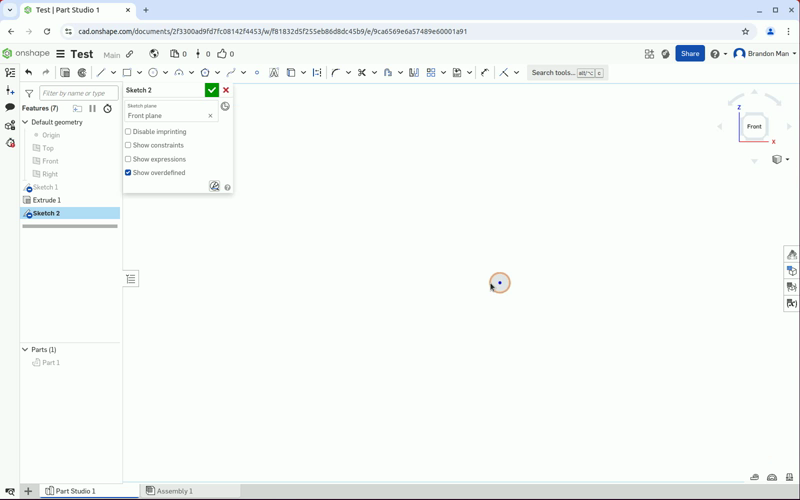
scroll(6)
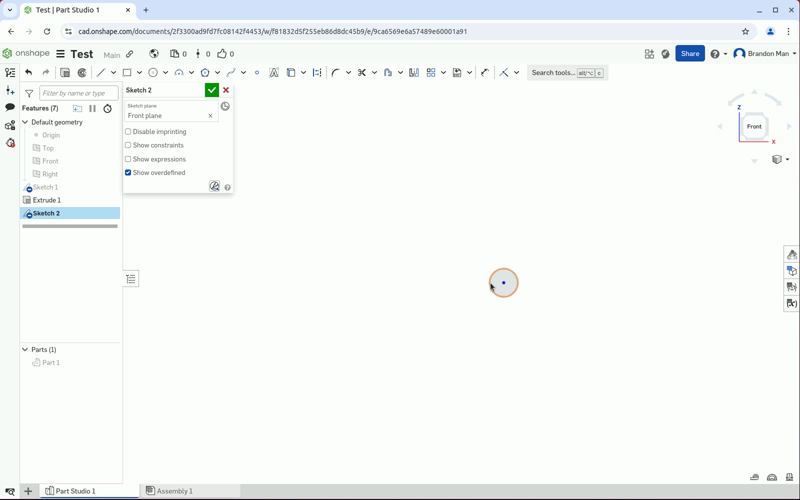
scroll(6)
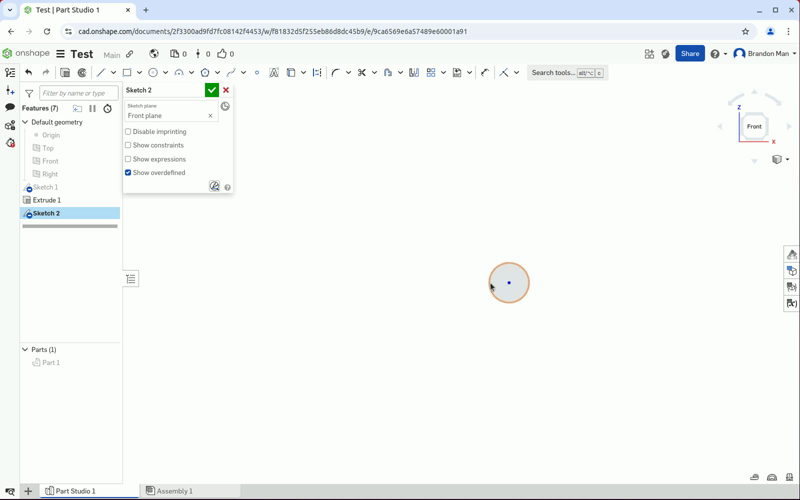
scroll(6)
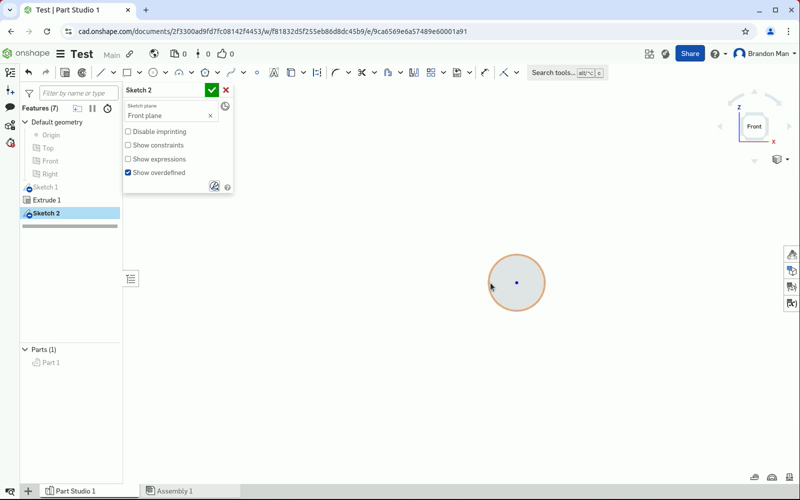
scroll(6)
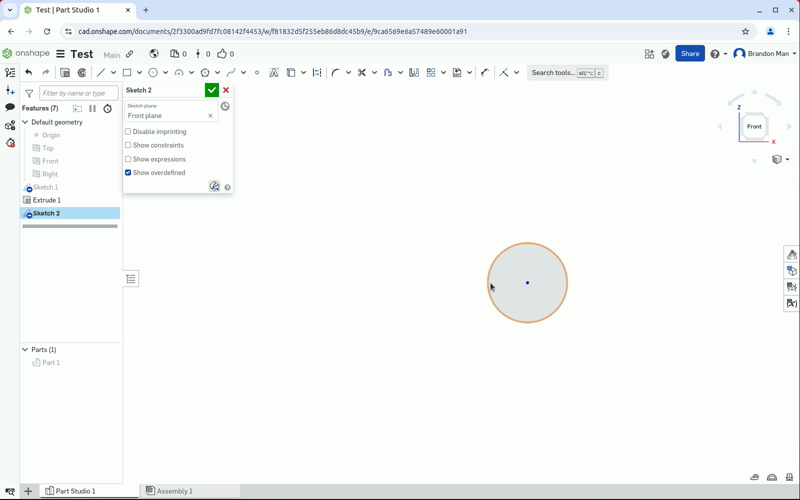
scroll(6)
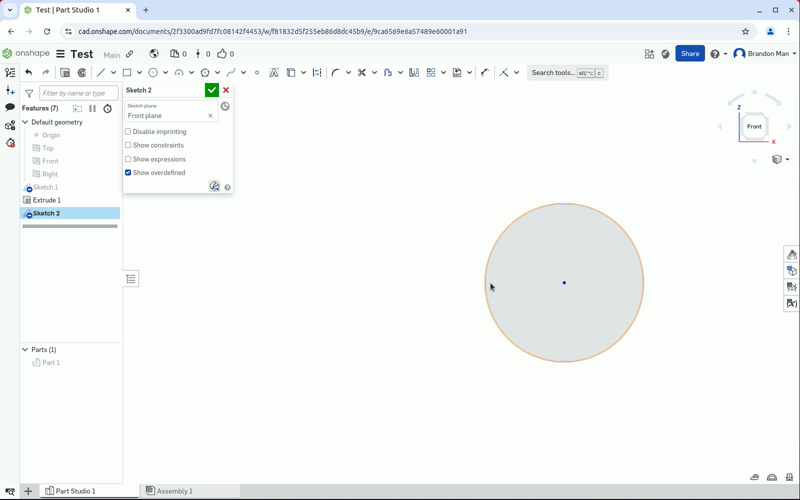
click(490, 282)
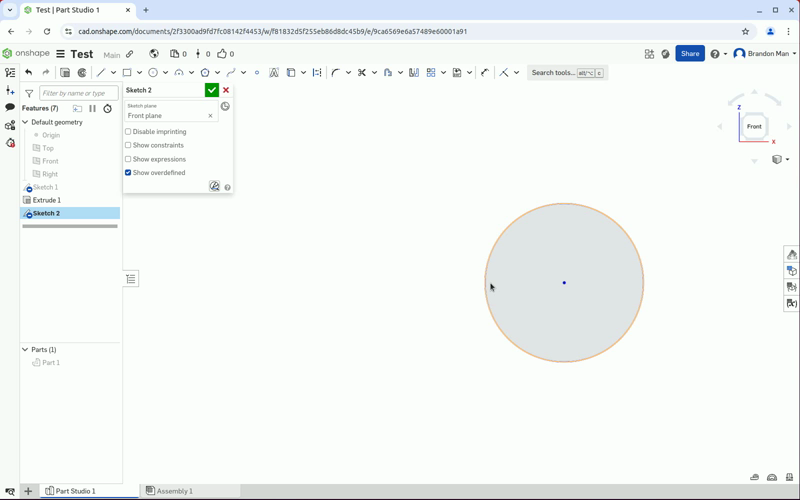
scroll(-6)
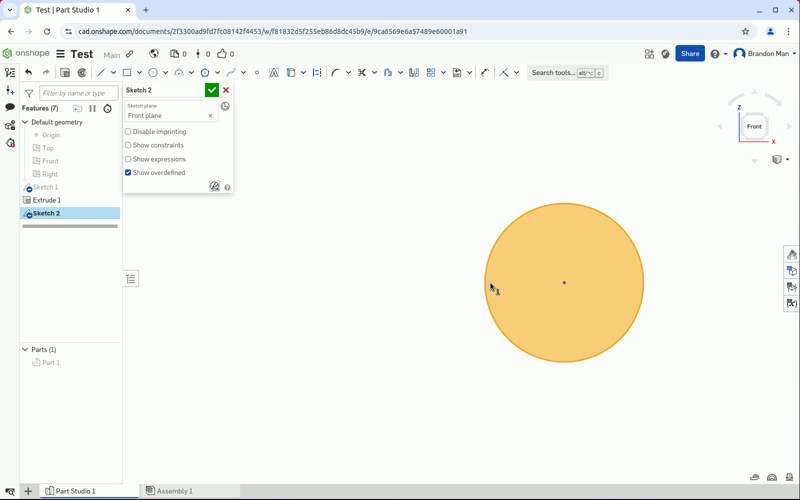
scroll(-6)
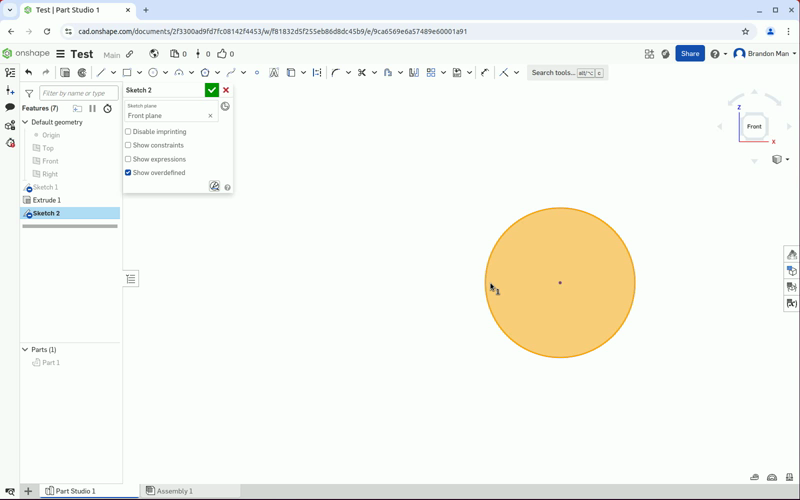
scroll(-6)
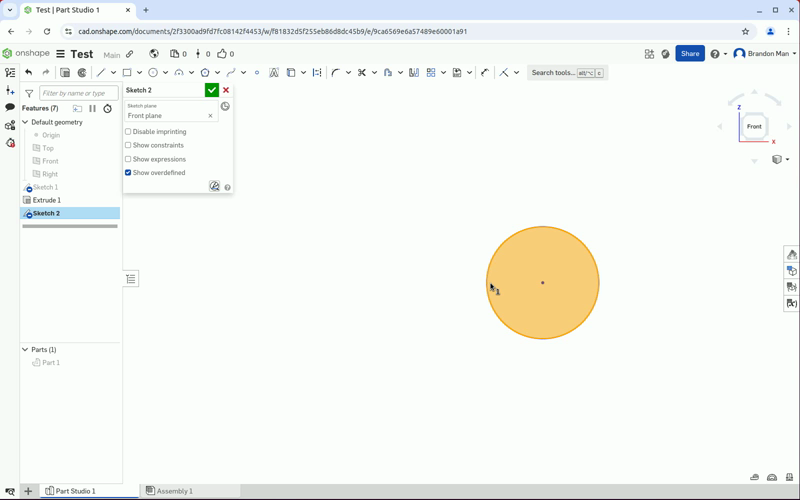
scroll(-6)
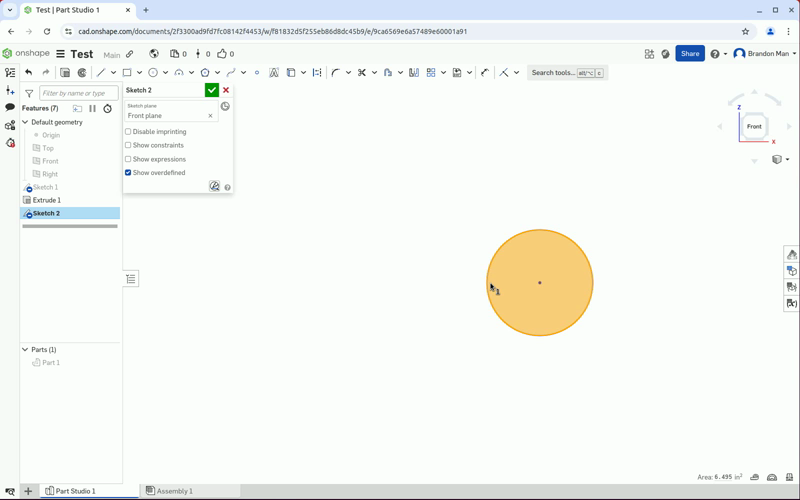
scroll(-6)
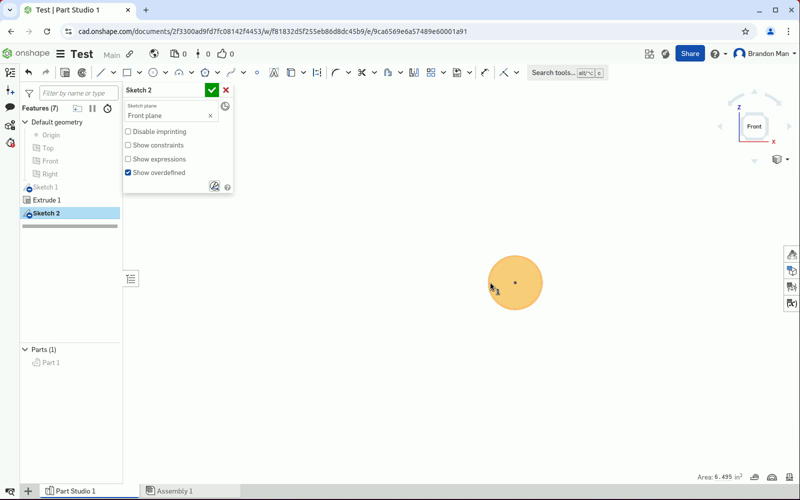
scroll(-6)
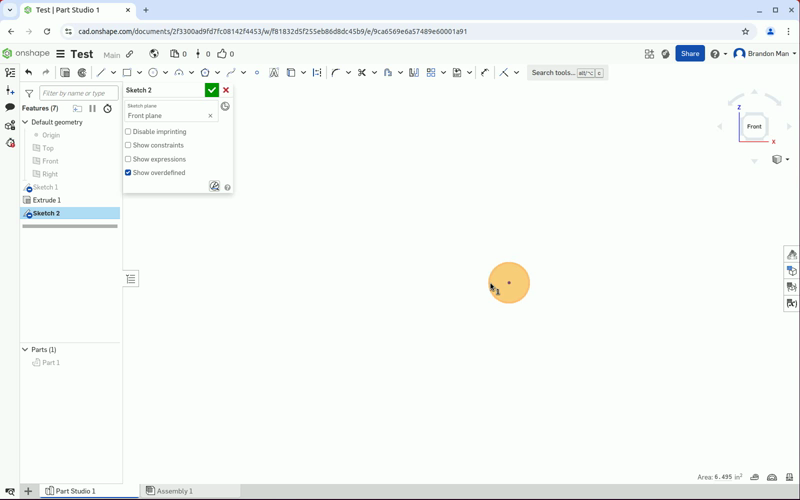
scroll(-6)
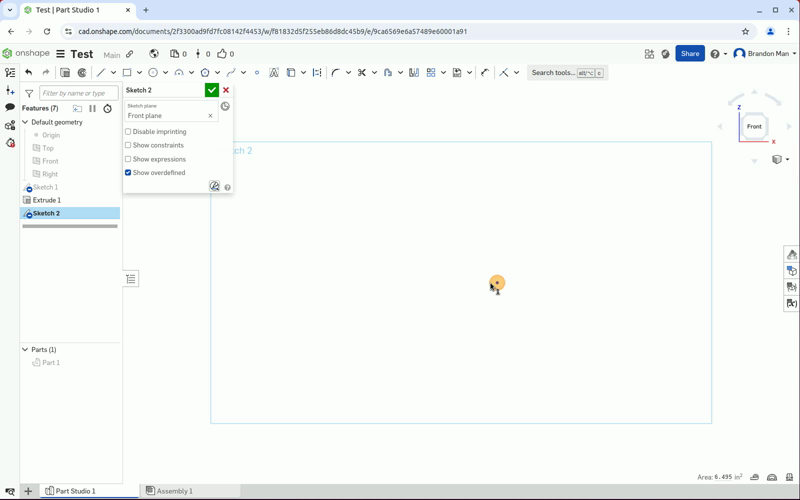
mouse_move(73, 352)
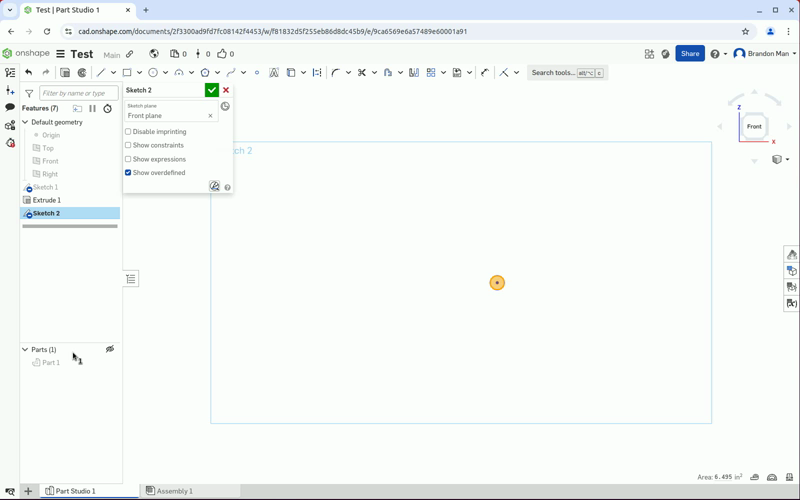
key(shift+y)
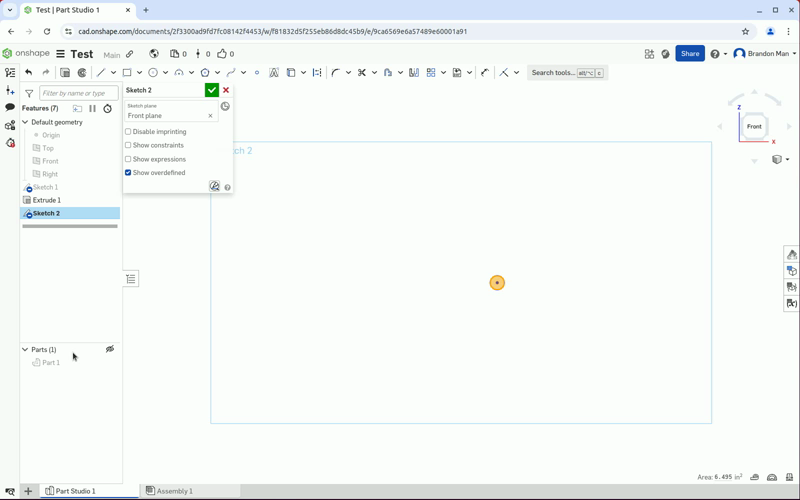
key(shift+e)
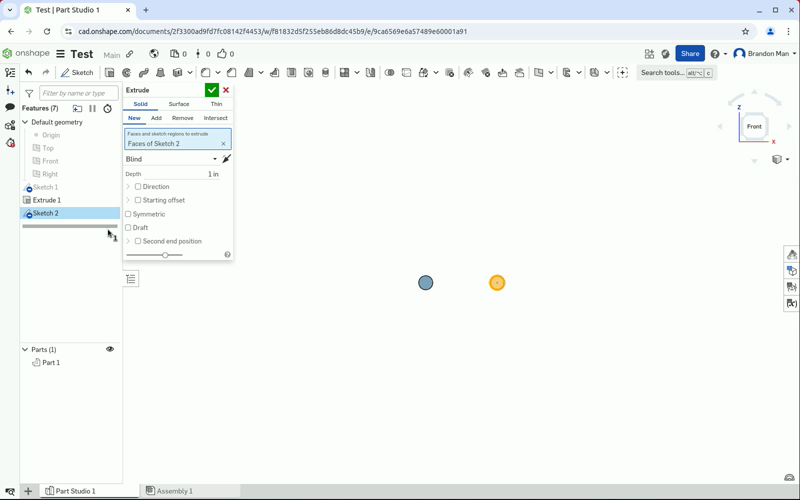
mouse_move(143, 106)
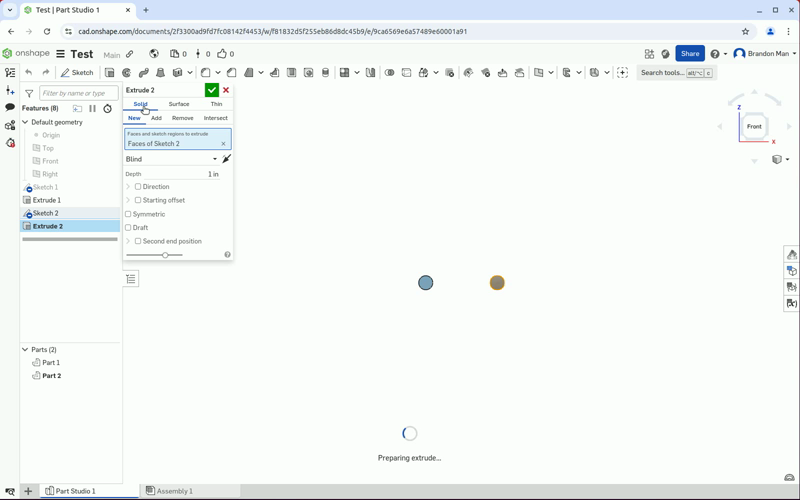
click(143, 106)
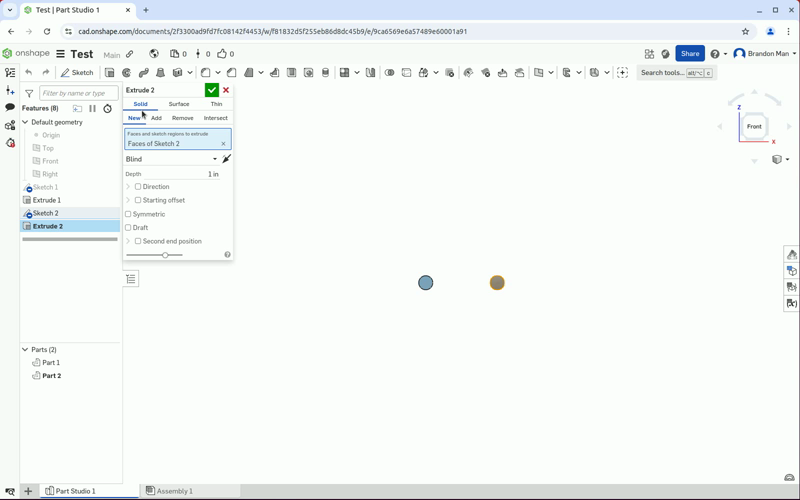
mouse_move(137, 120)
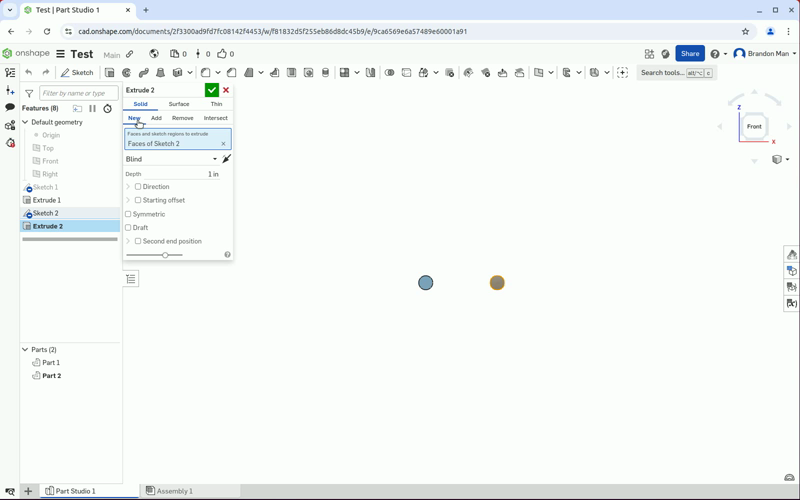
click(137, 120)
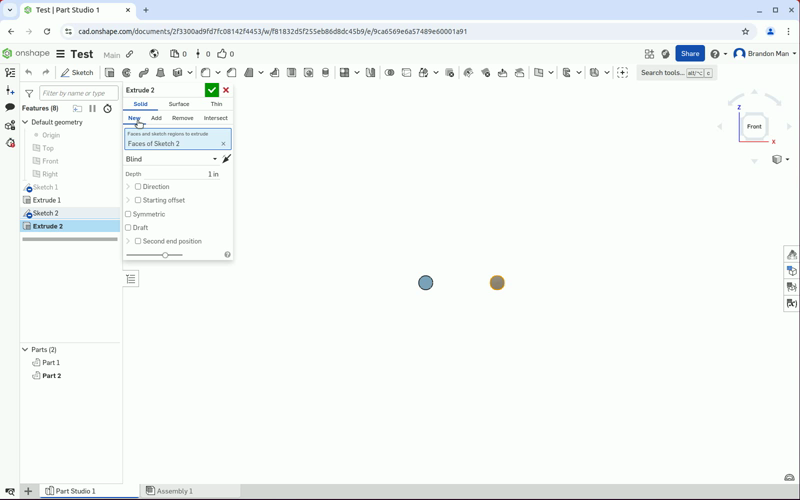
key(tab, 4)
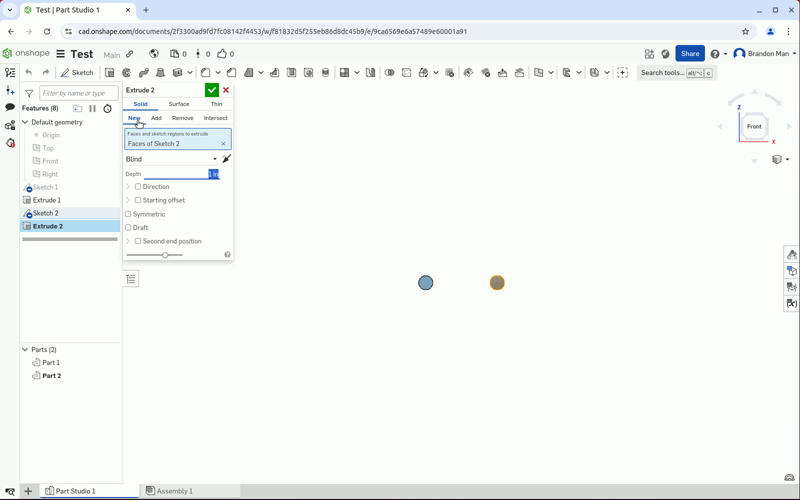
text(1.685)
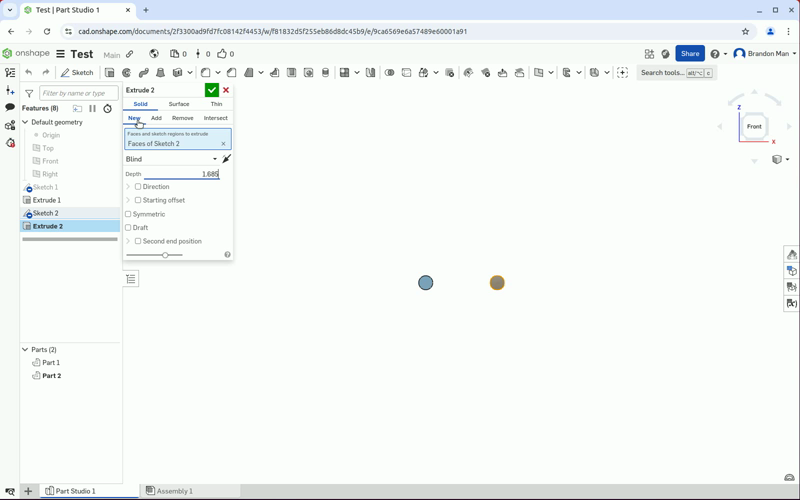
key(enter)
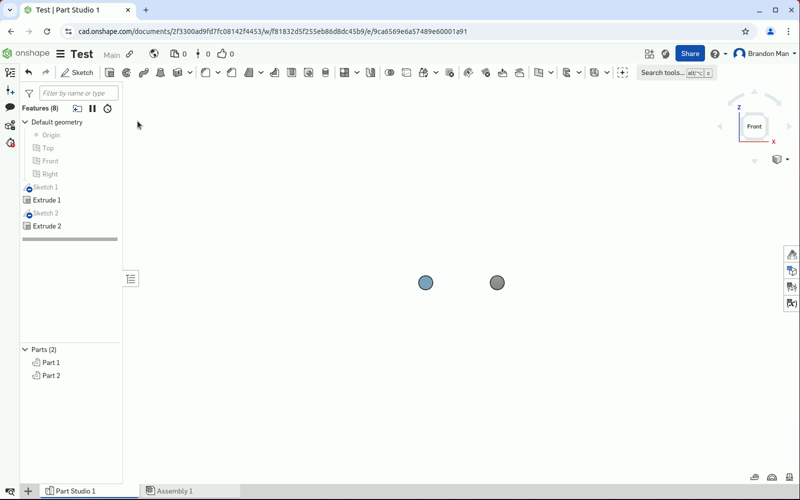
key(shift+h)
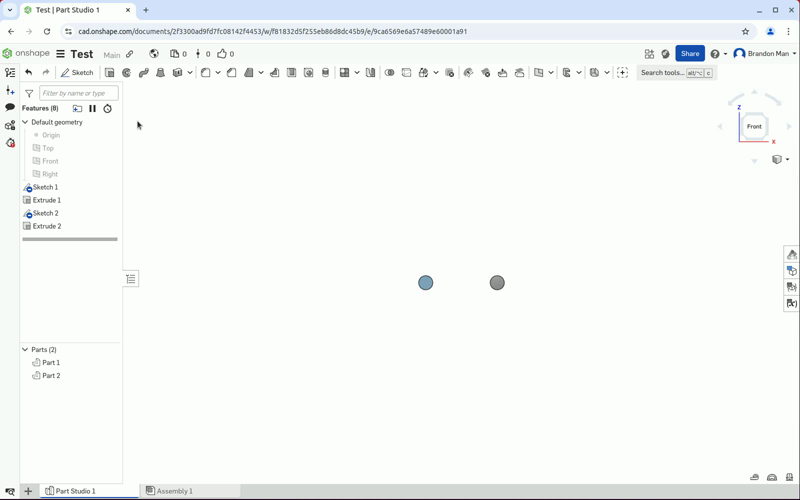
key(shift+h)
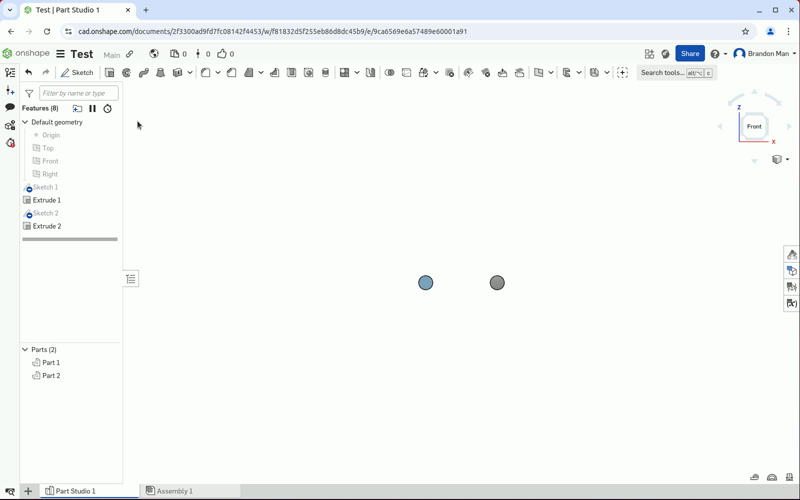
mouse_move(73, 189)
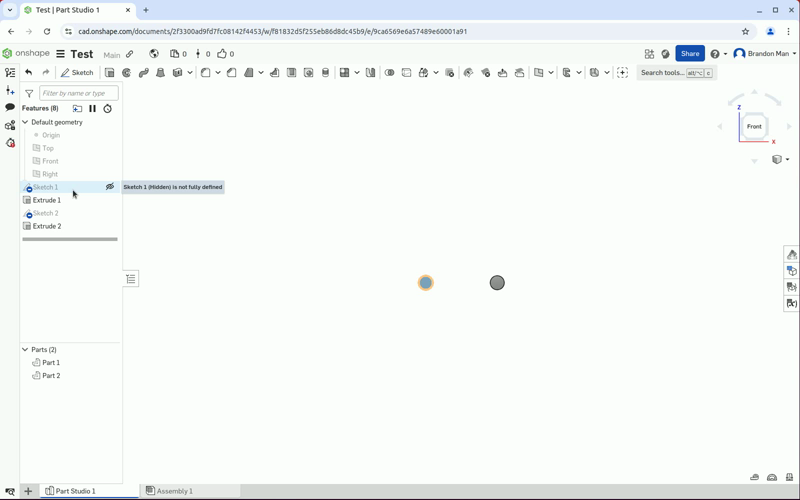
click(73, 189)
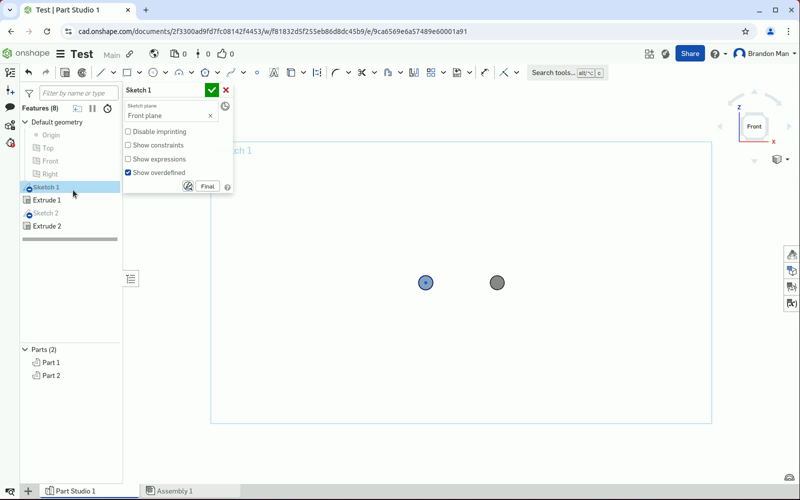
mouse_move(229, 92)
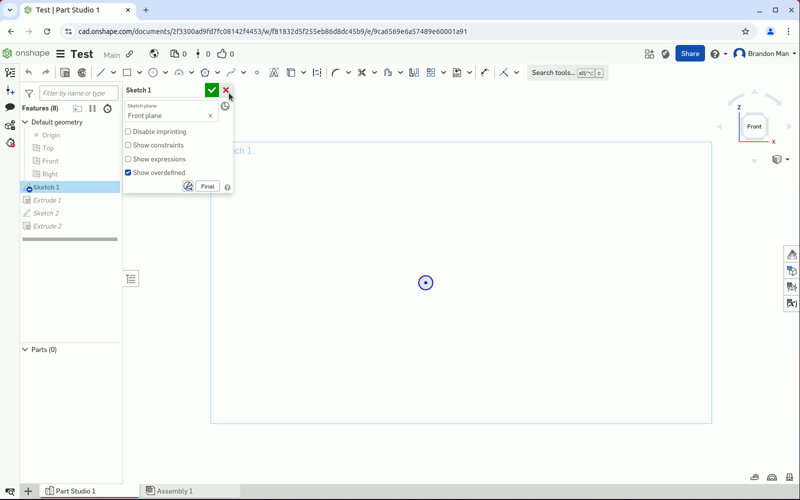
click(229, 92)
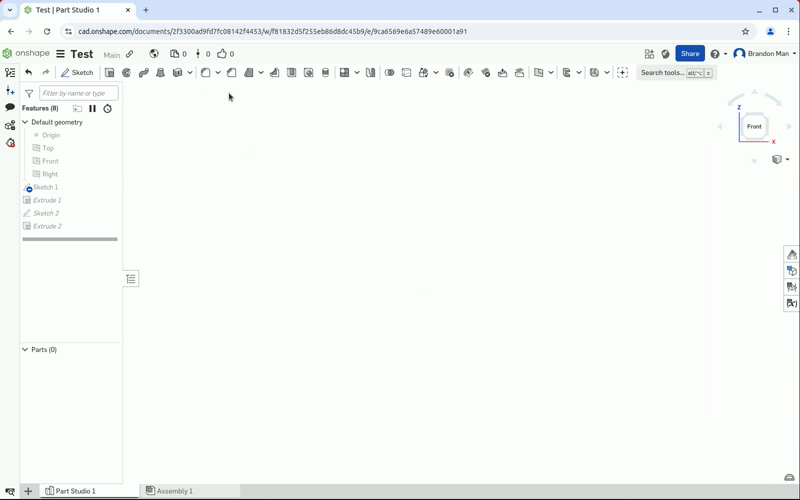
mouse_move(541, 75)
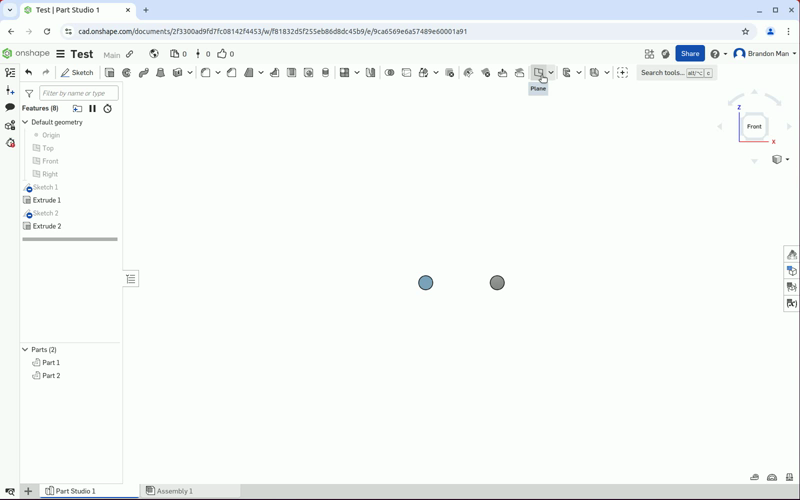
click(541, 75)
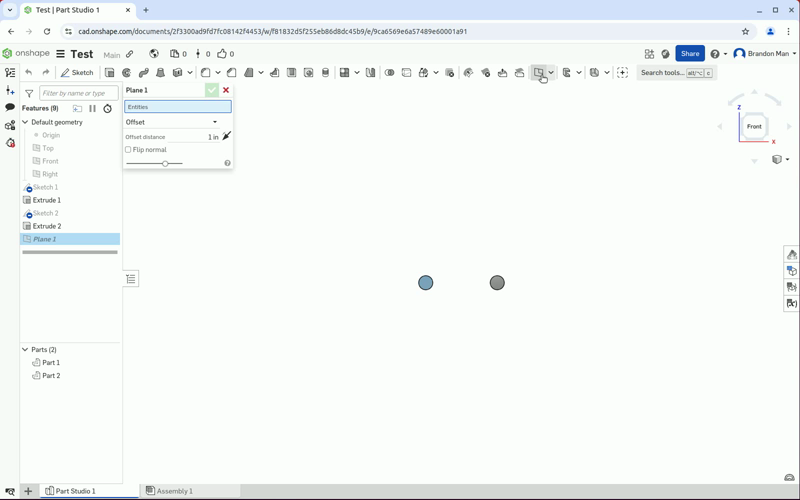
mouse_move(73, 163)
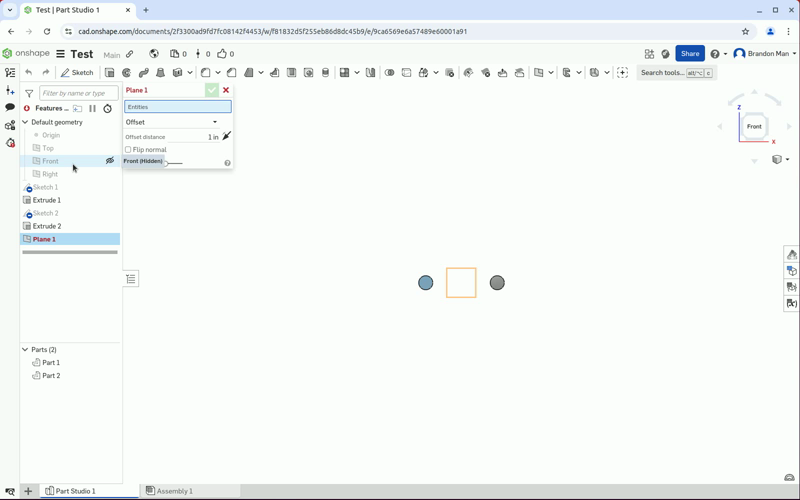
click(73, 163)
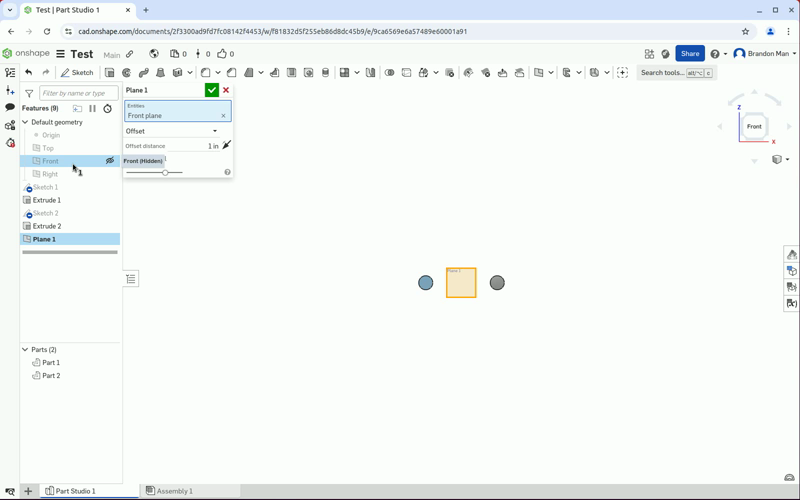
key(tab, 2)
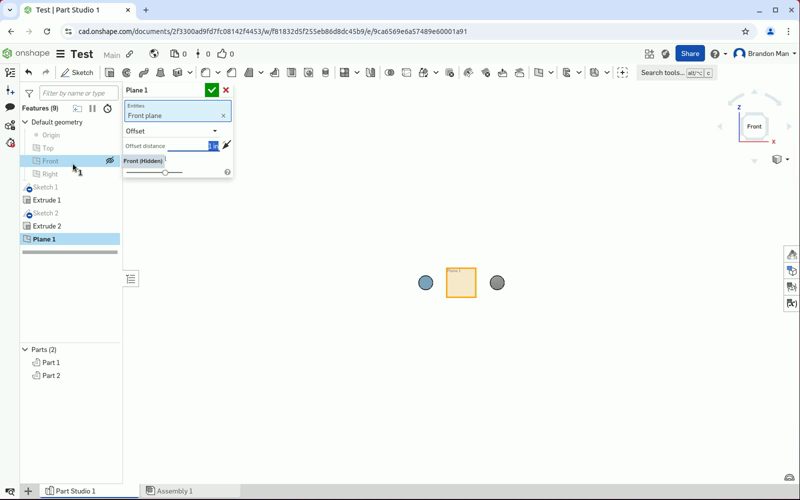
text(1.695)
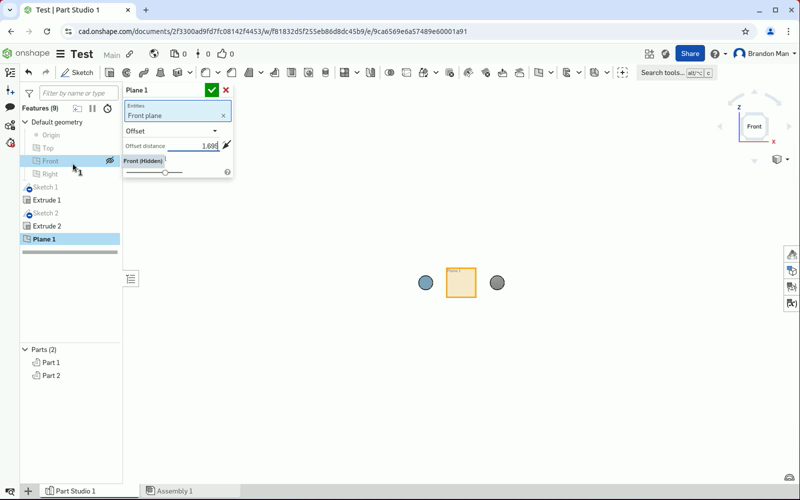
key(enter, 2)
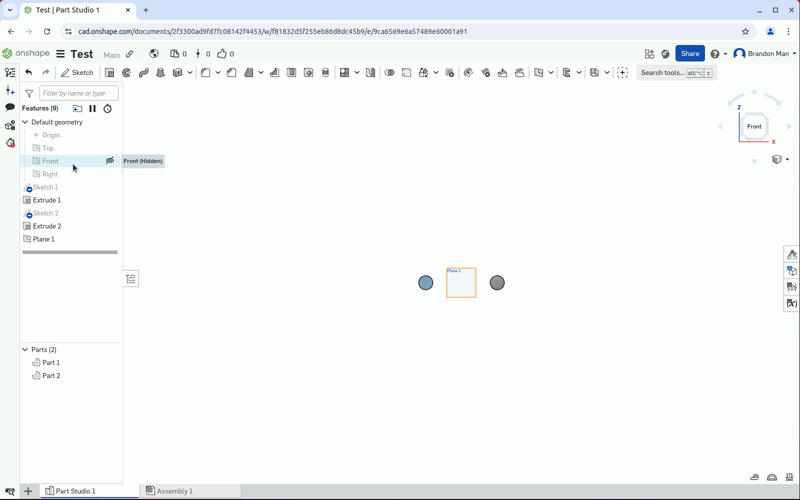
key(shift+s)
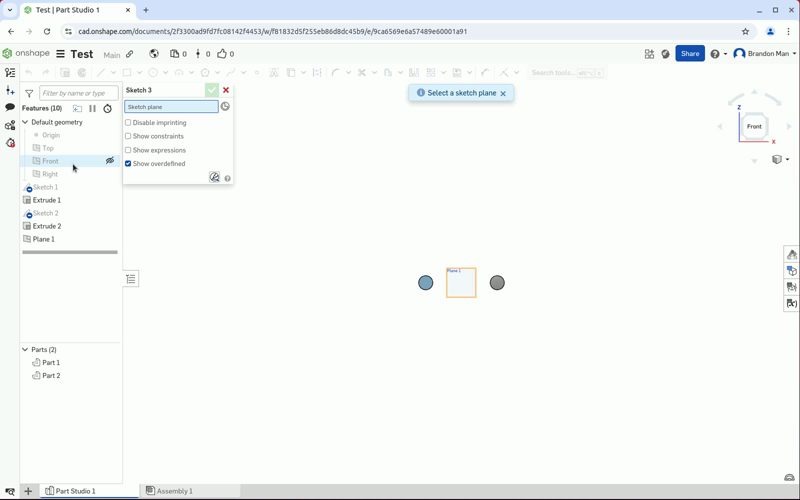
mouse_move(73, 241)
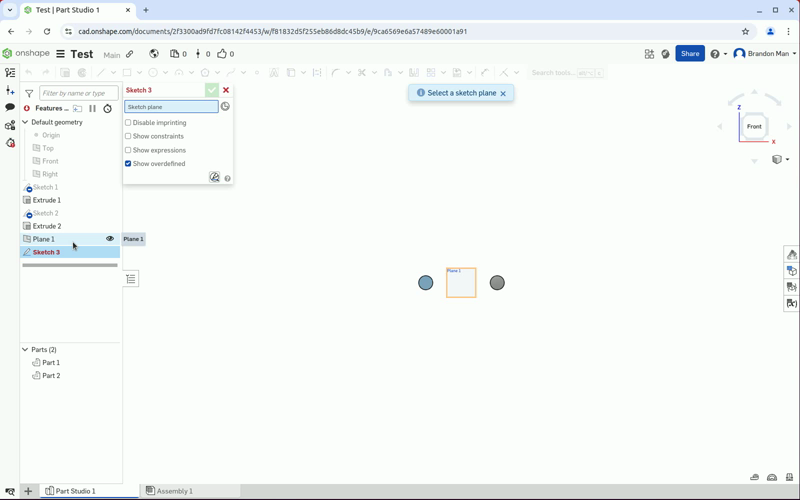
click(73, 241)
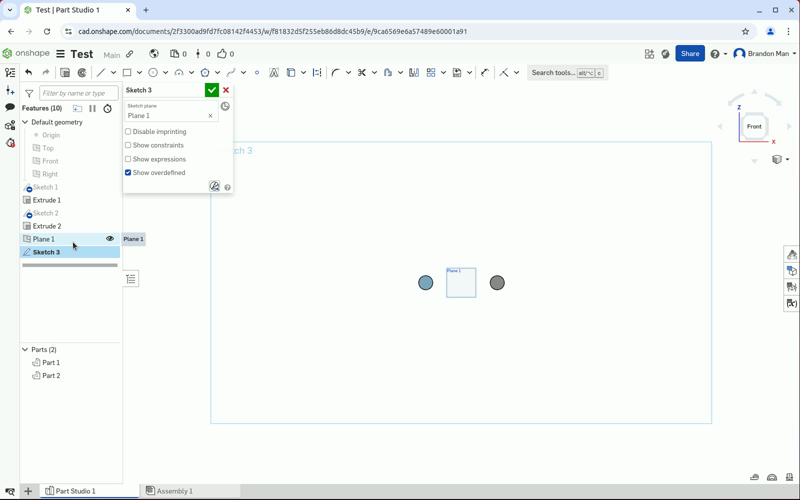
mouse_move(73, 352)
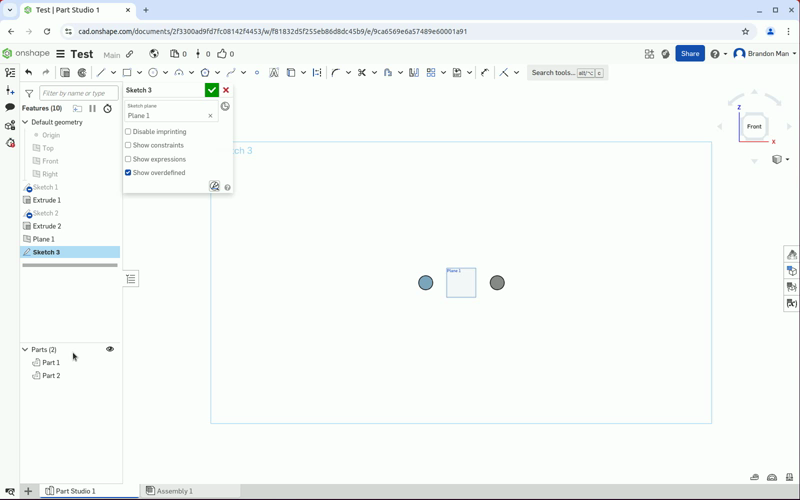
key(y)
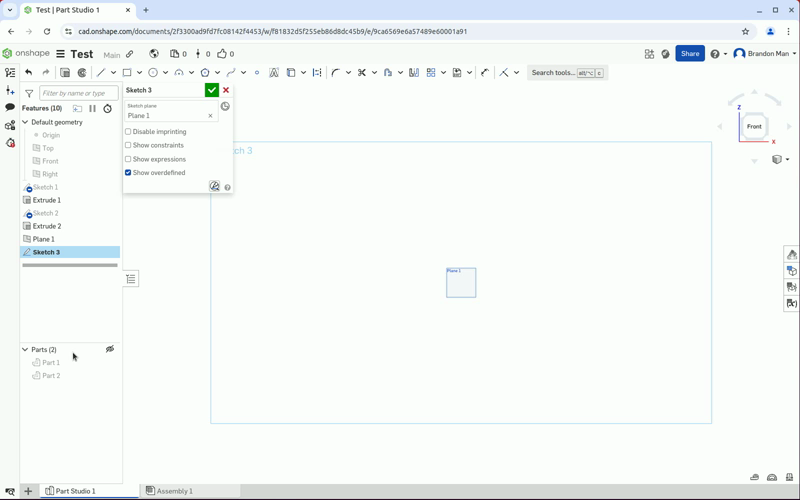
key(c)
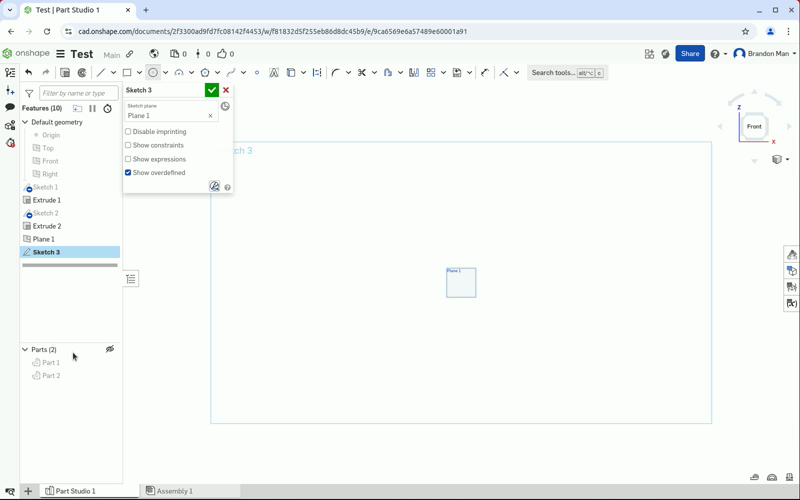
key_down(shift)
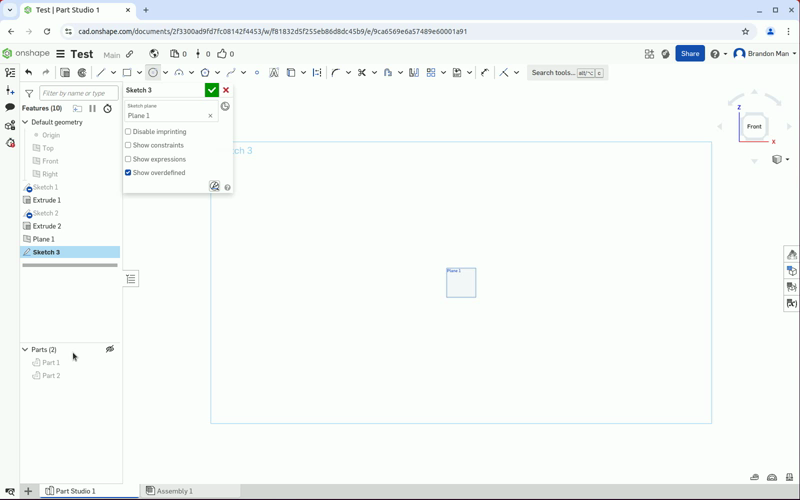
mouse_move(425, 282)
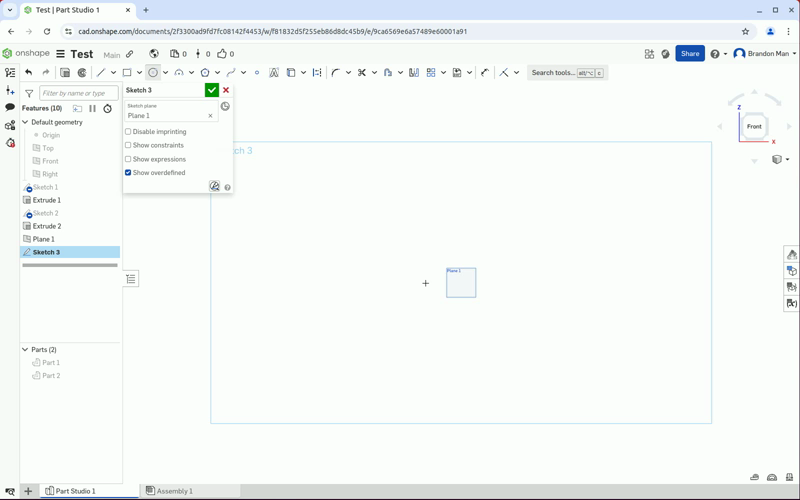
click(425, 282)
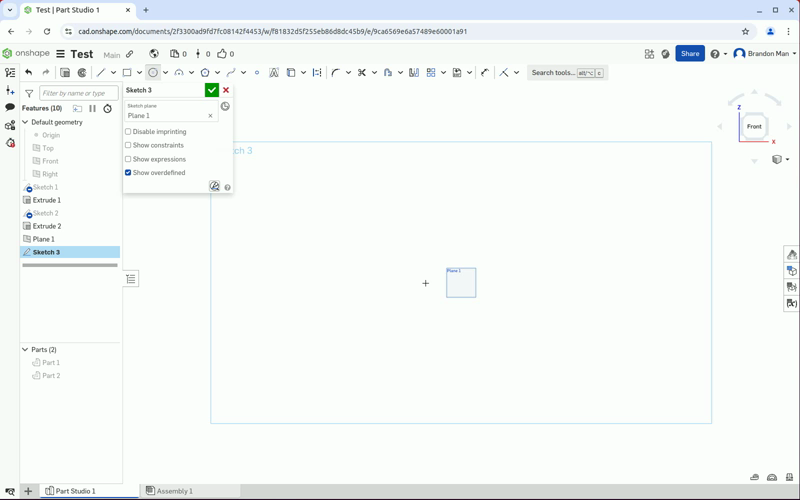
key_up(shift)
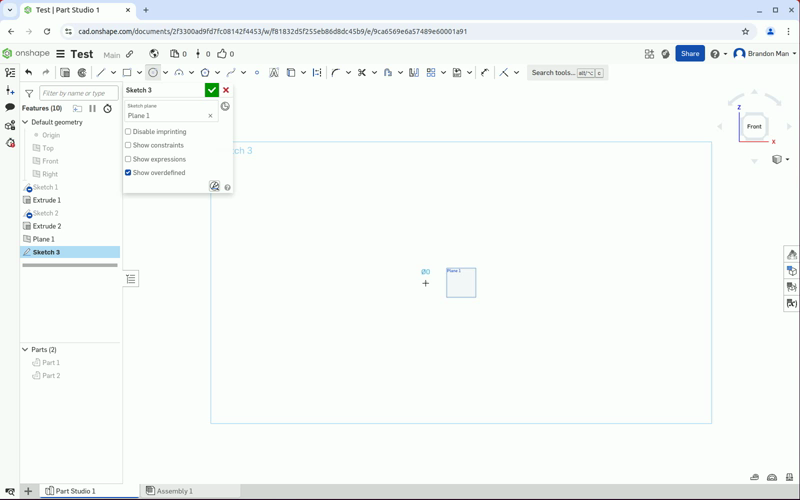
mouse_move(432, 282)
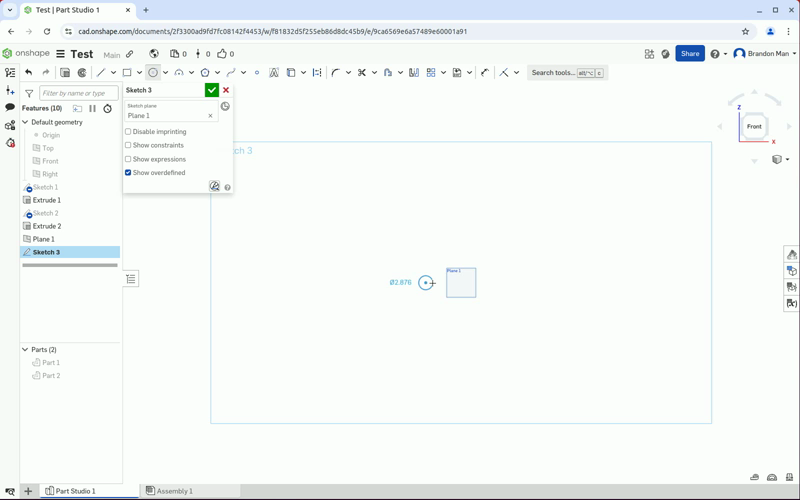
click(432, 282)
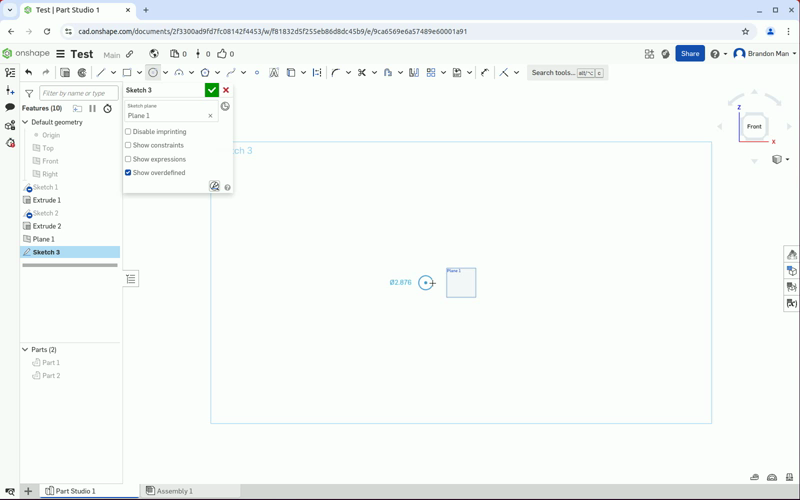
key(esc)
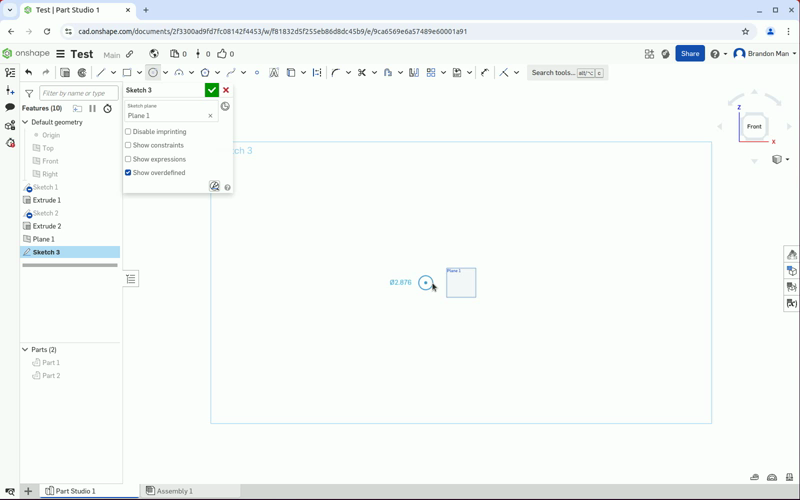
mouse_move(425, 277)
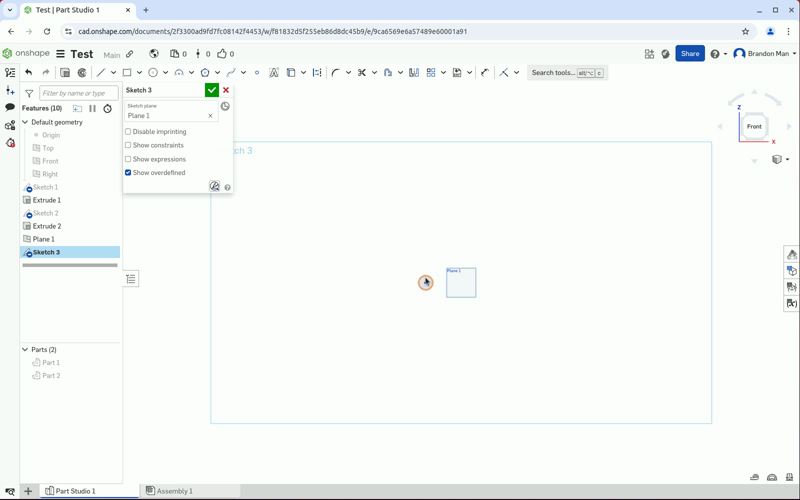
scroll(6)
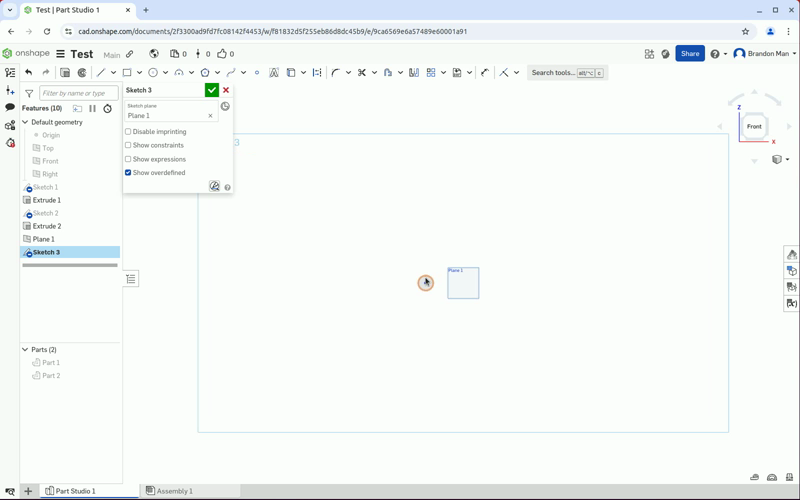
scroll(6)
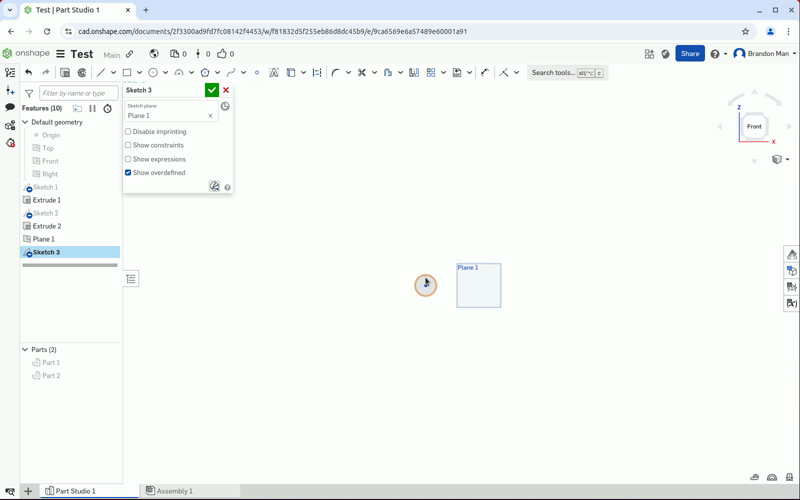
scroll(6)
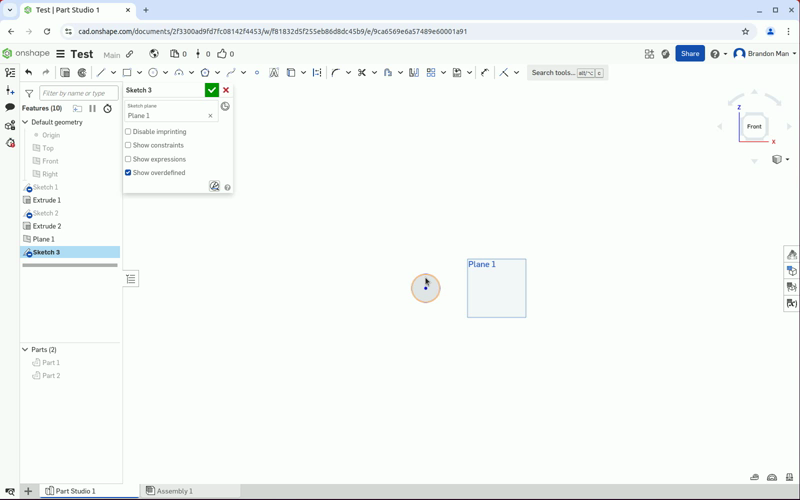
scroll(6)
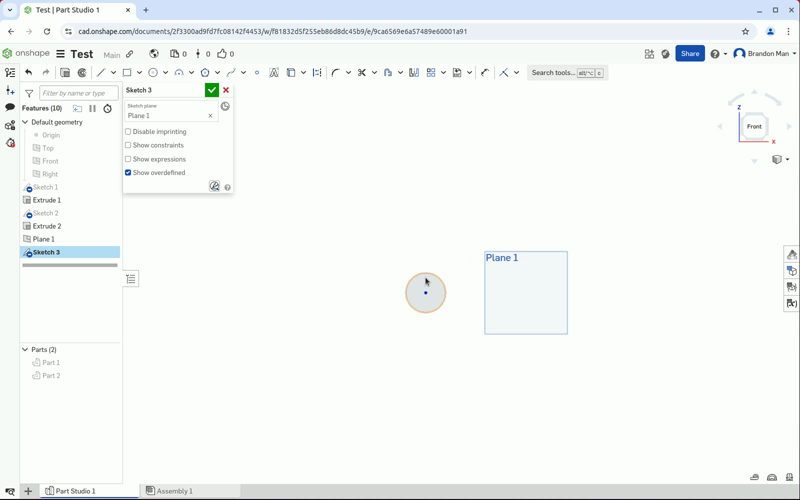
scroll(6)
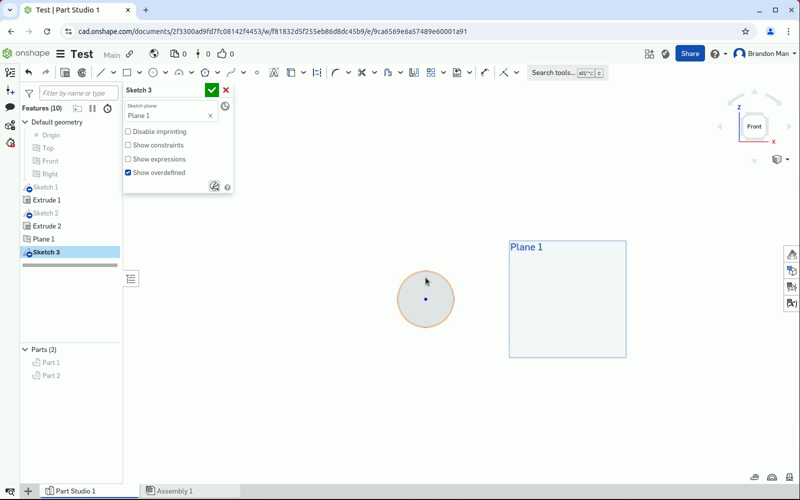
scroll(6)
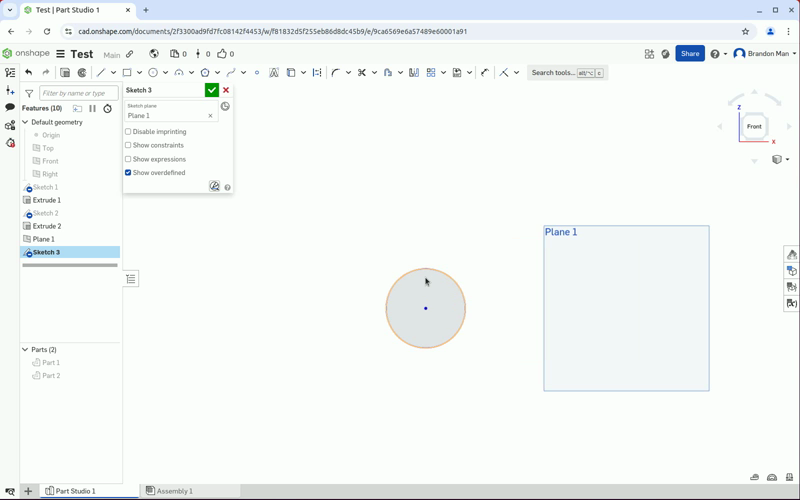
scroll(6)
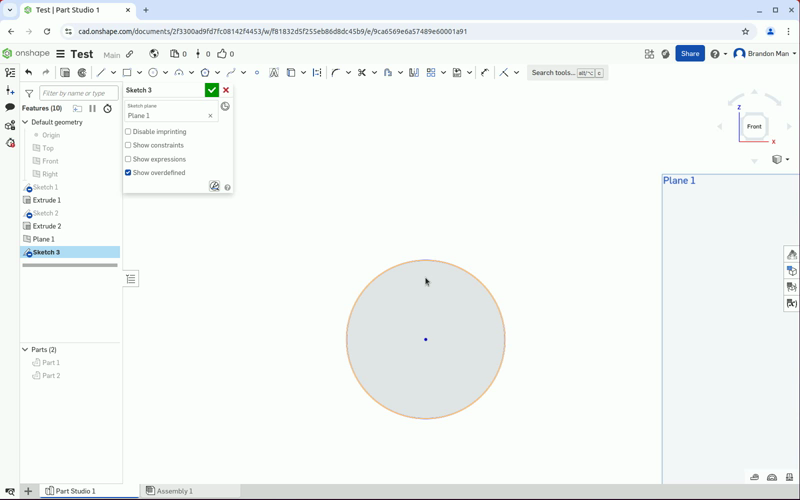
click(425, 277)
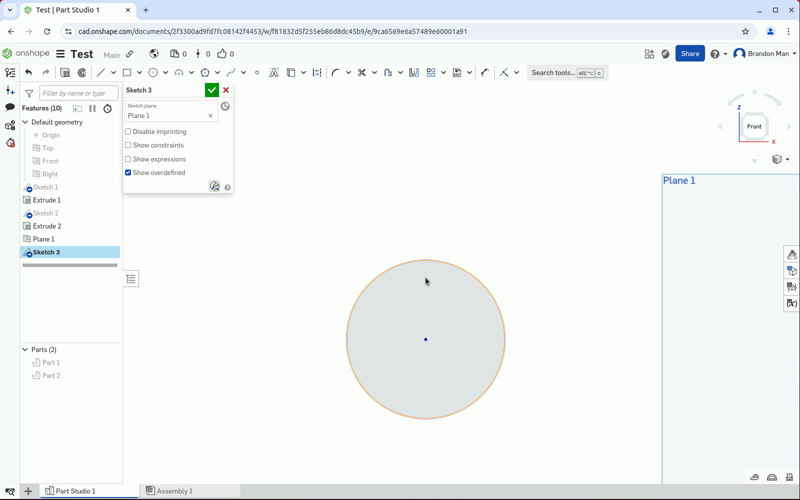
scroll(-6)
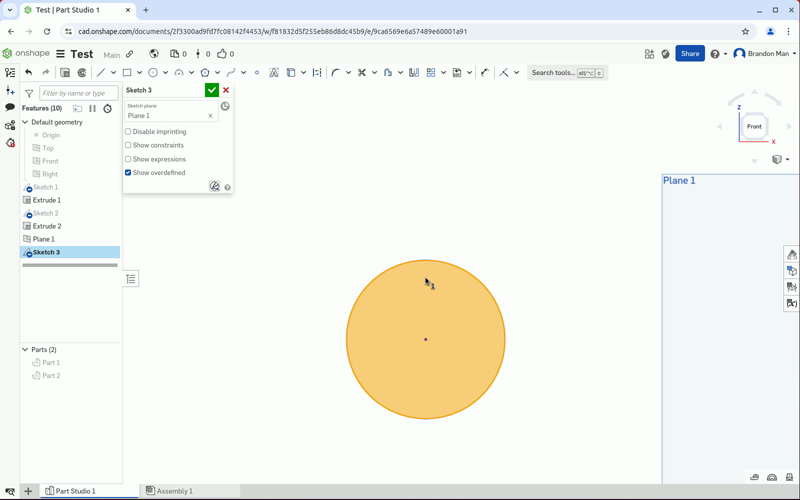
scroll(-6)
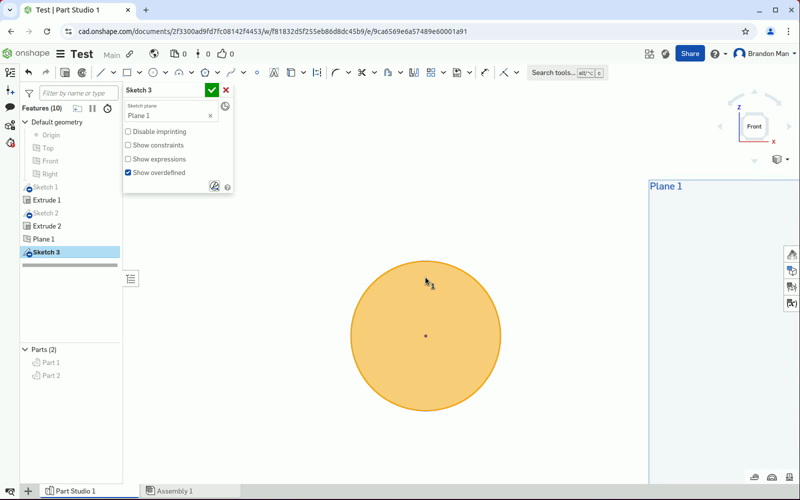
scroll(-6)
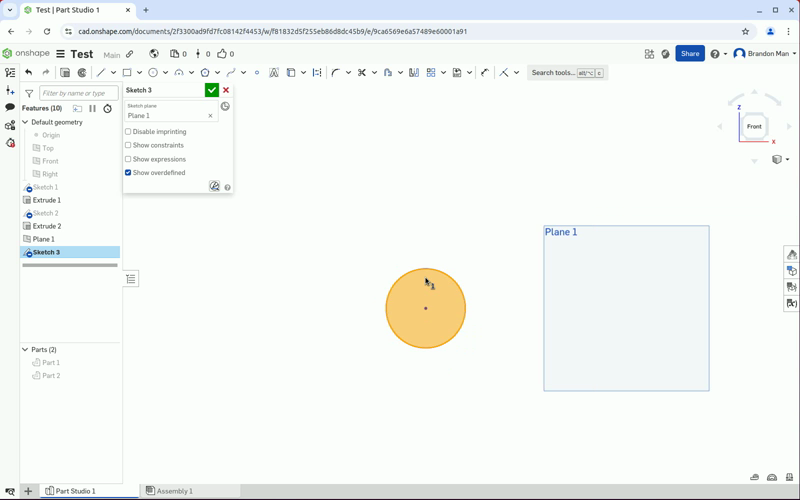
scroll(-6)
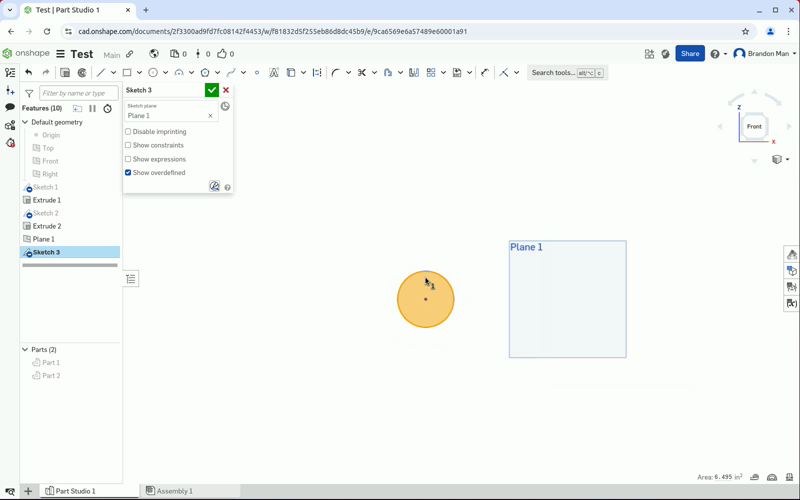
scroll(-6)
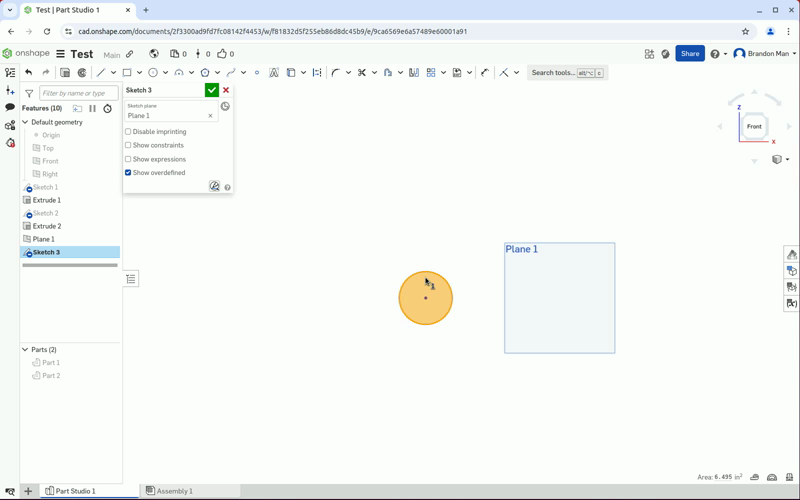
scroll(-6)
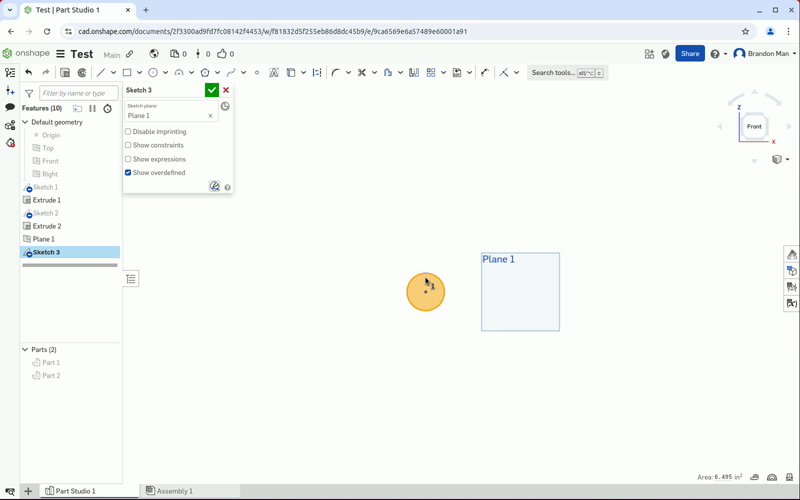
scroll(-6)
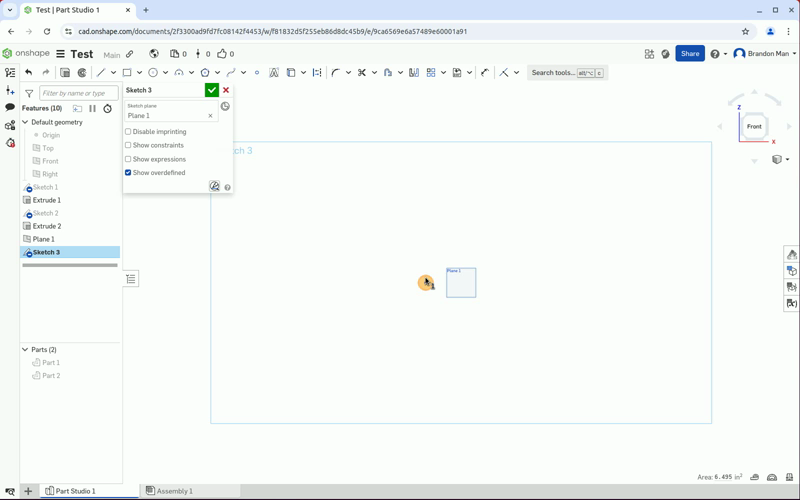
mouse_move(73, 352)
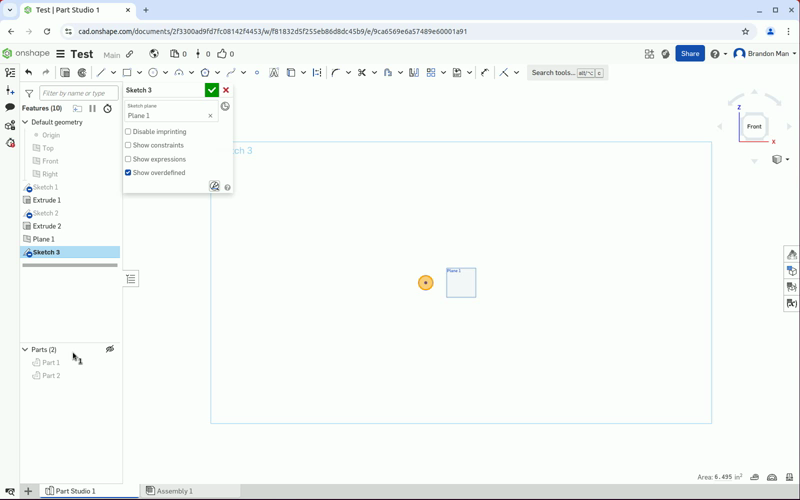
key(shift+y)
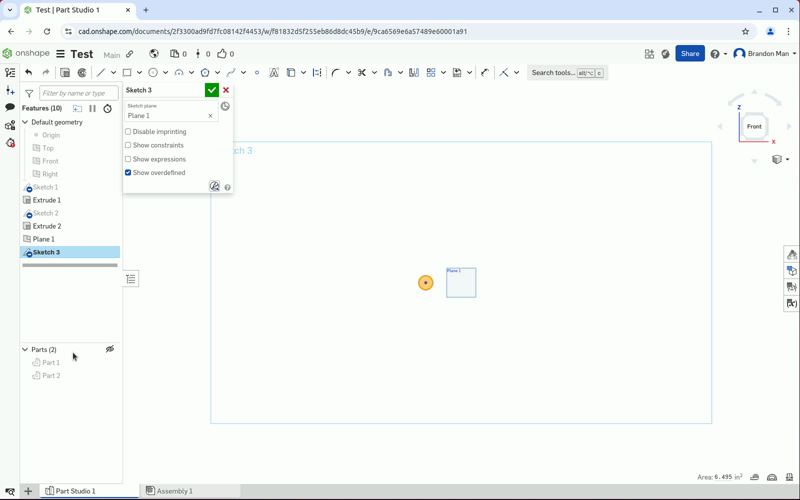
key(shift+e)
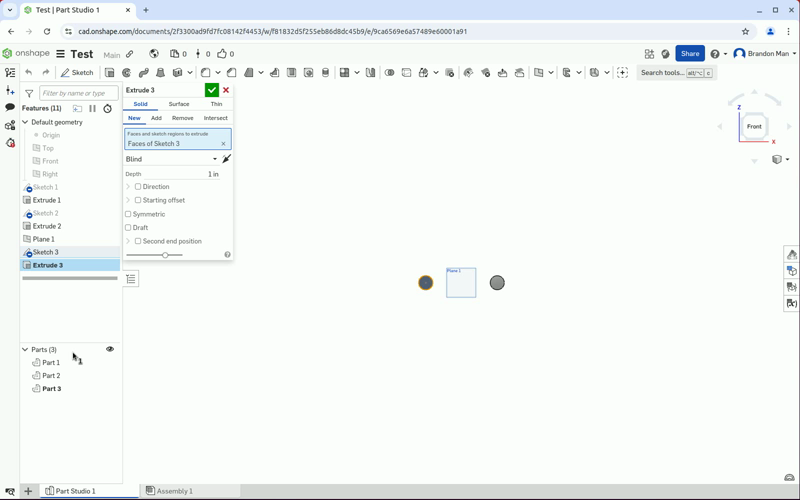
mouse_move(143, 106)
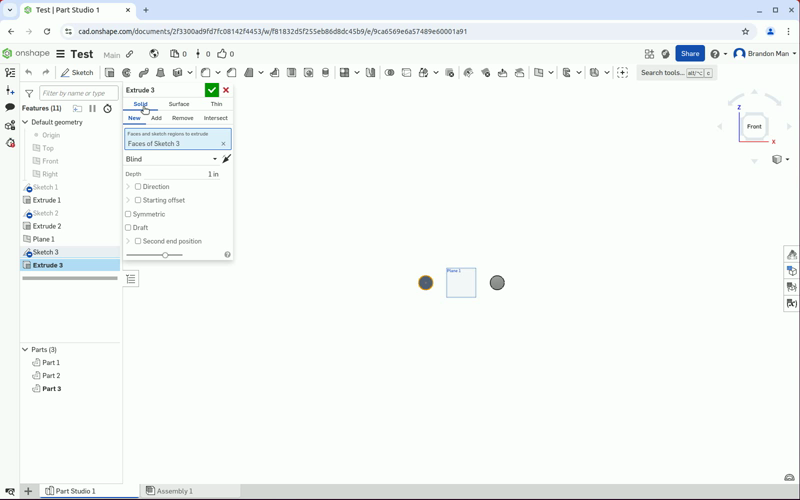
click(143, 106)
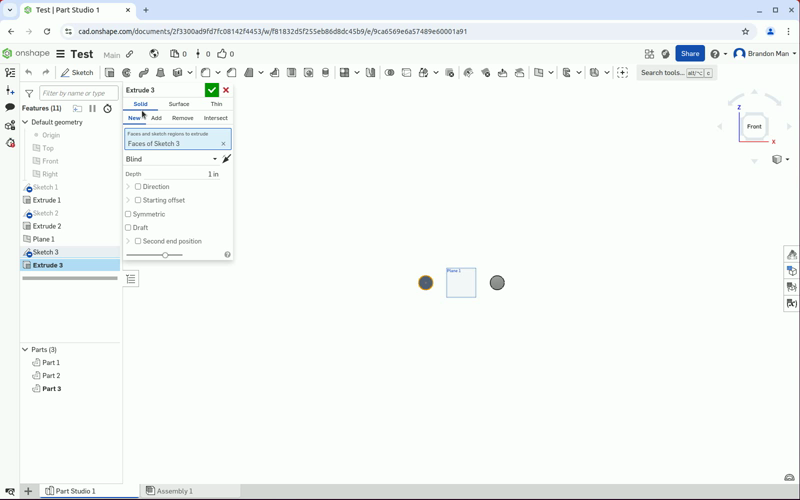
mouse_move(137, 120)
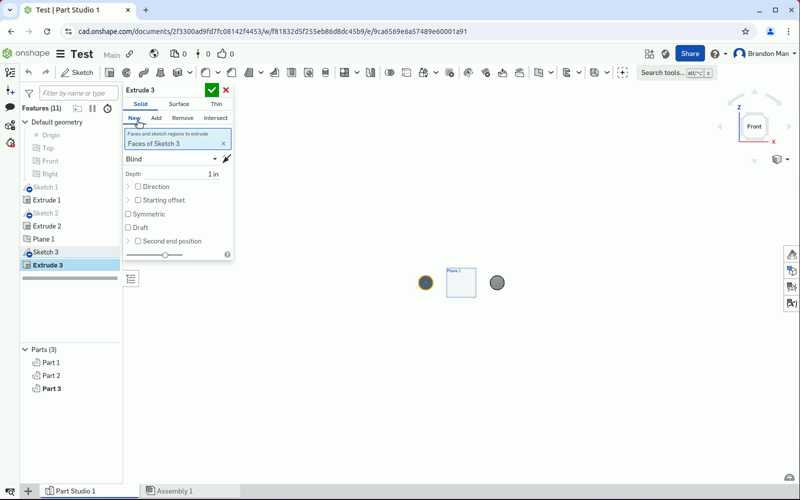
click(137, 120)
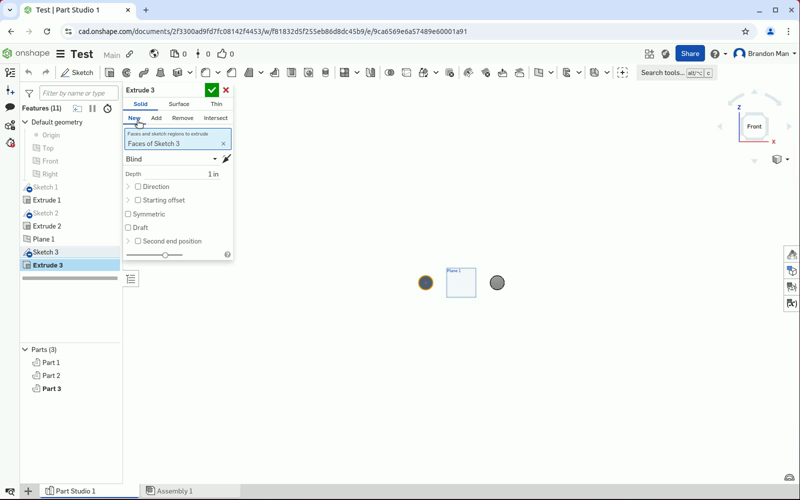
key(tab, 4)
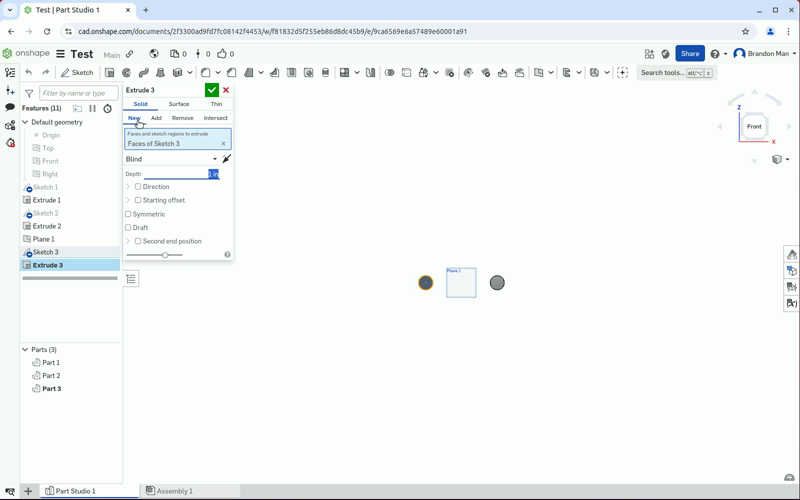
text(3.129)
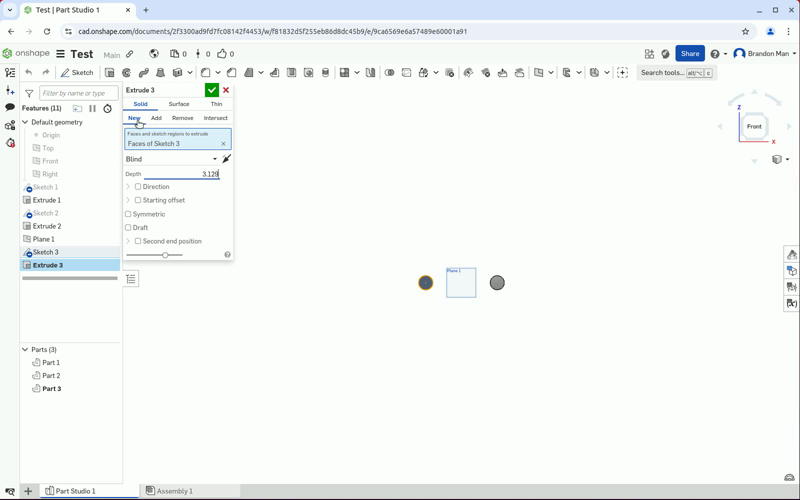
key(enter)
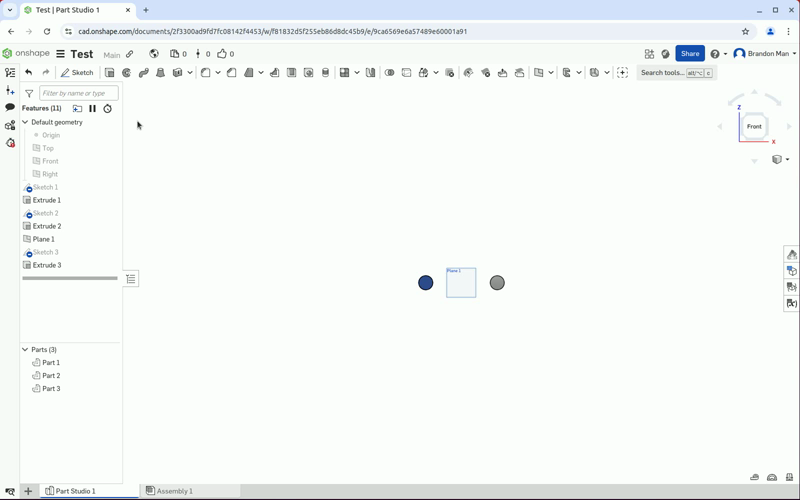
key(shift+h)
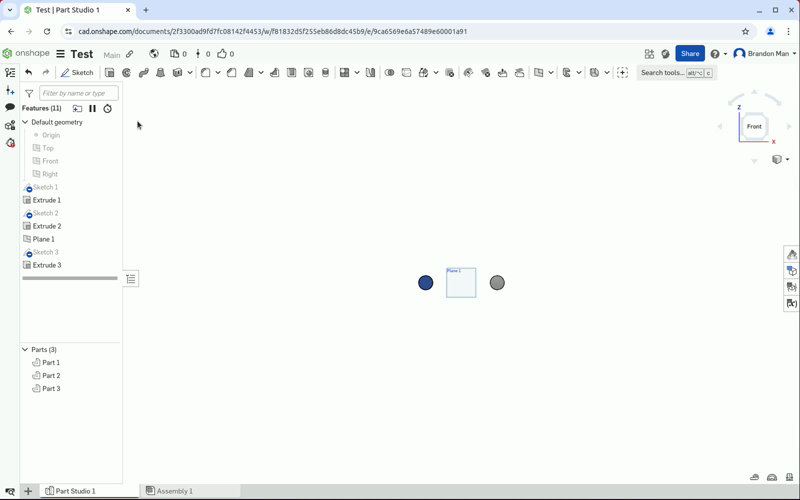
key(shift+h)
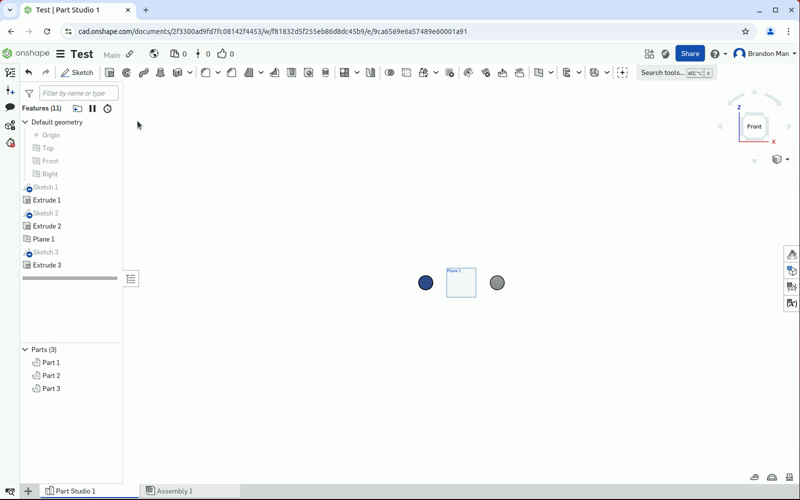
mouse_move(73, 189)
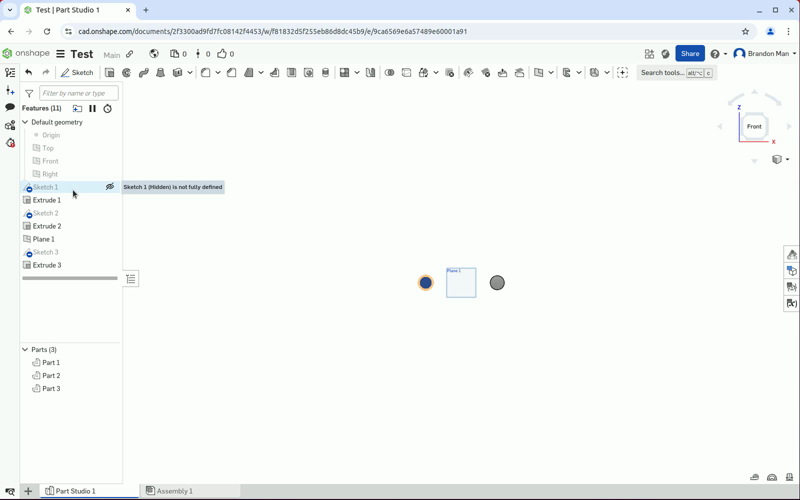
click(73, 189)
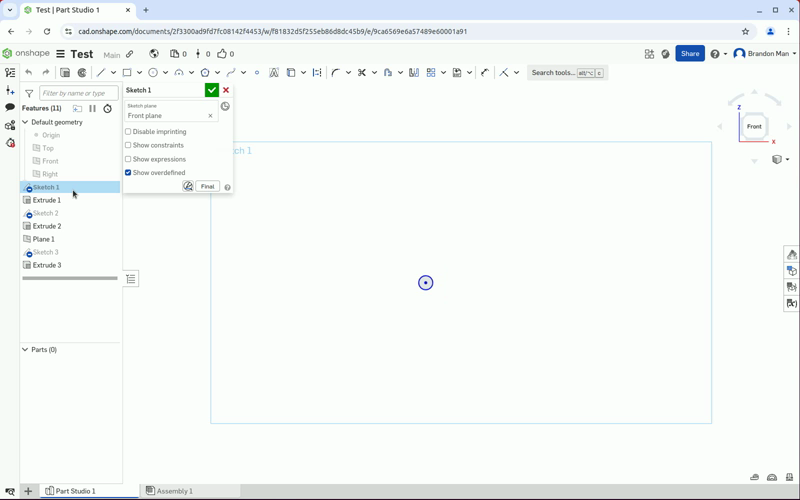
mouse_move(229, 92)
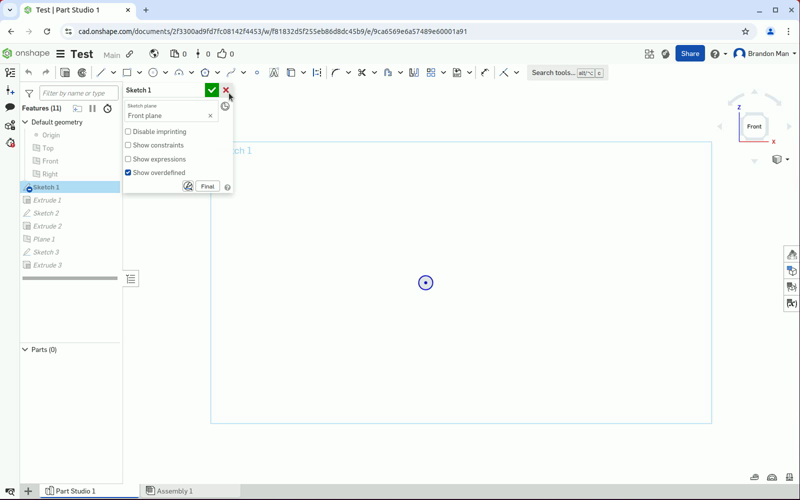
click(229, 92)
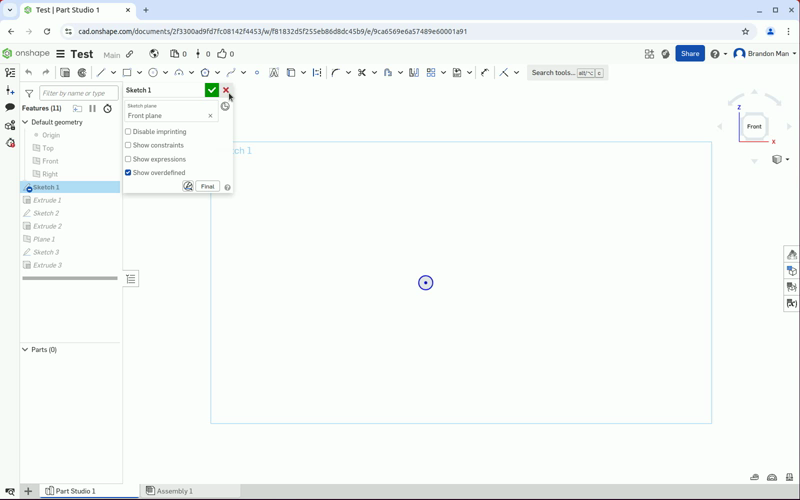
key(shift+s)
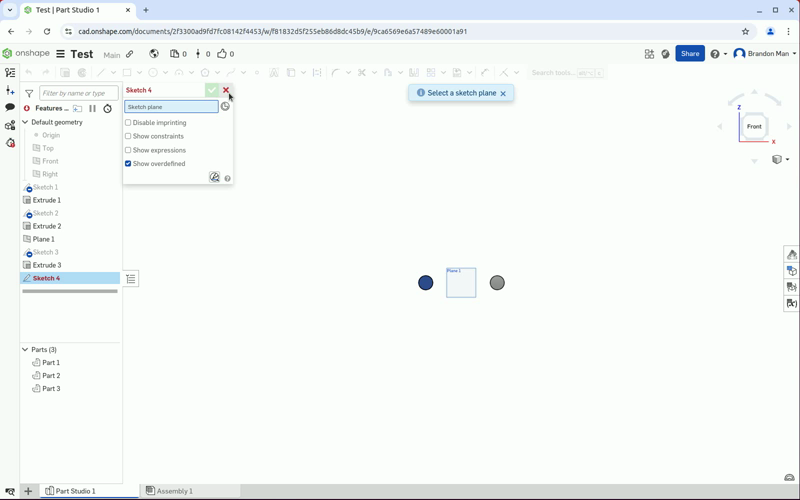
mouse_move(73, 241)
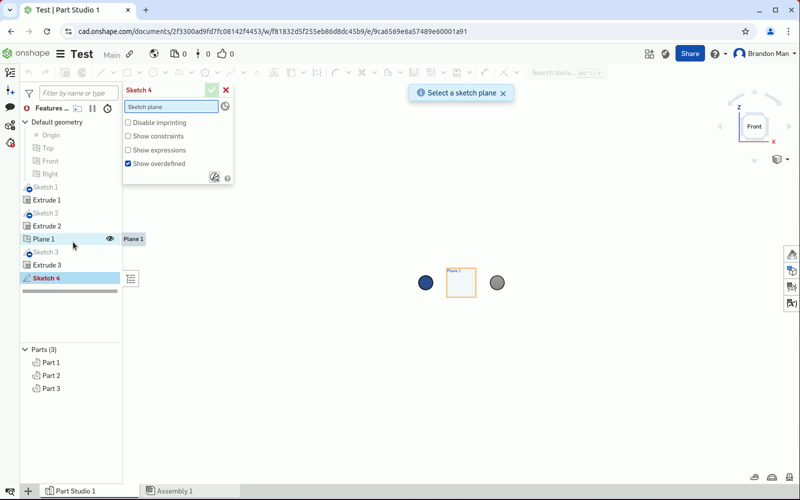
click(73, 241)
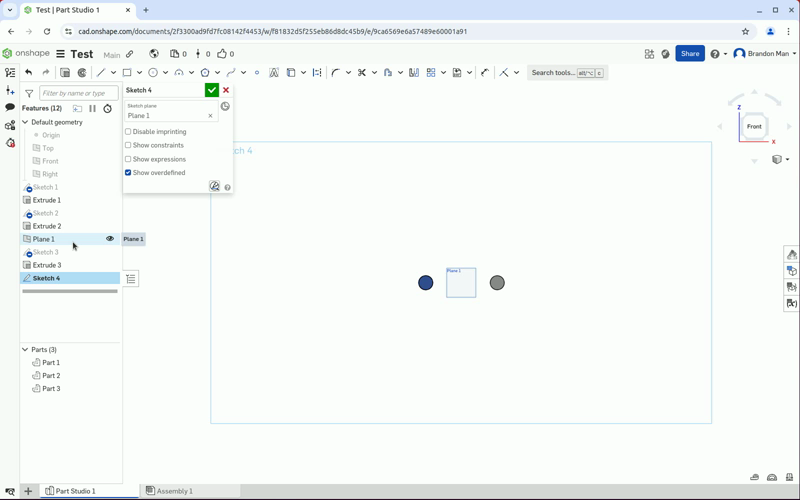
mouse_move(73, 352)
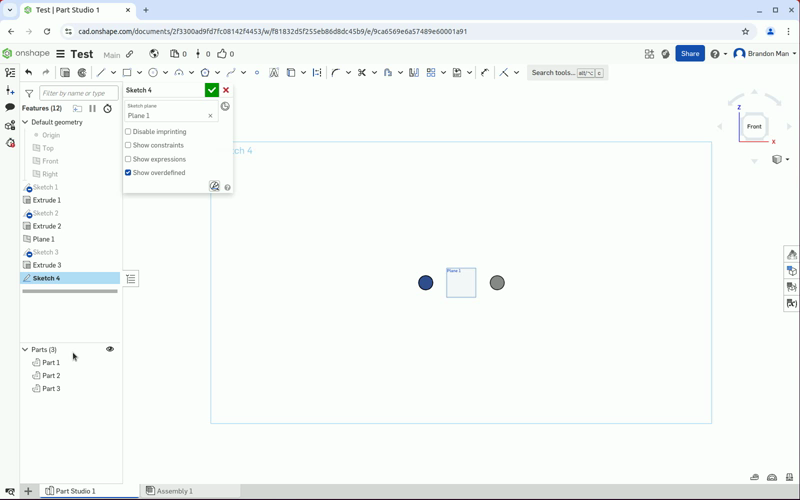
key(y)
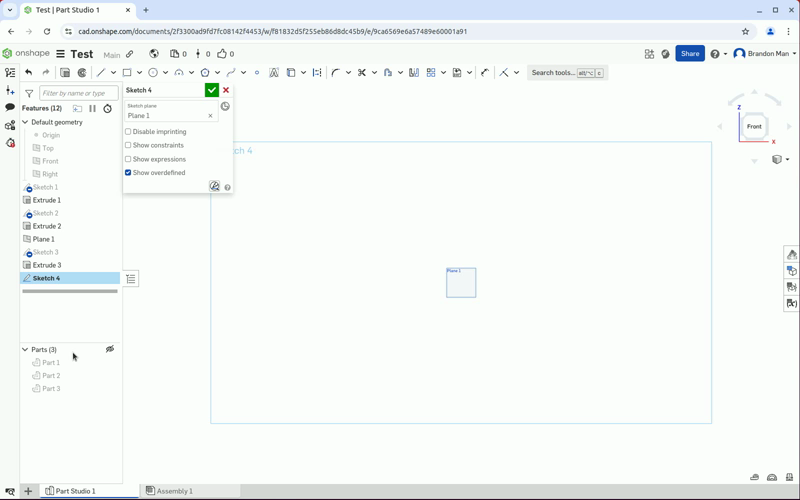
key(l)
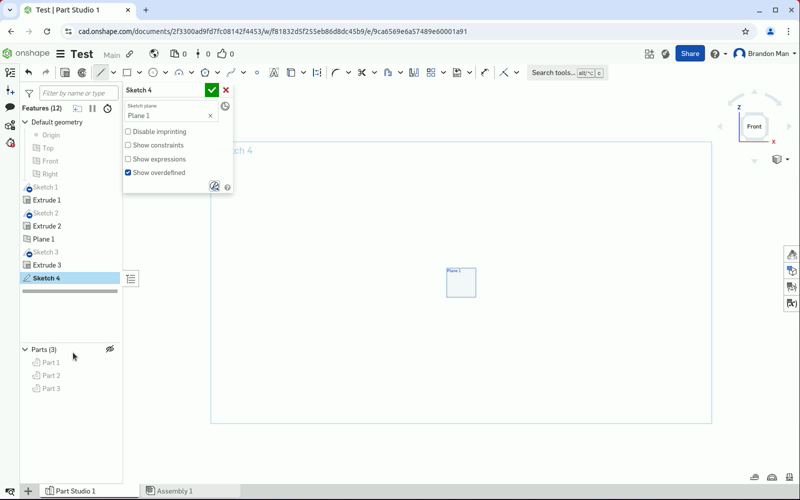
key_down(shift)
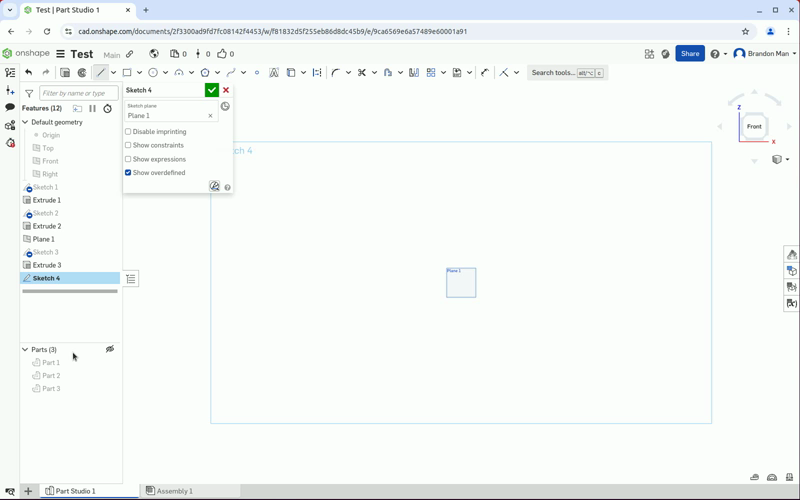
mouse_move(406, 303)
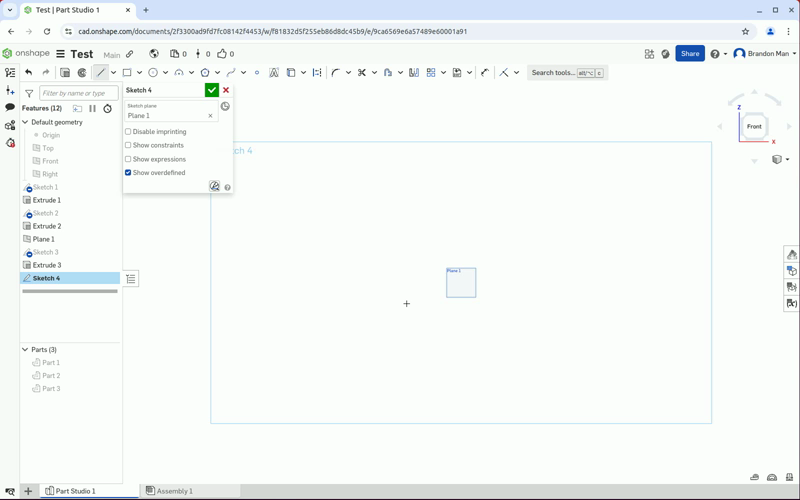
click(406, 303)
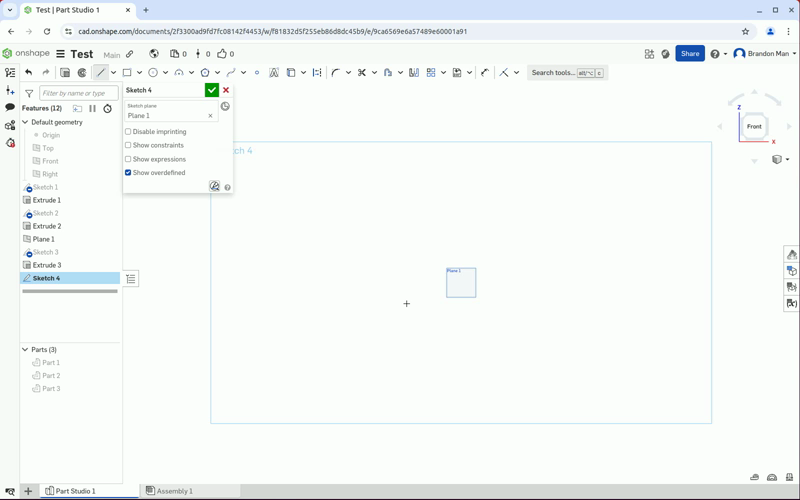
key_up(shift)
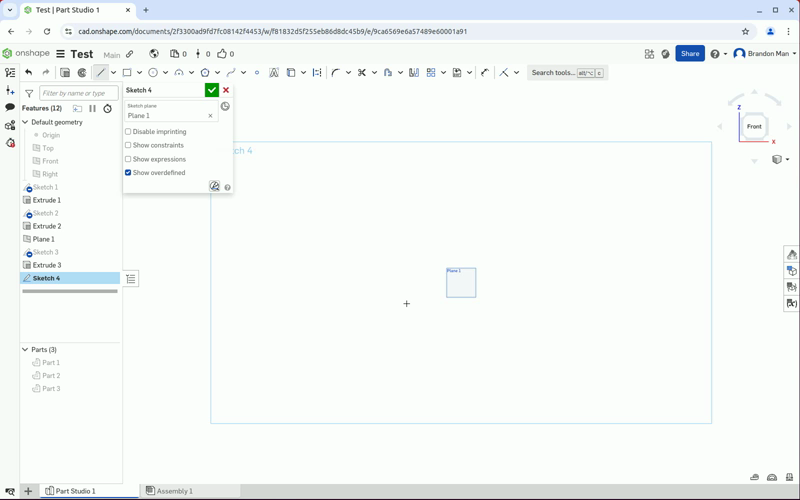
key_down(shift)
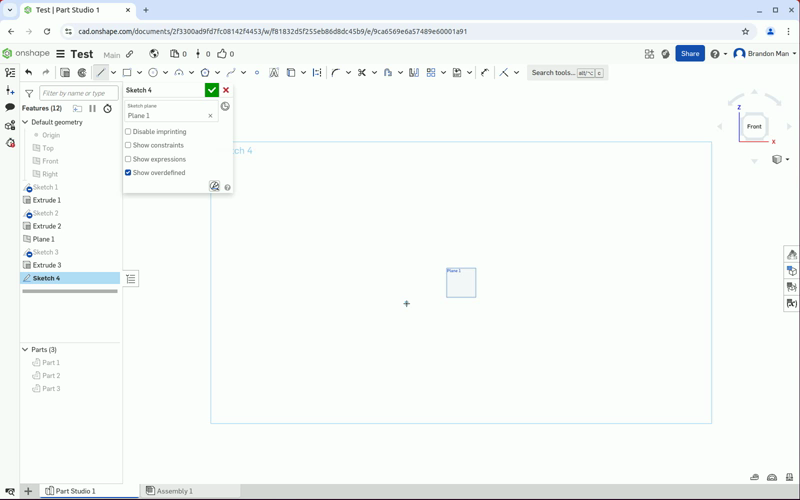
mouse_move(513, 303)
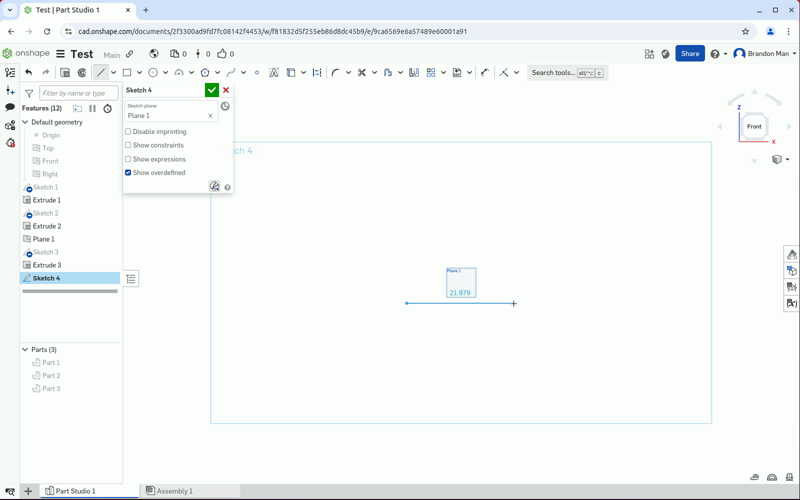
click(513, 303)
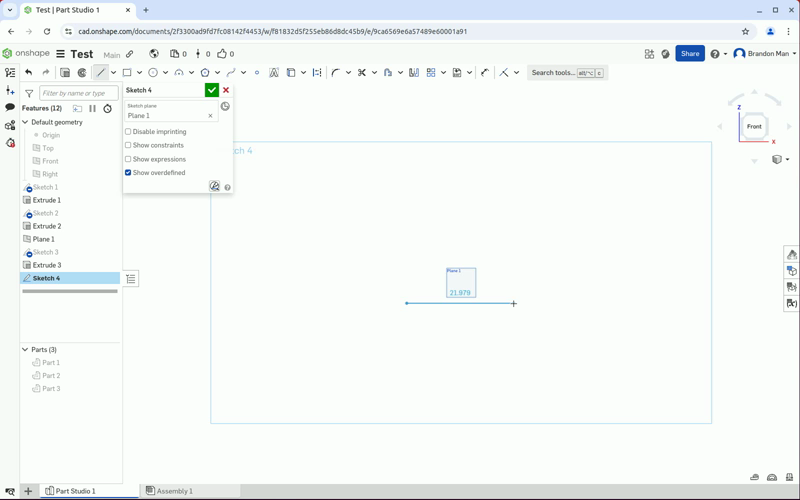
key_up(shift)
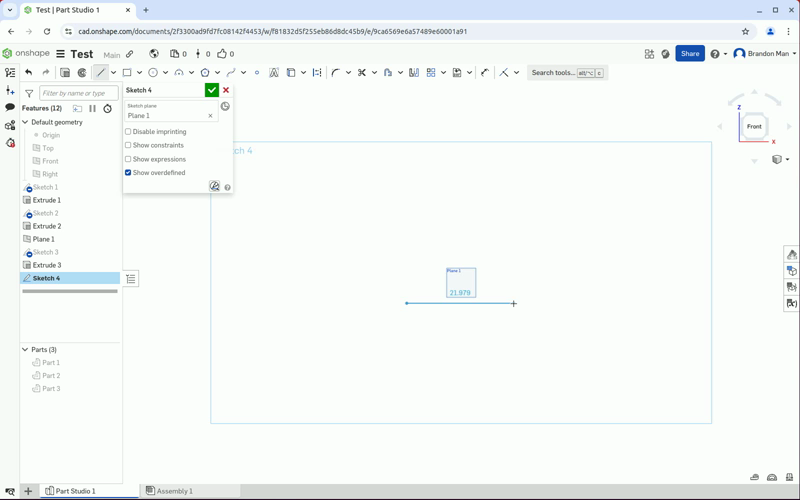
key_down(shift)
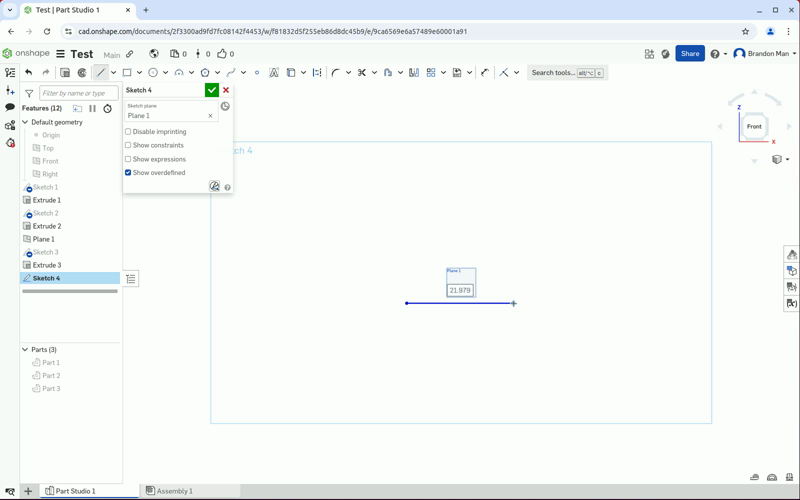
mouse_move(543, 303)
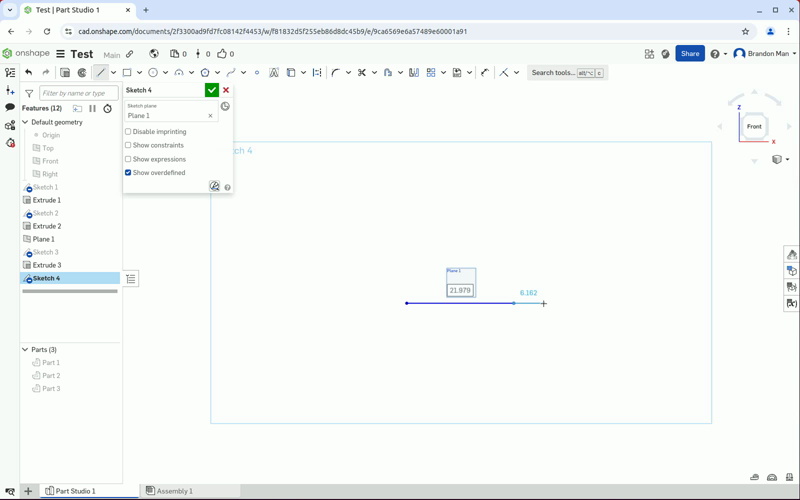
mouse_move(513, 262)
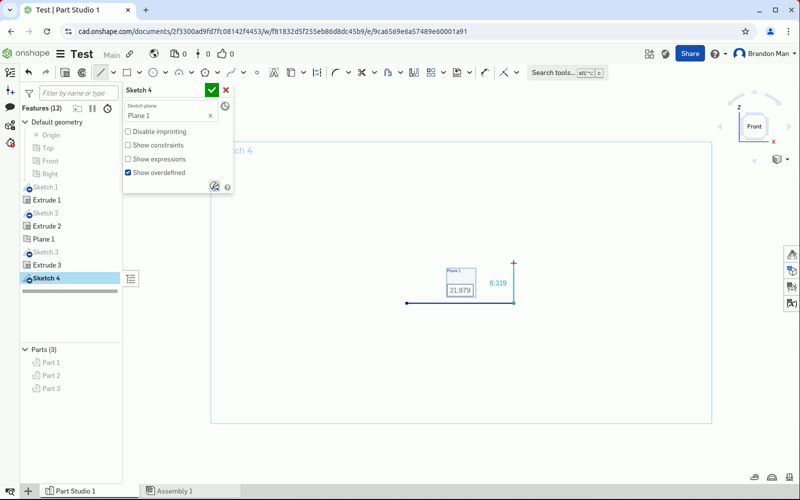
click(513, 262)
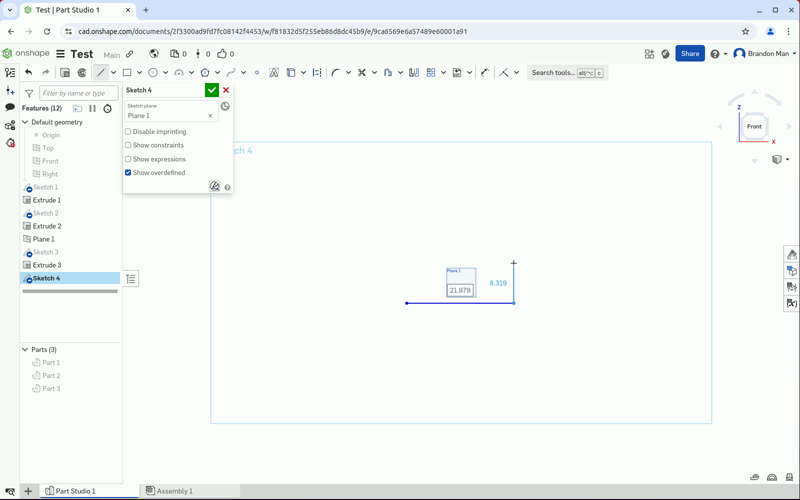
key_up(shift)
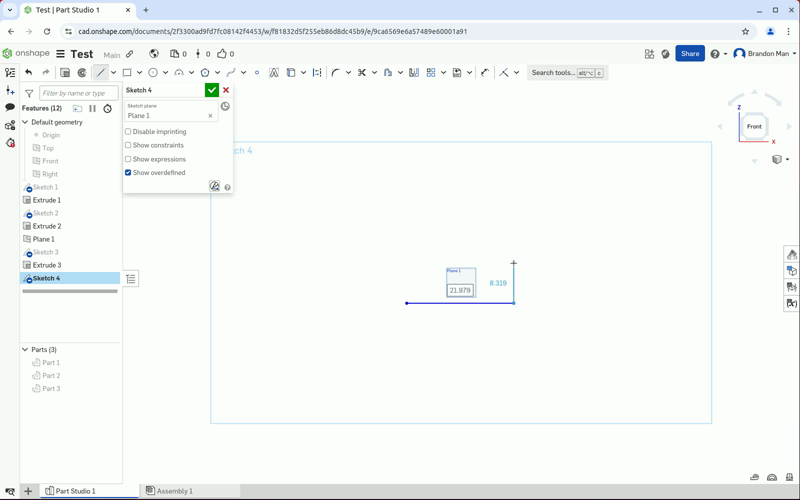
key_down(shift)
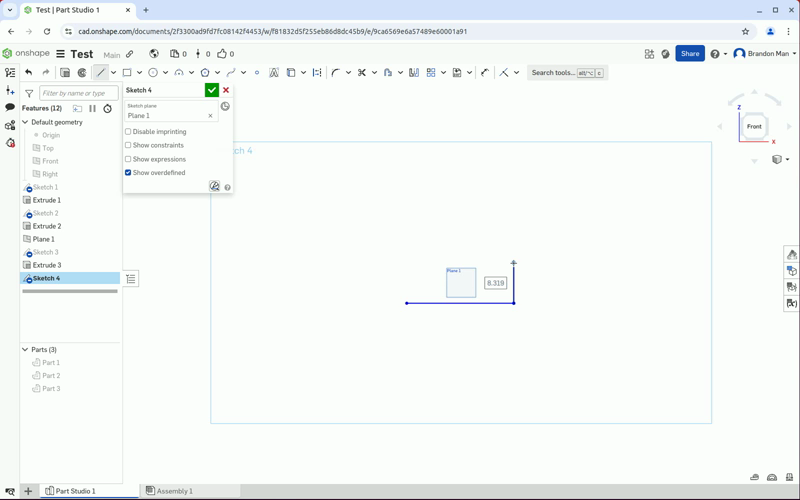
mouse_move(543, 262)
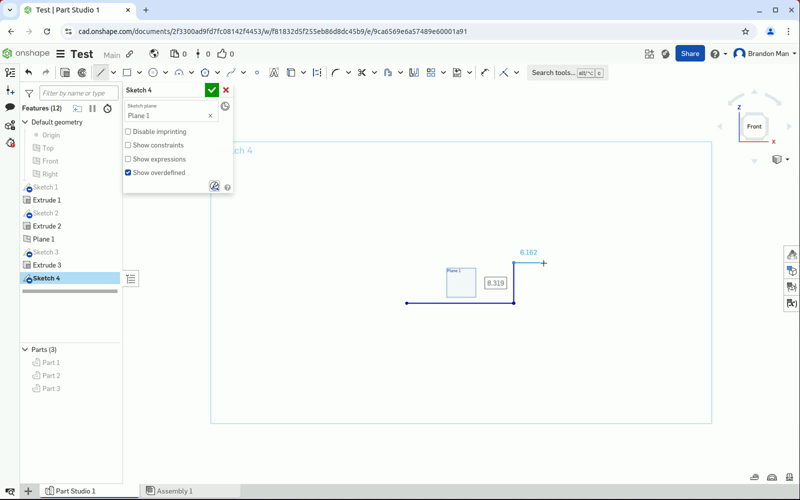
mouse_move(513, 236)
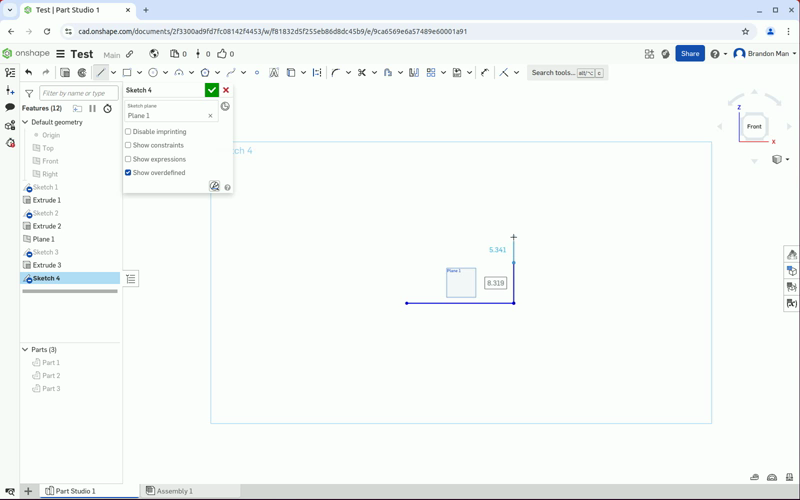
click(513, 236)
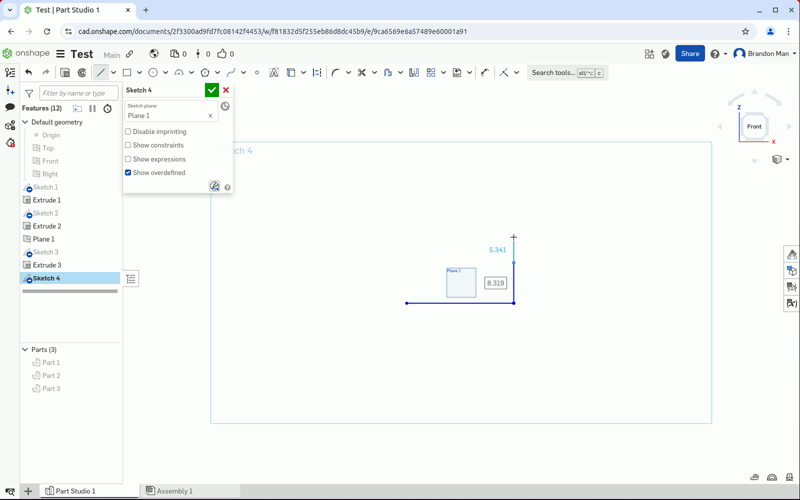
key_up(shift)
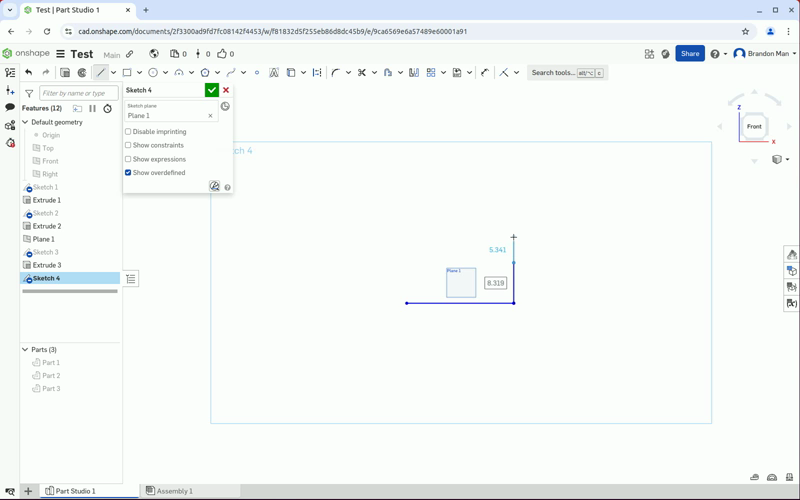
key_down(shift)
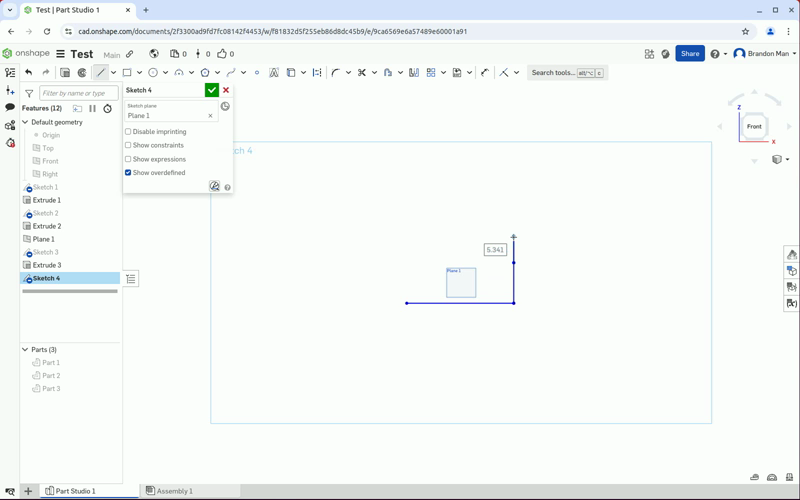
mouse_move(406, 236)
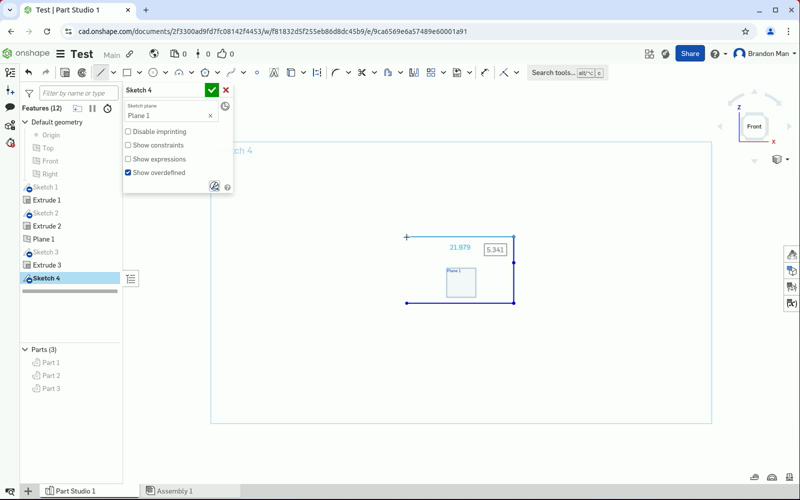
click(406, 236)
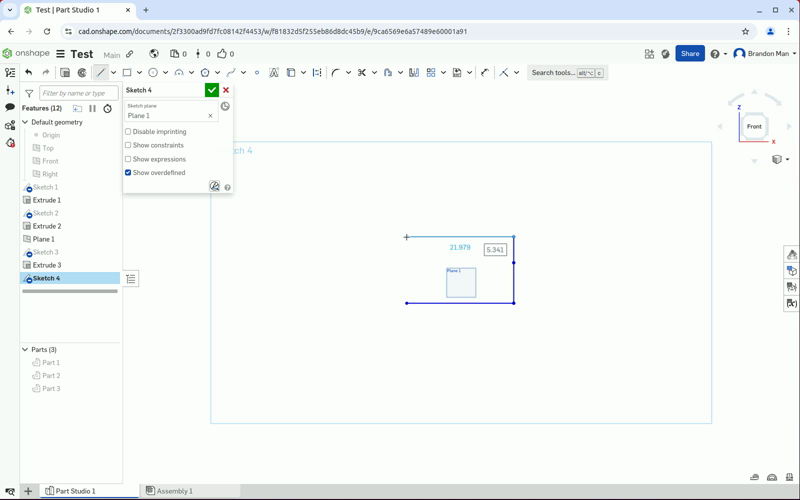
key_up(shift)
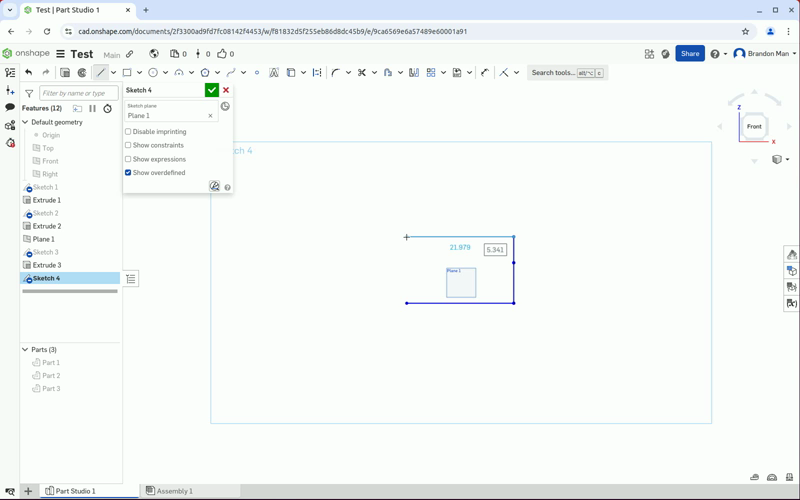
key_down(shift)
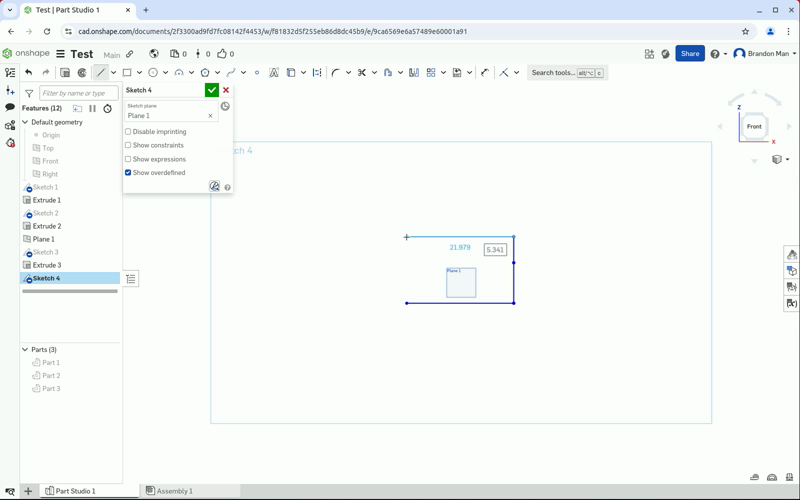
mouse_move(436, 236)
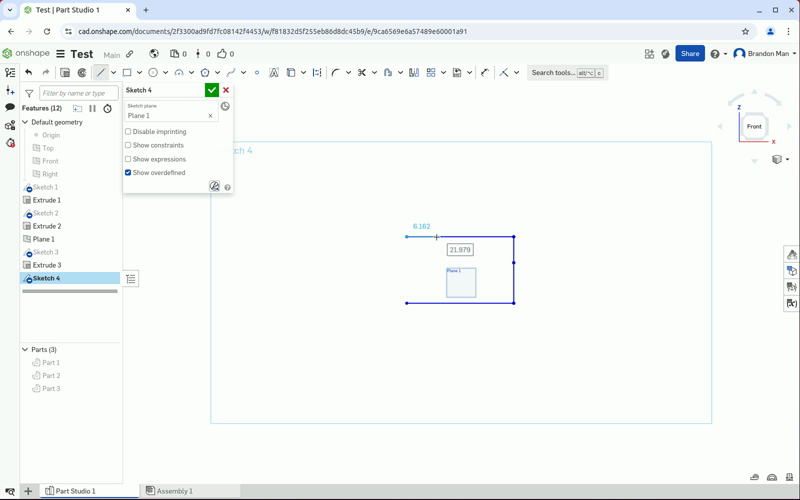
mouse_move(406, 262)
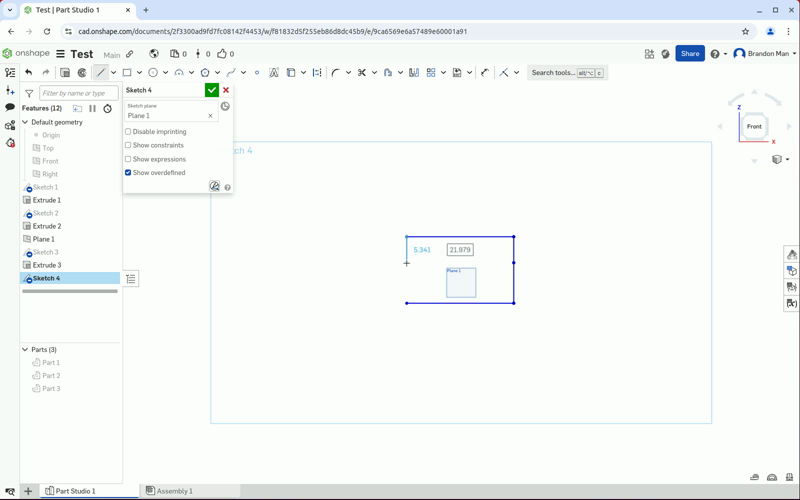
click(406, 262)
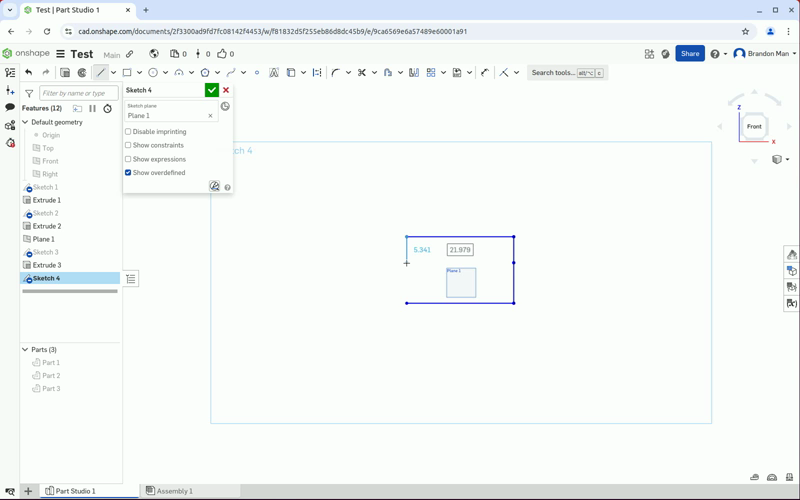
key_up(shift)
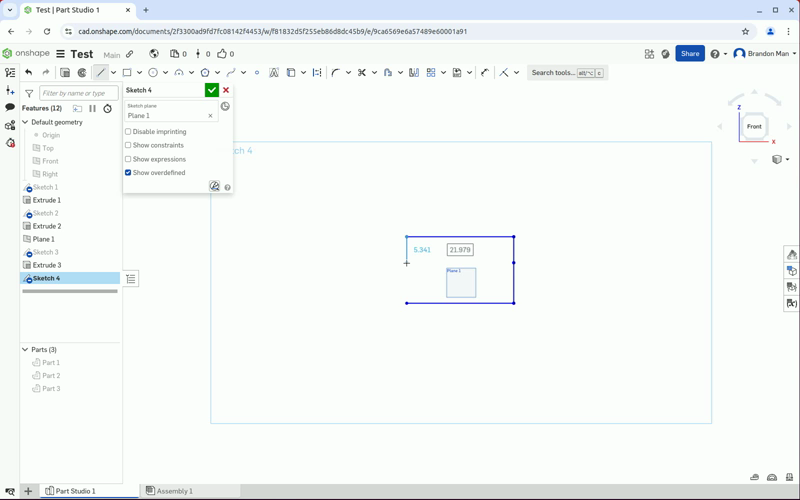
mouse_move(436, 262)
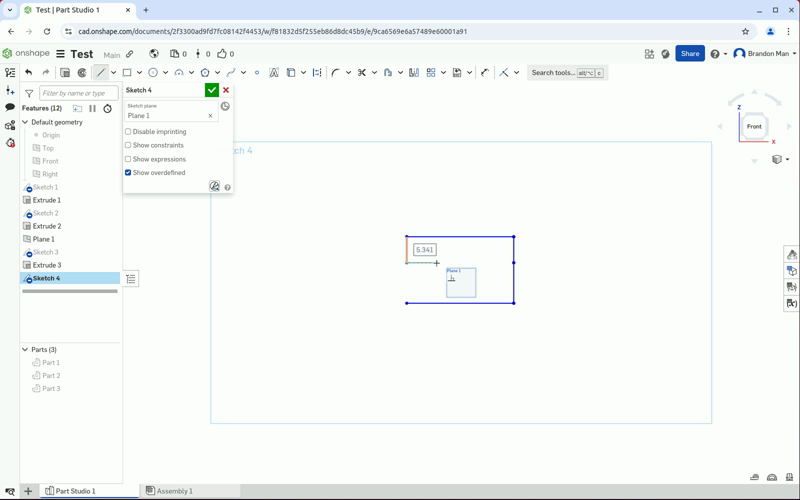
key_down(shift)
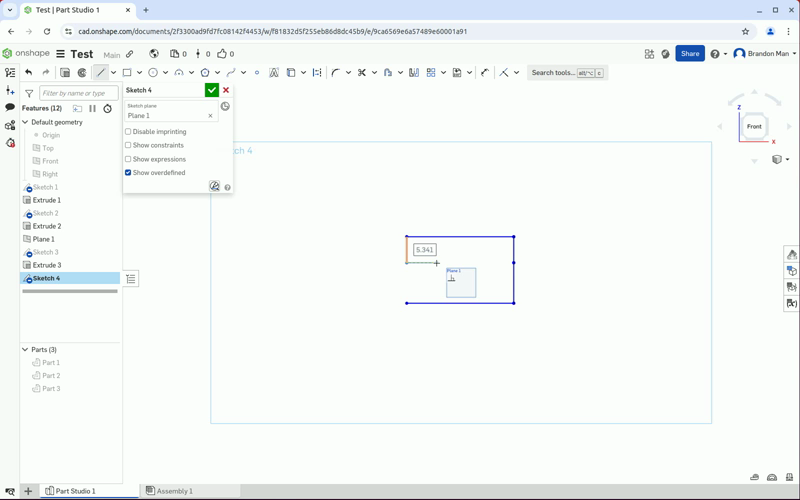
mouse_move(406, 303)
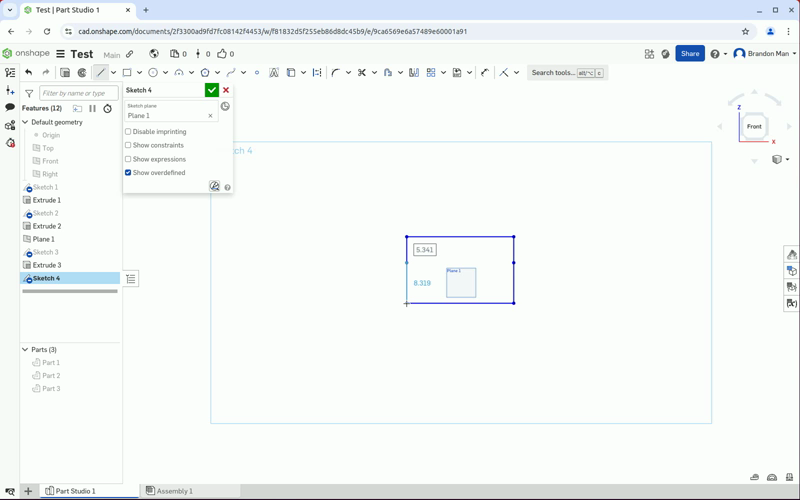
key_up(shift)
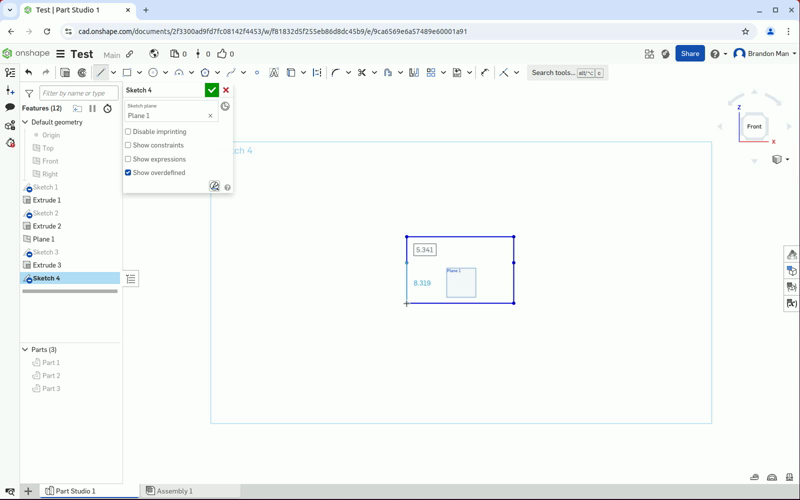
click(406, 303)
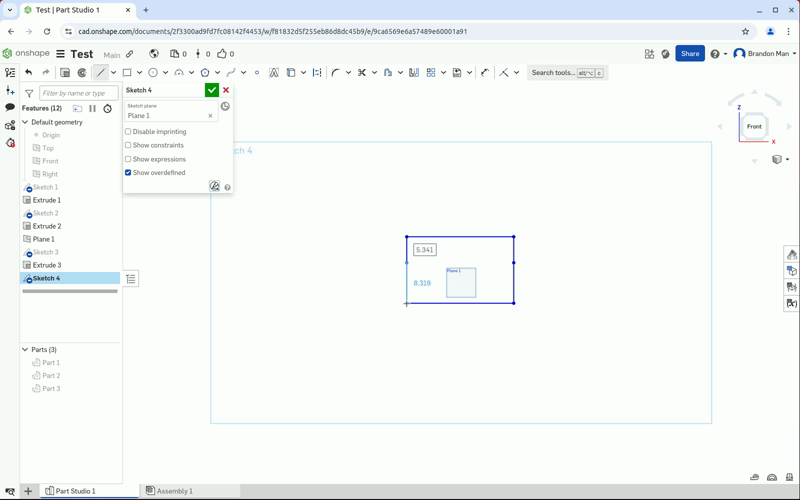
key(esc)
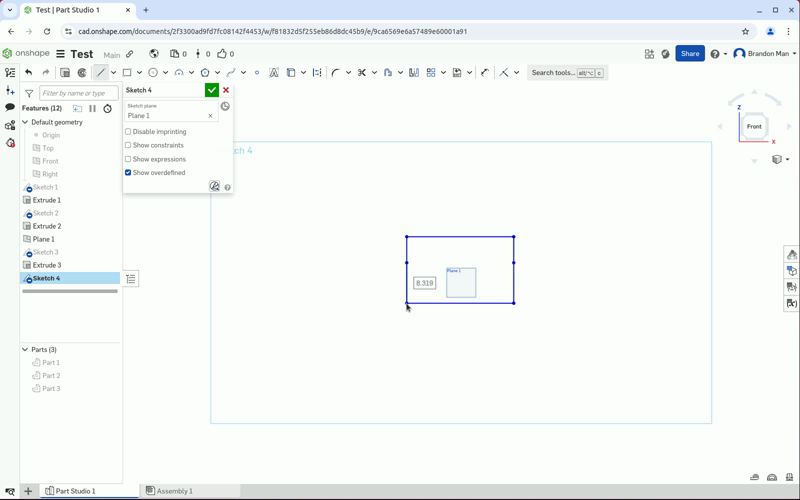
key(c)
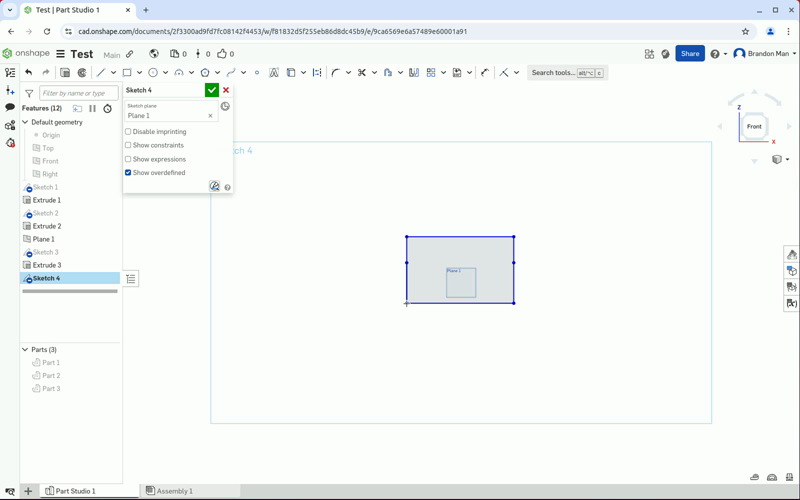
key_down(shift)
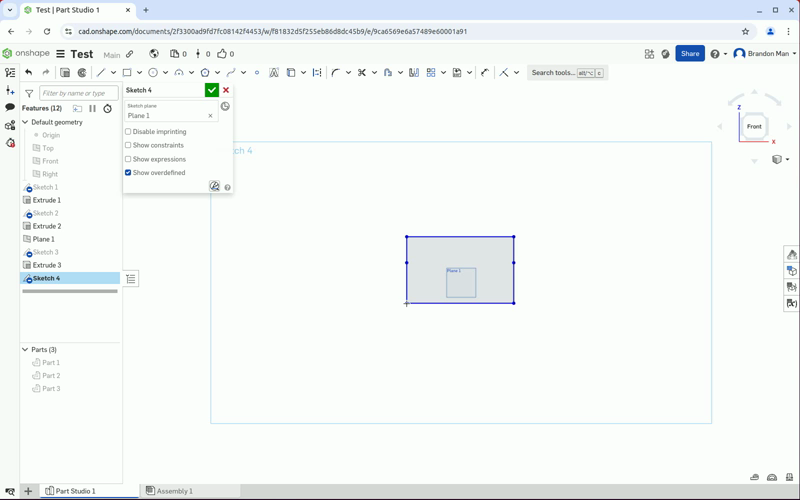
mouse_move(423, 282)
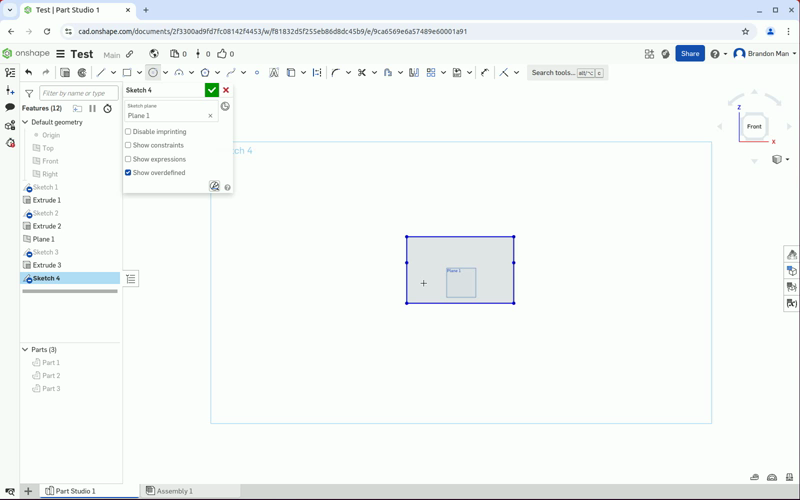
click(423, 282)
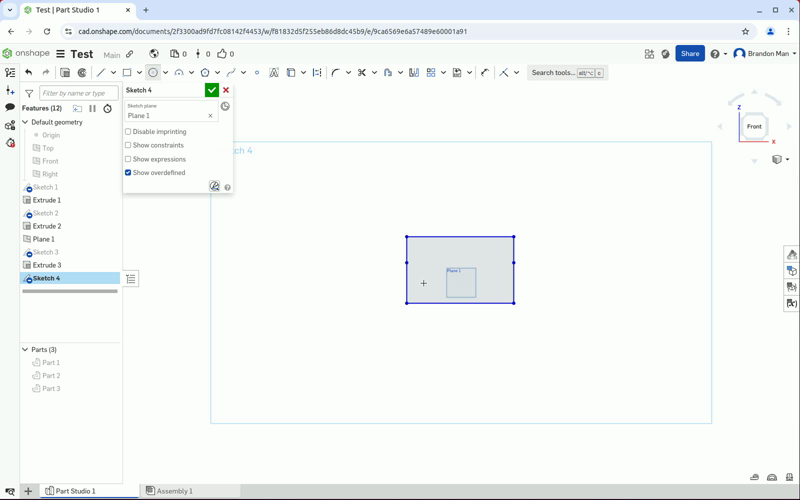
key_up(shift)
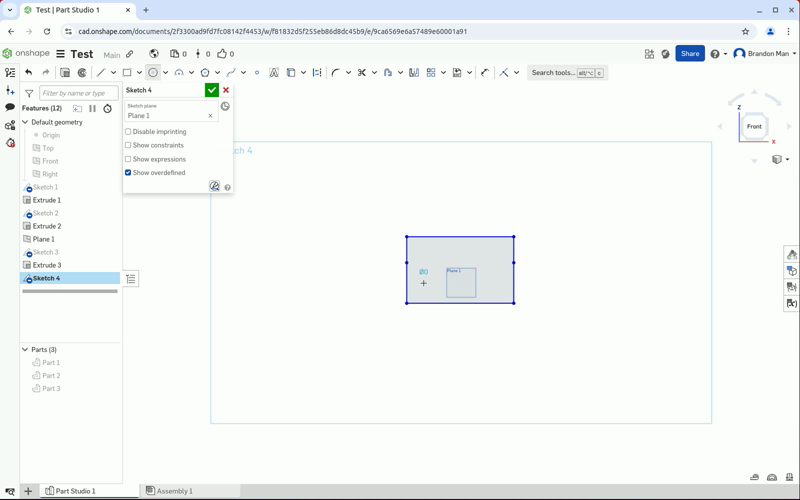
mouse_move(430, 282)
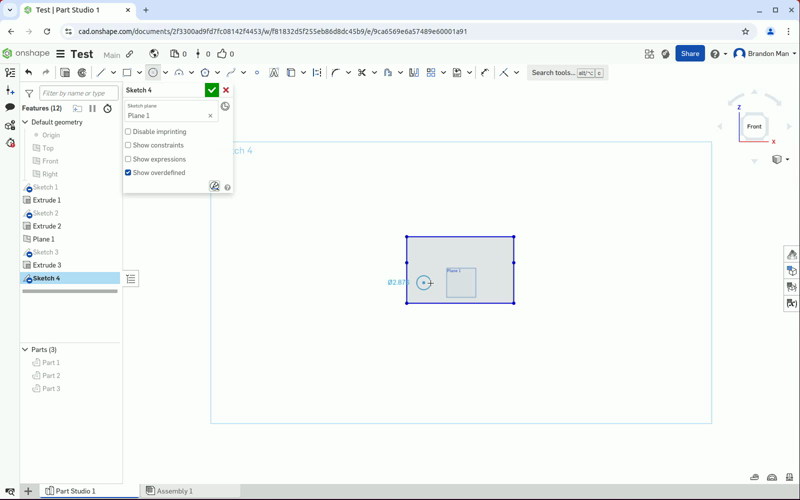
click(430, 282)
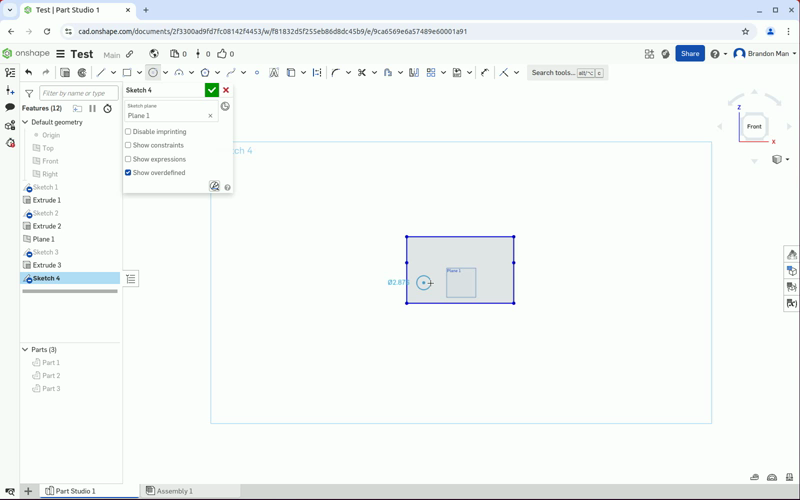
key(esc)
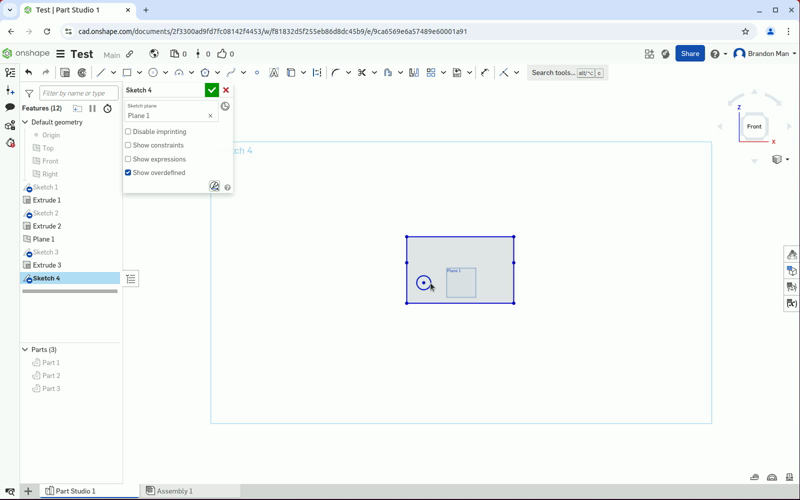
mouse_move(500, 264)
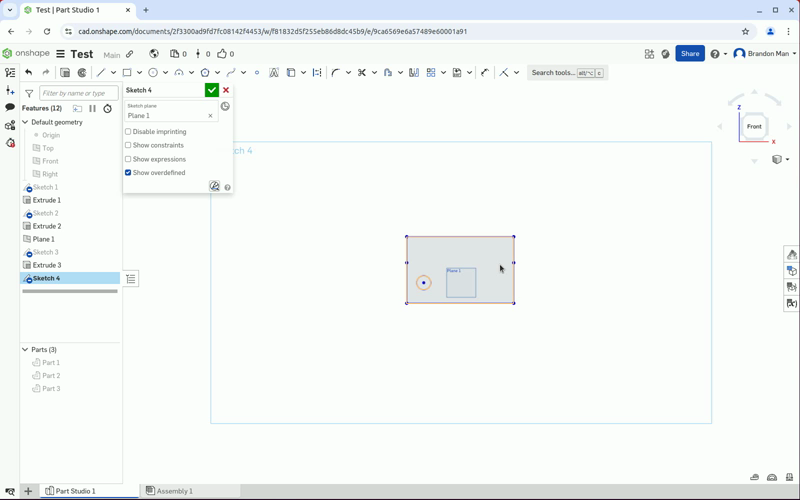
click(500, 264)
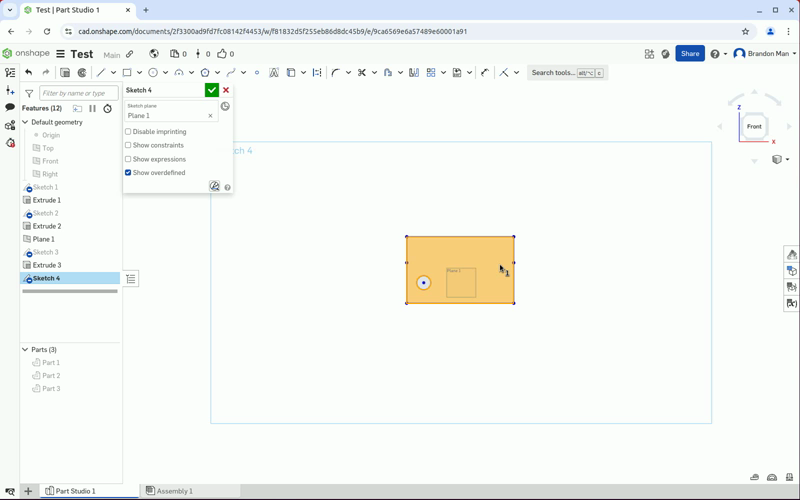
mouse_move(73, 352)
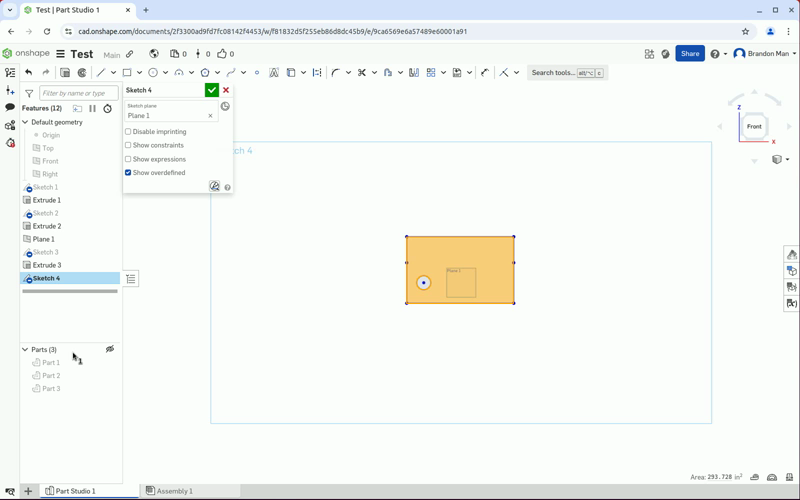
key(shift+y)
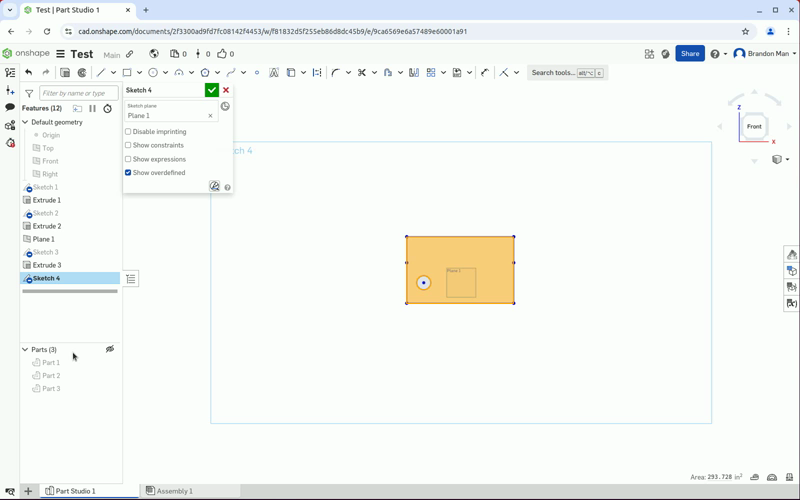
key(shift+e)
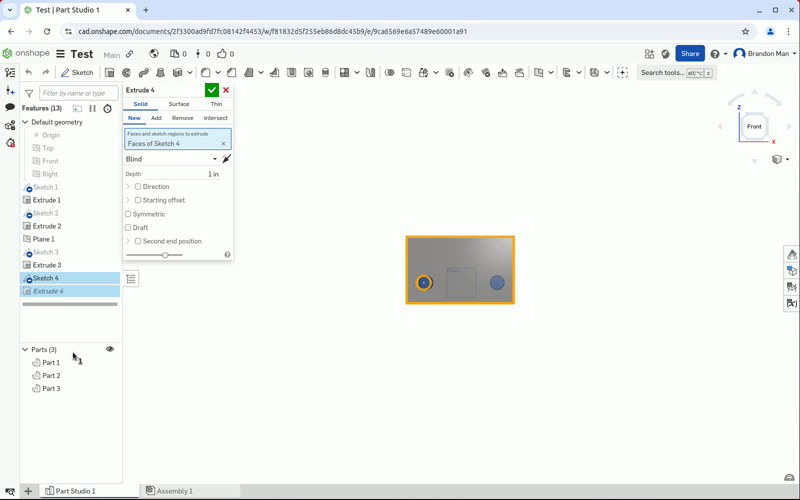
mouse_move(143, 106)
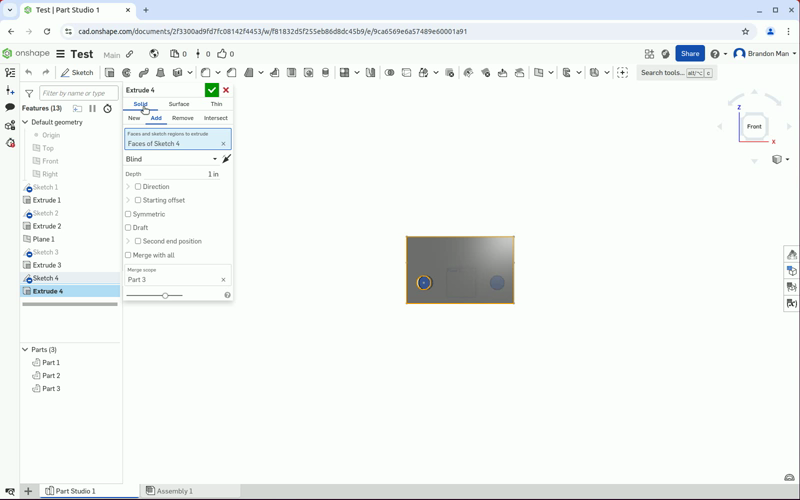
click(143, 106)
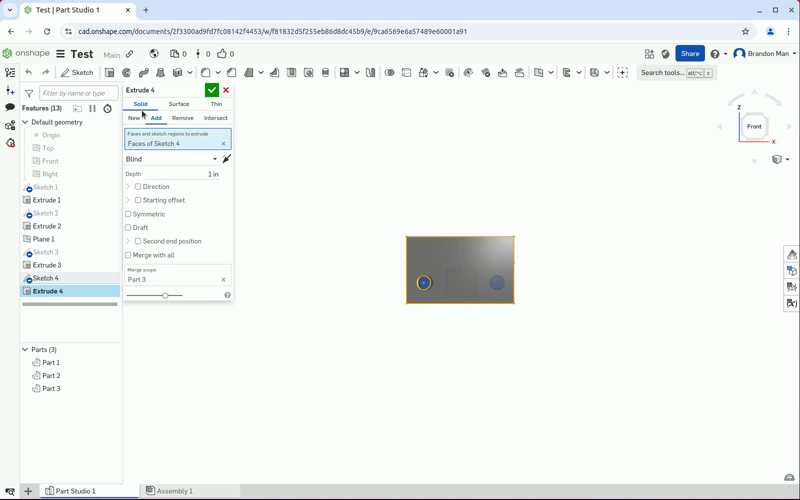
mouse_move(137, 120)
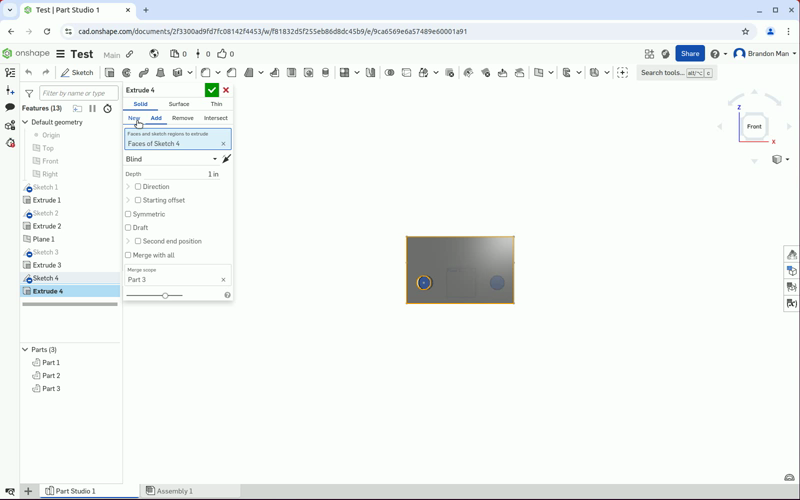
click(137, 120)
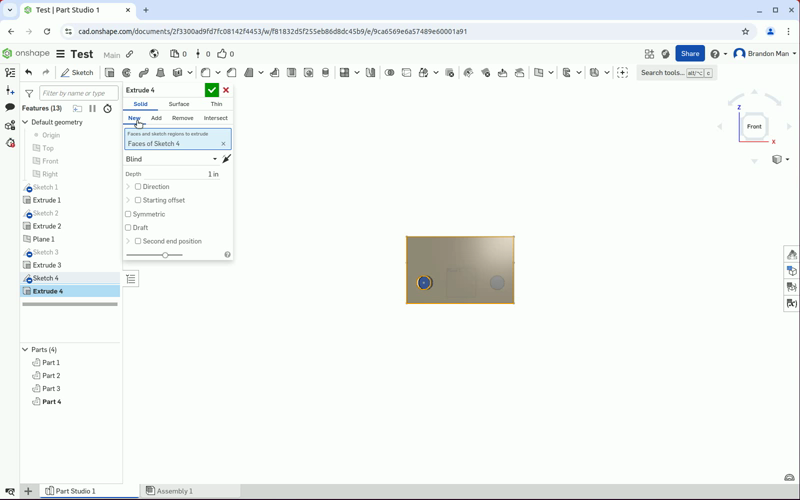
key(tab, 4)
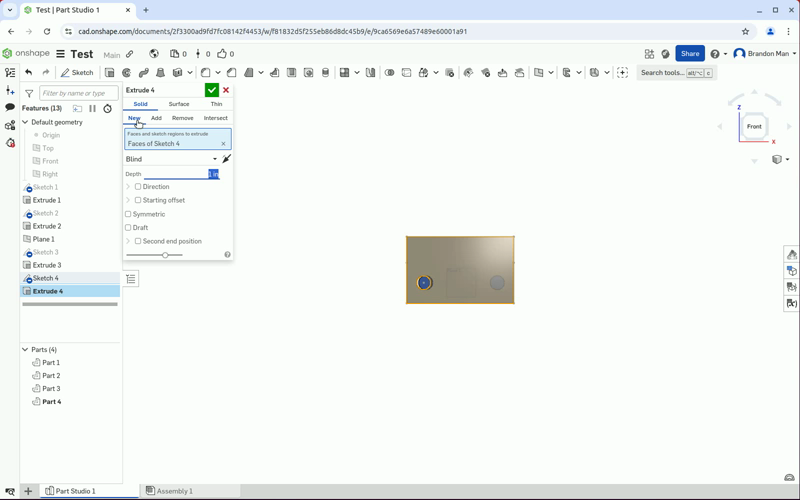
text(3.129)
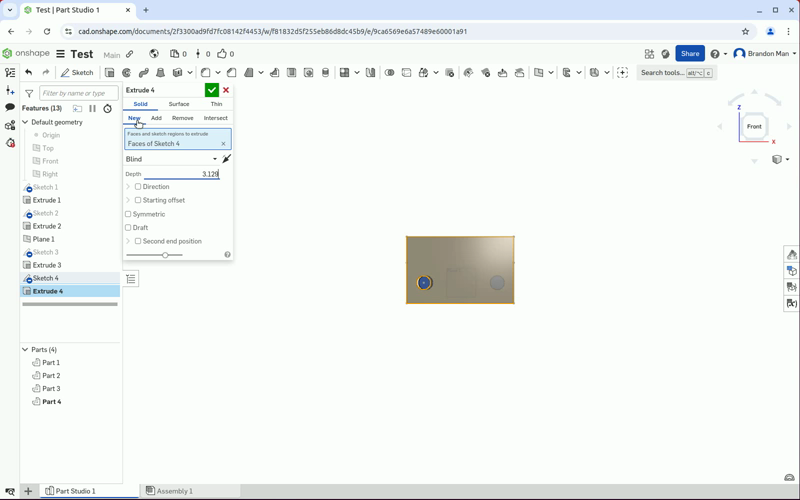
key(enter)
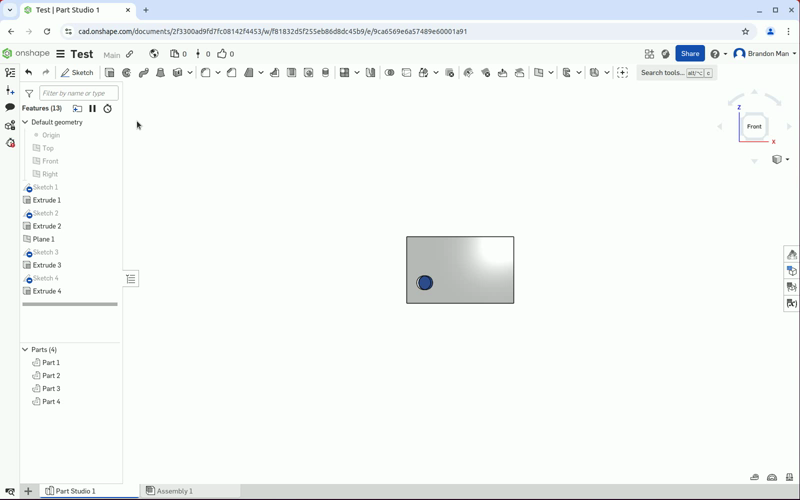
key(shift+h)
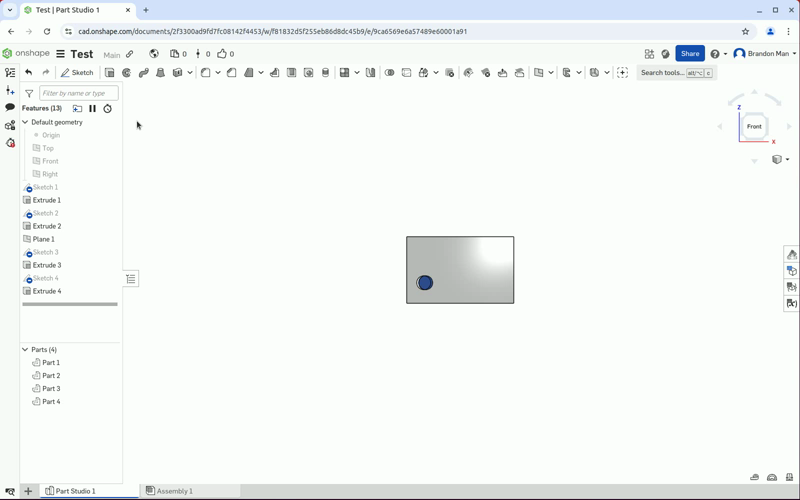
key(shift+h)
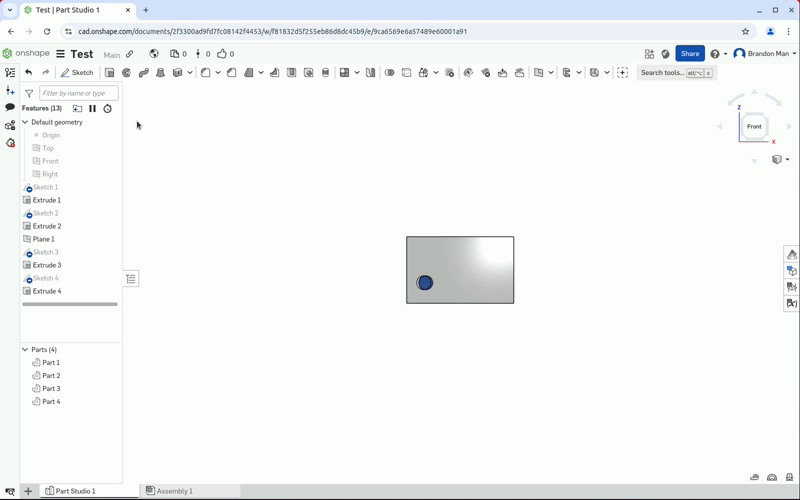
mouse_move(73, 189)
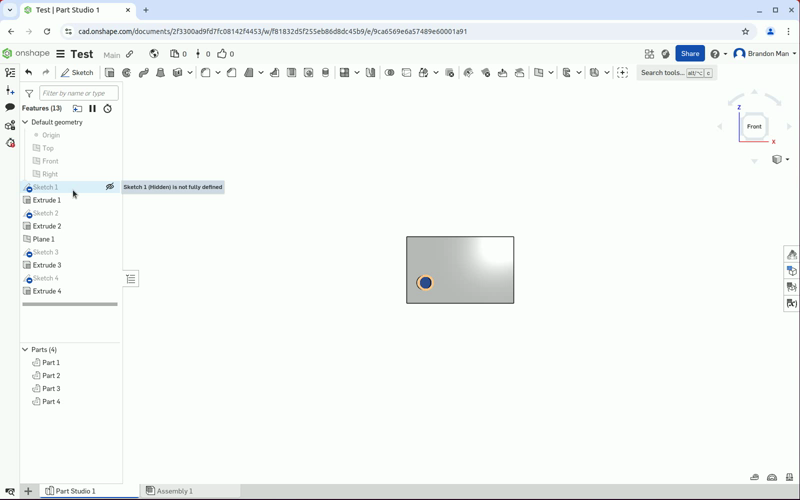
click(73, 189)
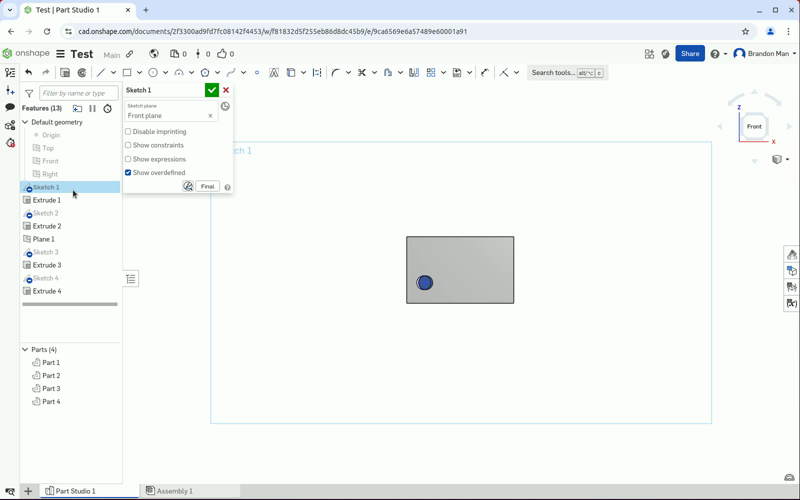
mouse_move(229, 92)
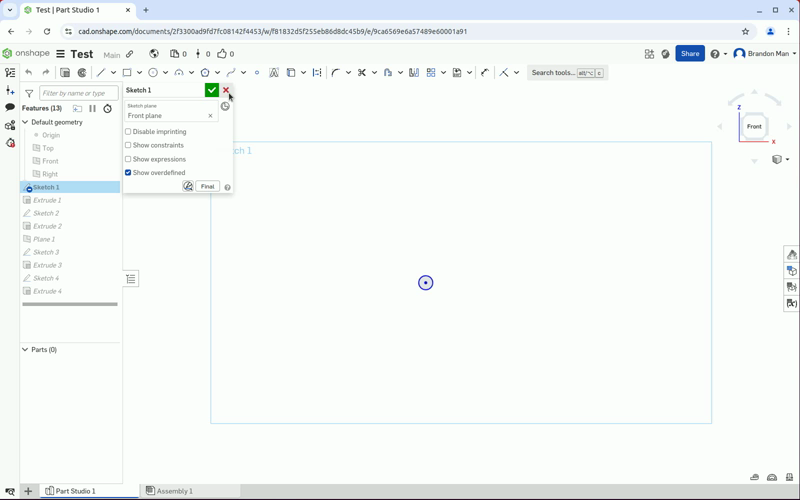
click(229, 92)
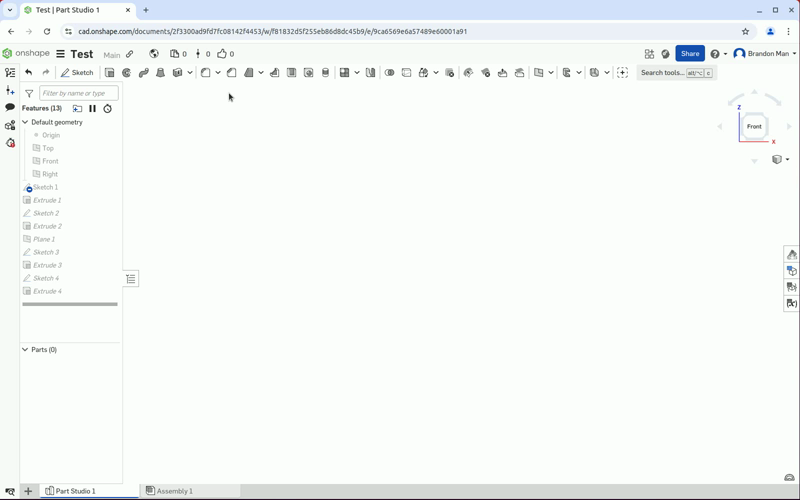
mouse_move(541, 75)
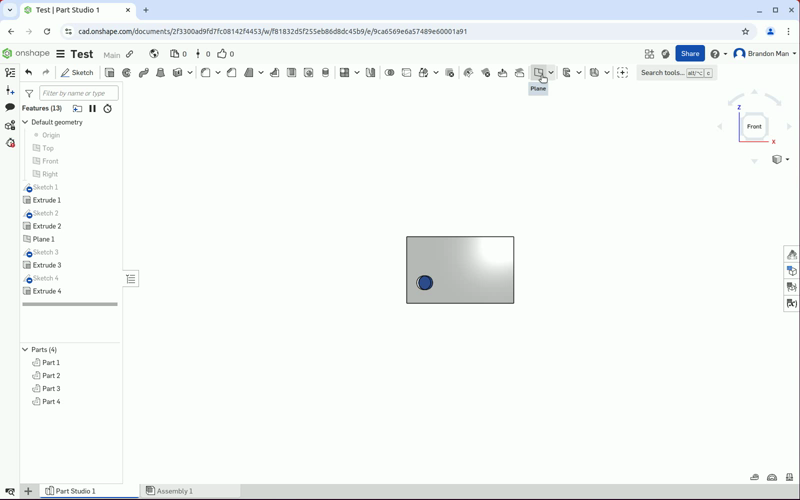
click(541, 75)
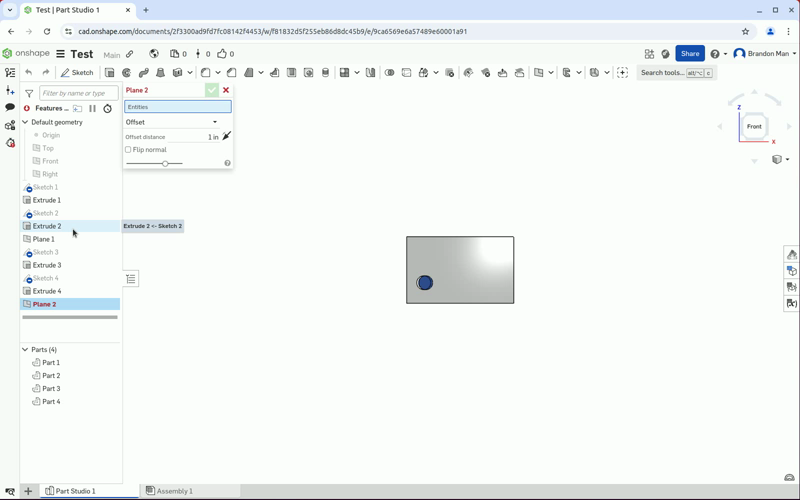
scroll(3)
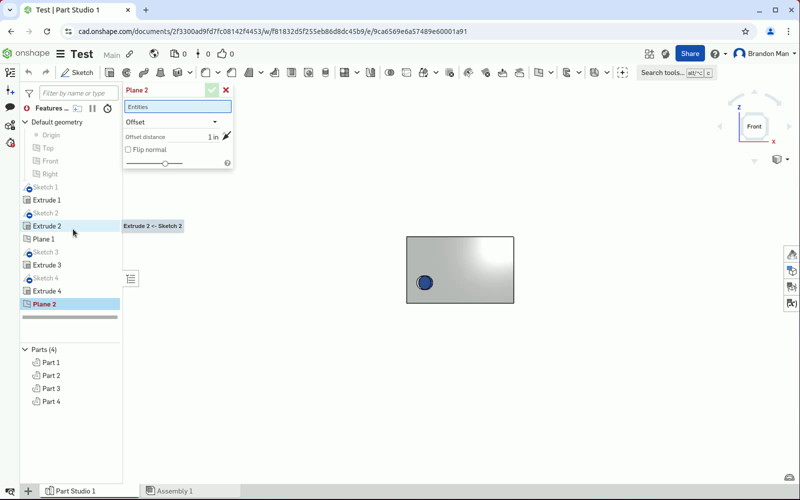
mouse_move(73, 163)
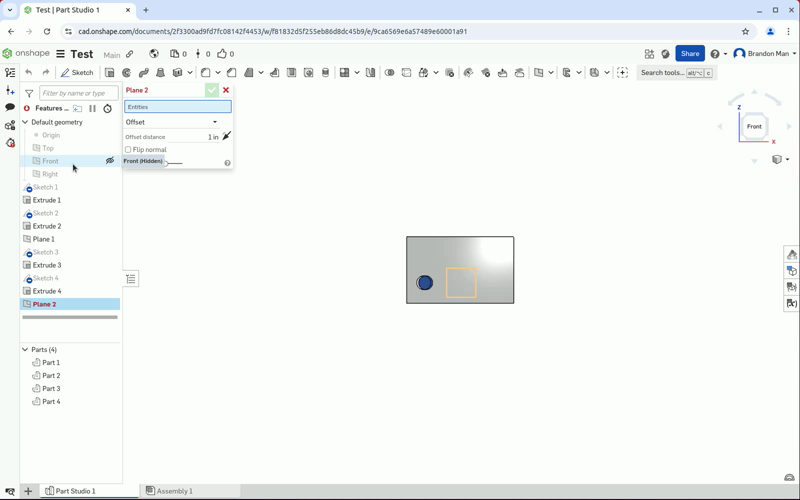
click(73, 163)
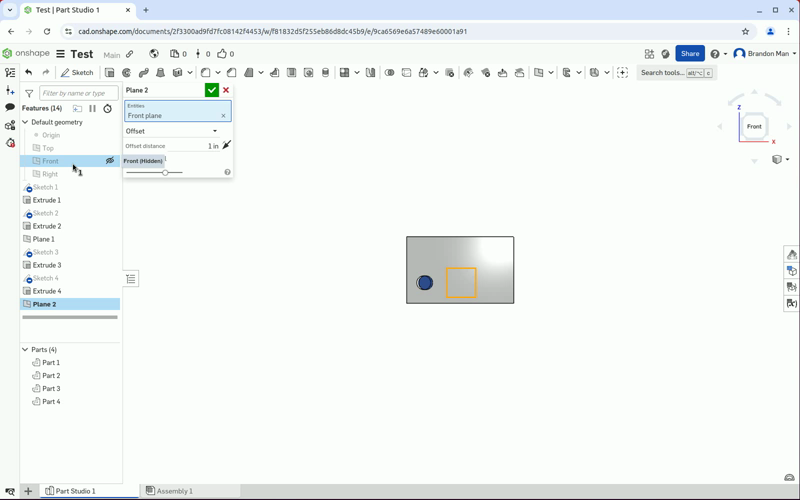
key(tab, 2)
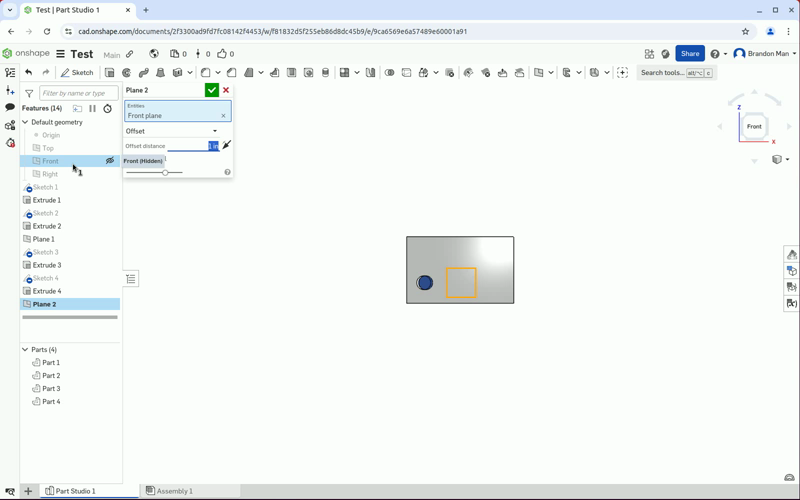
text(4.56)
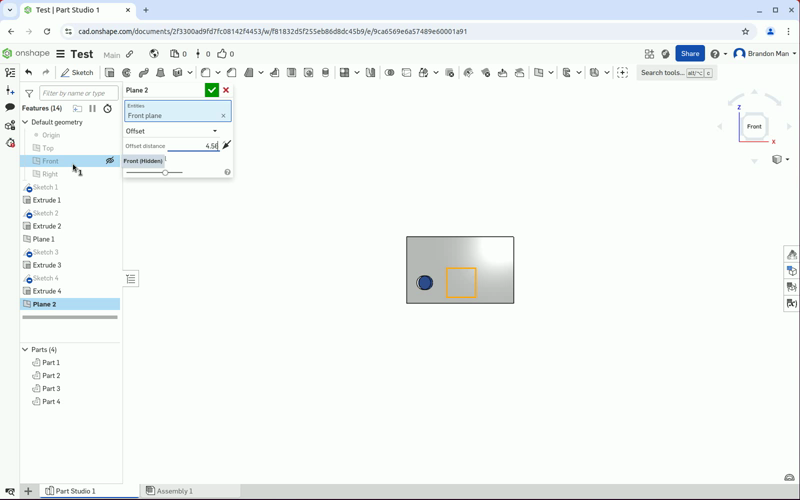
key(enter, 2)
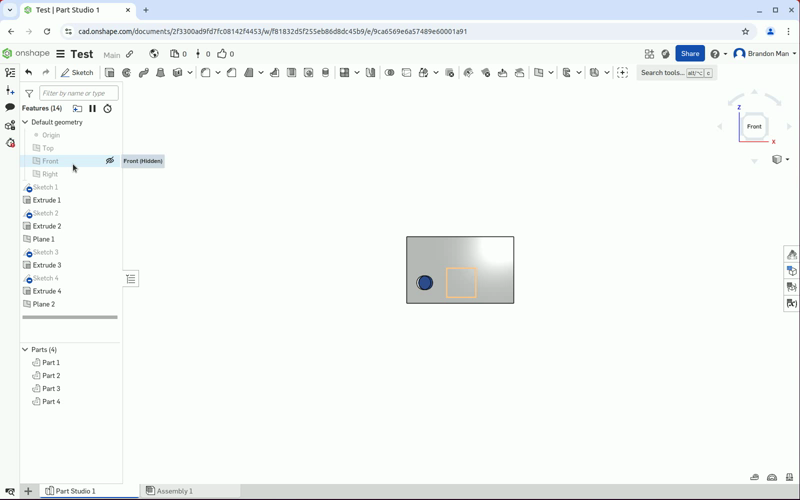
key(shift+s)
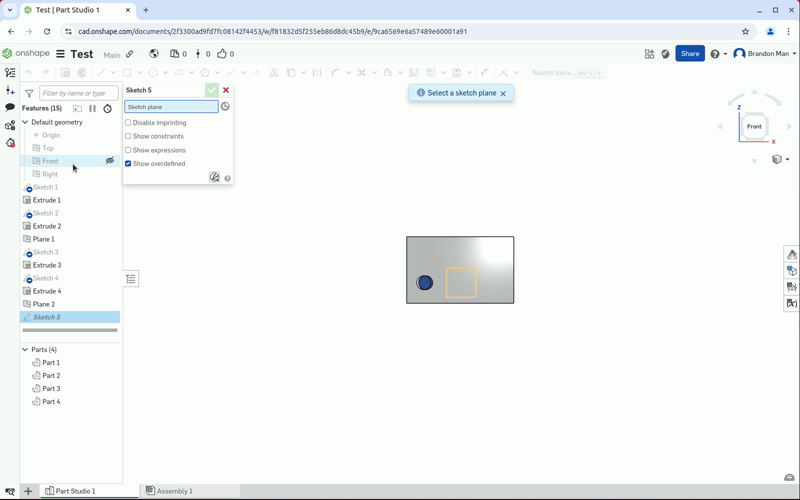
mouse_move(73, 306)
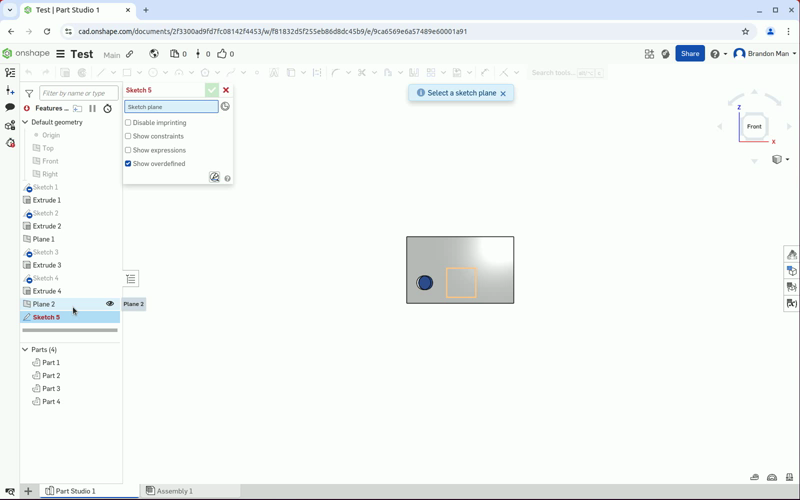
click(73, 306)
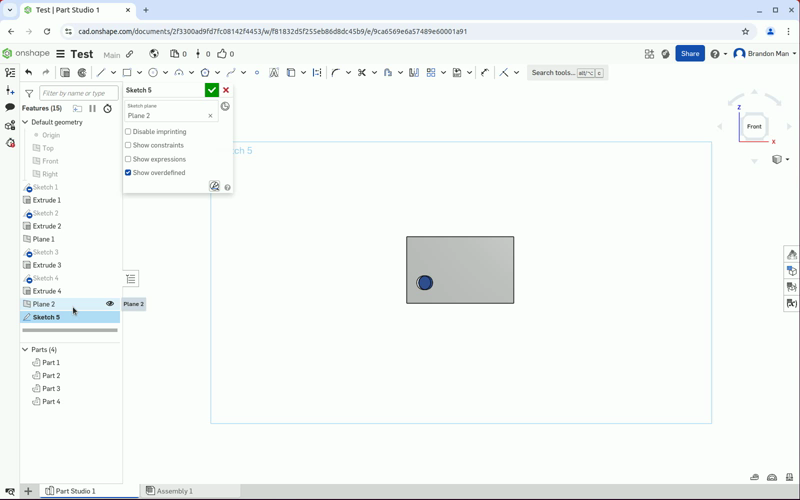
mouse_move(73, 352)
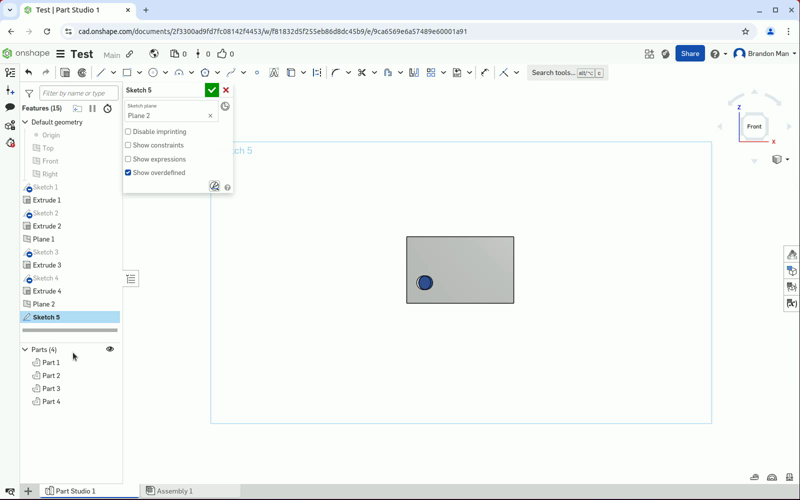
key(y)
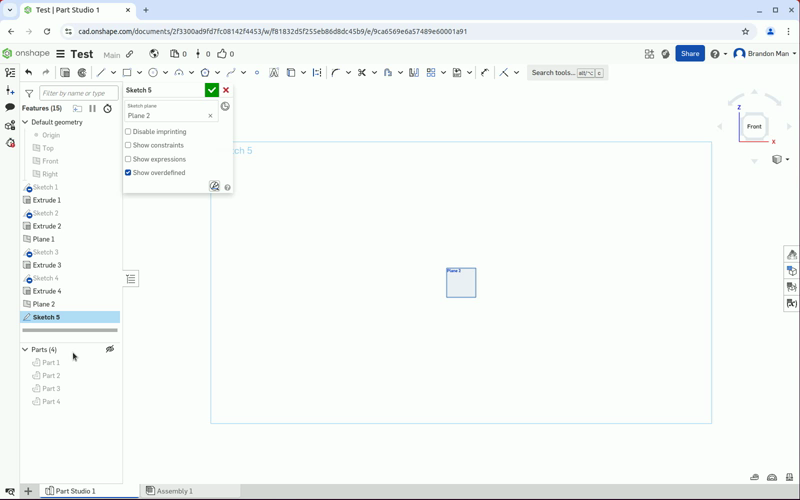
key(l)
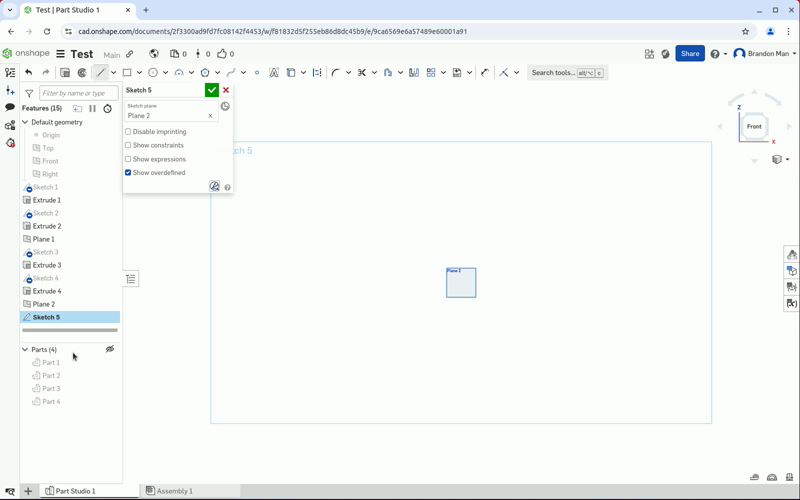
key_down(shift)
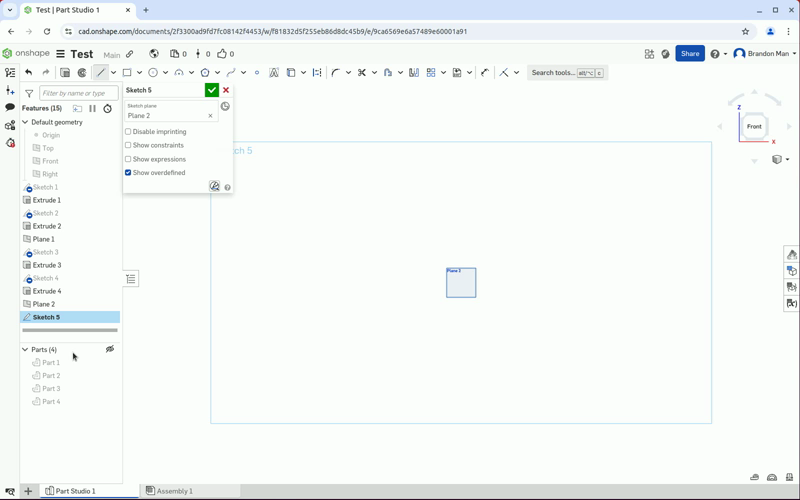
mouse_move(420, 295)
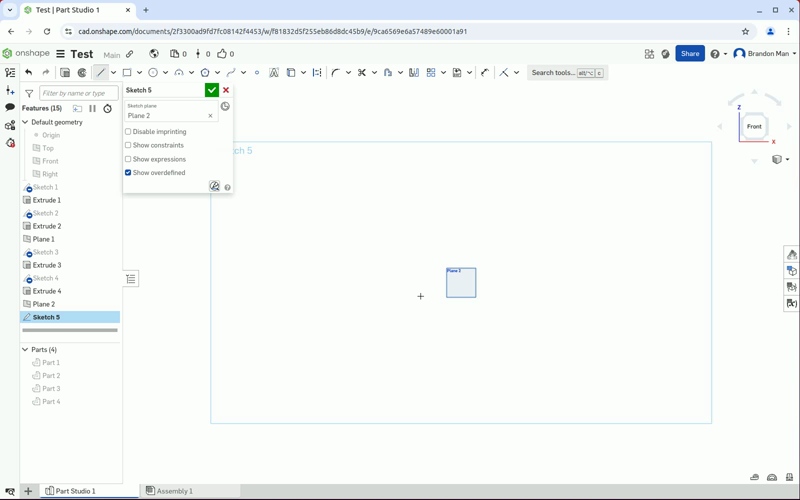
click(420, 295)
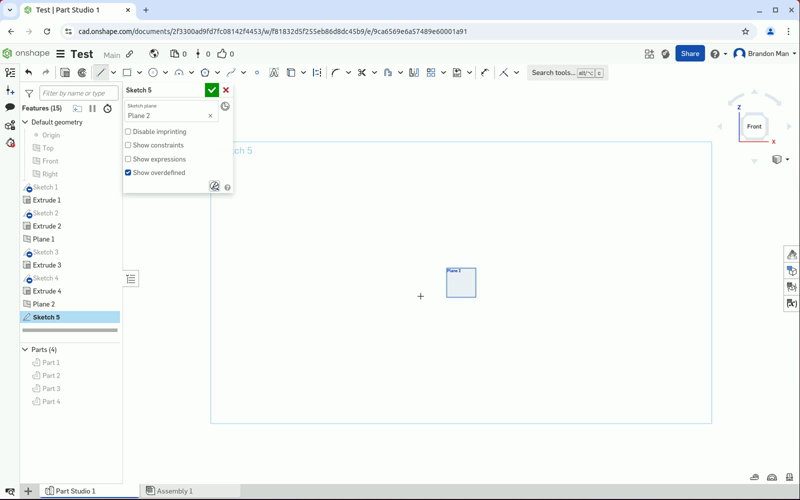
key_up(shift)
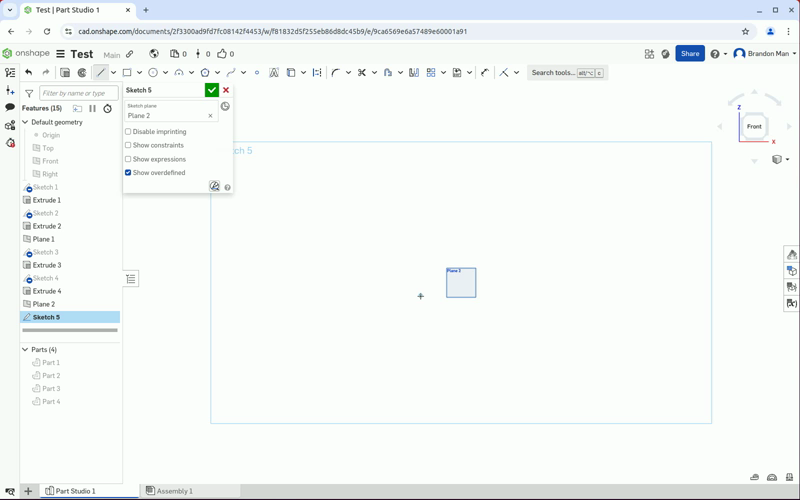
key_down(shift)
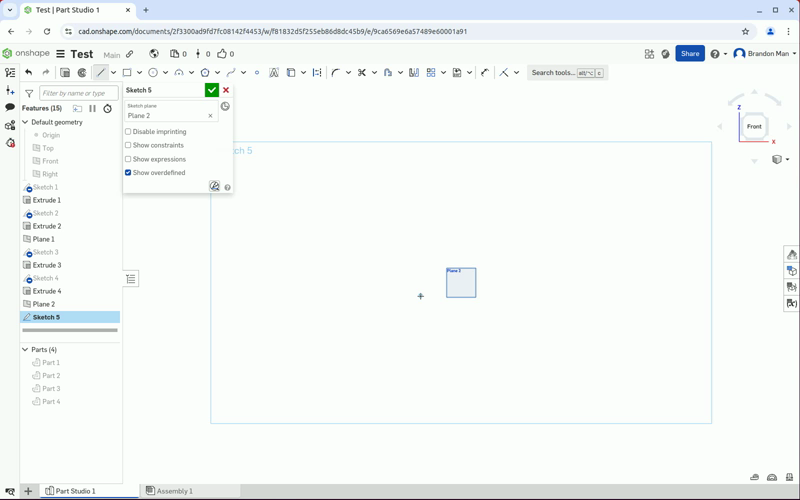
mouse_move(502, 295)
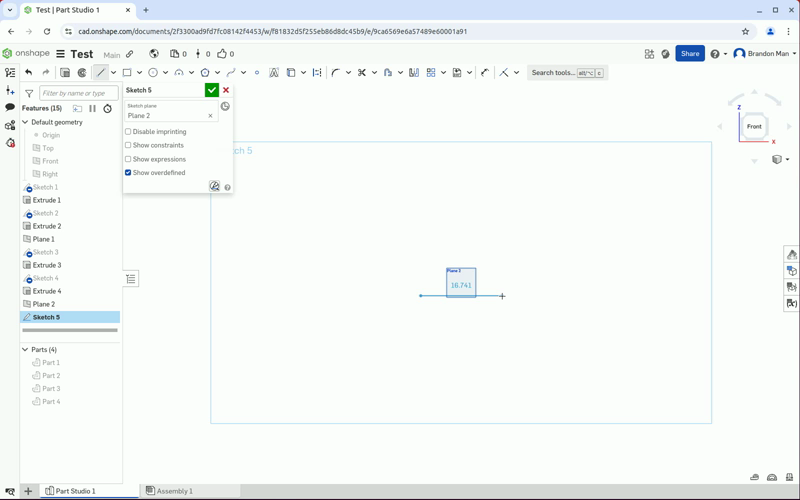
click(502, 295)
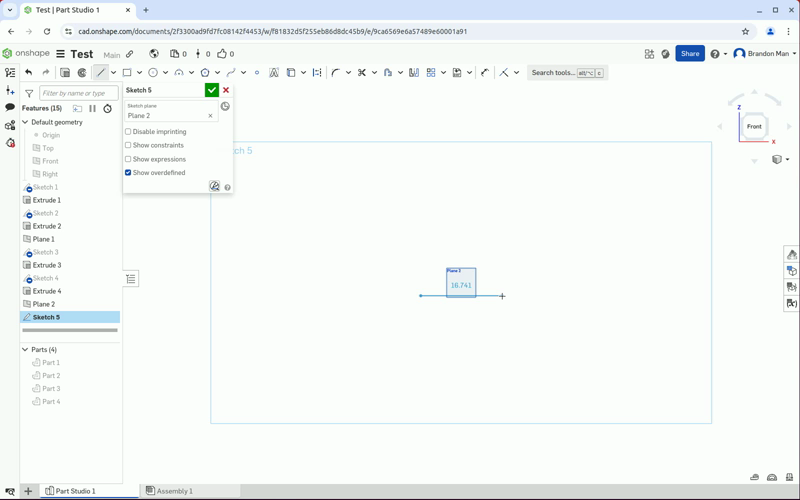
key_up(shift)
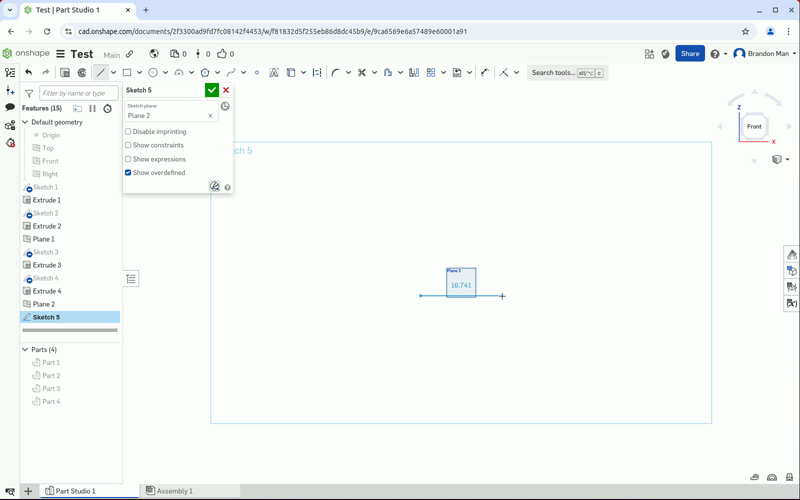
key_down(shift)
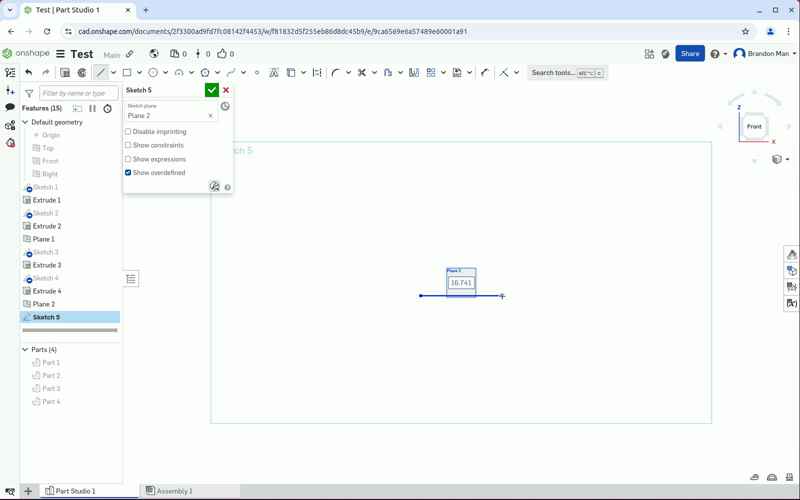
mouse_move(532, 295)
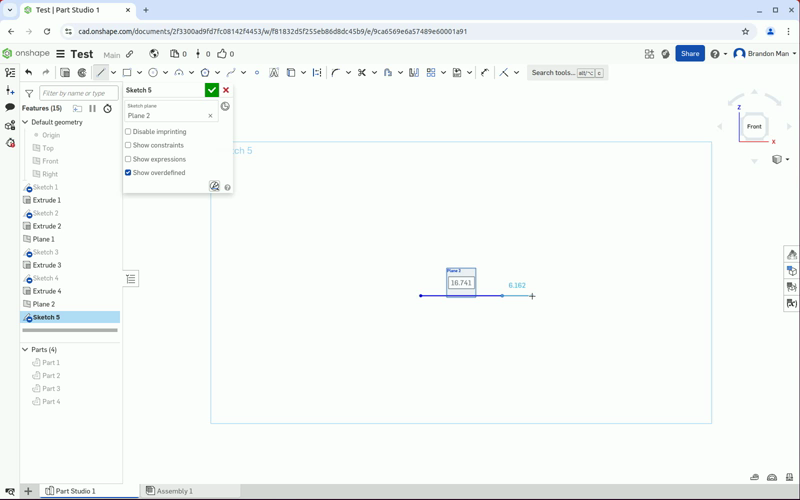
mouse_move(502, 245)
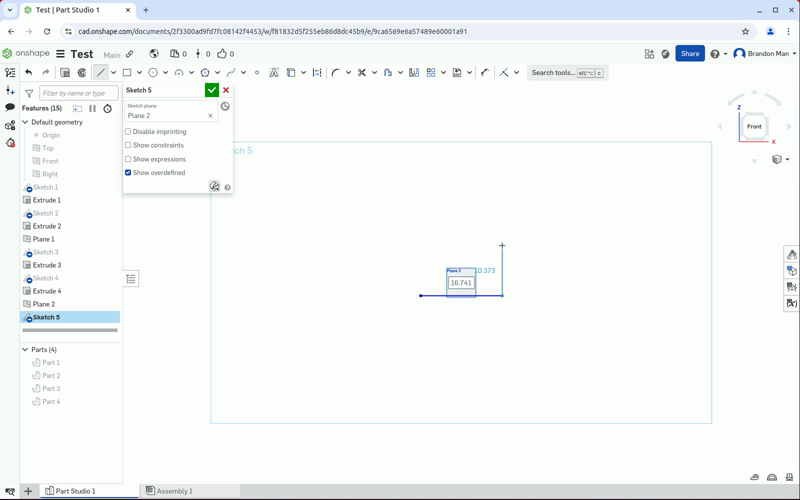
click(502, 245)
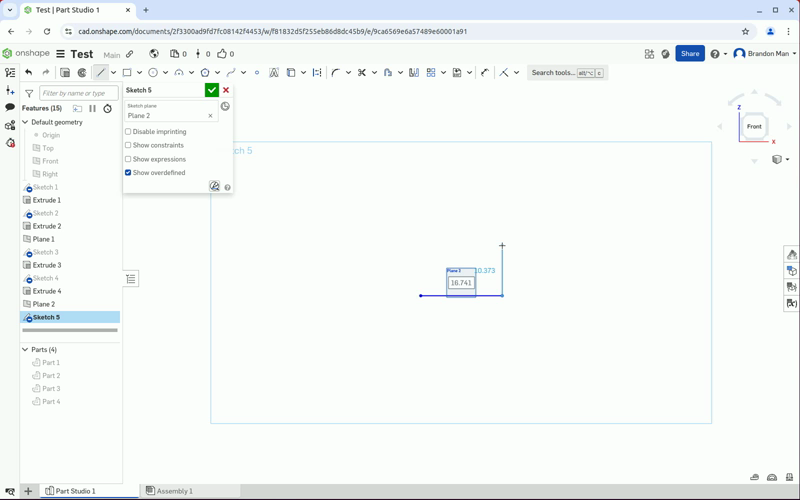
key_up(shift)
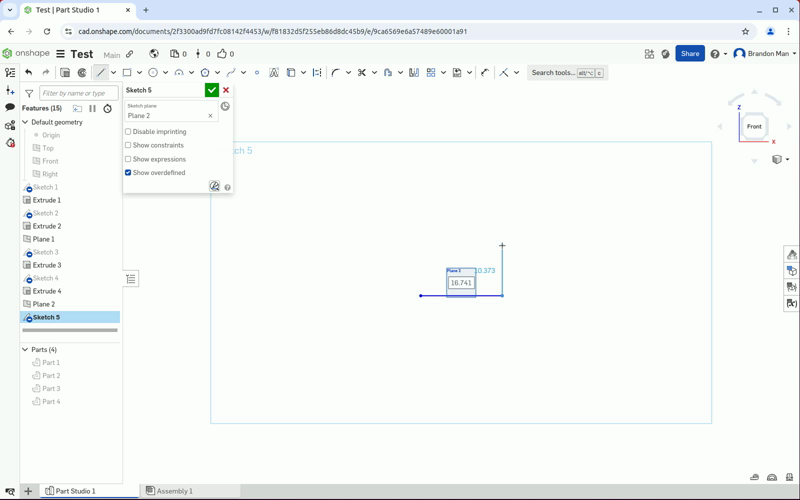
key_down(shift)
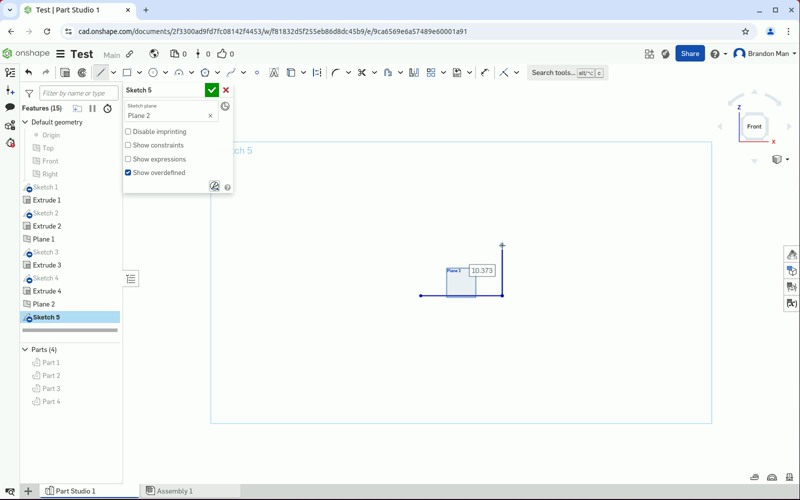
mouse_move(420, 245)
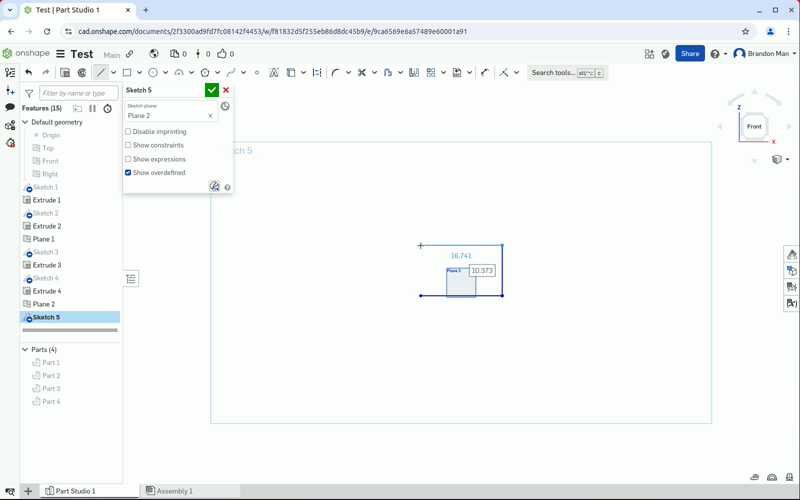
click(420, 245)
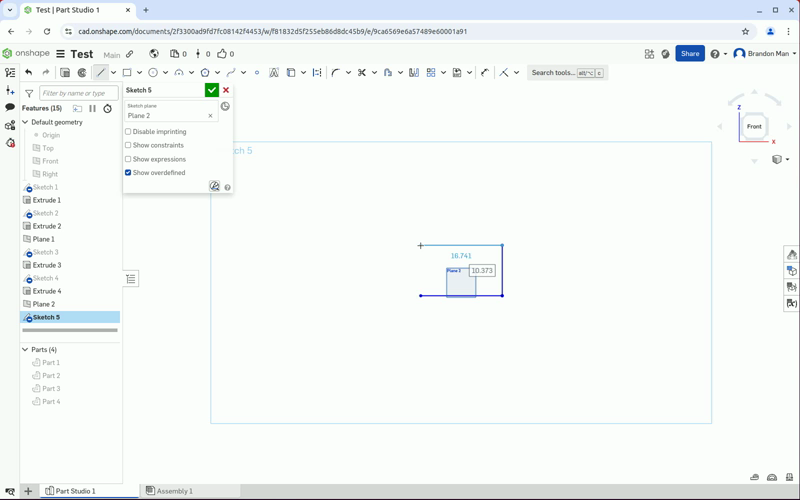
key_up(shift)
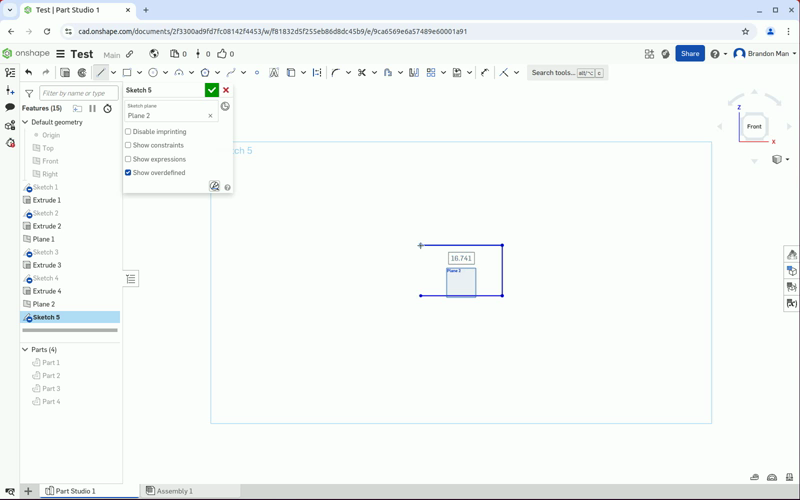
mouse_move(450, 245)
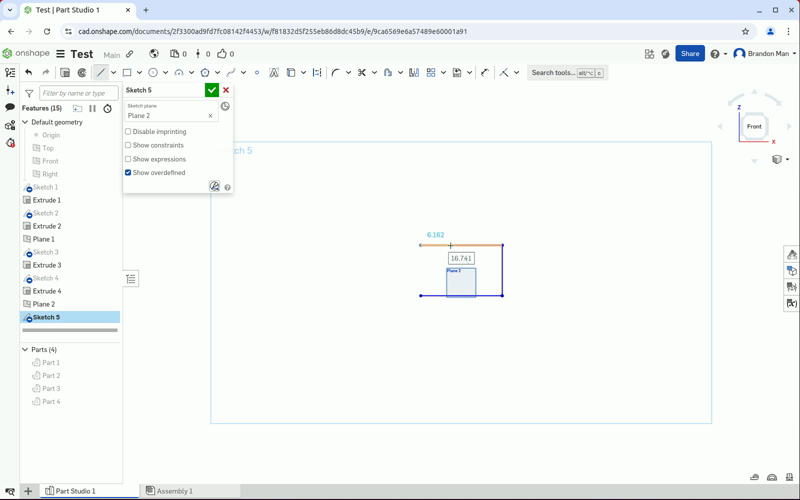
key_down(shift)
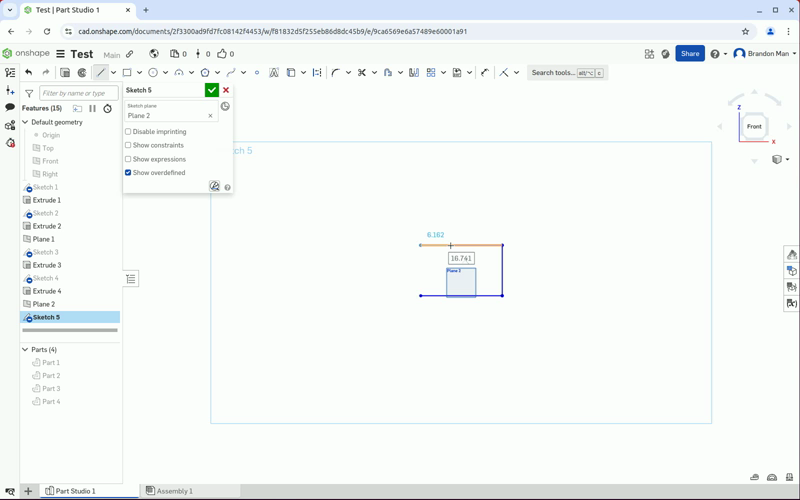
mouse_move(420, 295)
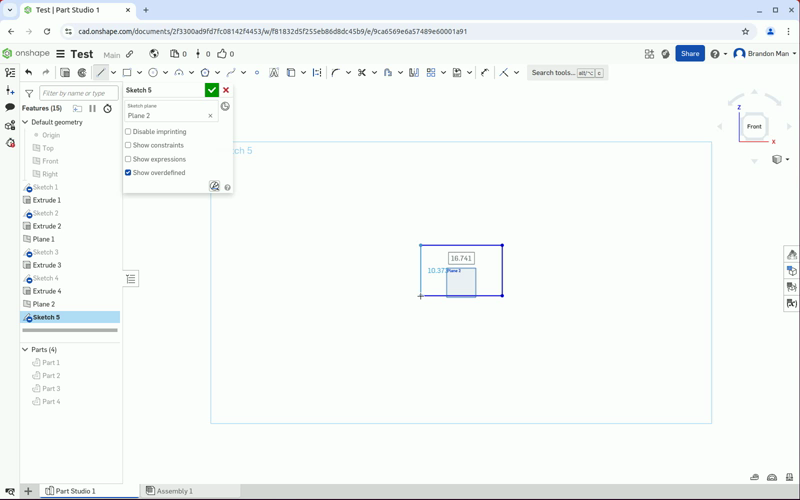
key_up(shift)
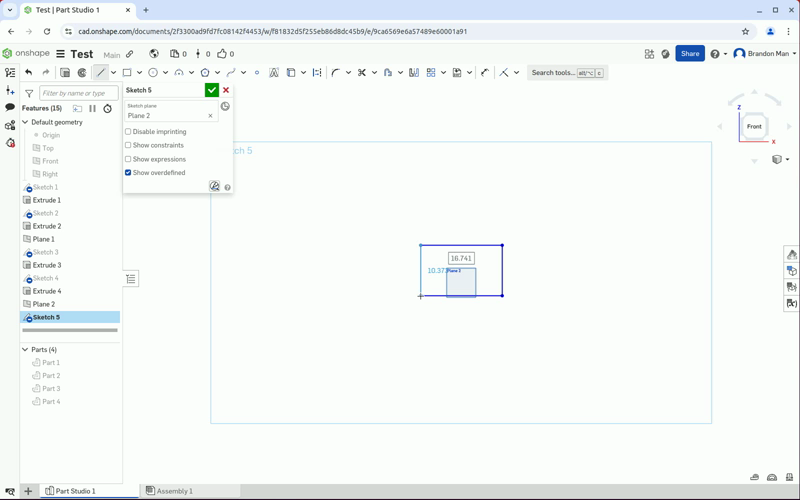
click(420, 295)
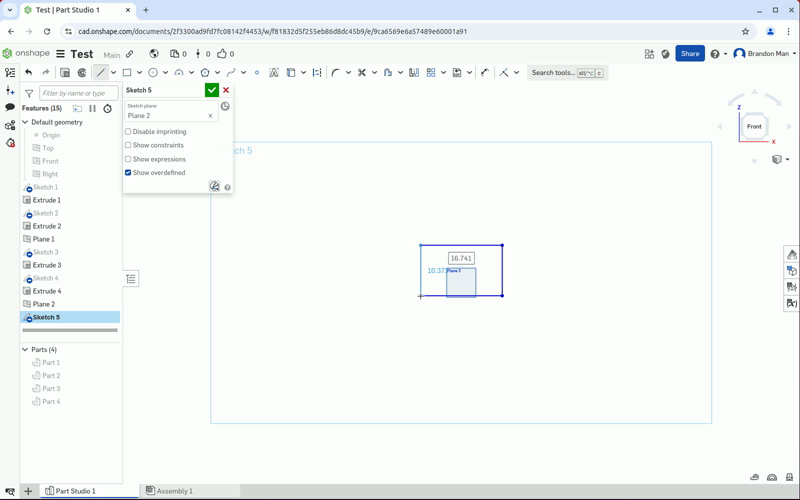
key(esc)
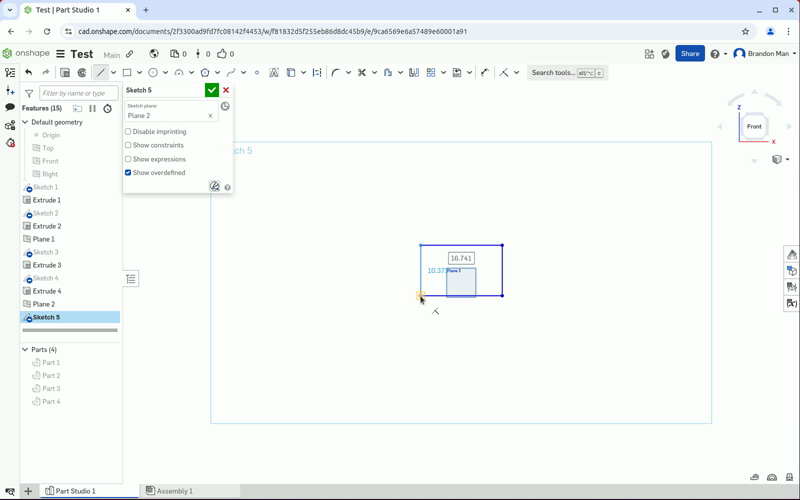
mouse_move(445, 257)
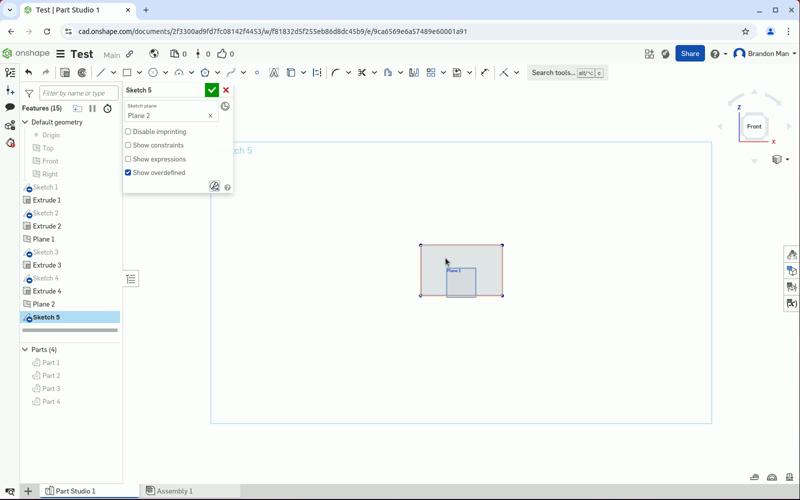
click(445, 257)
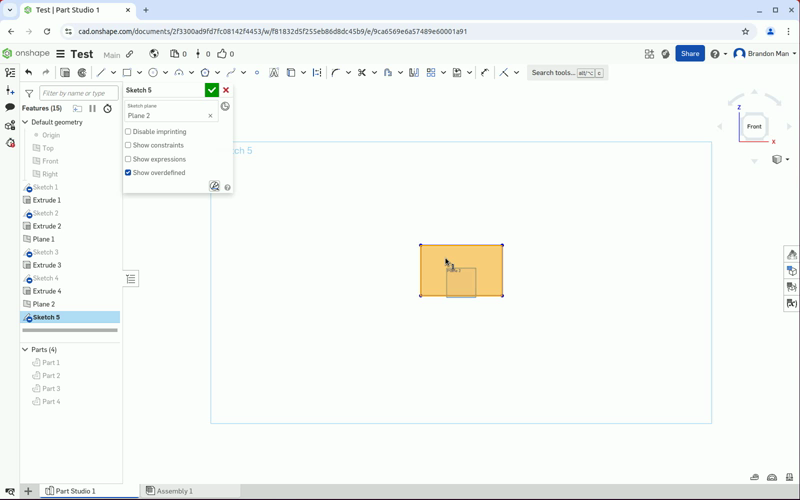
mouse_move(73, 352)
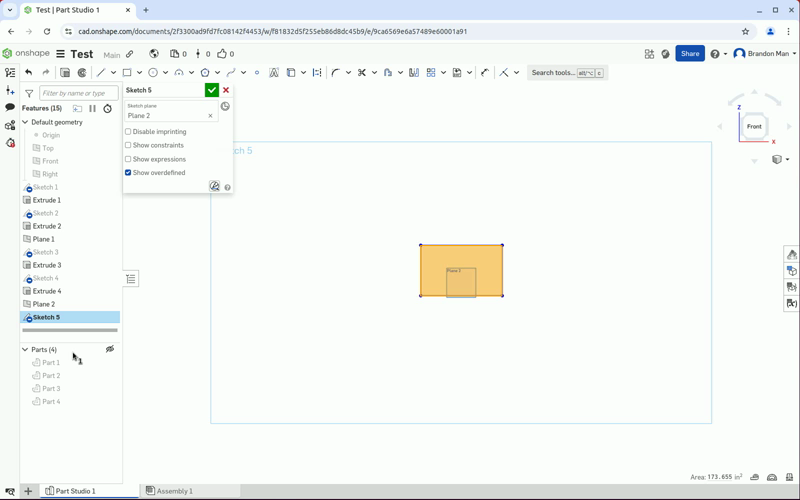
key(shift+y)
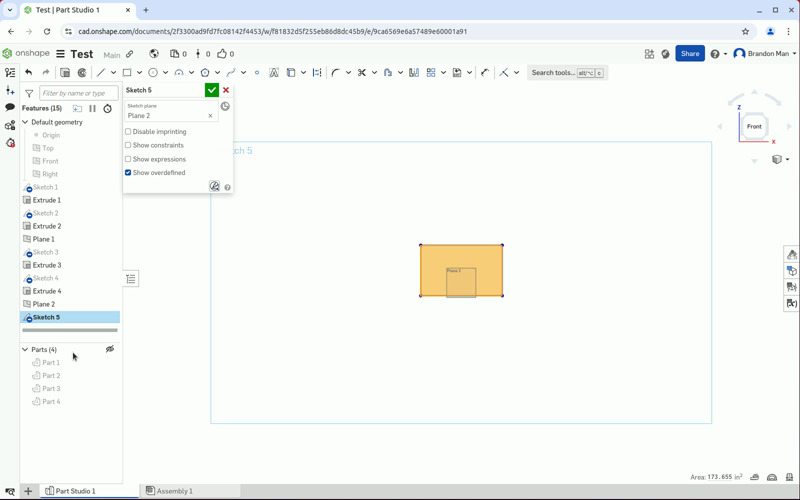
key(shift+e)
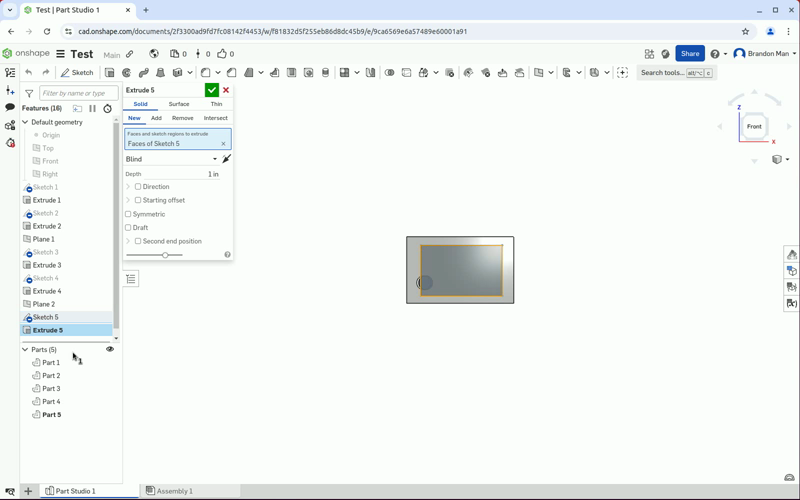
mouse_move(143, 106)
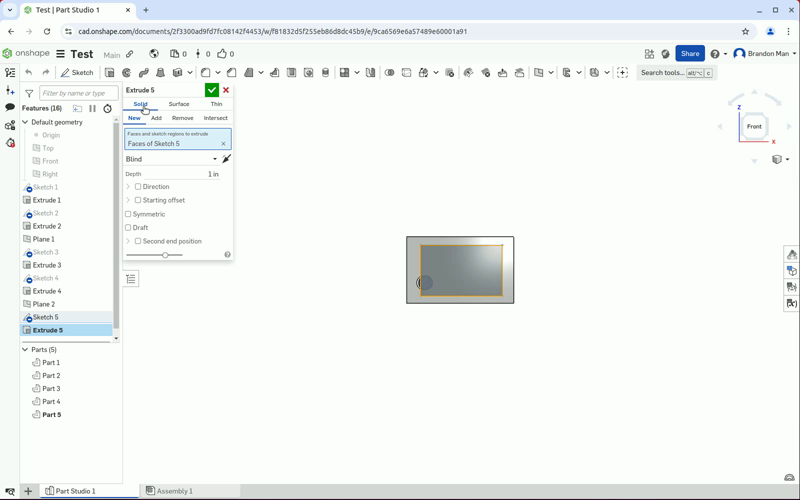
click(143, 106)
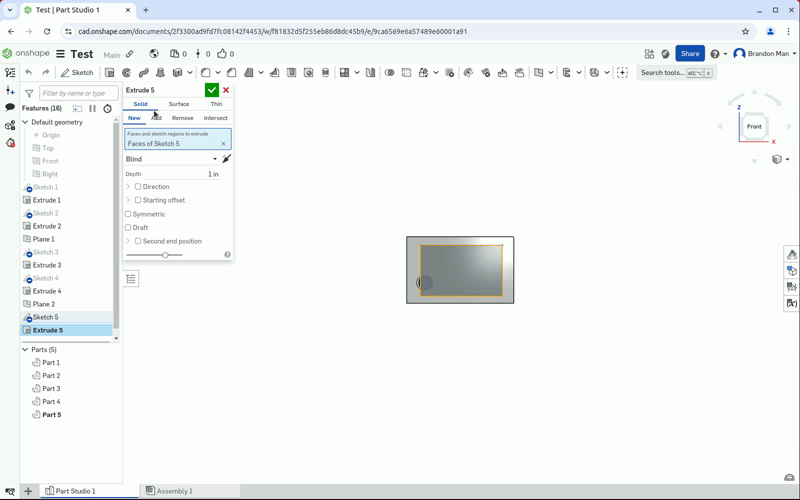
mouse_move(186, 120)
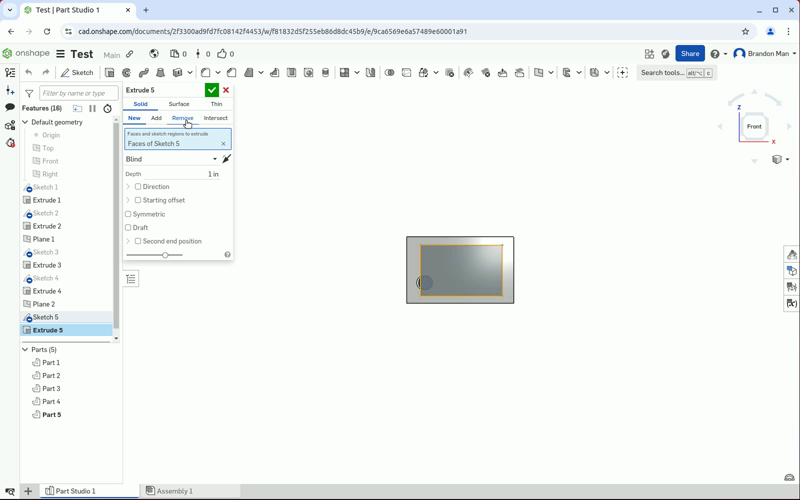
click(186, 120)
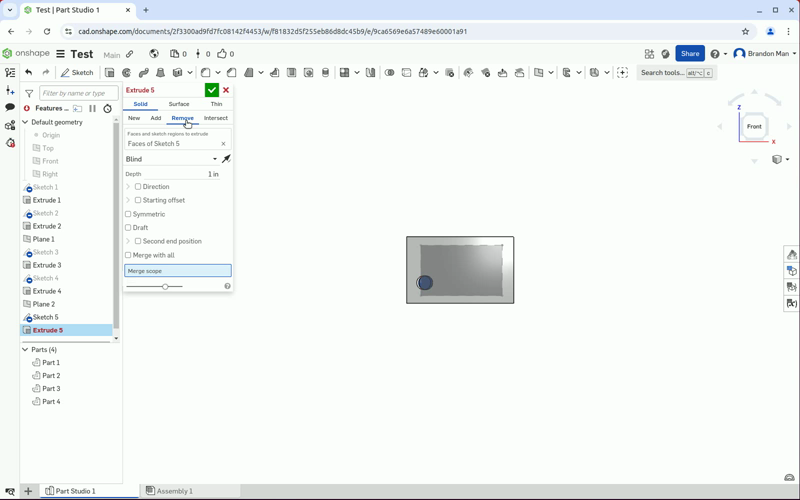
key(tab, 4)
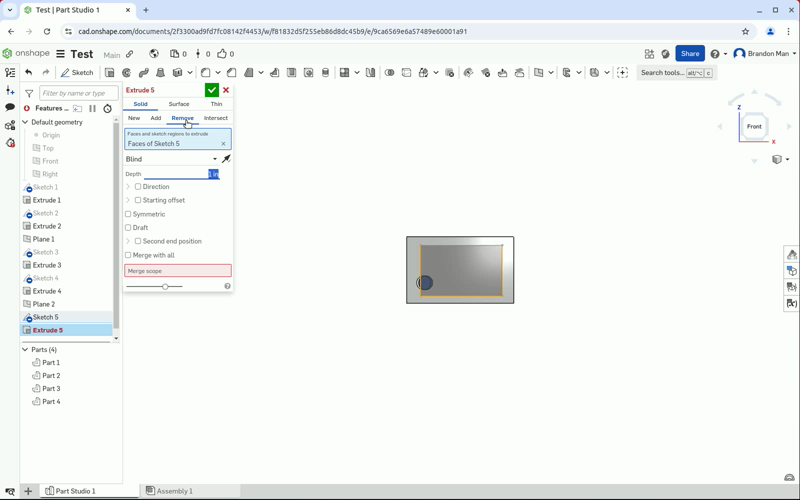
text(1.685)
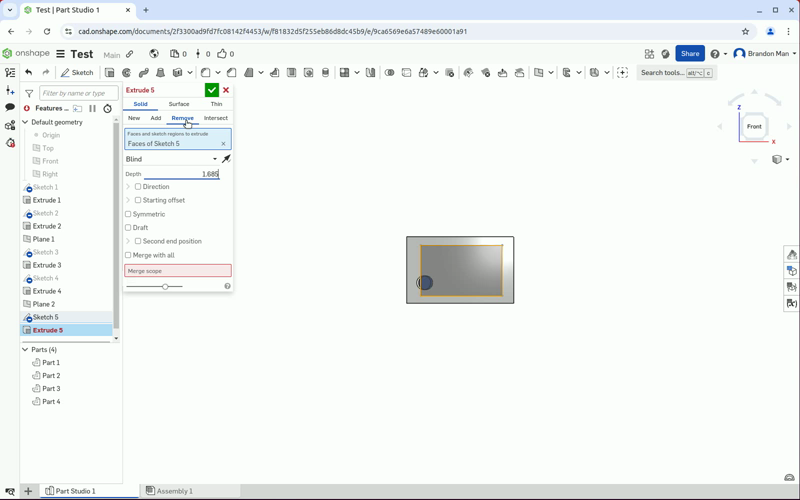
key(tab, 6)
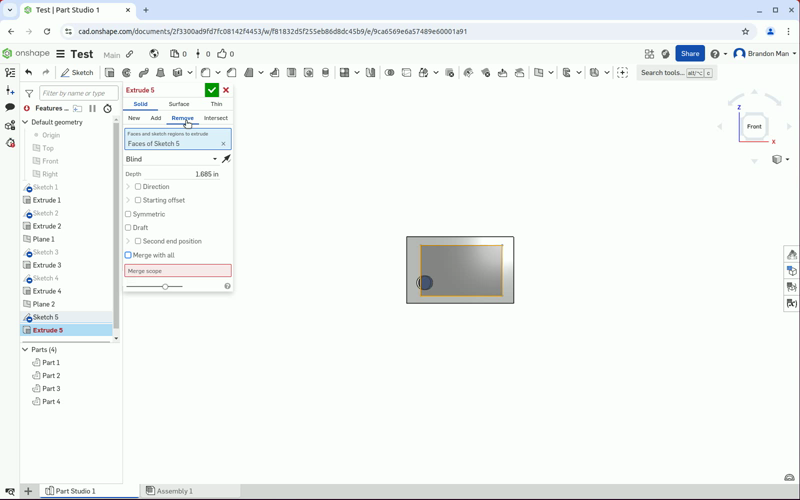
key(space)
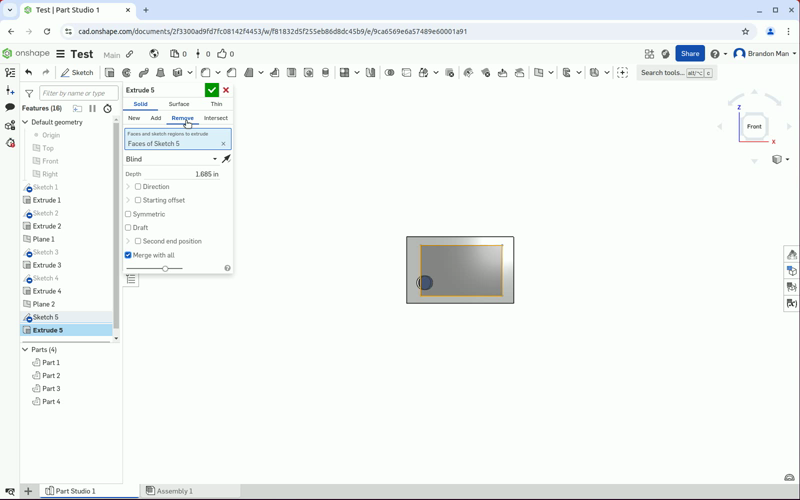
key(enter)
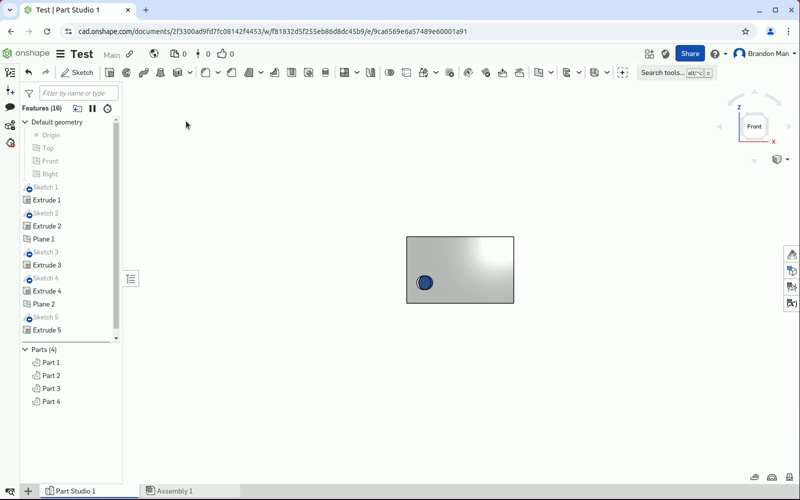
key(shift+h)
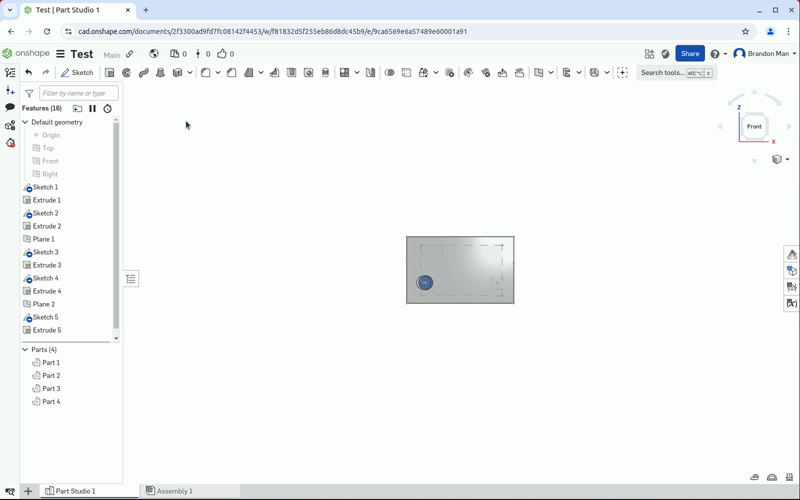
key(shift+h)
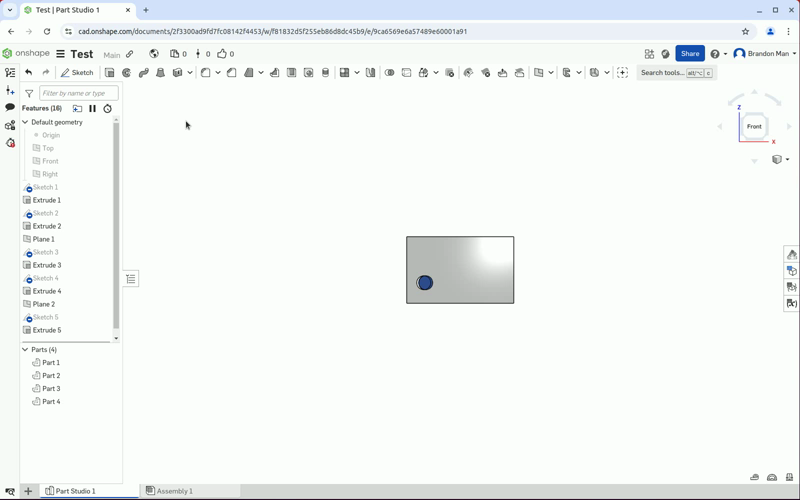
mouse_move(69, 189)
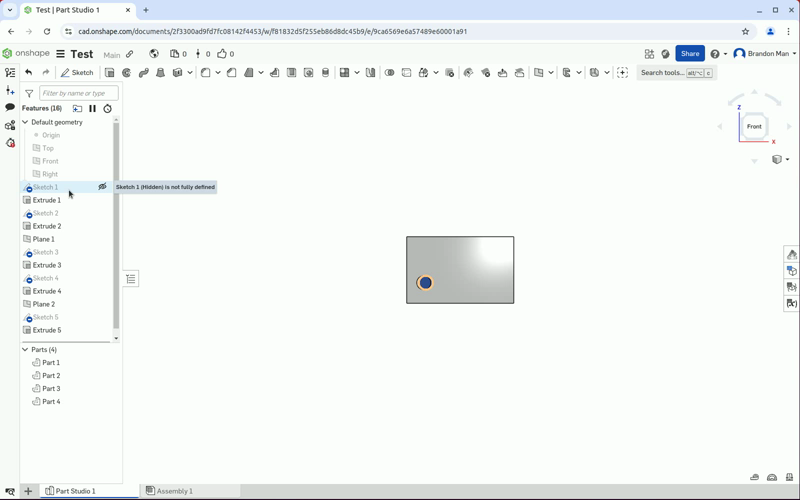
click(69, 189)
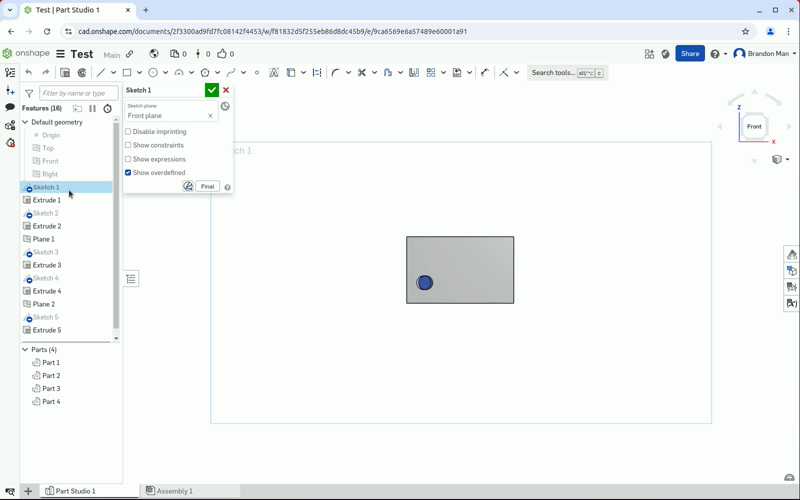
mouse_move(229, 92)
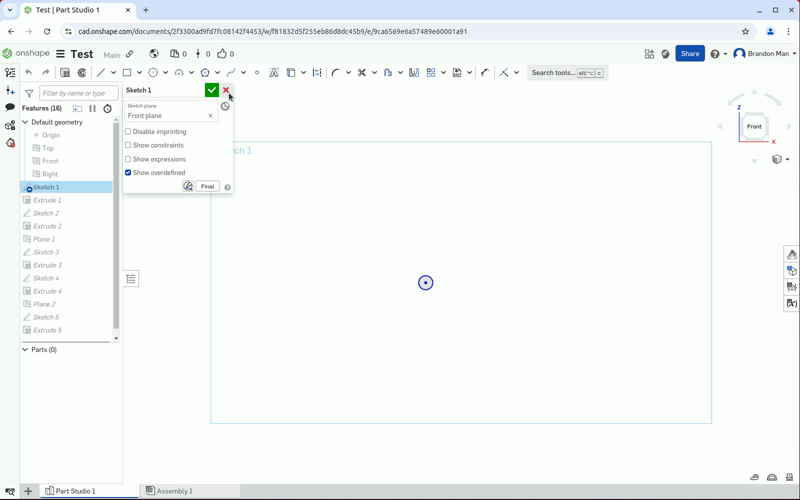
click(229, 92)
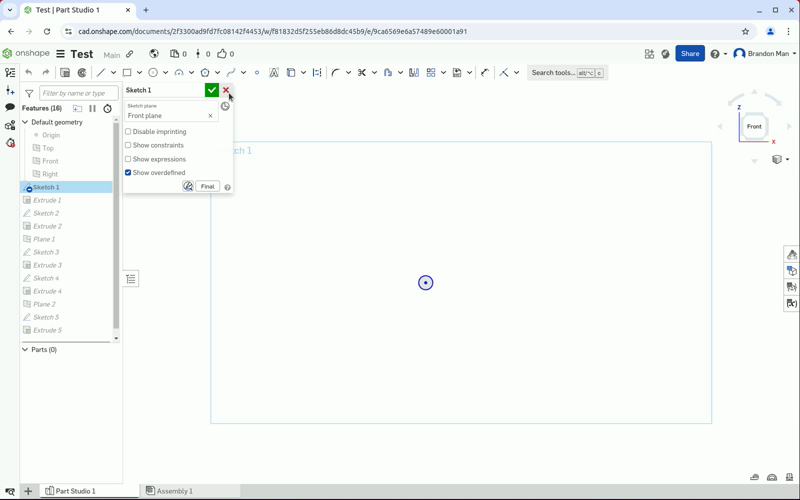
key(shift+s)
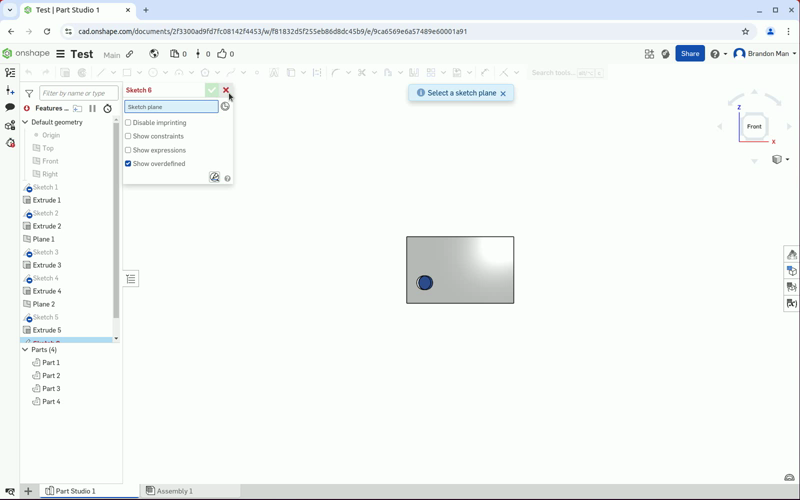
mouse_move(69, 293)
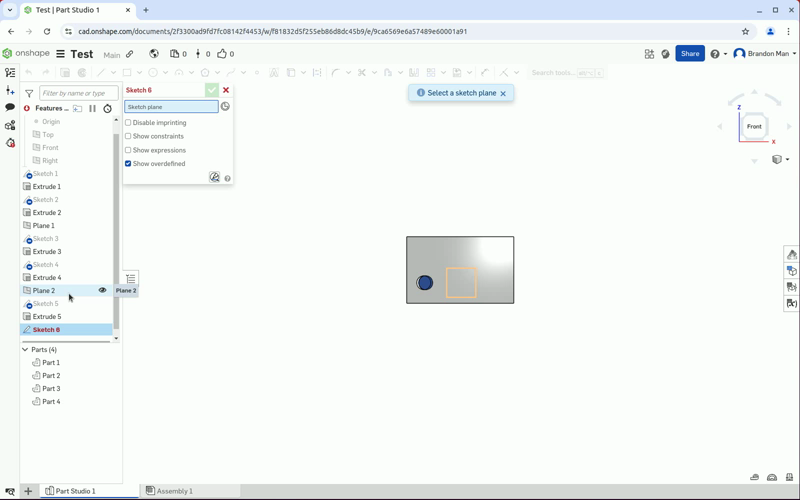
click(69, 293)
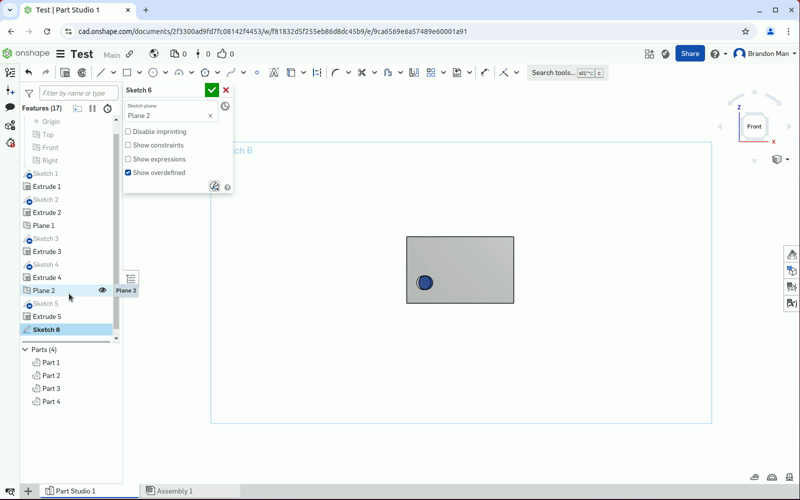
mouse_move(73, 352)
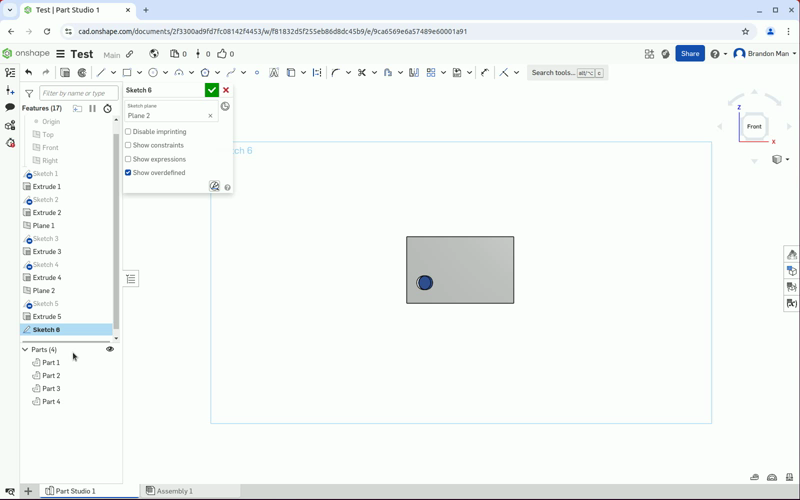
key(y)
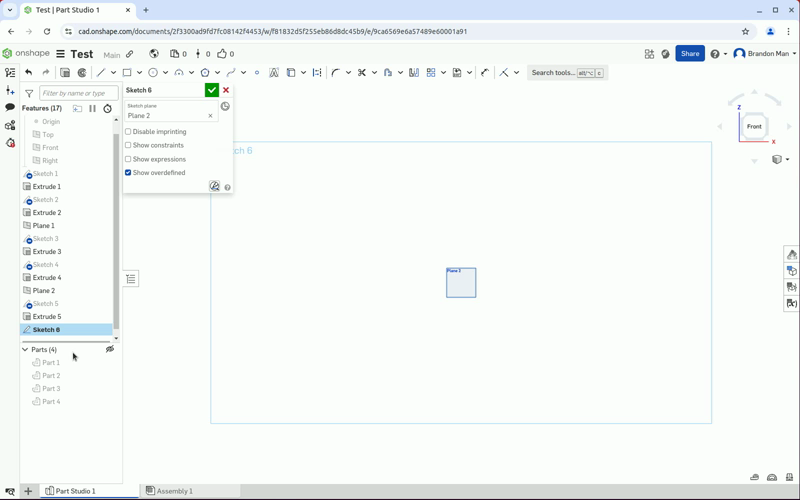
key(l)
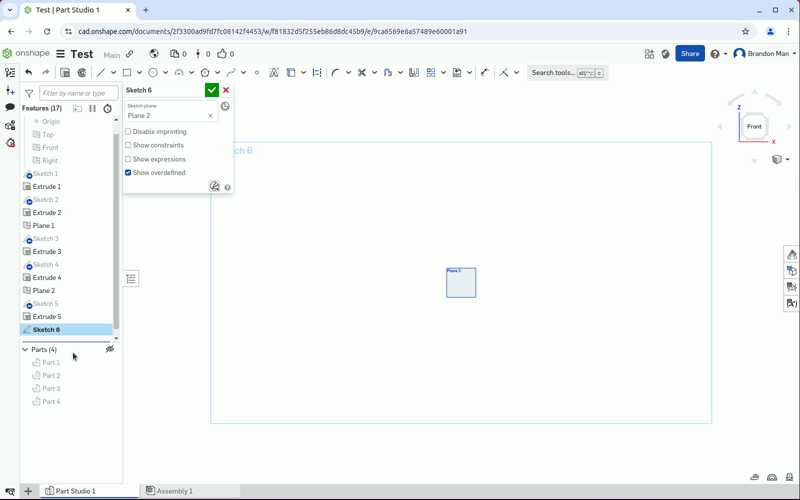
key_down(shift)
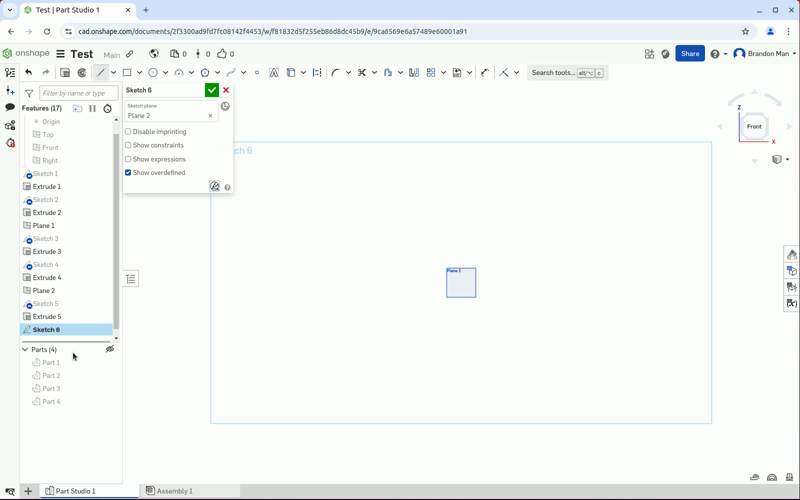
mouse_move(406, 303)
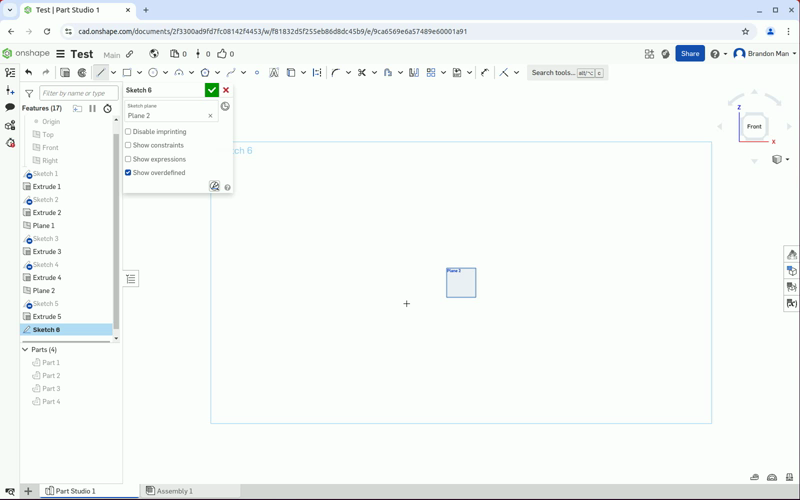
click(406, 303)
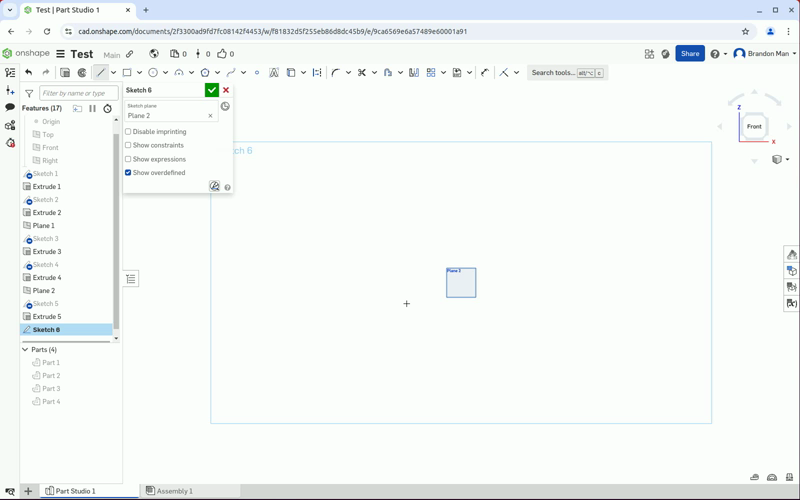
key_up(shift)
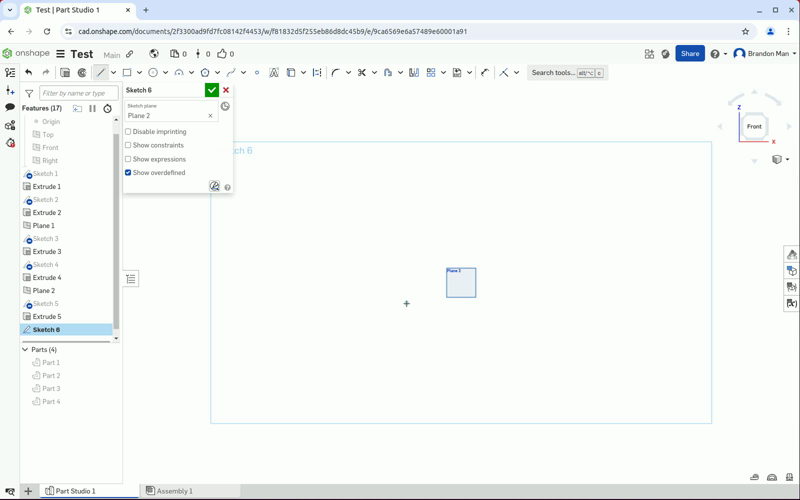
key_down(shift)
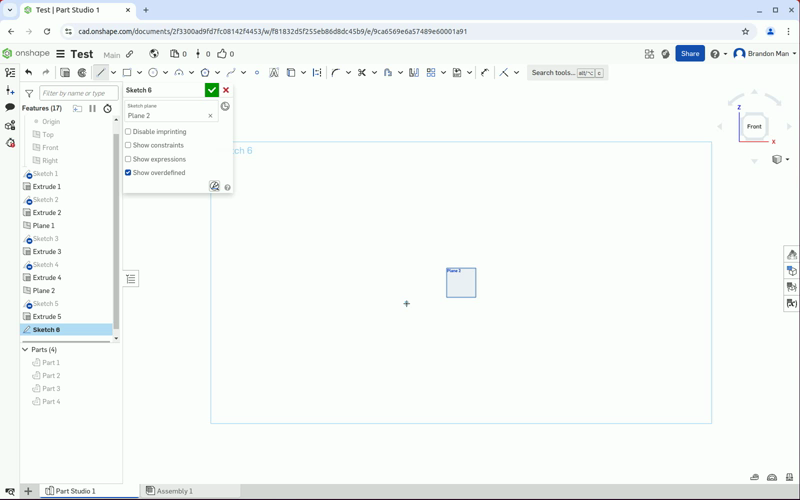
mouse_move(436, 303)
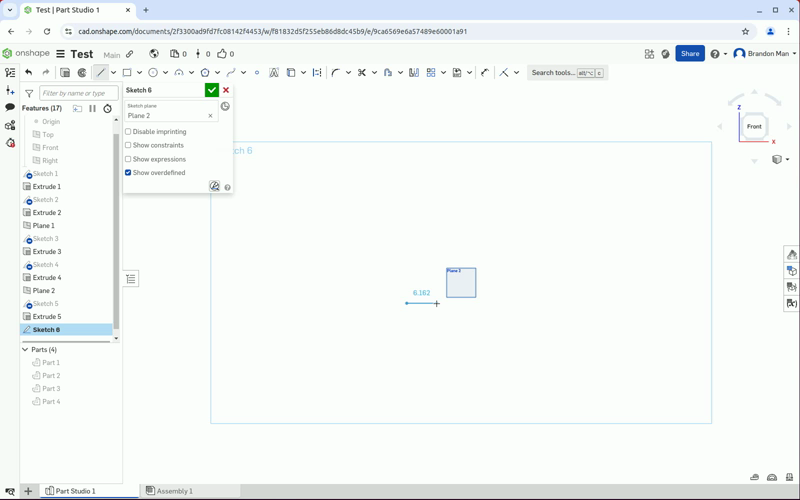
mouse_move(418, 303)
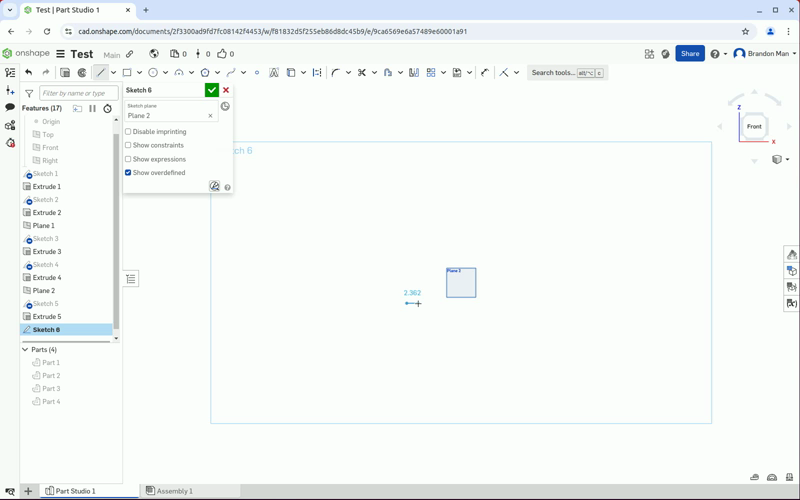
click(418, 303)
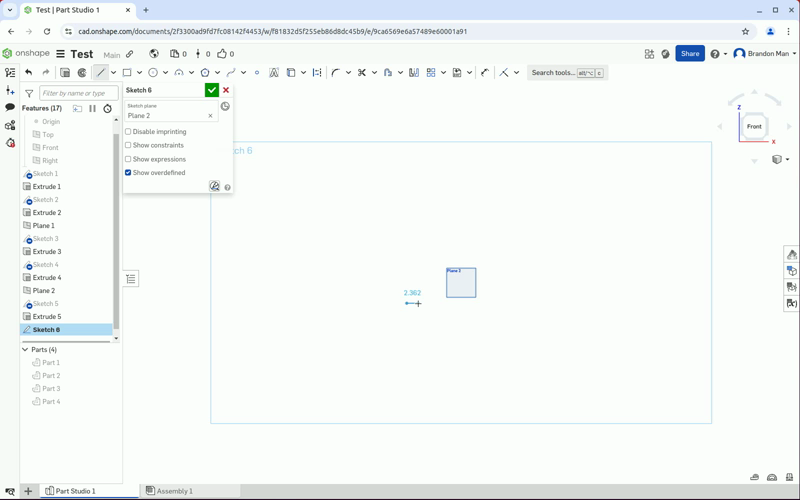
key_up(shift)
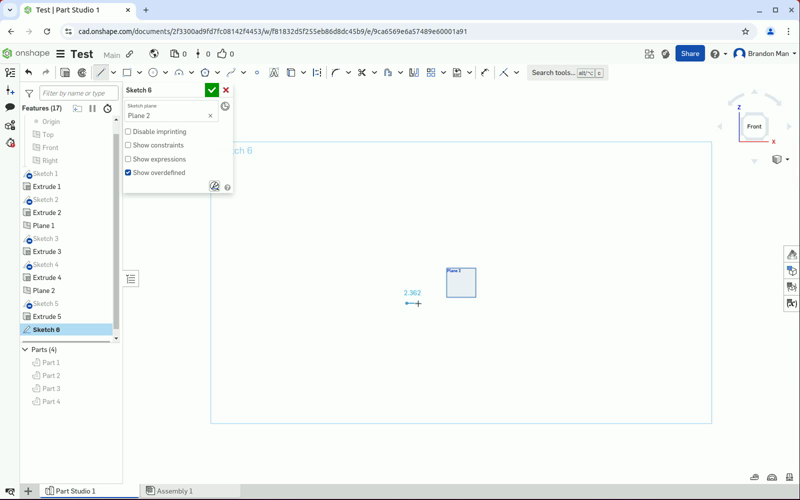
key_down(shift)
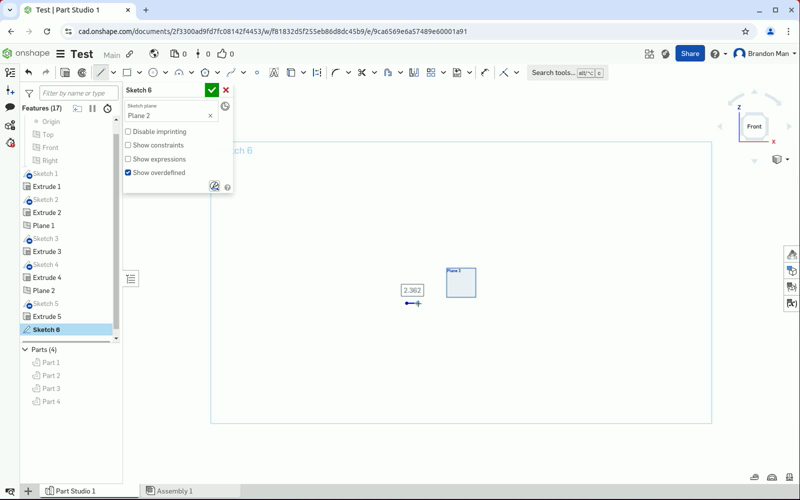
mouse_move(448, 303)
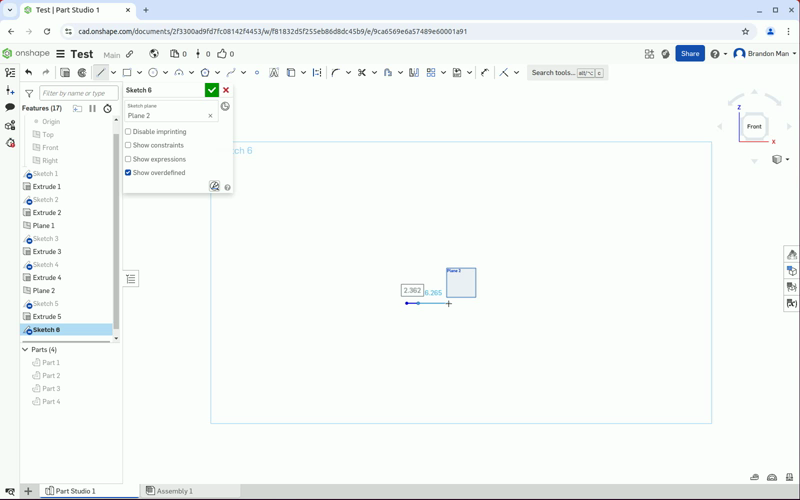
mouse_move(418, 291)
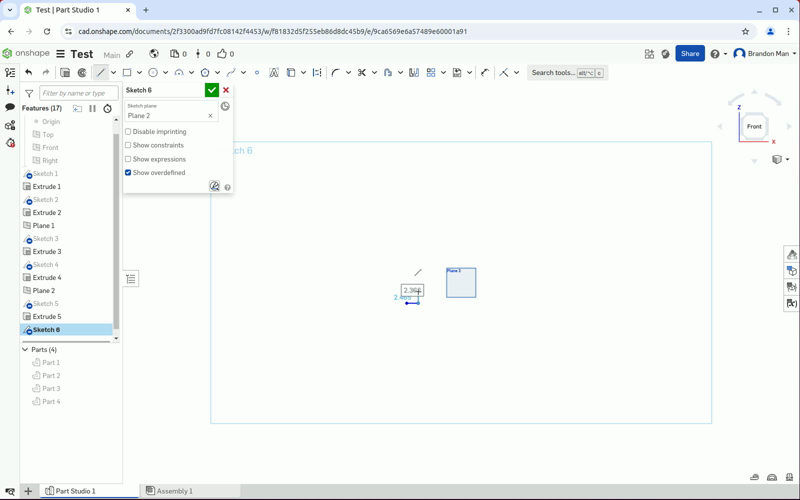
click(418, 291)
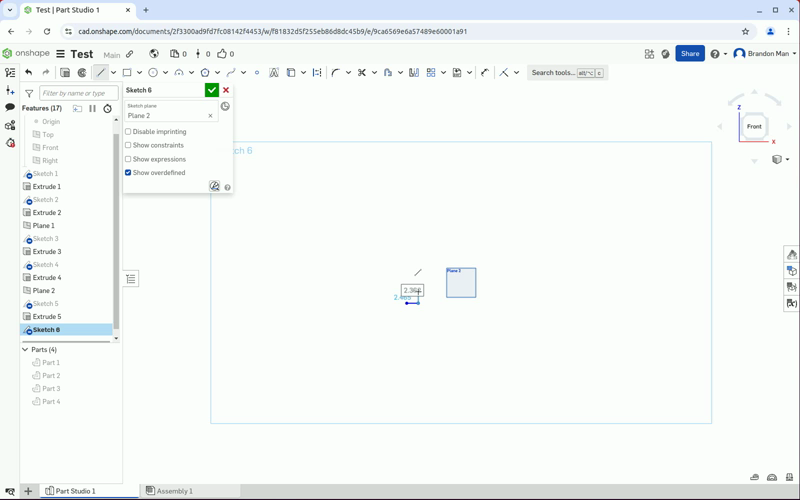
key_up(shift)
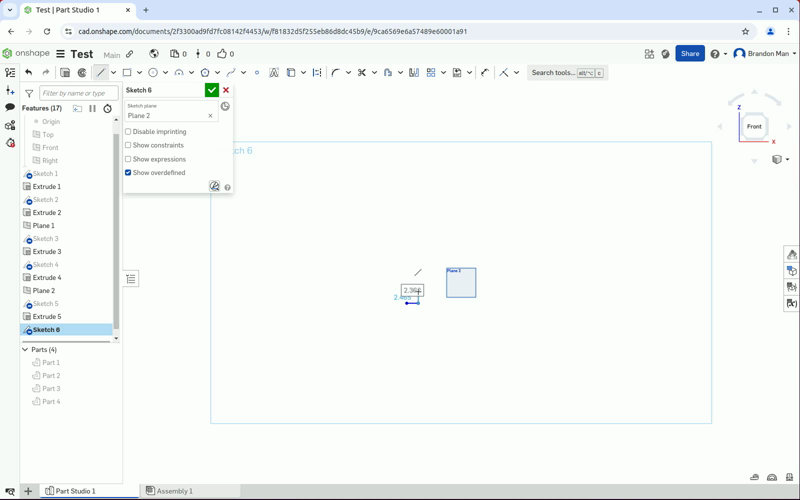
key_down(shift)
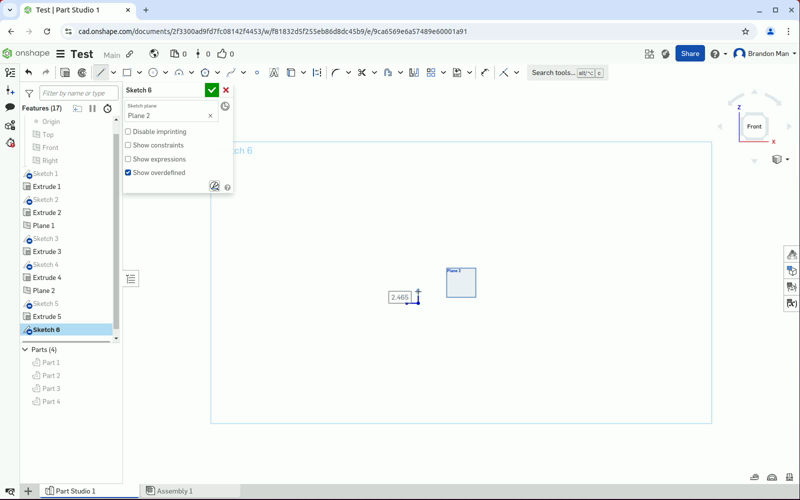
mouse_move(448, 291)
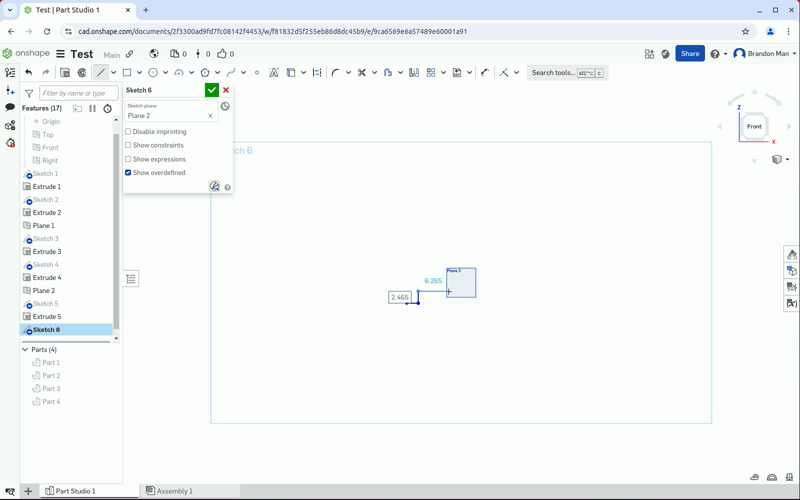
mouse_move(406, 291)
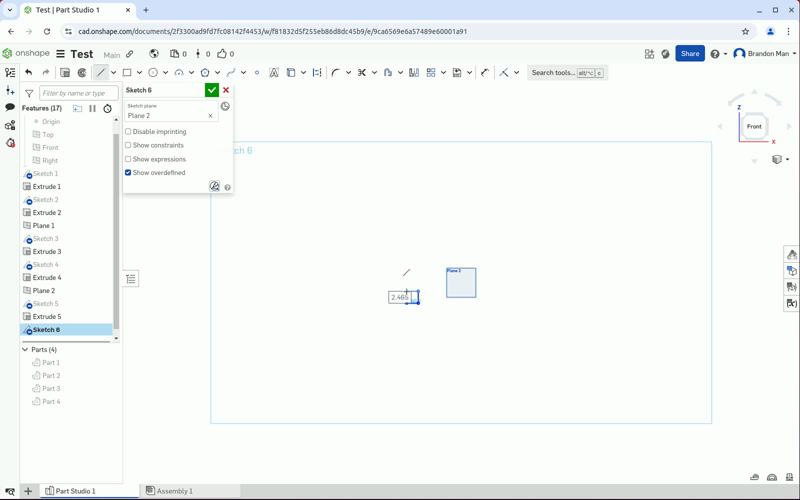
click(406, 291)
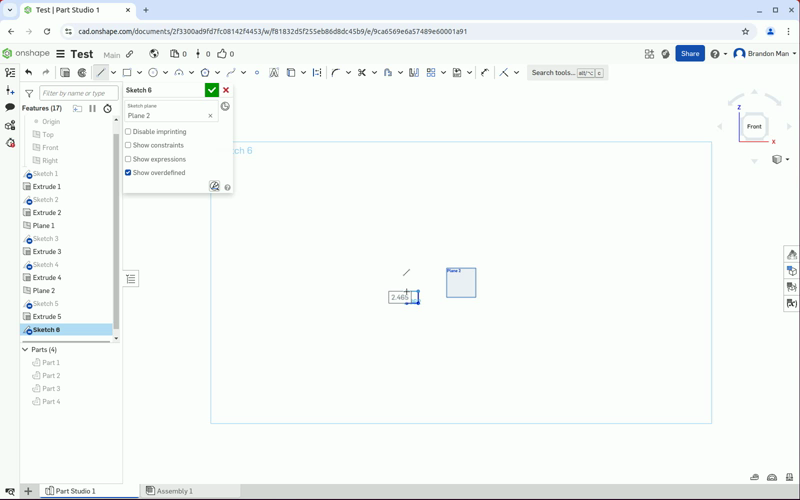
key_up(shift)
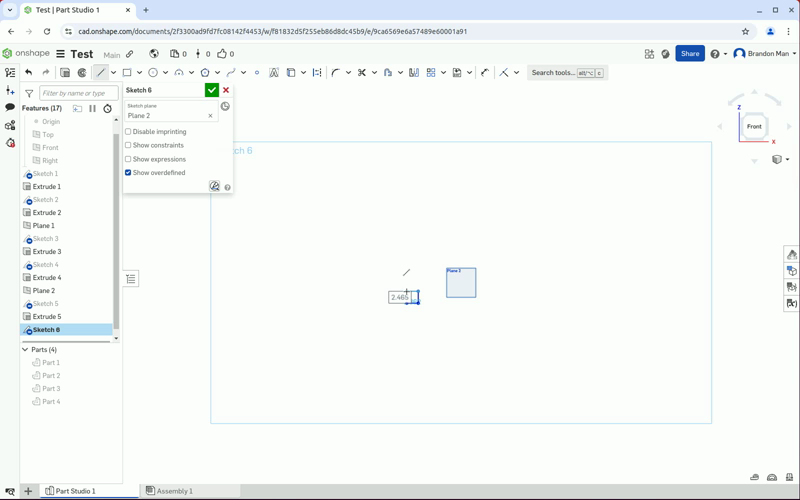
mouse_move(436, 291)
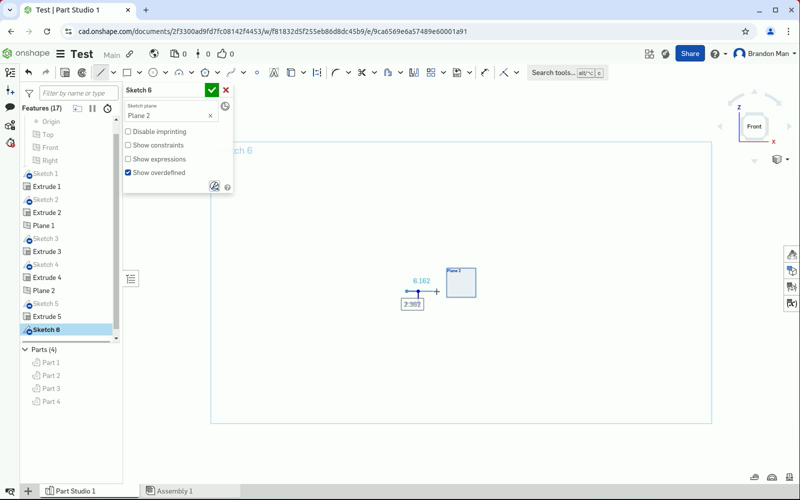
key_down(shift)
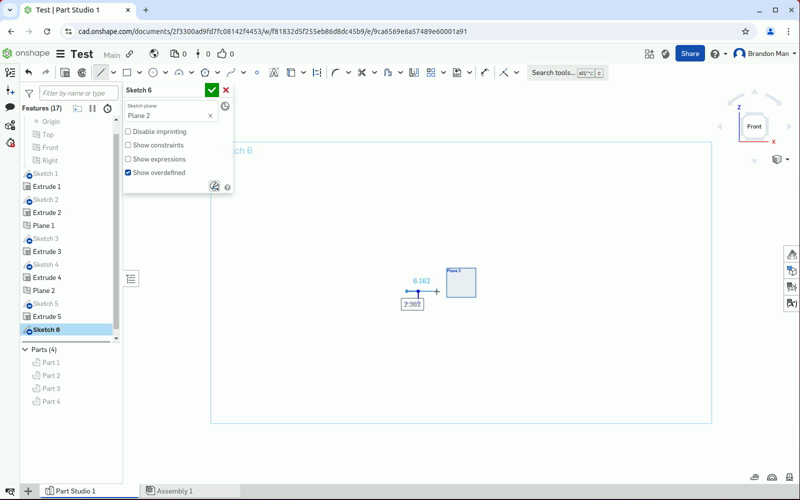
mouse_move(406, 303)
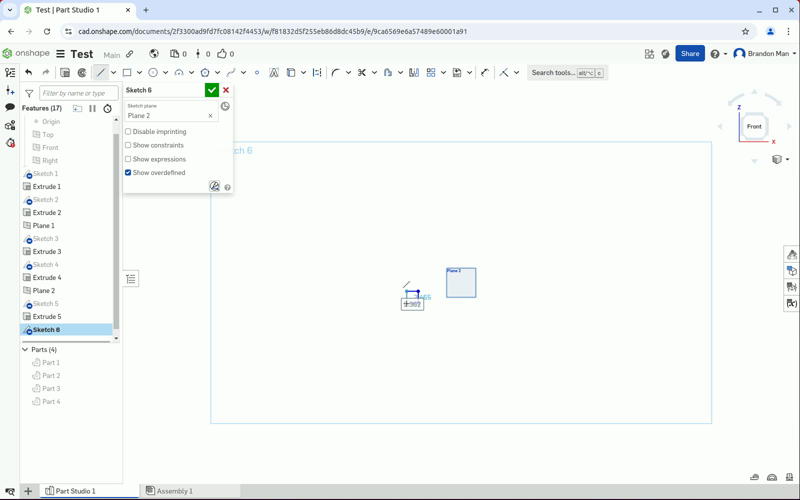
key_up(shift)
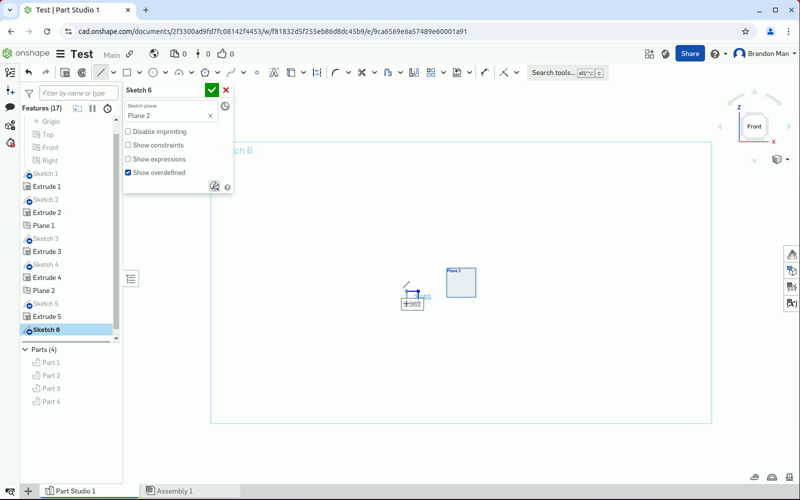
click(406, 303)
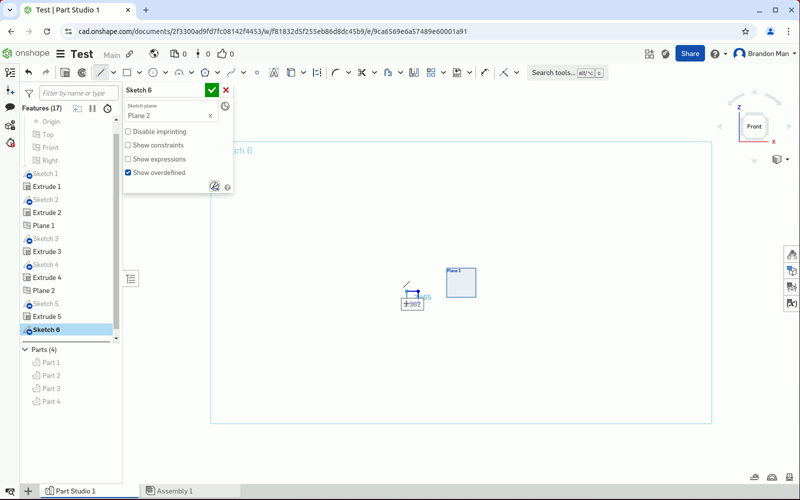
key(esc)
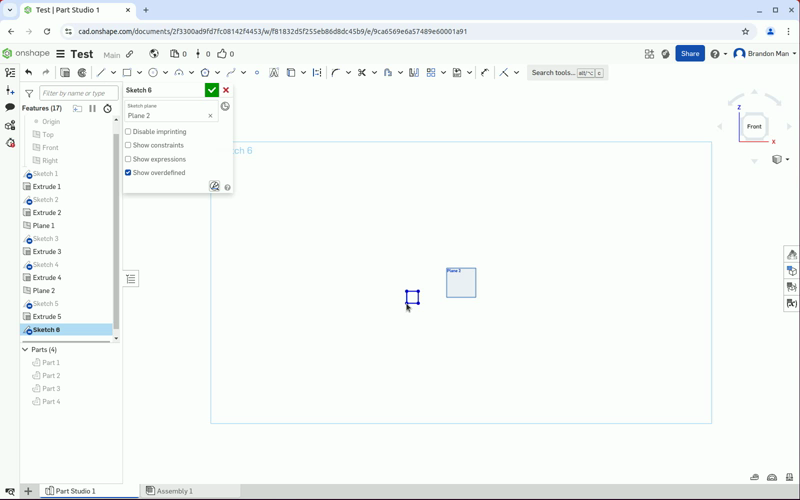
mouse_move(414, 293)
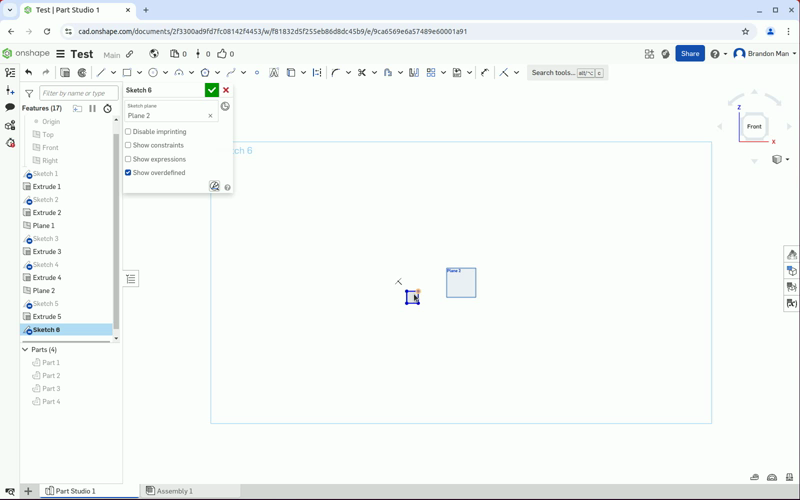
scroll(6)
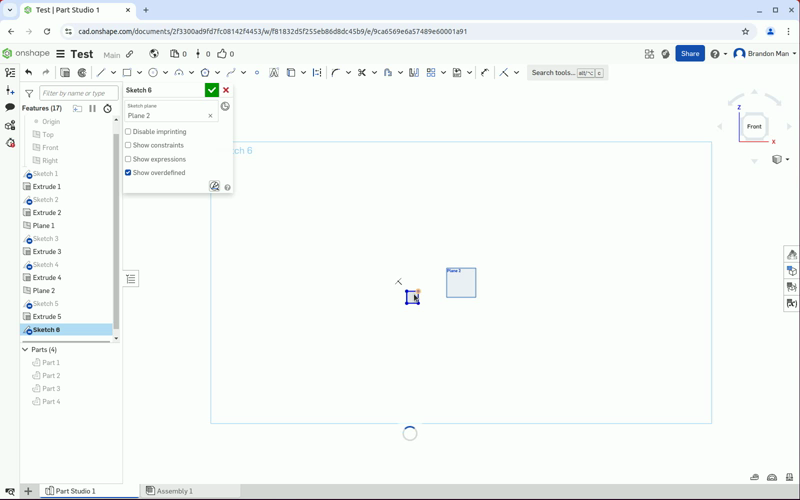
scroll(6)
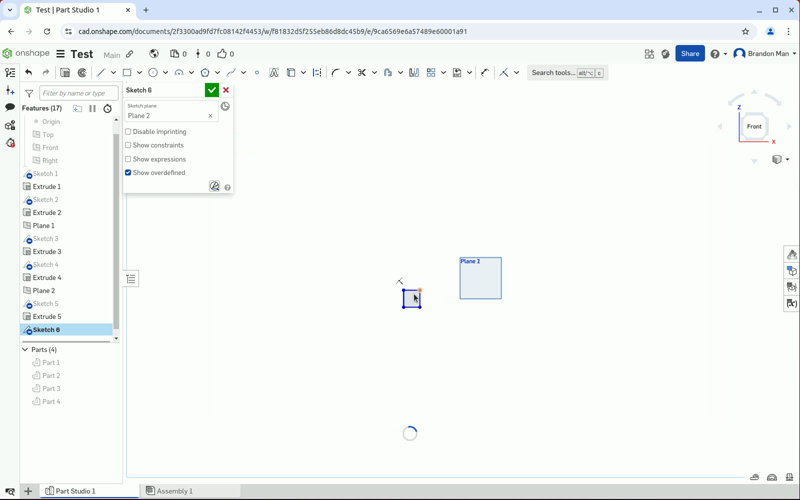
scroll(6)
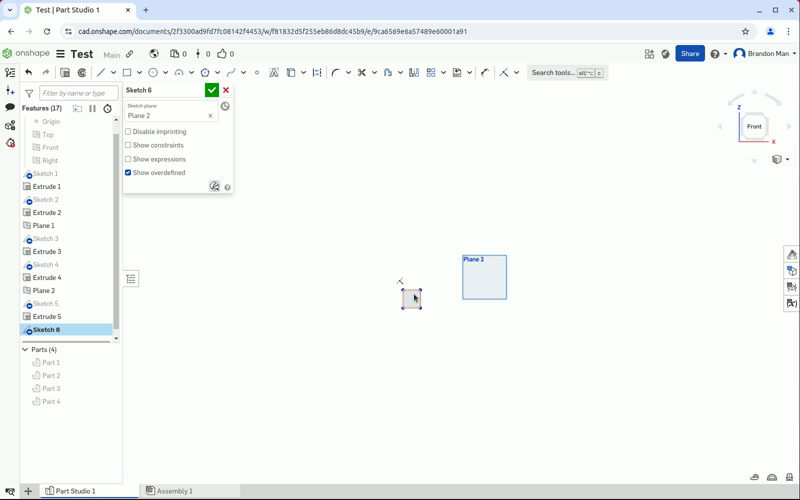
scroll(6)
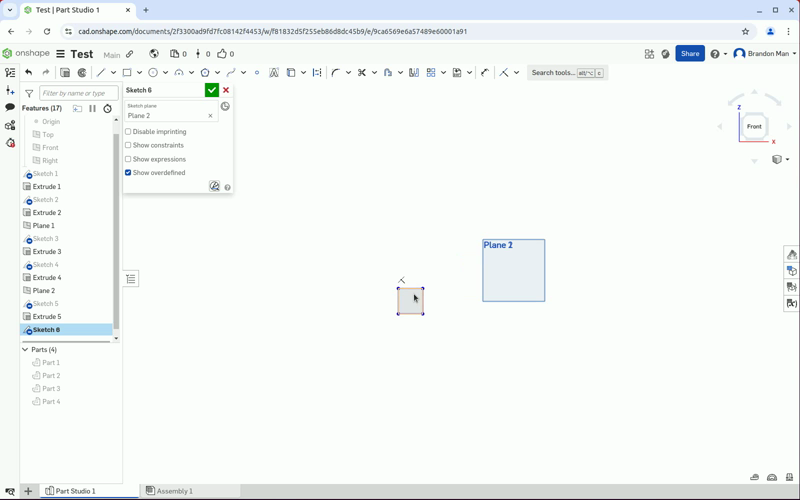
scroll(6)
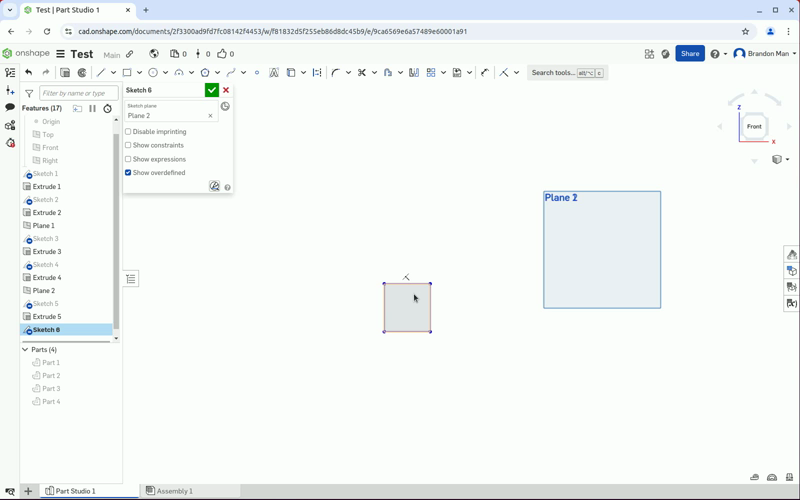
scroll(6)
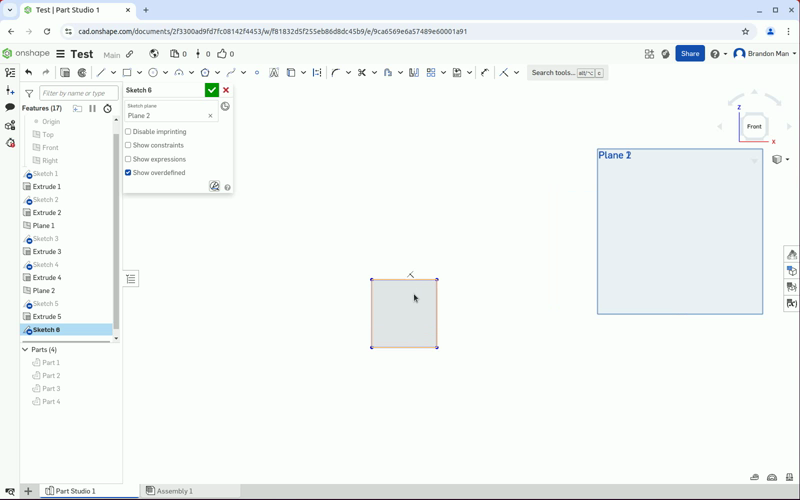
scroll(6)
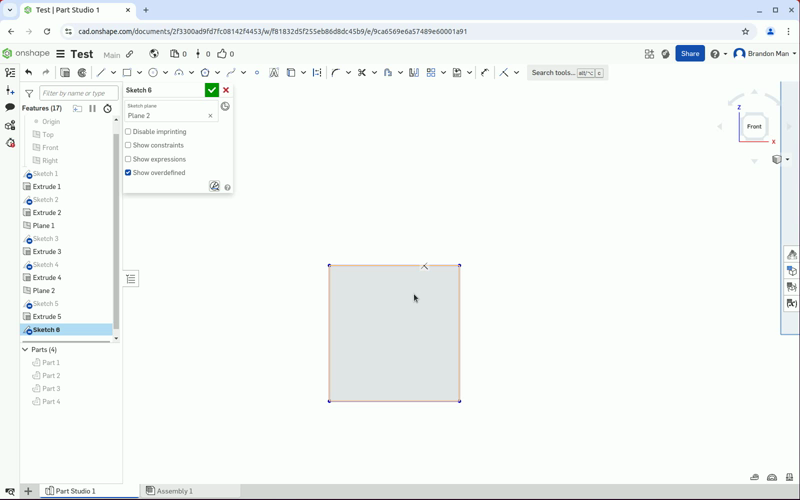
click(414, 293)
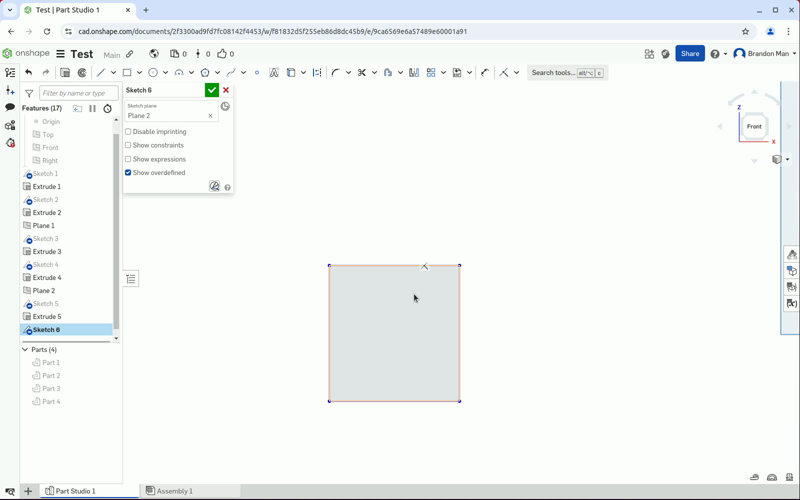
scroll(-6)
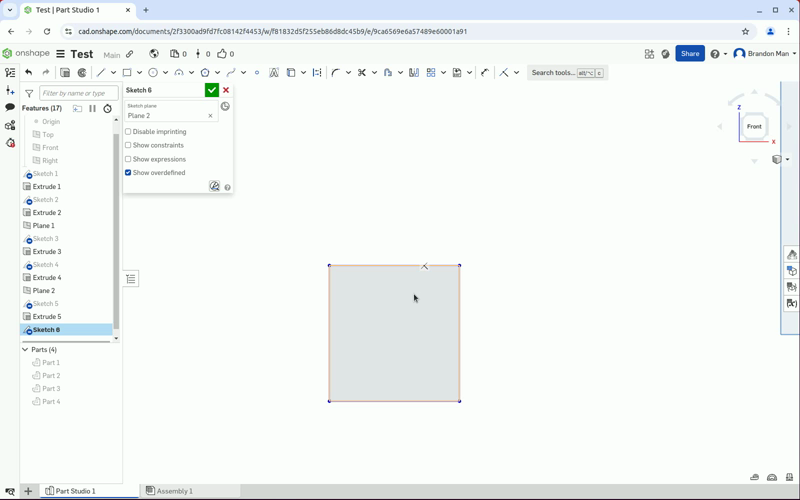
scroll(-6)
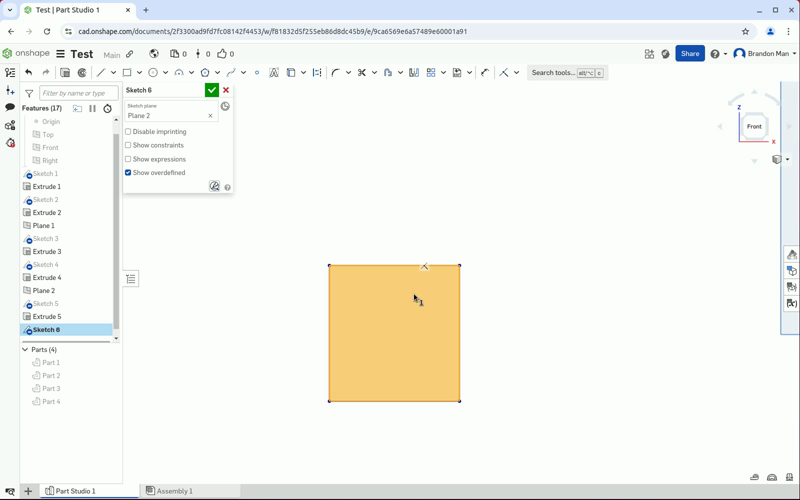
scroll(-6)
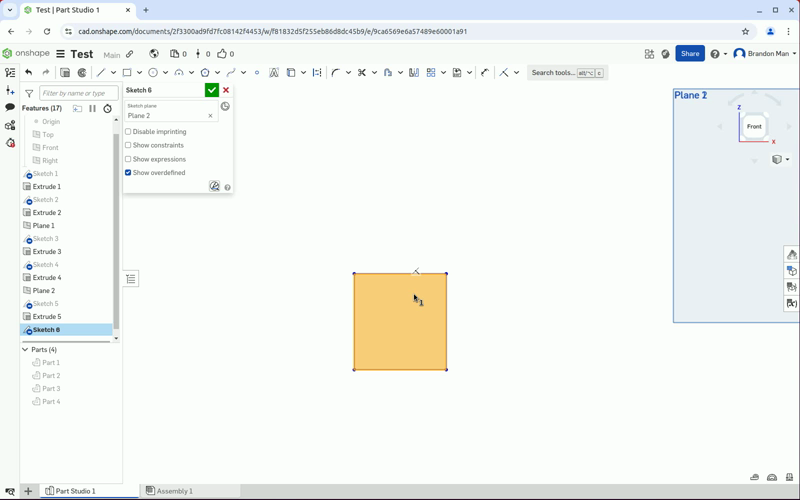
scroll(-6)
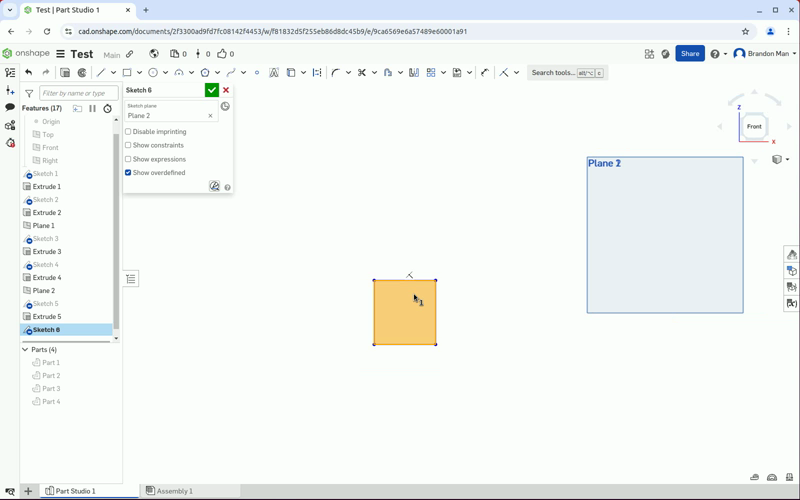
scroll(-6)
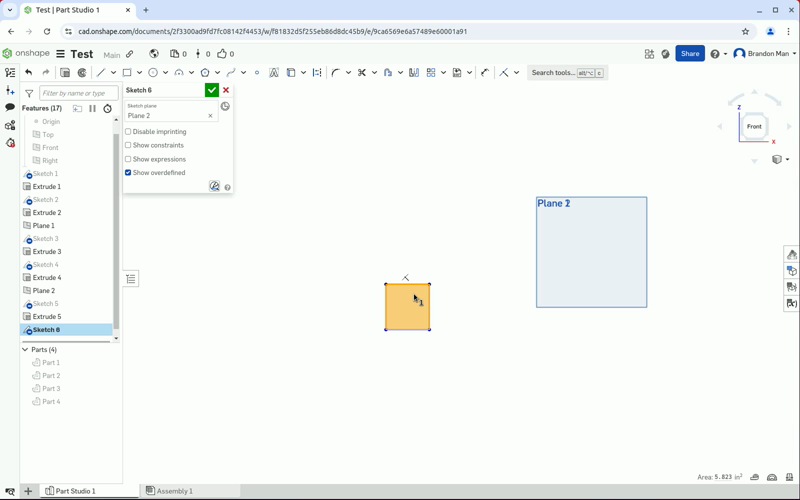
scroll(-6)
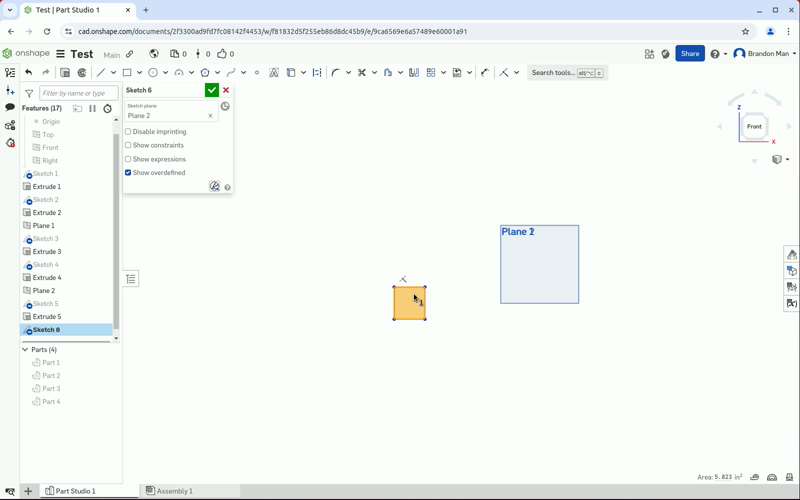
scroll(-6)
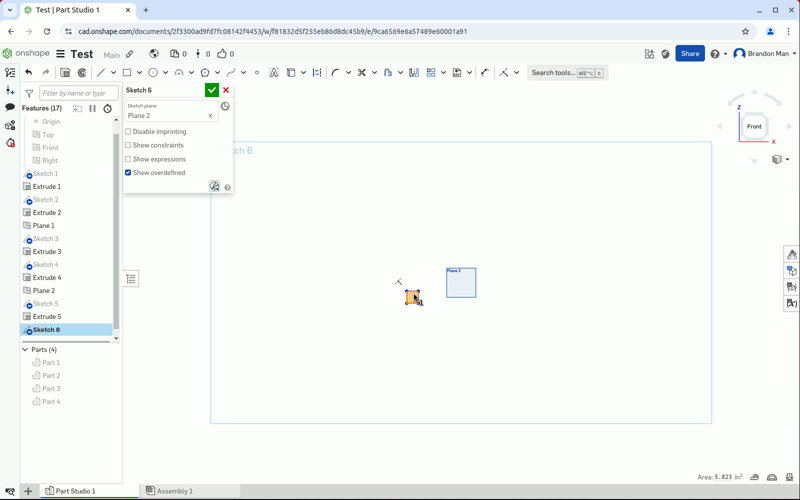
mouse_move(73, 352)
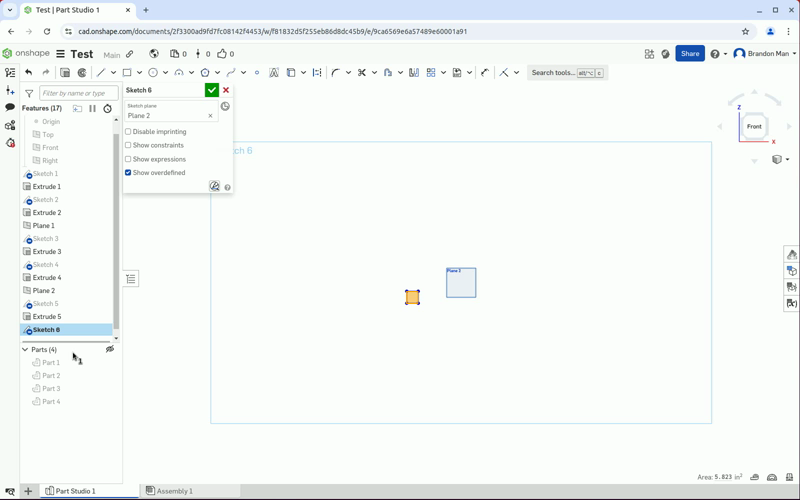
key(shift+y)
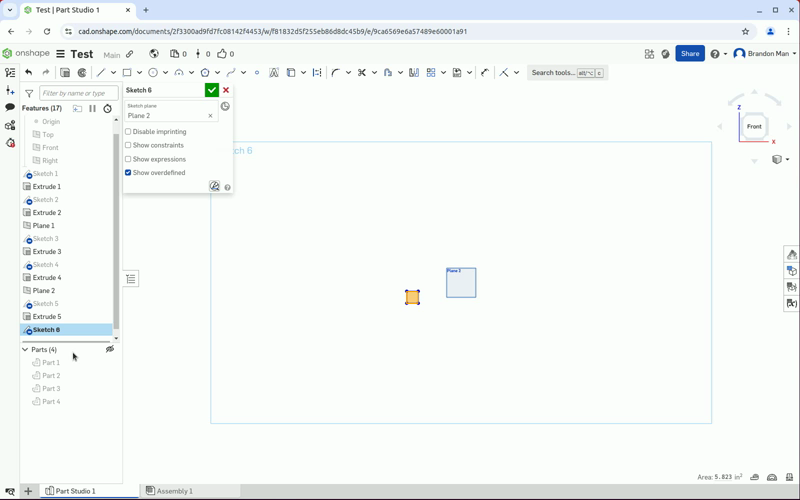
key(shift+e)
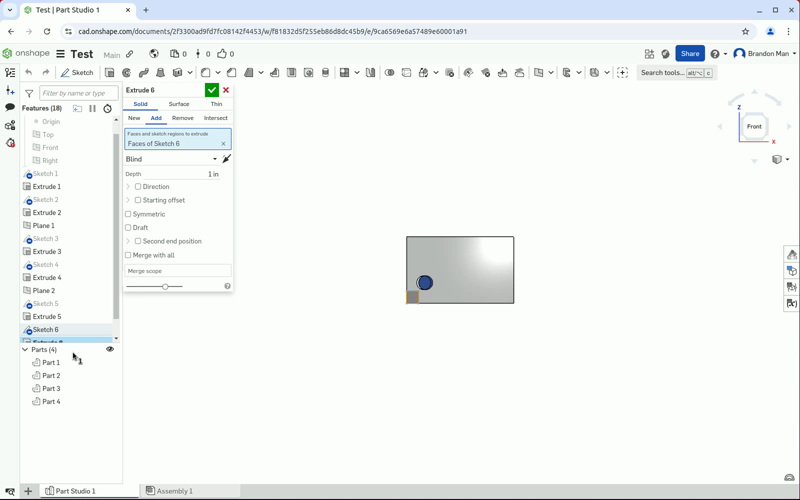
mouse_move(143, 106)
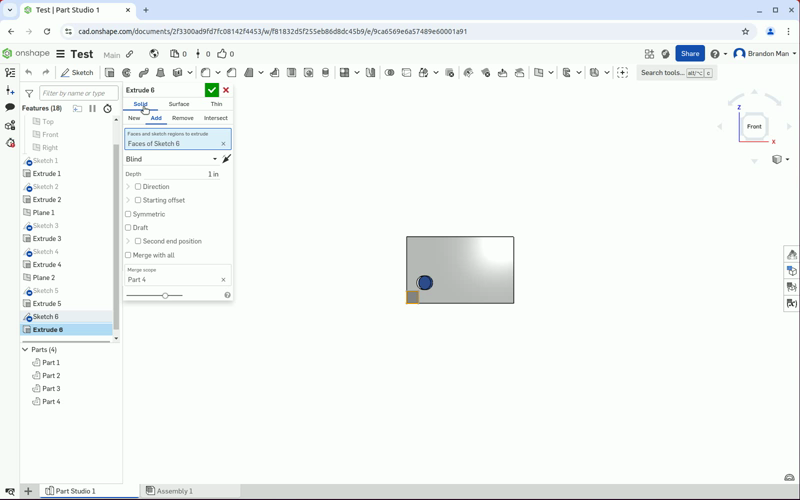
click(143, 106)
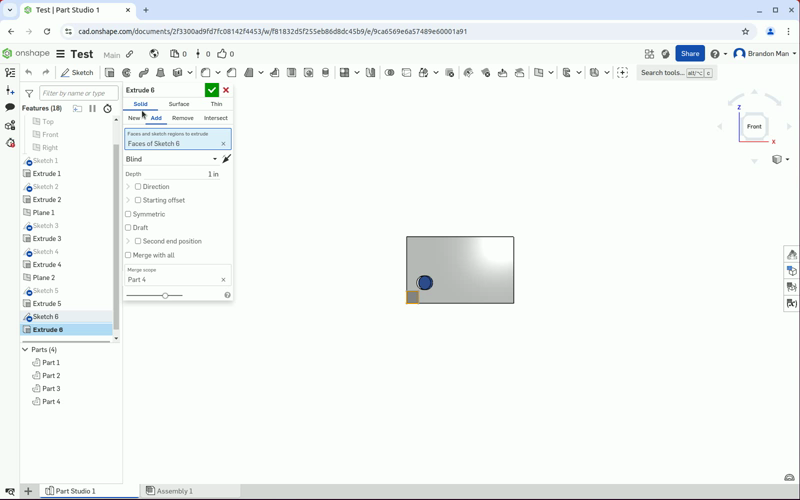
mouse_move(137, 120)
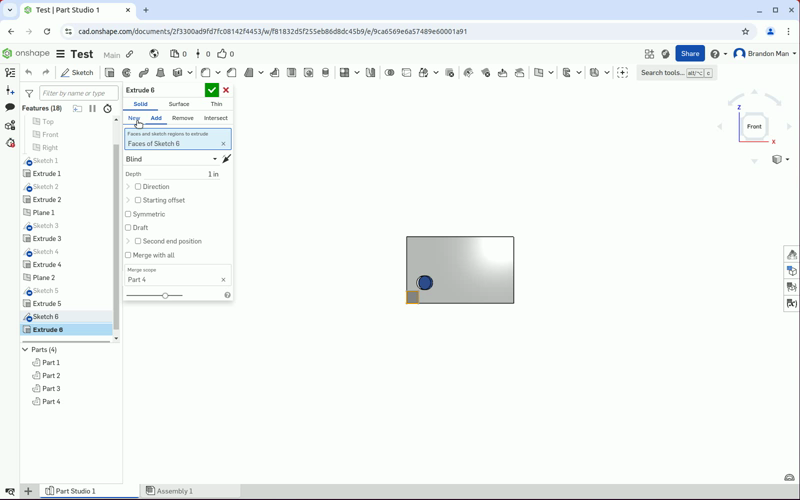
click(137, 120)
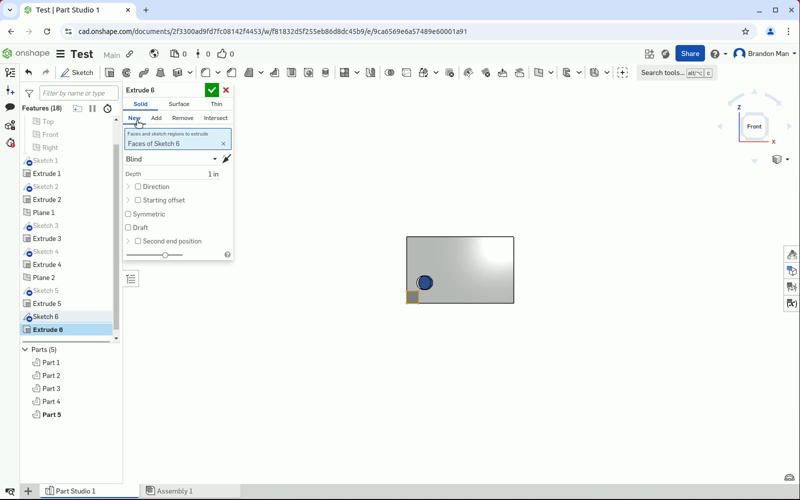
key(tab, 4)
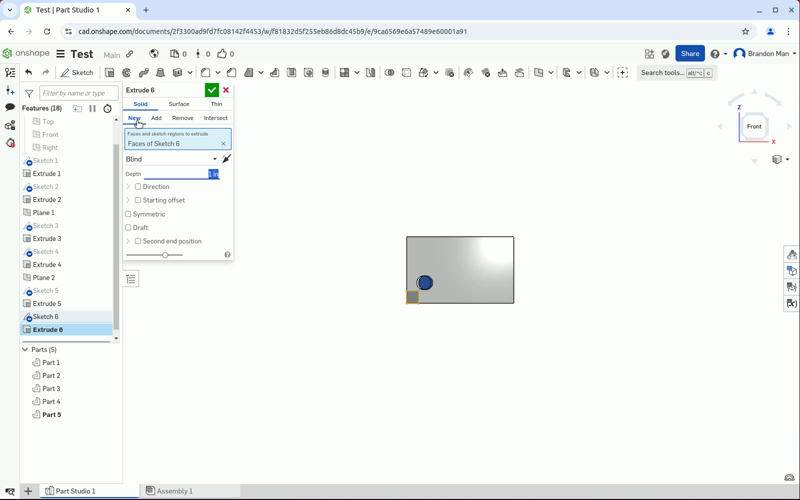
text(18.535)
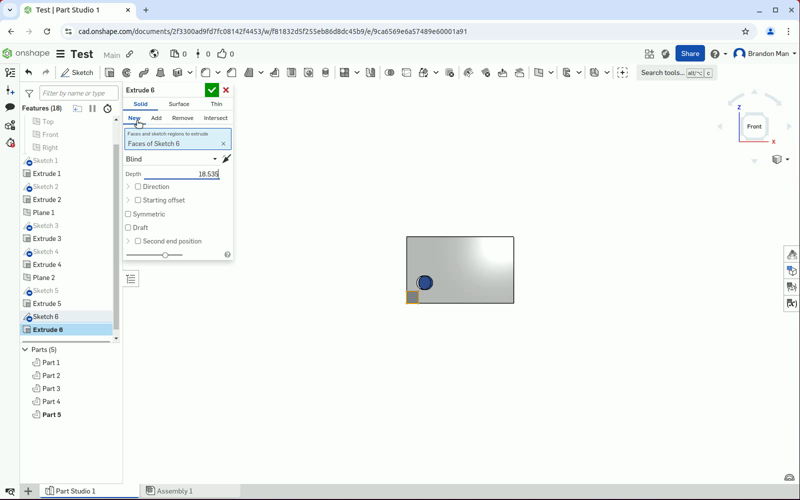
key(enter)
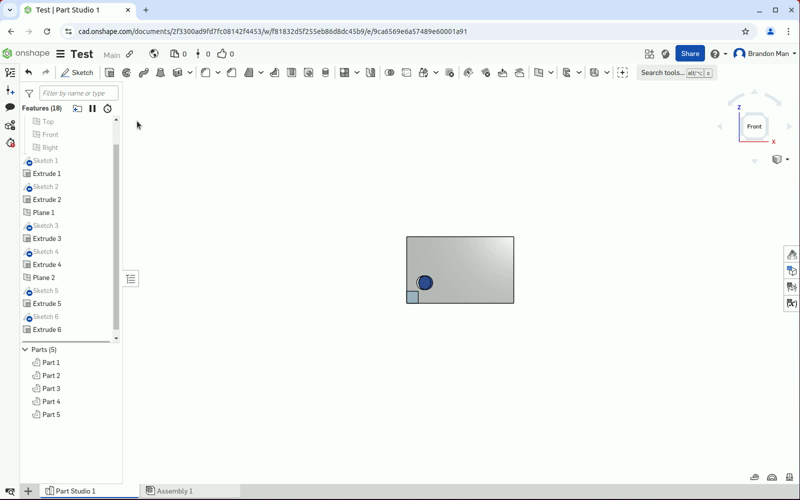
key(shift+h)
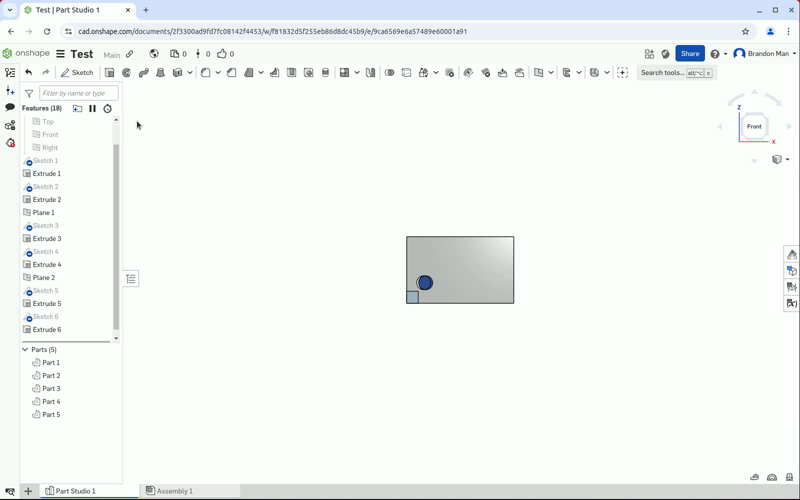
key(shift+h)
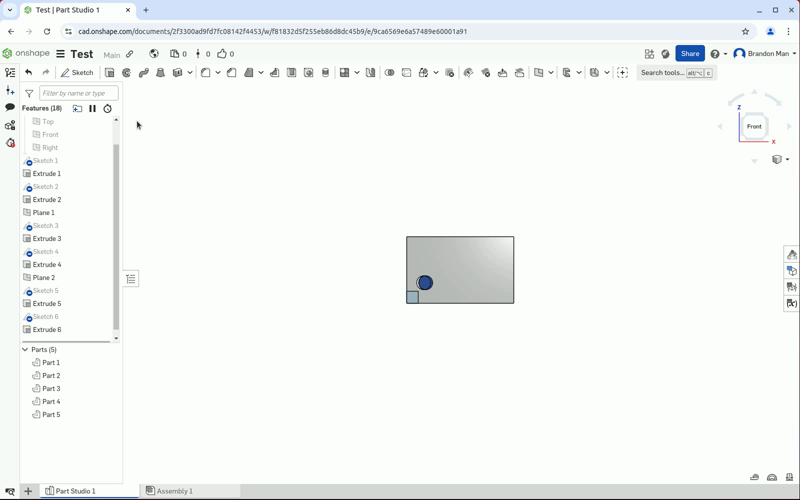
mouse_move(69, 163)
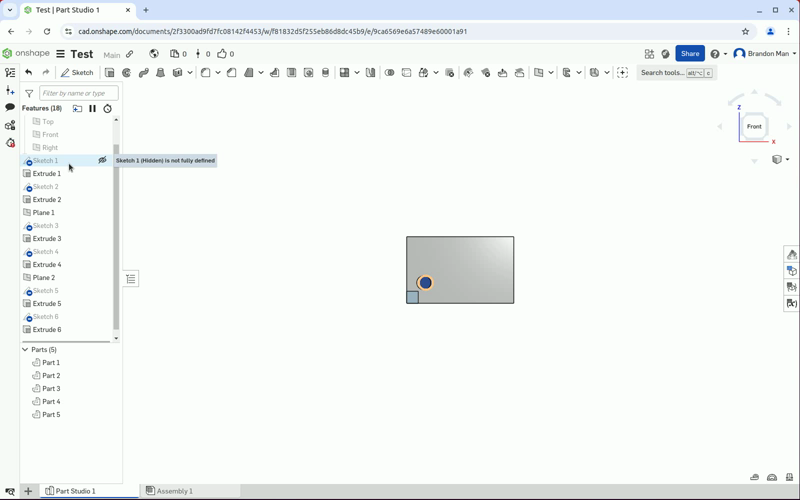
click(69, 163)
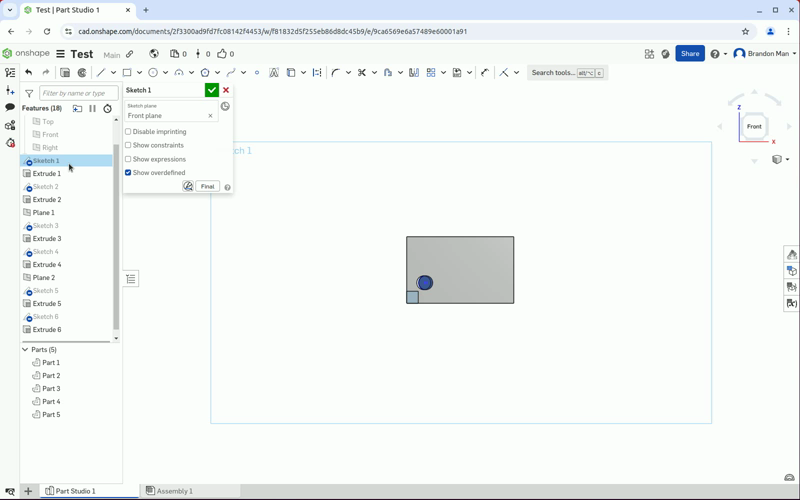
mouse_move(229, 92)
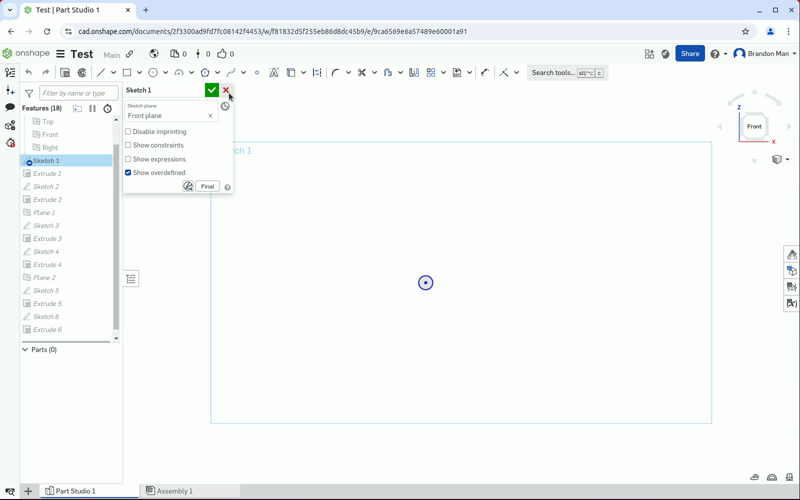
click(229, 92)
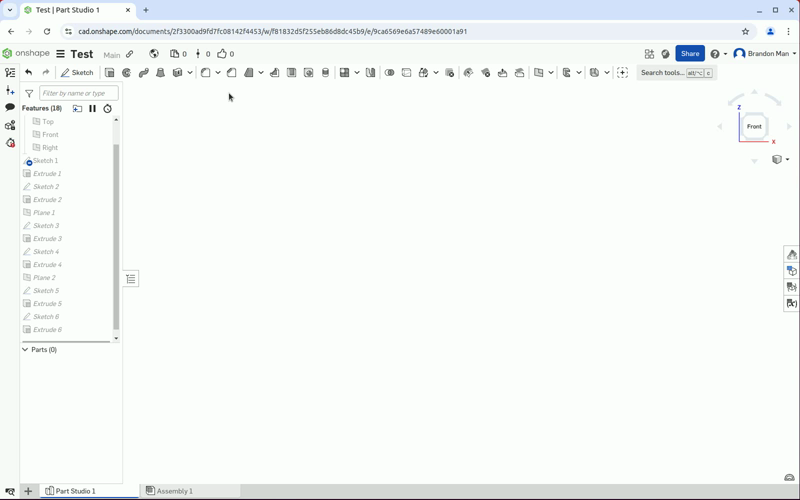
mouse_move(541, 75)
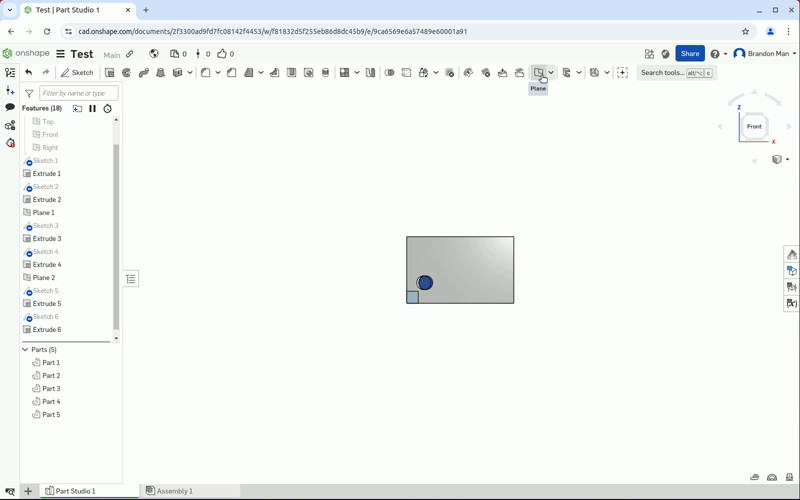
click(541, 75)
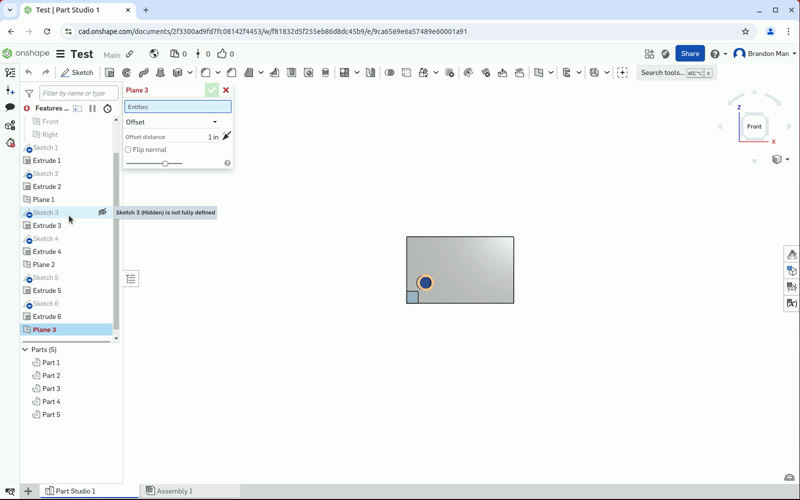
scroll(3)
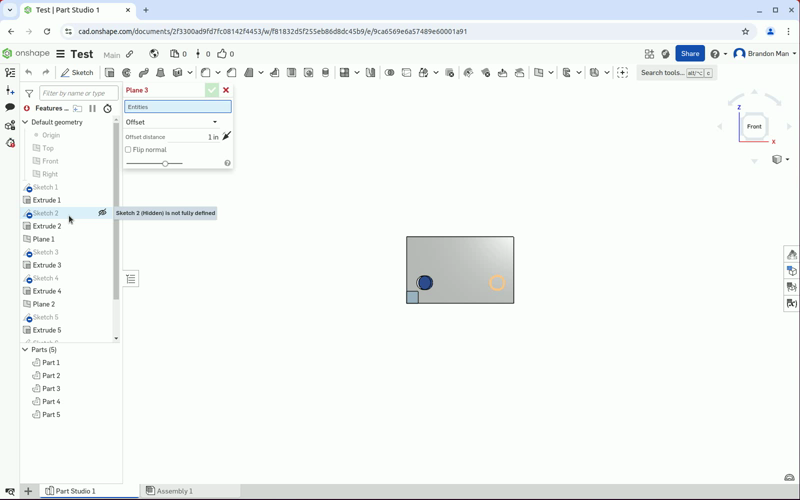
mouse_move(69, 163)
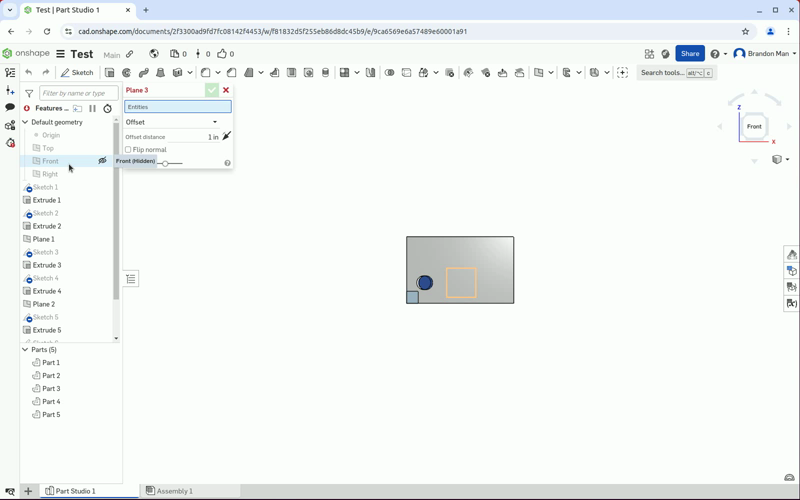
click(69, 163)
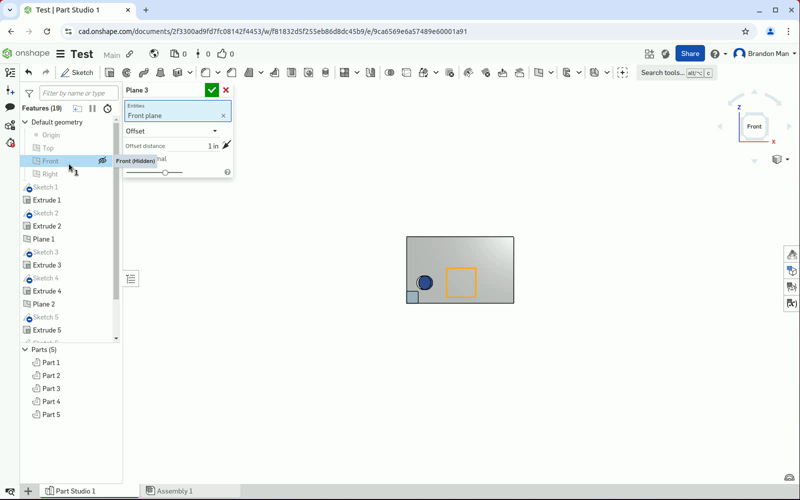
key(tab, 2)
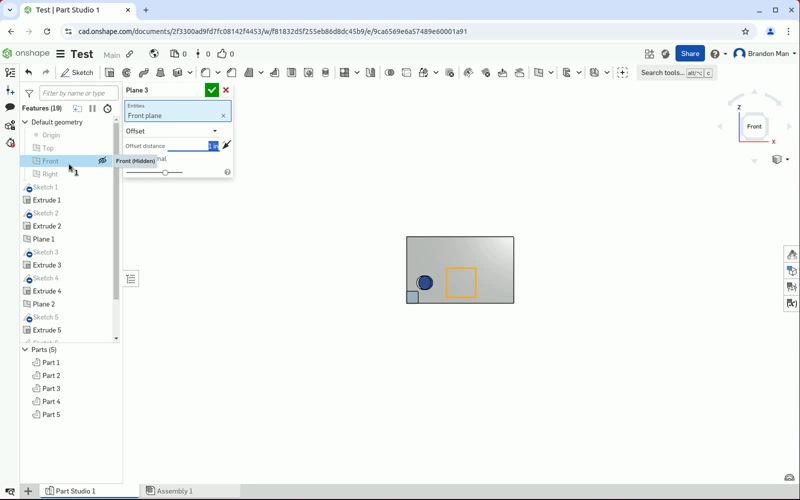
text(23.108)
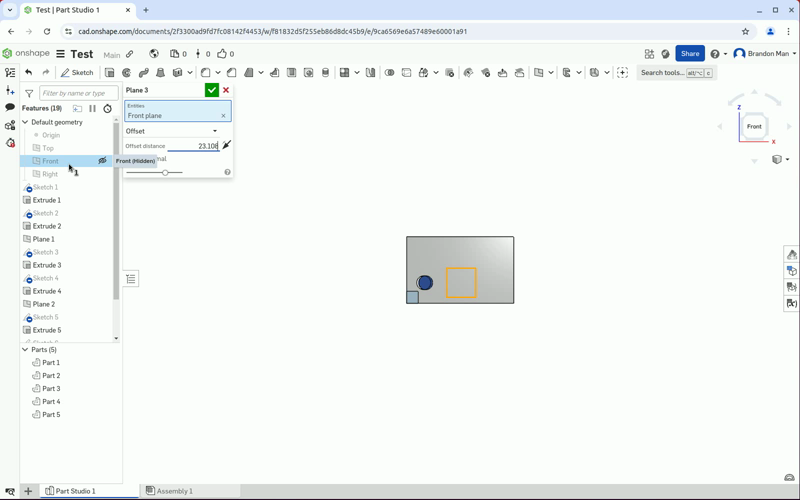
key(enter, 2)
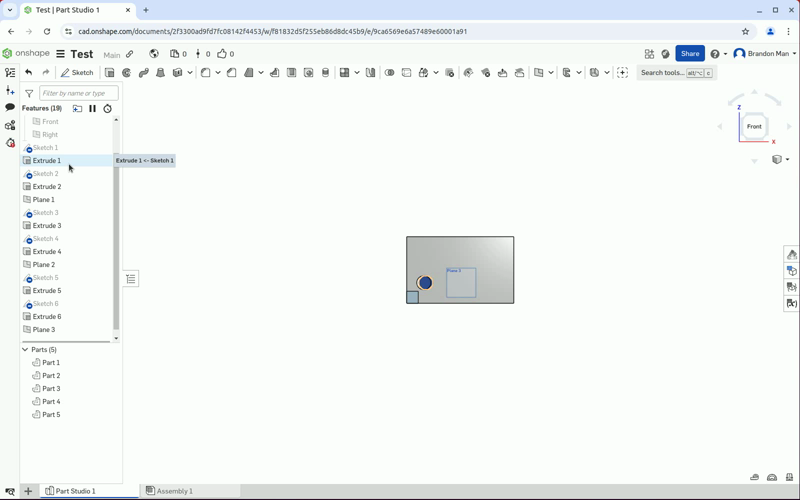
key(shift+s)
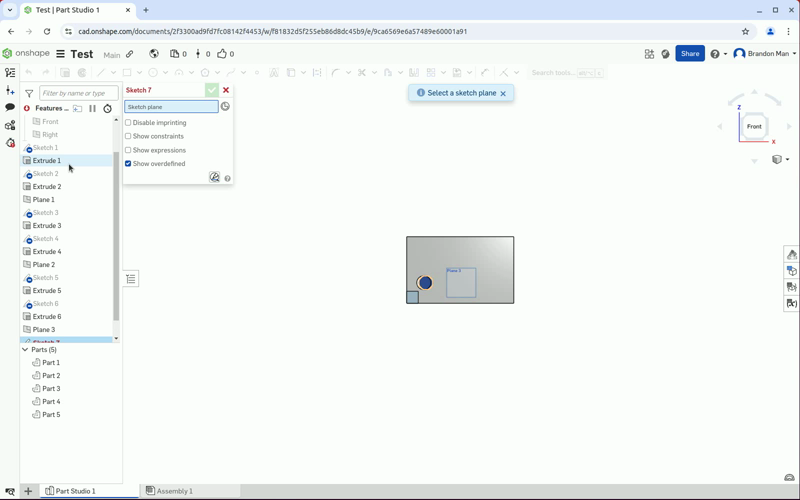
mouse_move(69, 319)
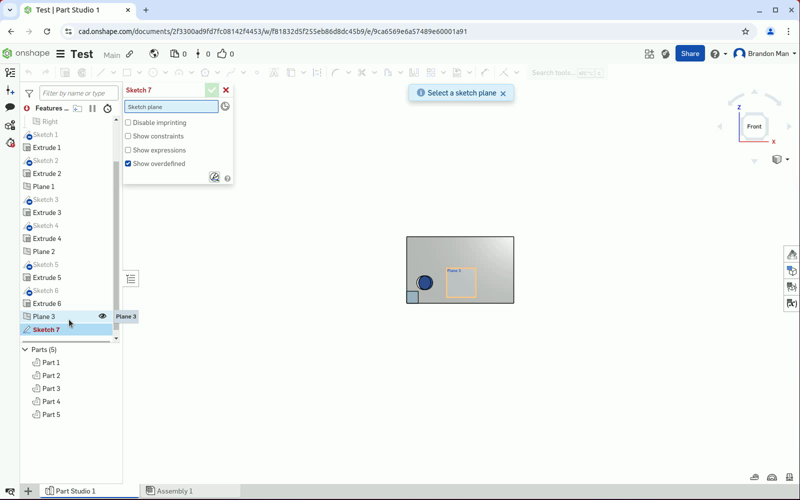
click(69, 319)
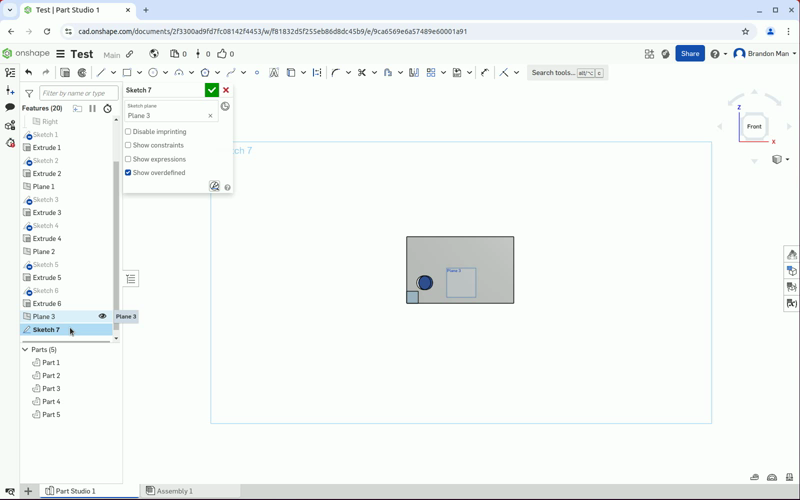
mouse_move(73, 352)
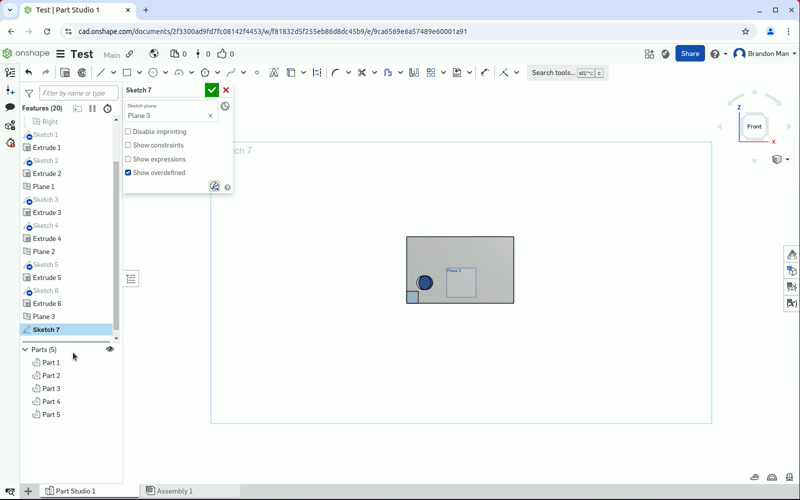
key(y)
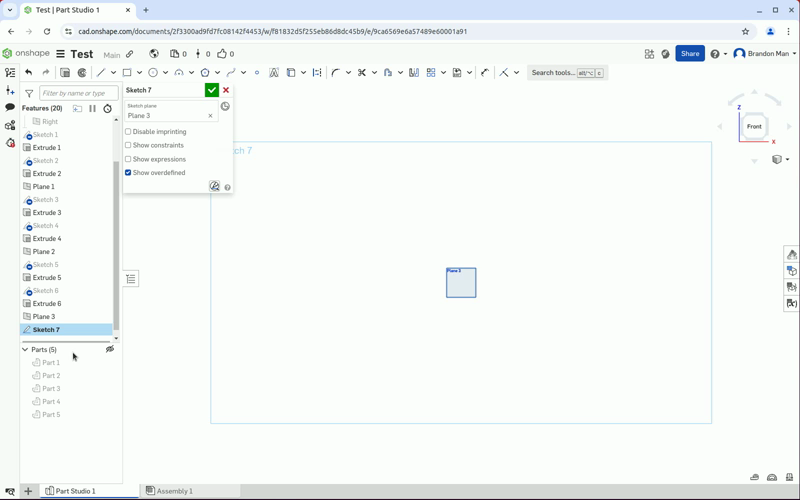
key(l)
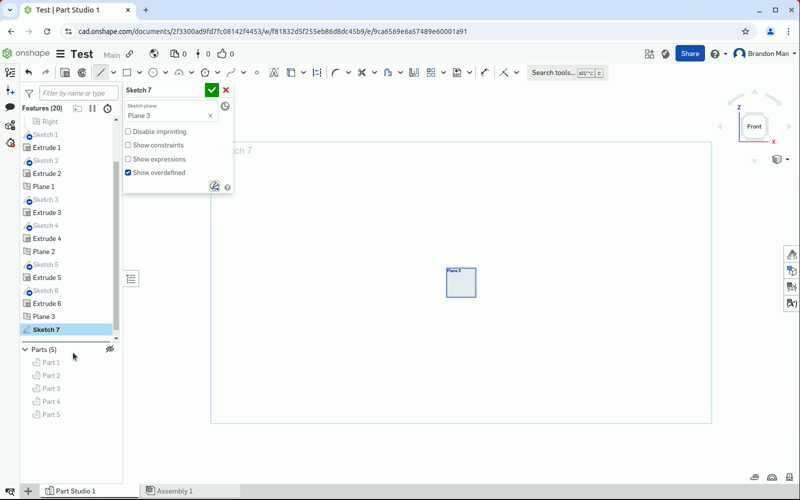
key_down(shift)
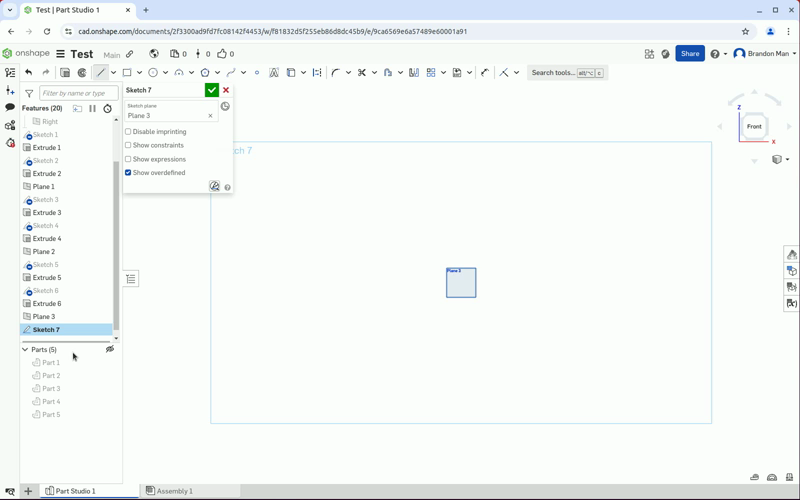
mouse_move(417, 303)
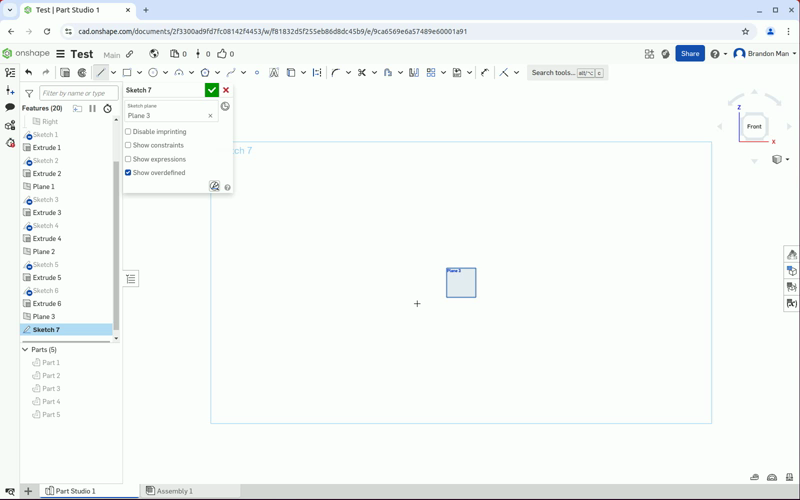
click(417, 303)
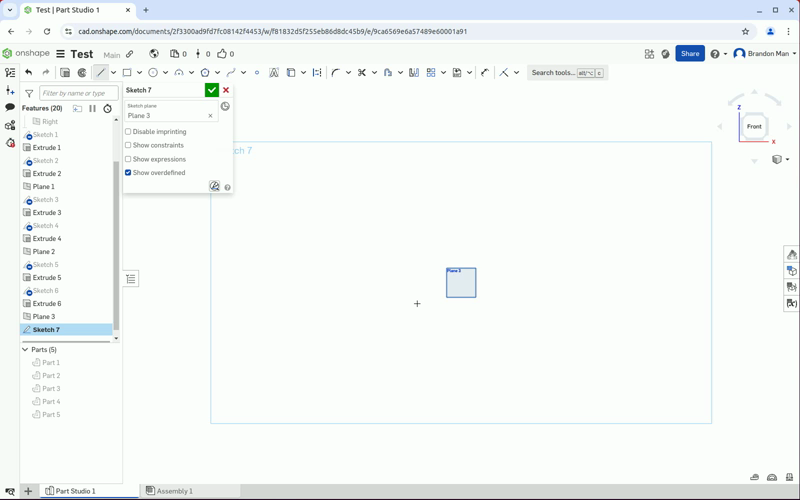
key_up(shift)
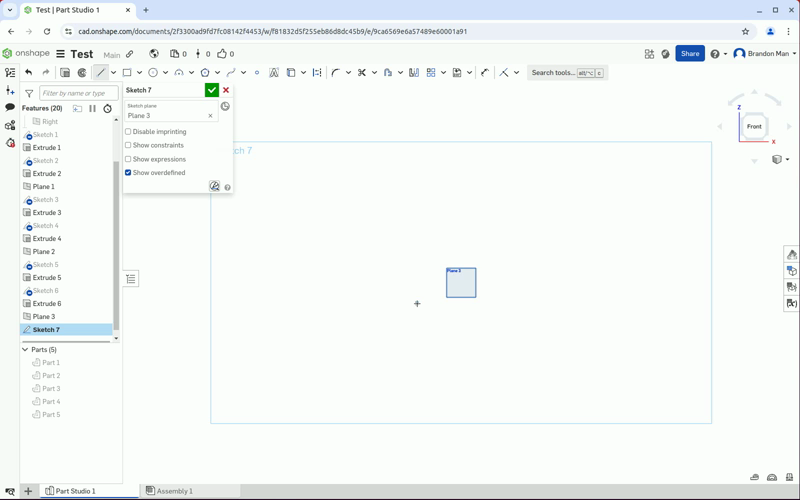
key_down(shift)
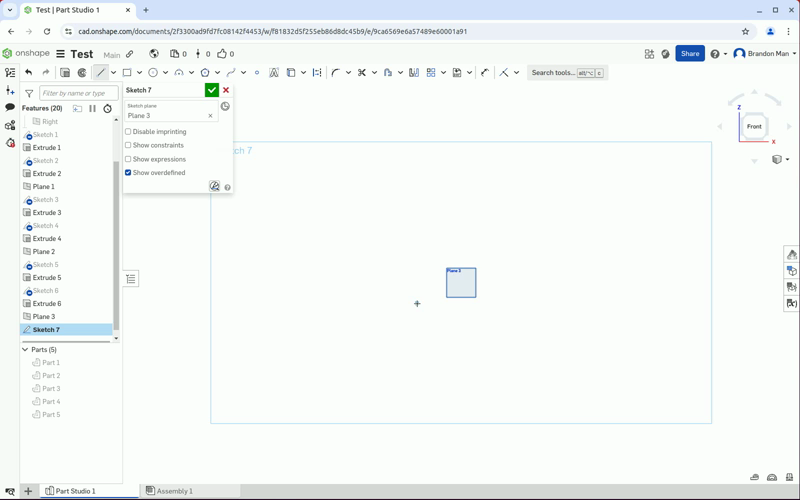
mouse_move(447, 303)
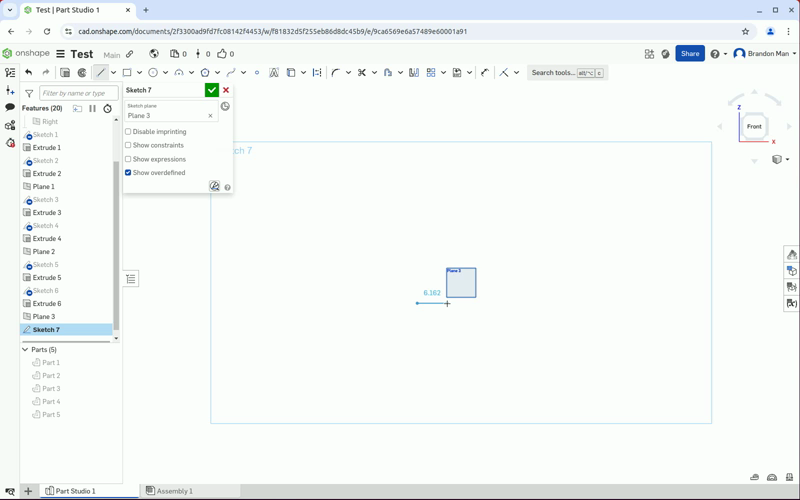
mouse_move(474, 303)
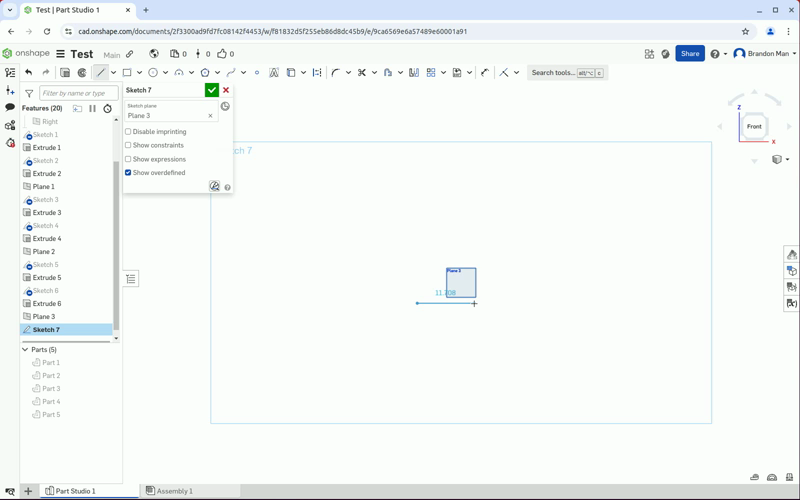
click(474, 303)
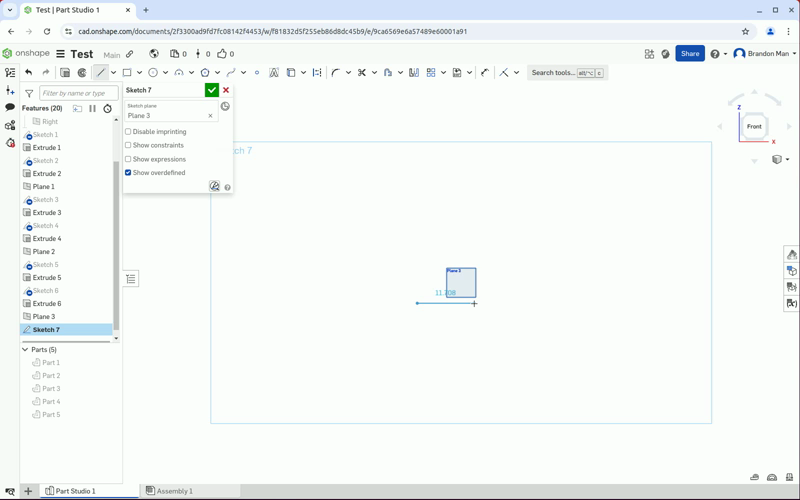
key_up(shift)
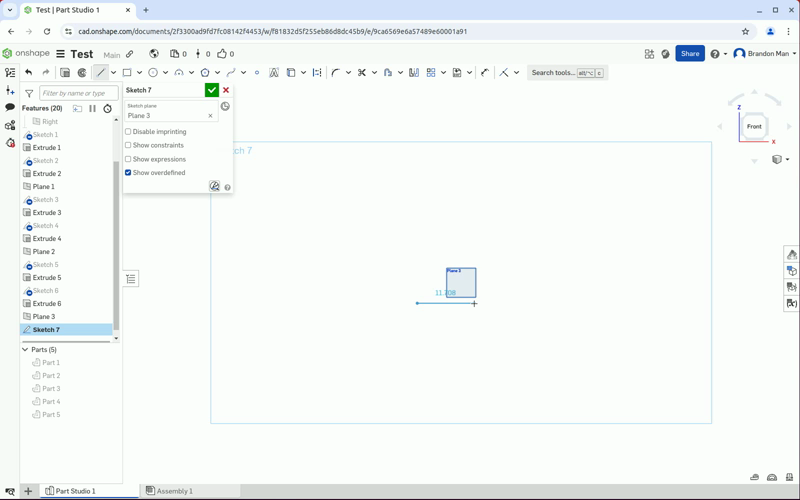
key_down(shift)
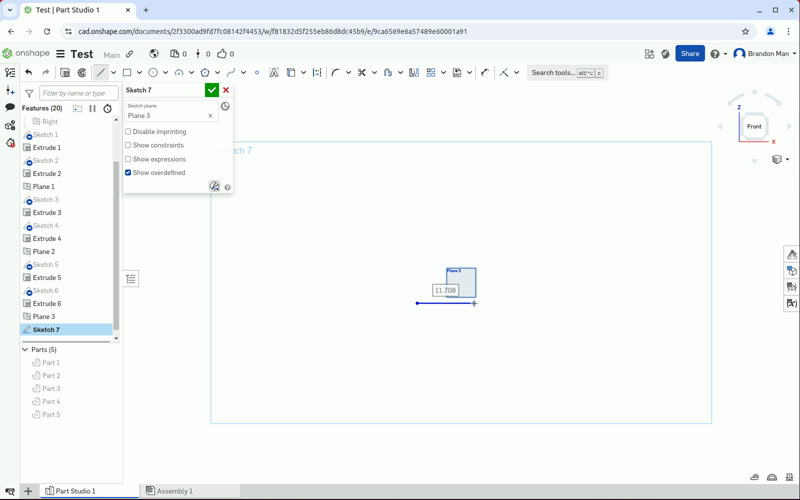
mouse_move(504, 303)
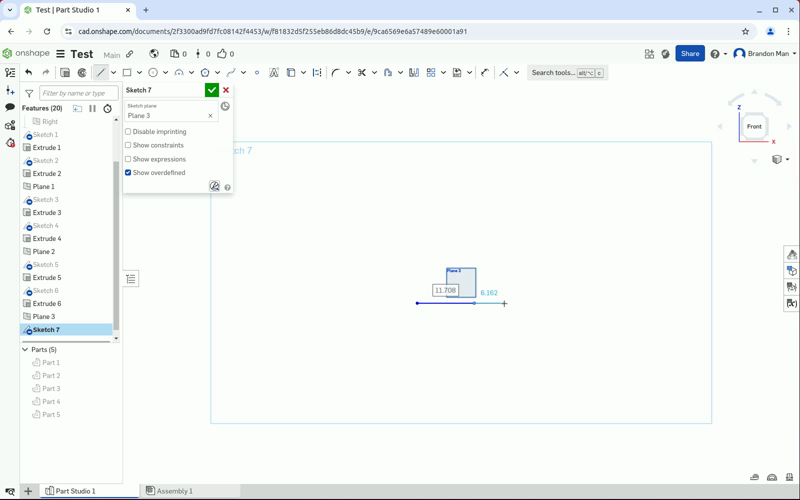
mouse_move(474, 292)
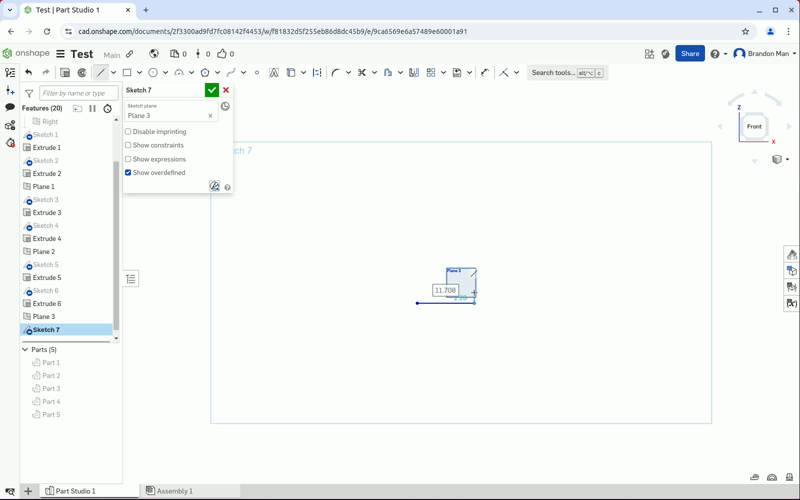
click(474, 292)
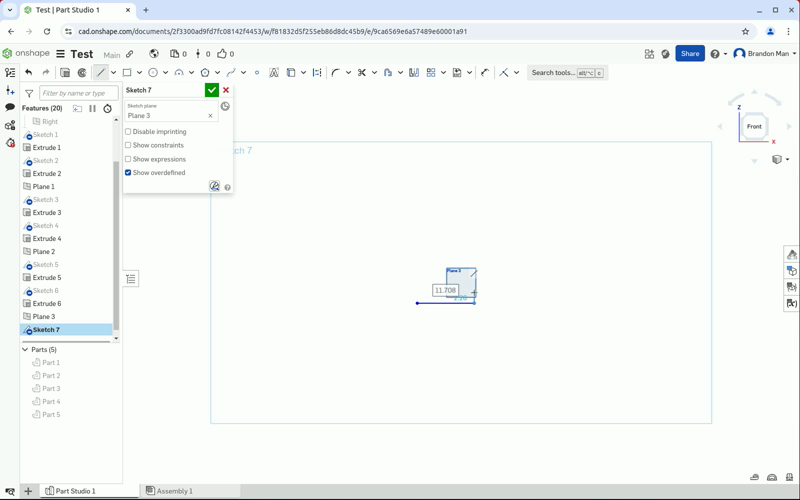
key_up(shift)
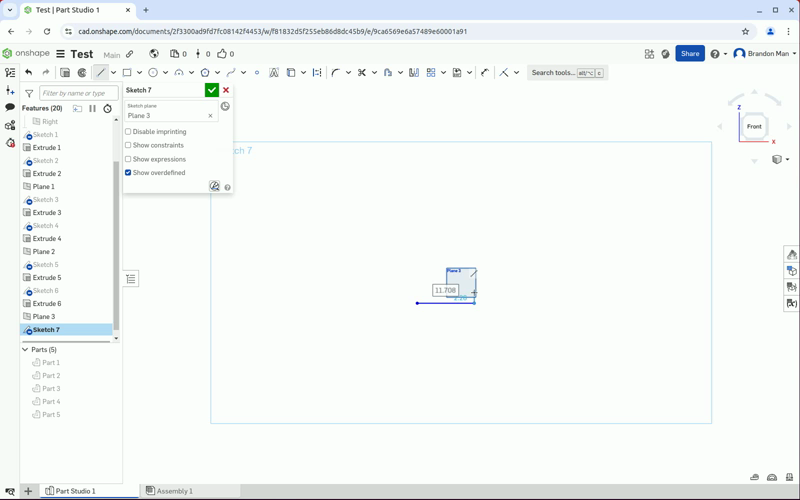
key_down(shift)
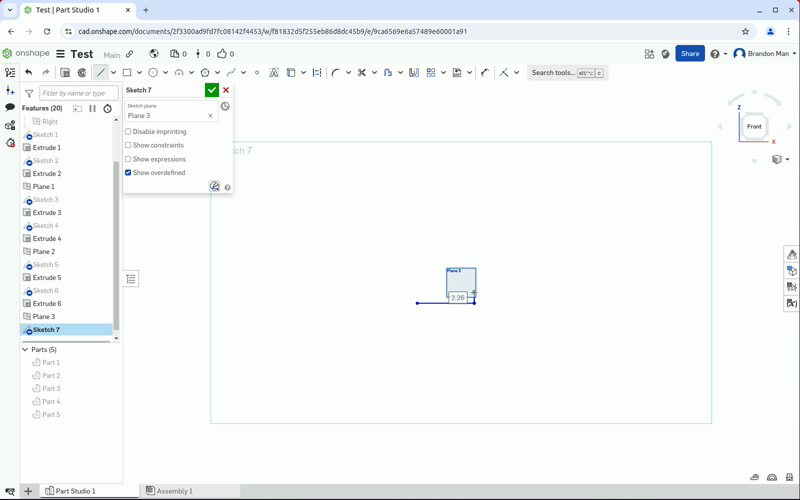
mouse_move(504, 292)
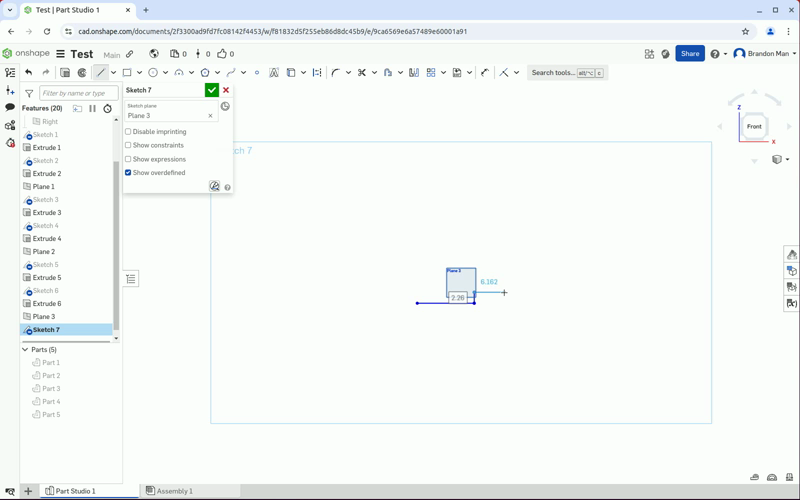
mouse_move(417, 292)
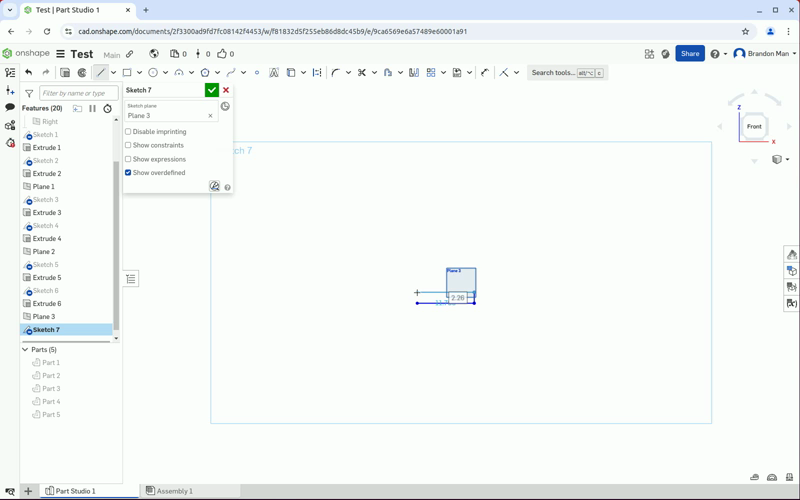
click(417, 292)
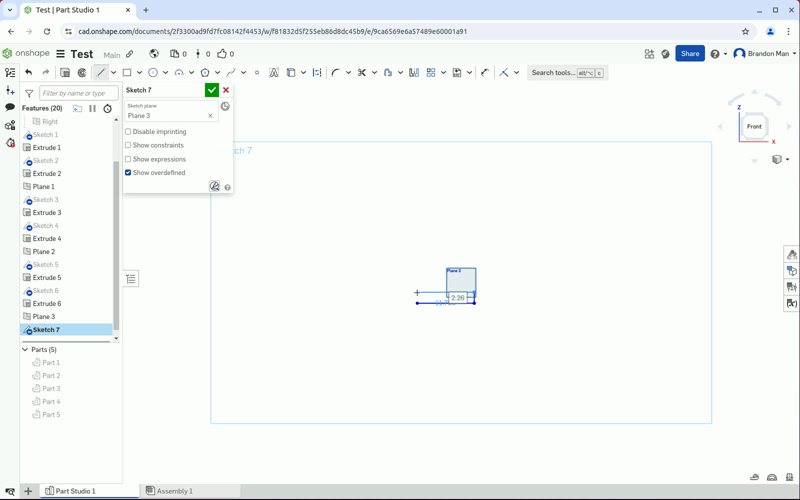
key_up(shift)
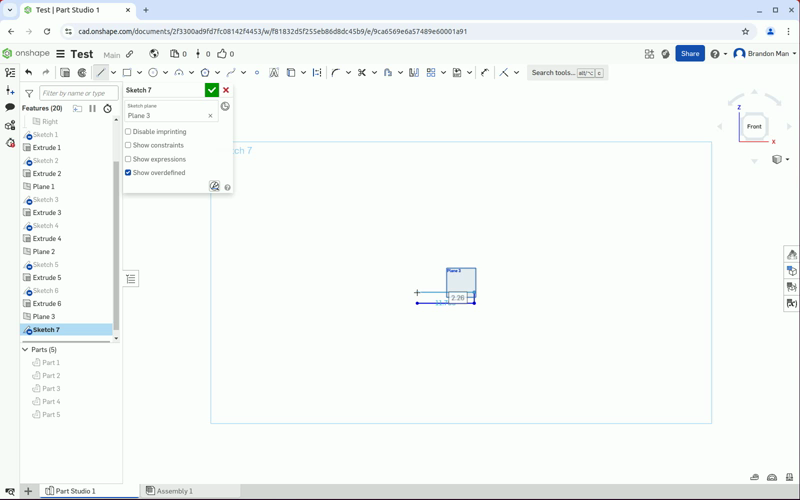
mouse_move(447, 292)
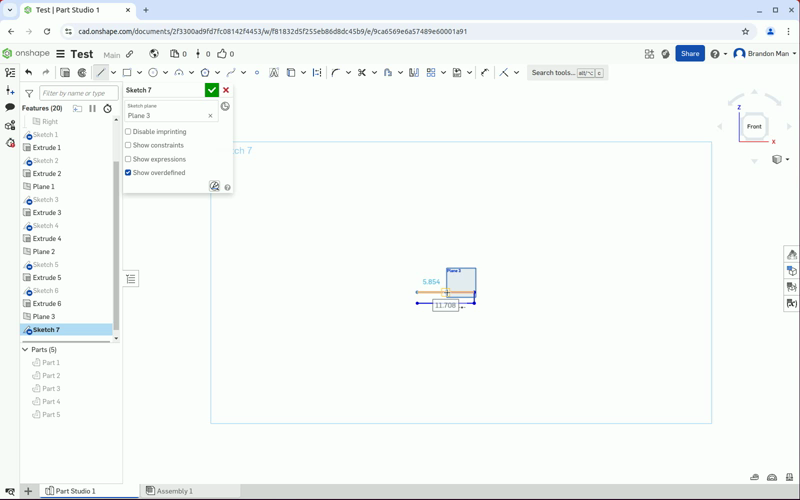
key_down(shift)
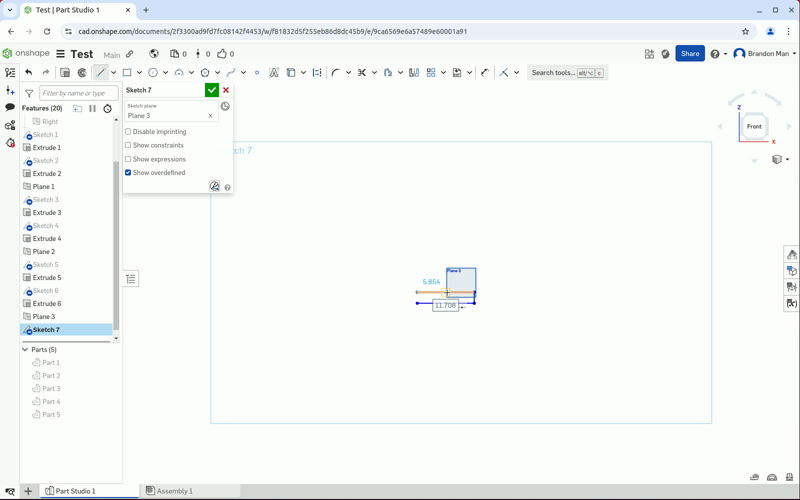
mouse_move(417, 303)
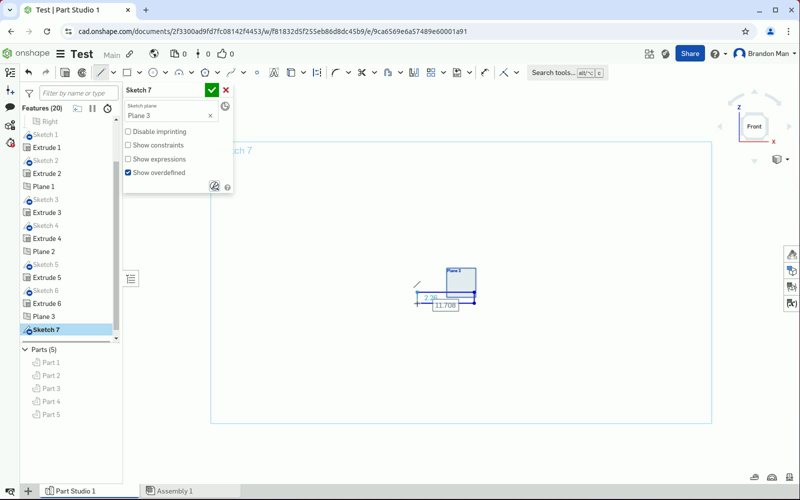
key_up(shift)
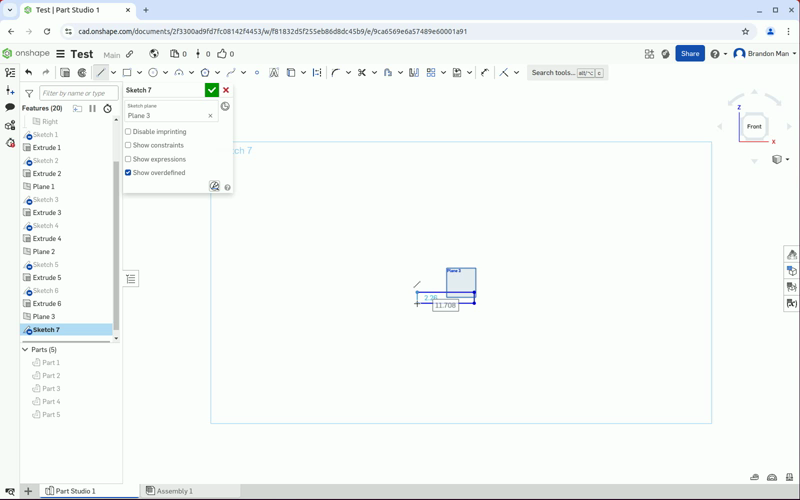
click(417, 303)
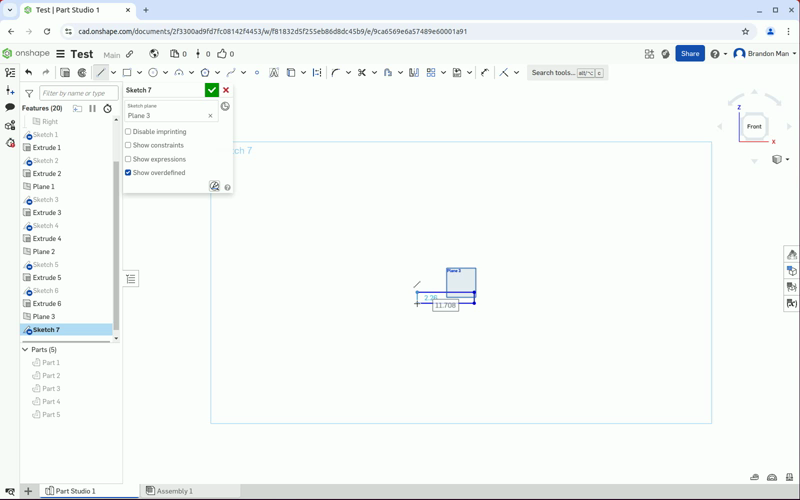
key(esc)
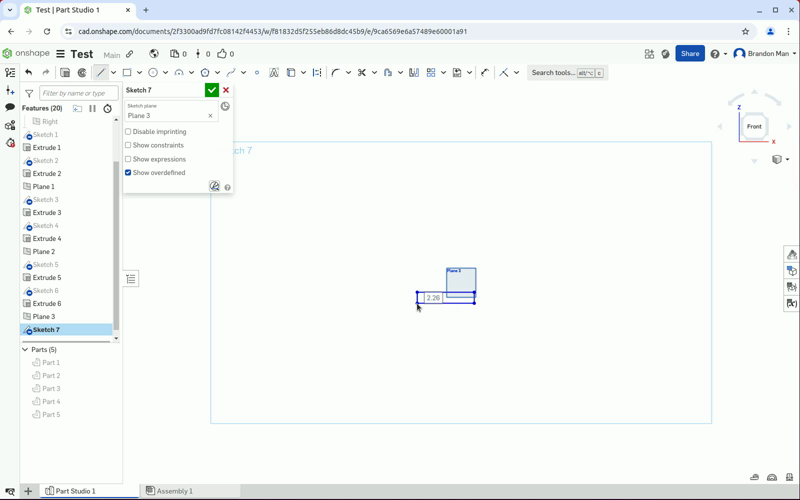
mouse_move(424, 294)
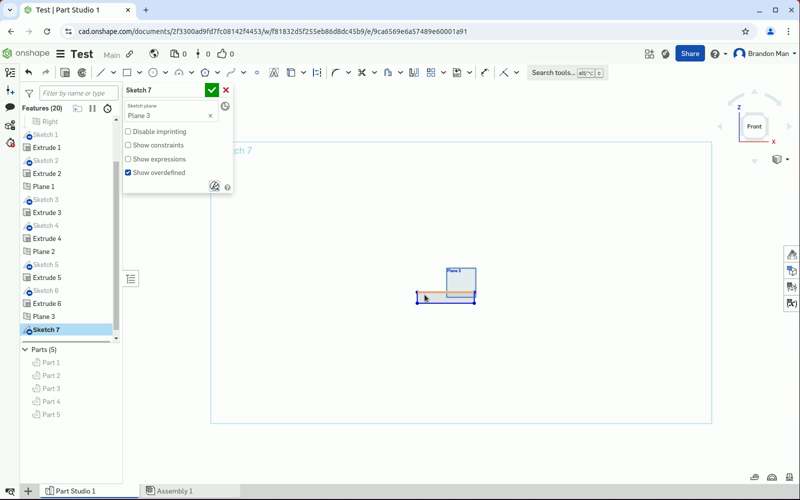
scroll(6)
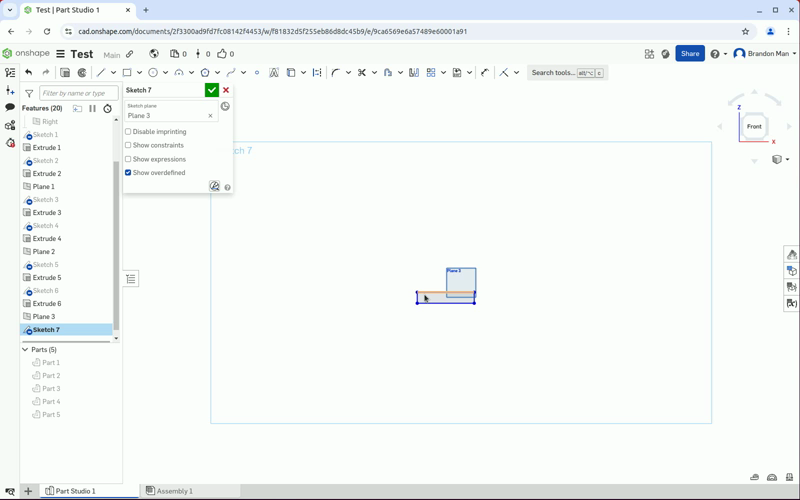
scroll(6)
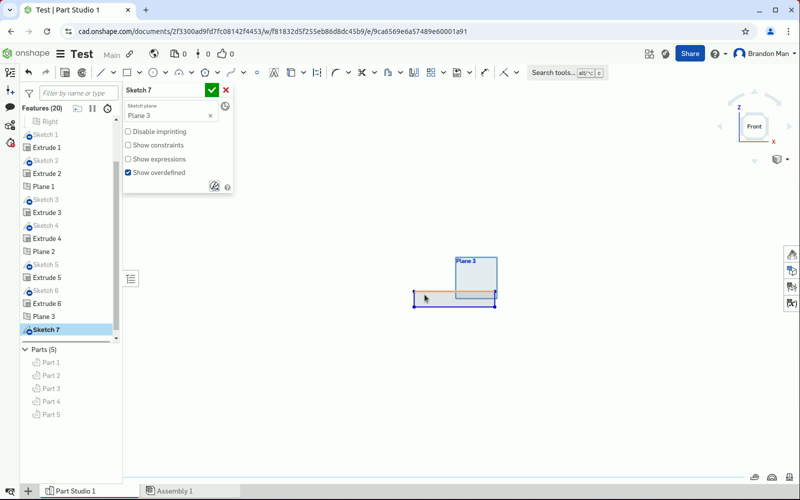
scroll(6)
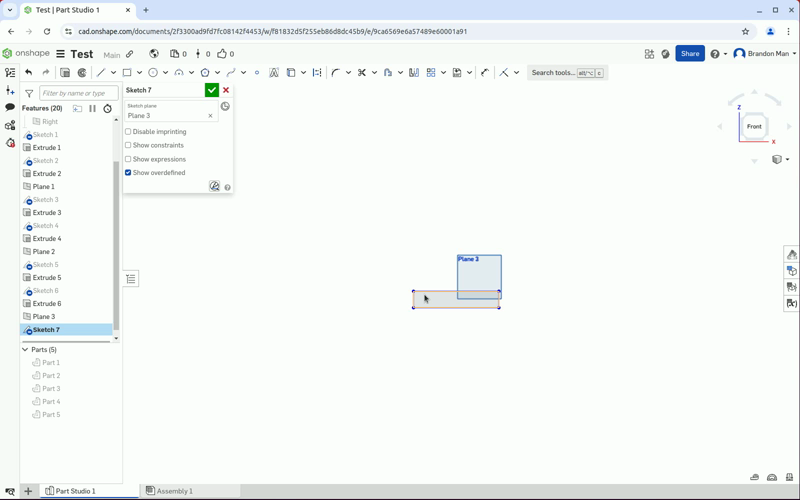
scroll(6)
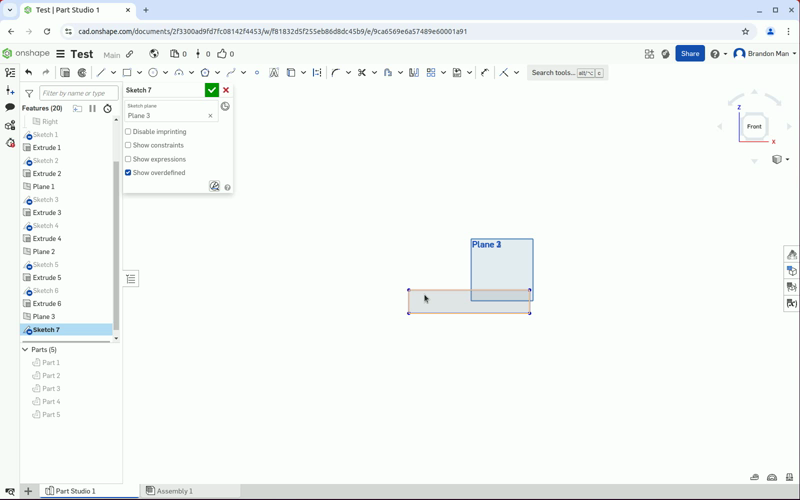
scroll(6)
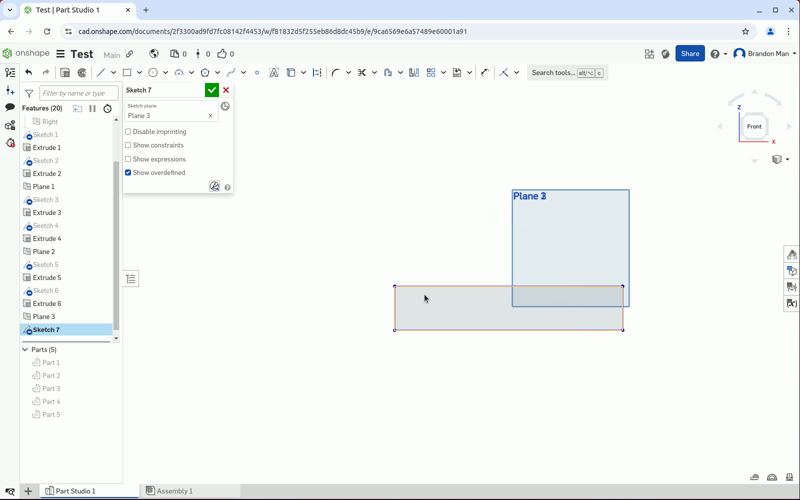
scroll(6)
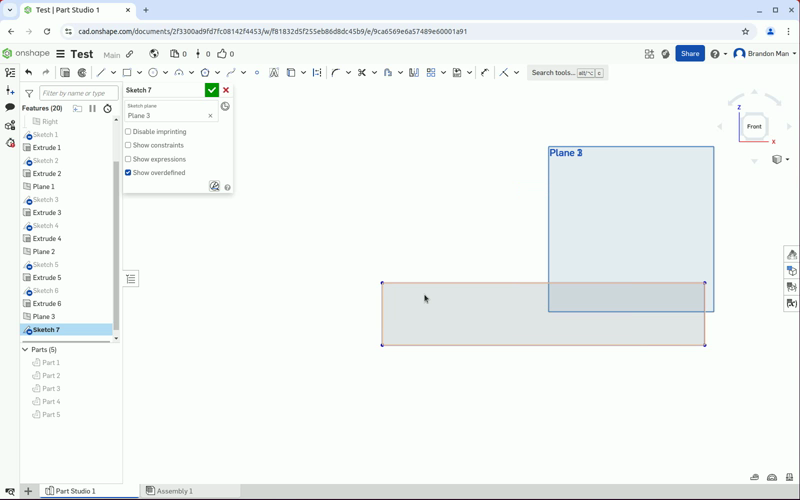
scroll(6)
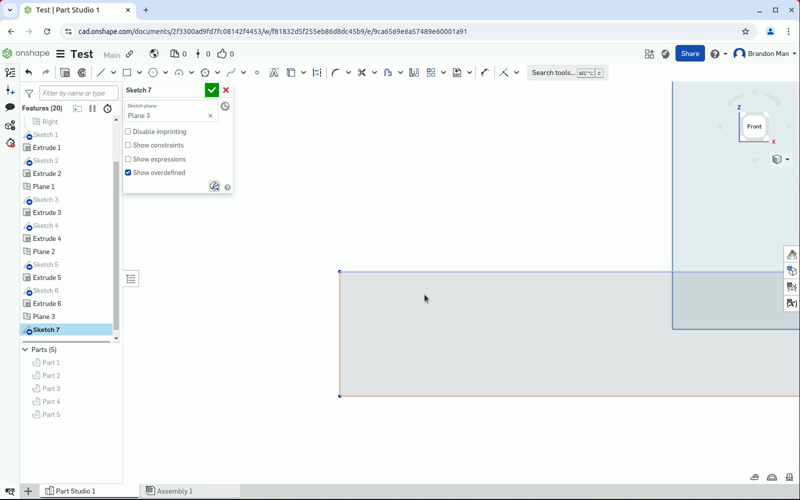
click(424, 294)
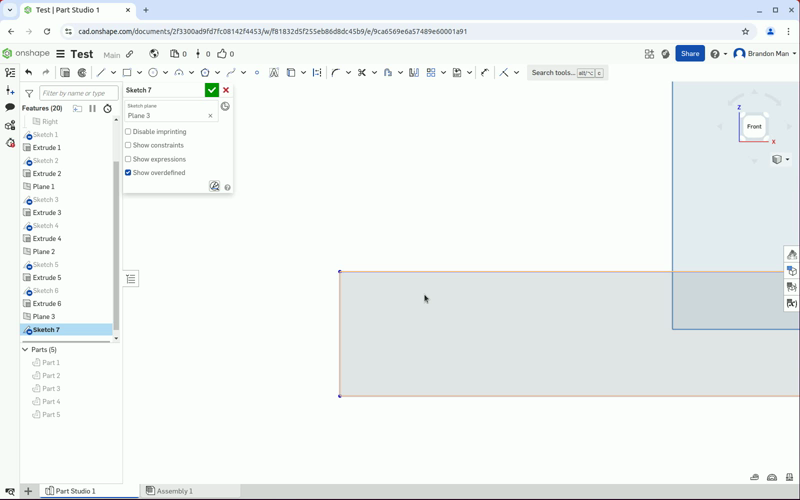
scroll(-6)
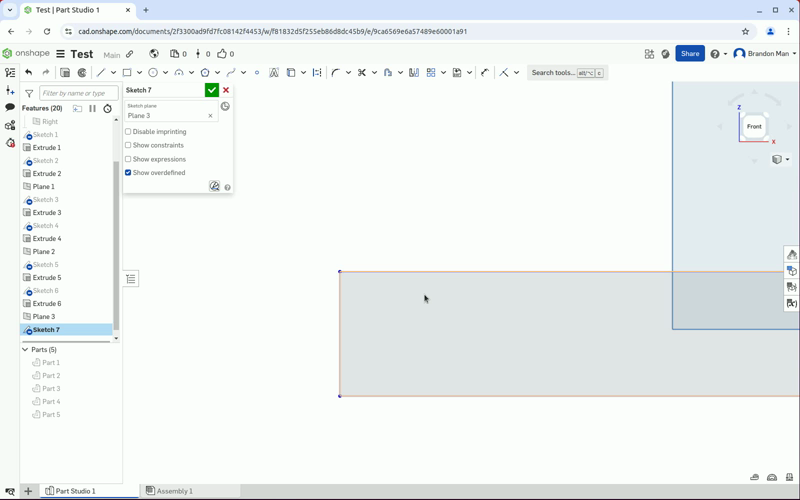
scroll(-6)
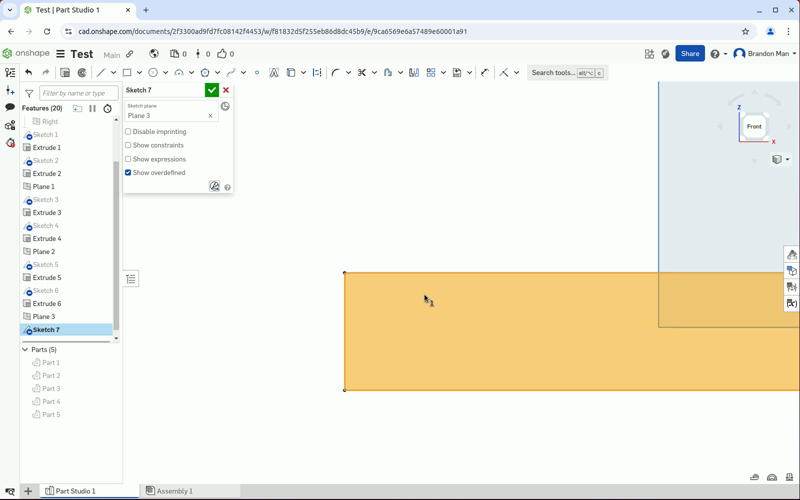
scroll(-6)
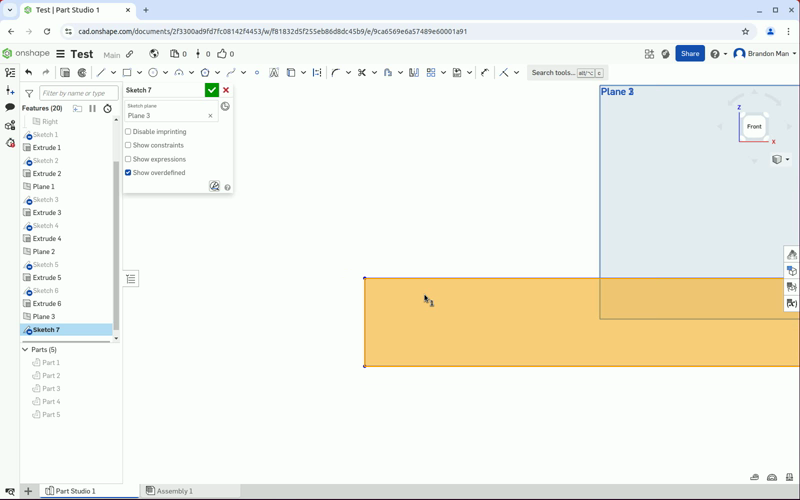
scroll(-6)
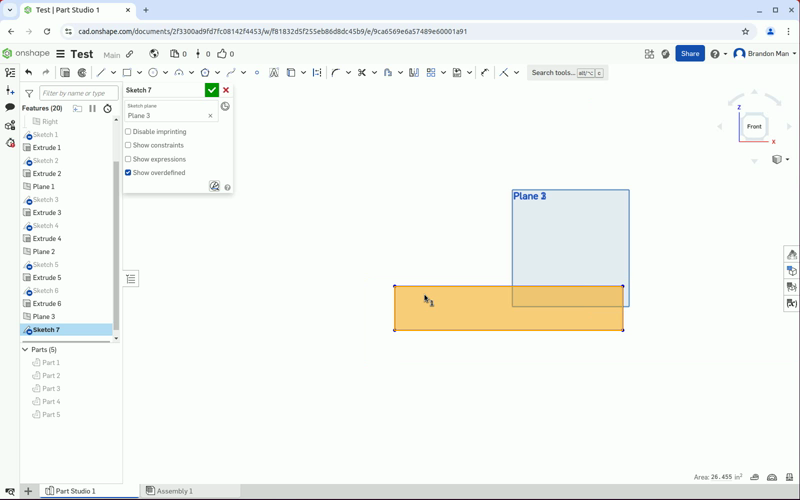
scroll(-6)
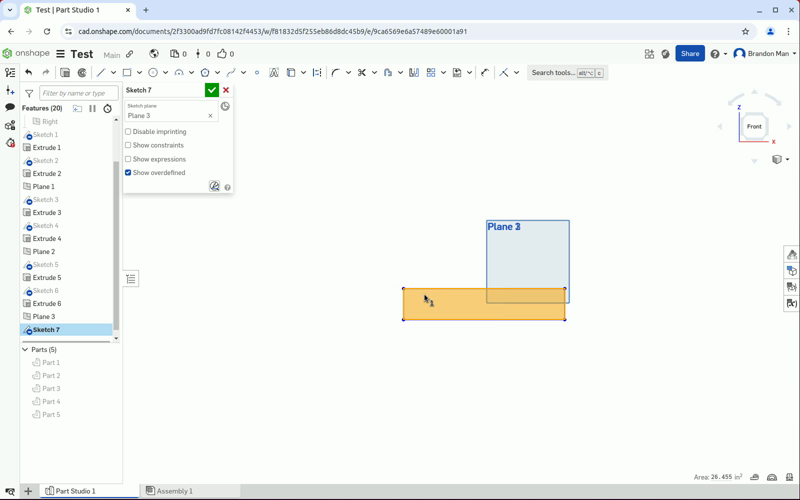
scroll(-6)
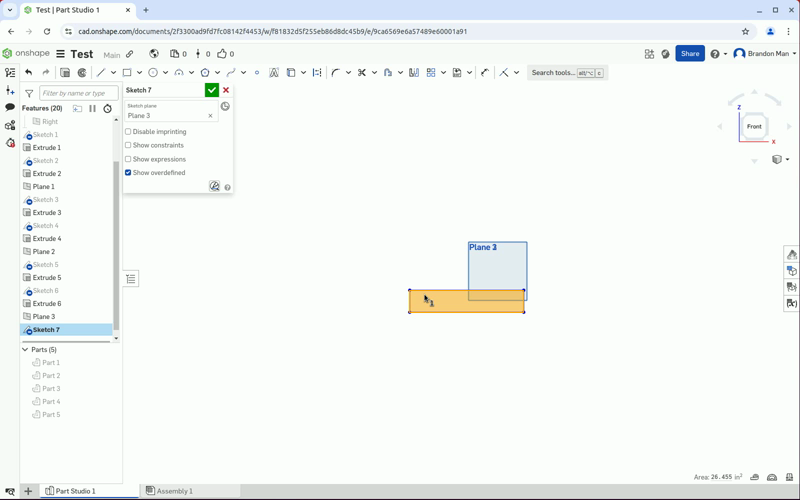
scroll(-6)
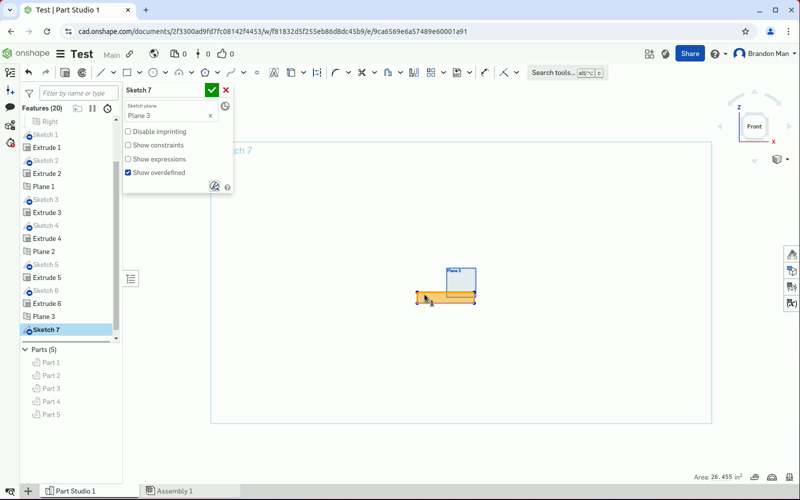
mouse_move(73, 352)
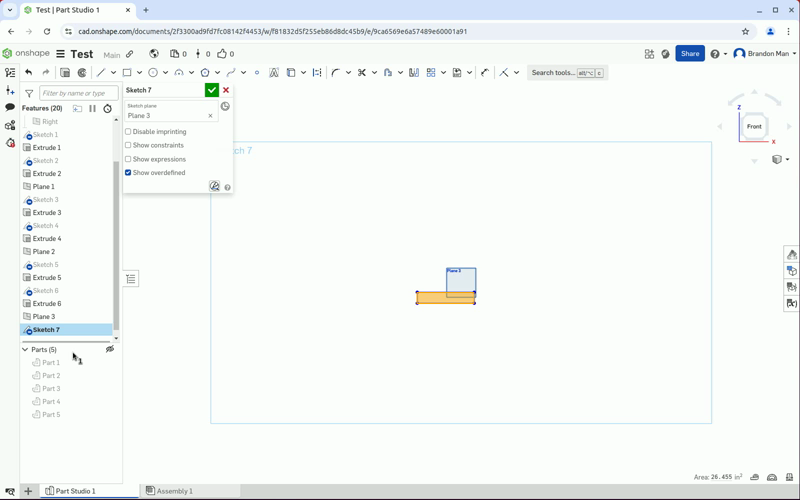
key(shift+y)
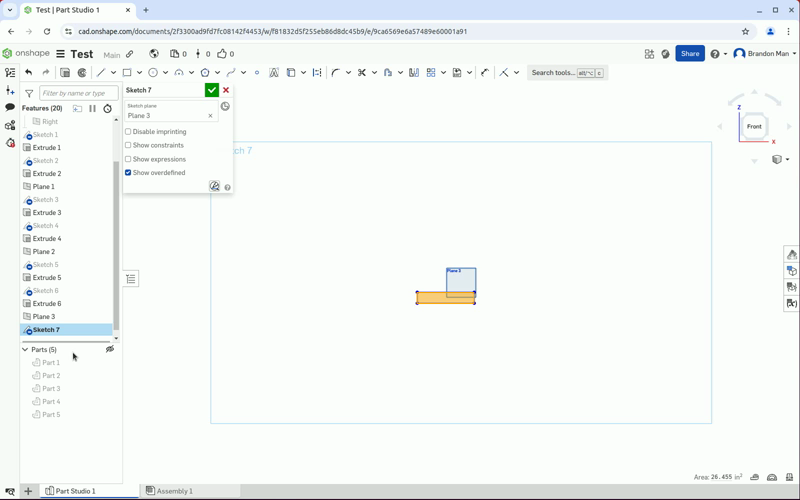
key(shift+e)
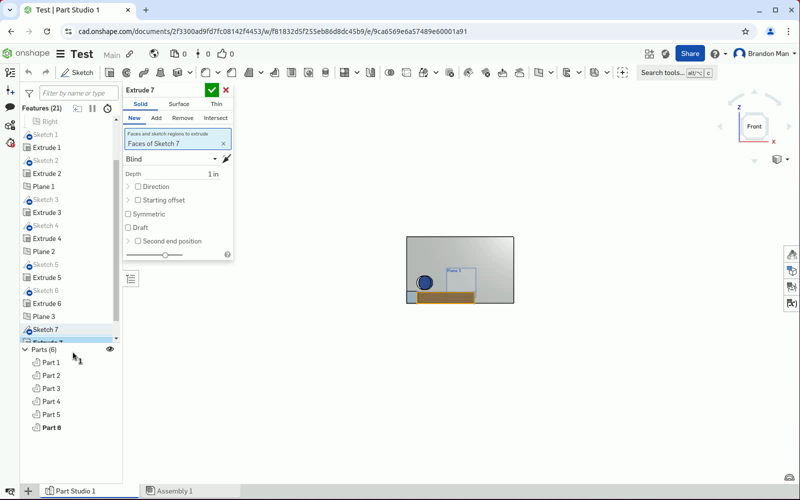
mouse_move(143, 106)
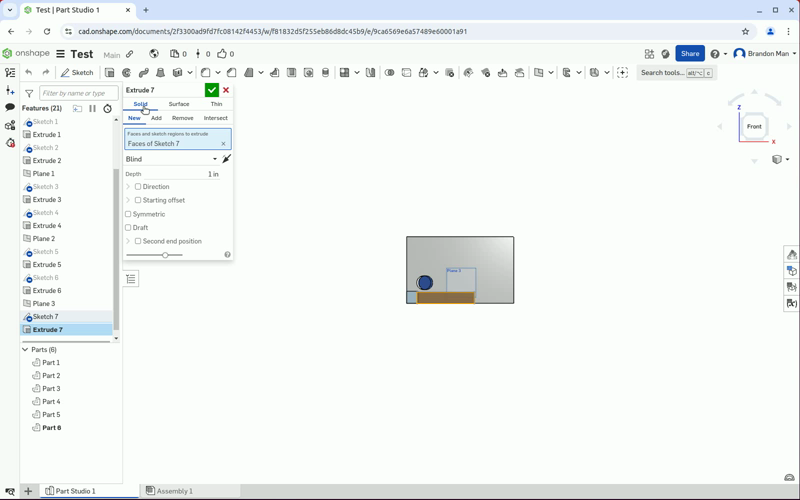
click(143, 106)
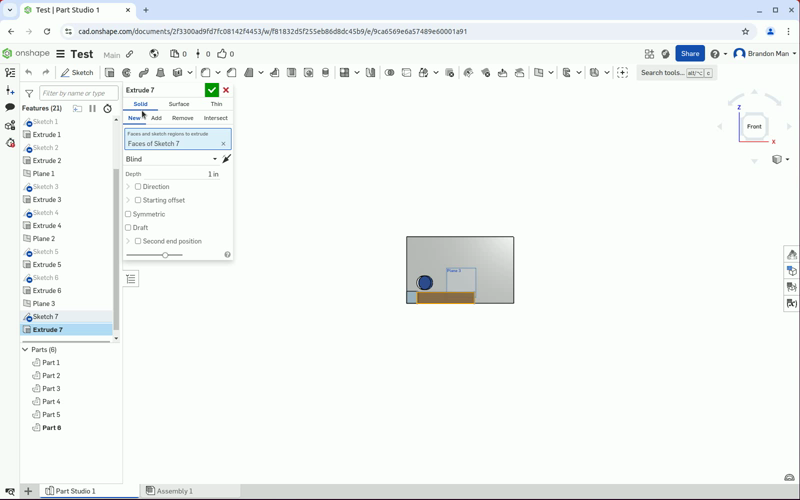
mouse_move(137, 120)
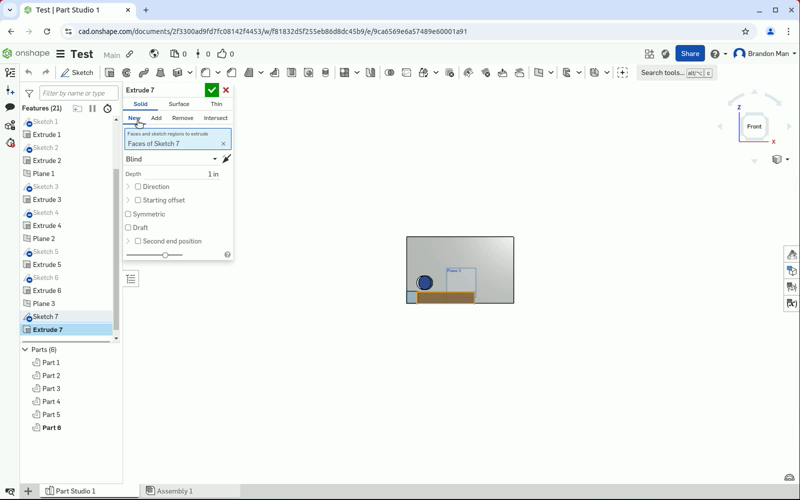
click(137, 120)
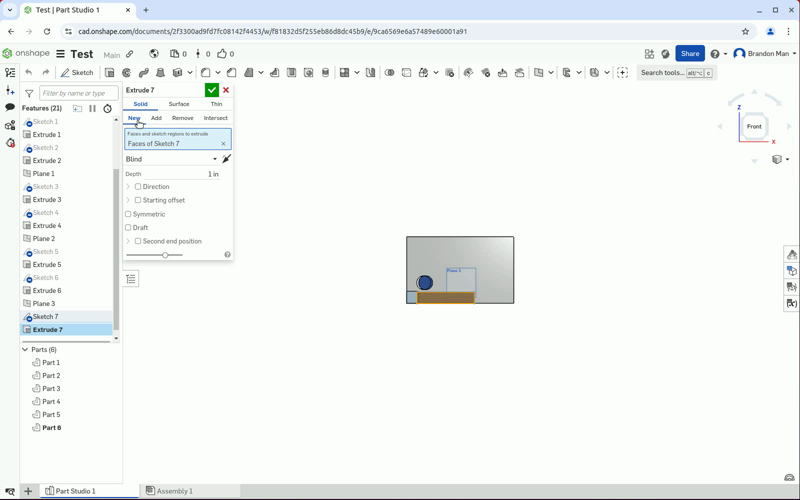
key(tab, 4)
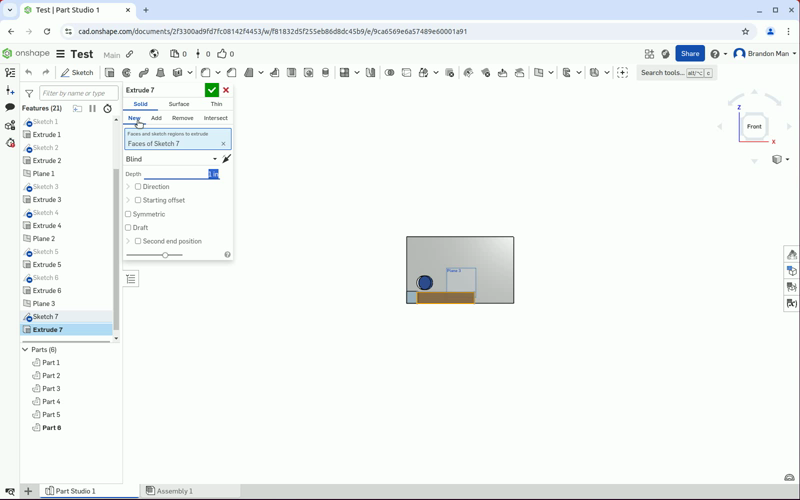
text(-1.444)
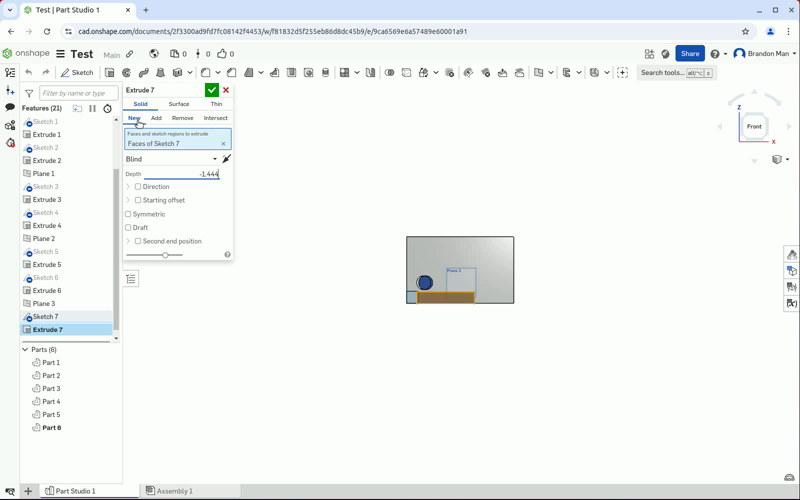
key(enter)
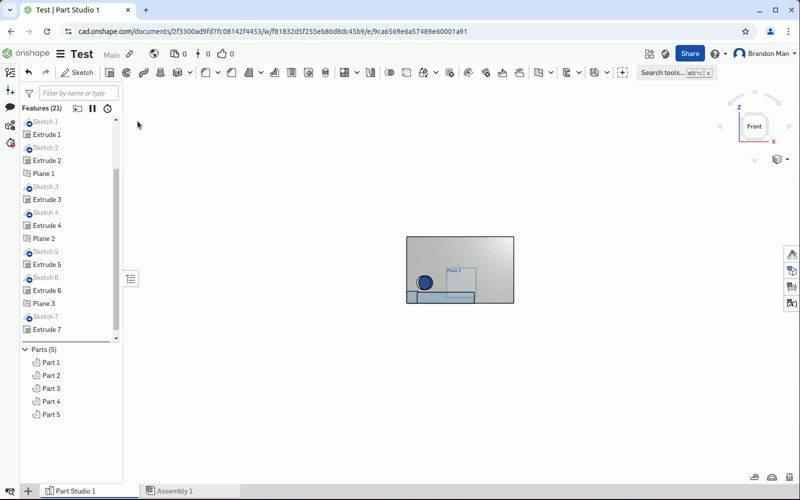
key(shift+h)
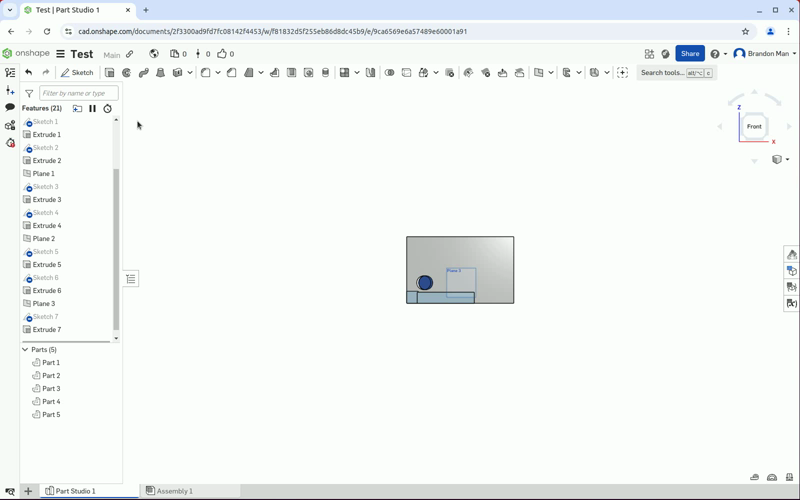
key(shift+h)
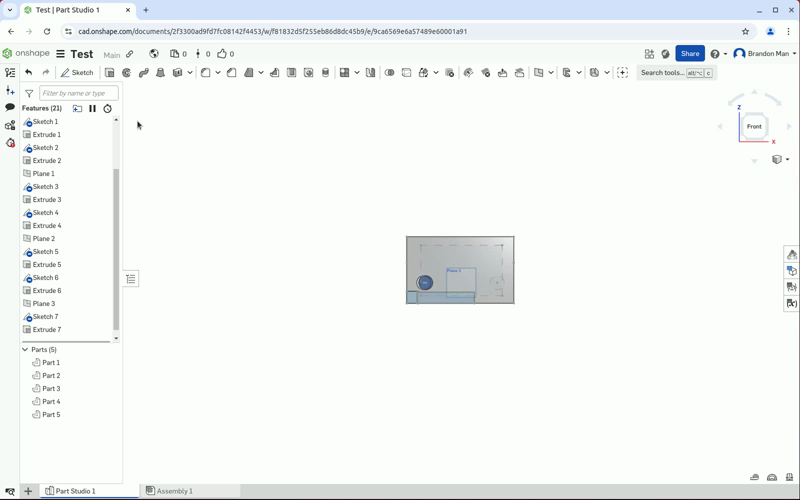
key(shift+7)
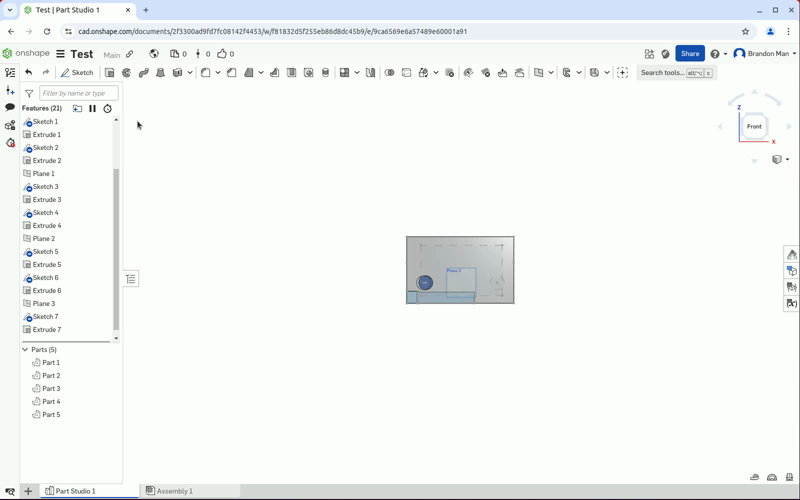
key(left, 2)
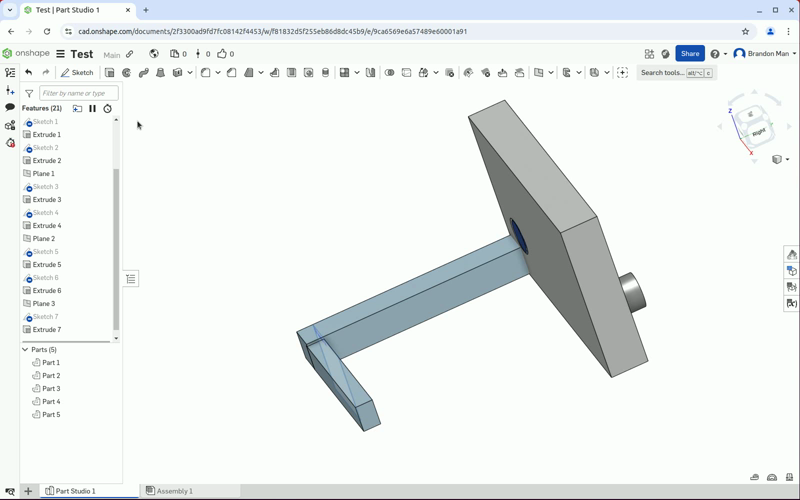
key(down, 2)
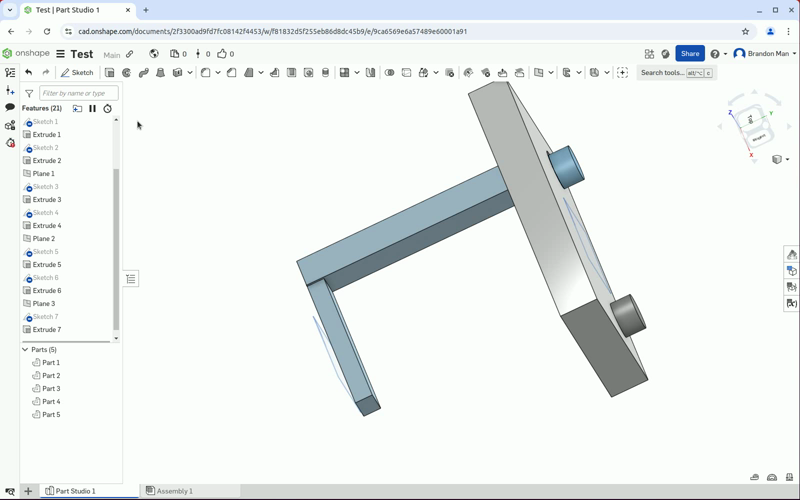
key(up, 2)
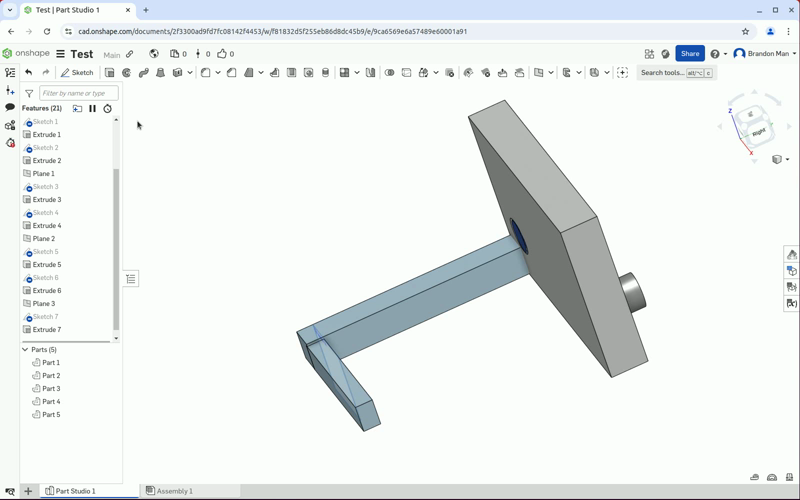
key(right, 2)
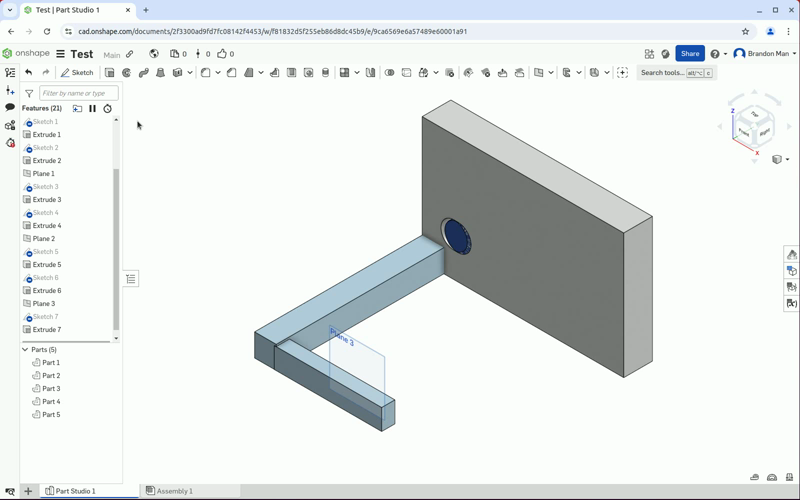
mouse_move(69, 124)
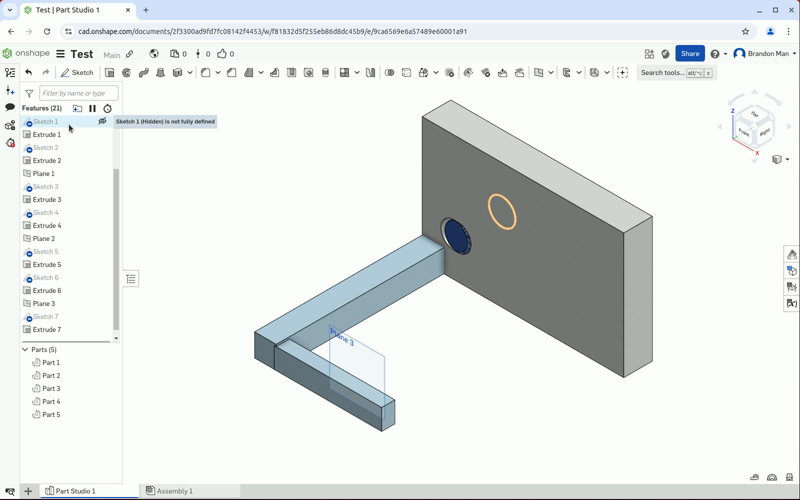
click(69, 124)